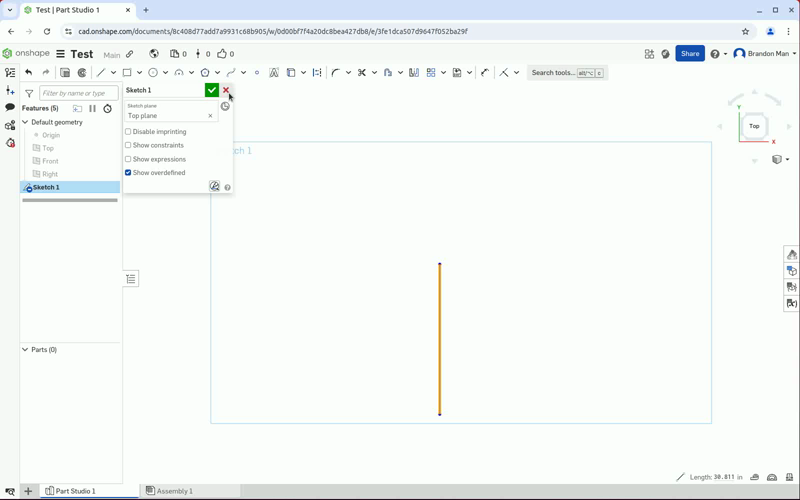
key(shift+h)
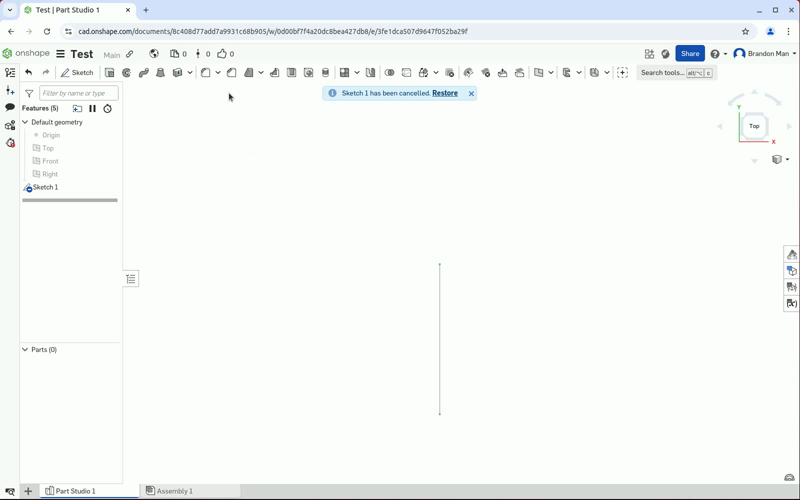
key(shift+s)
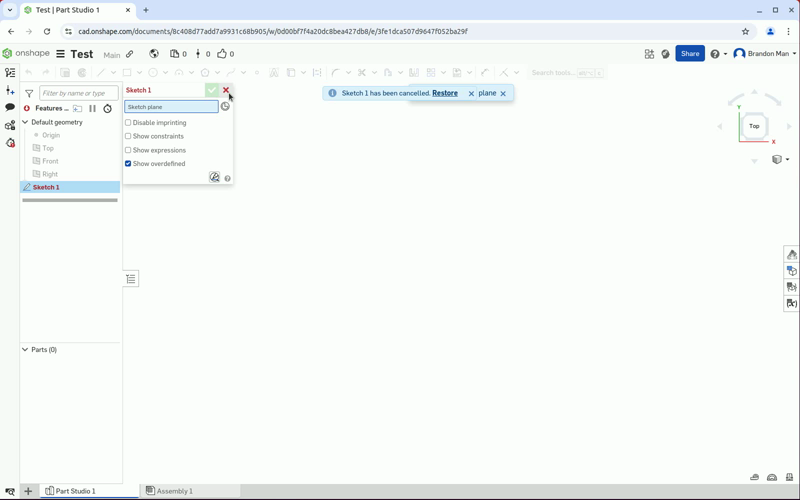
mouse_move(73, 150)
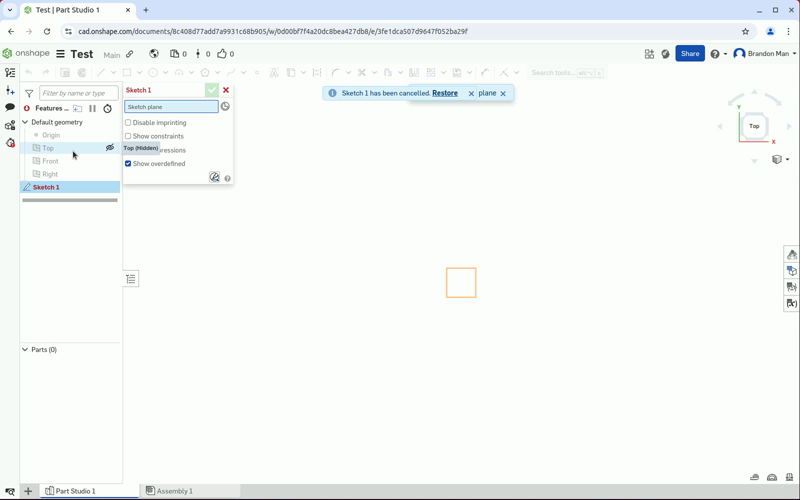
click(73, 150)
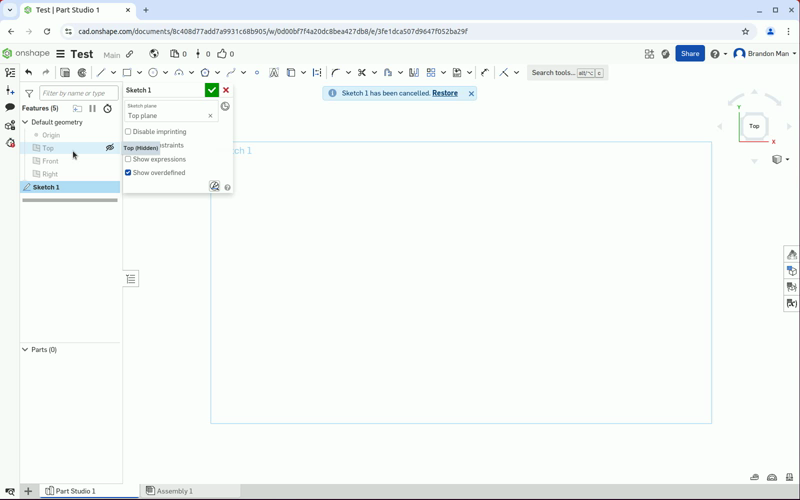
mouse_move(73, 352)
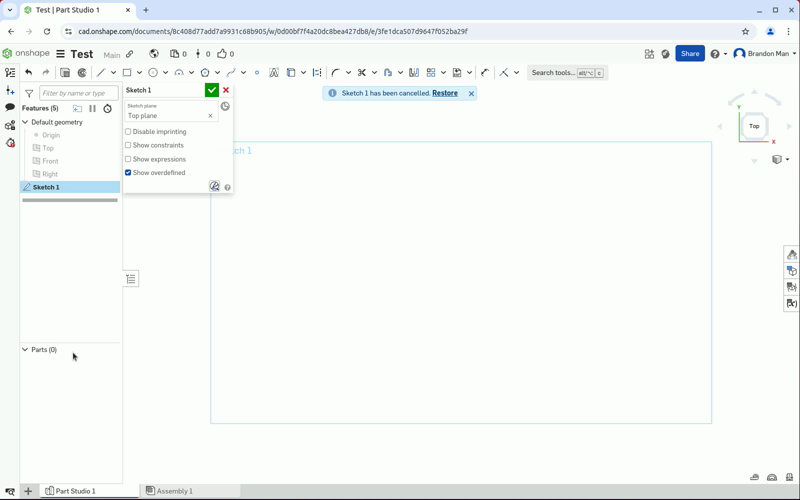
key(y)
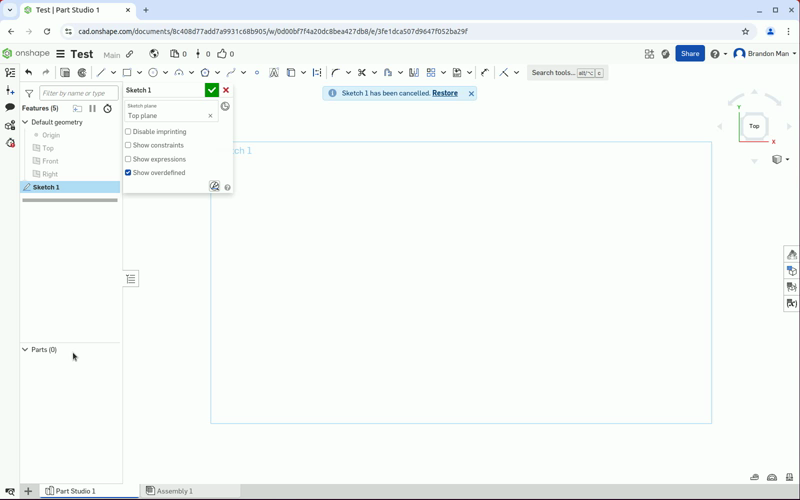
key(l)
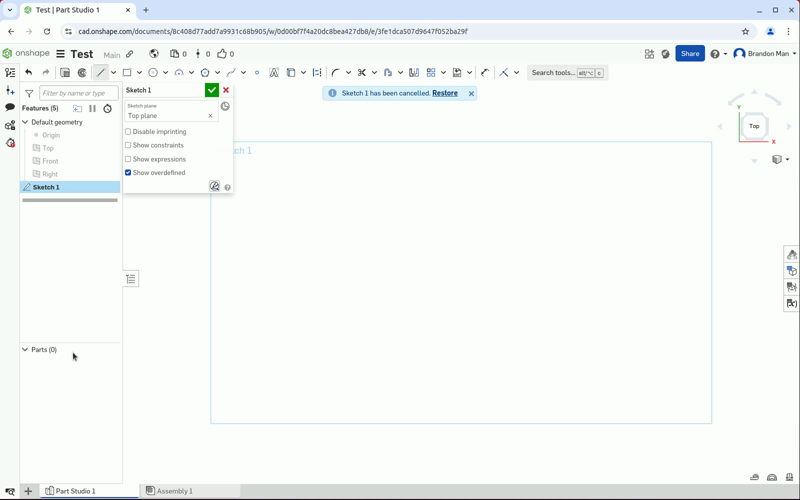
key_down(shift)
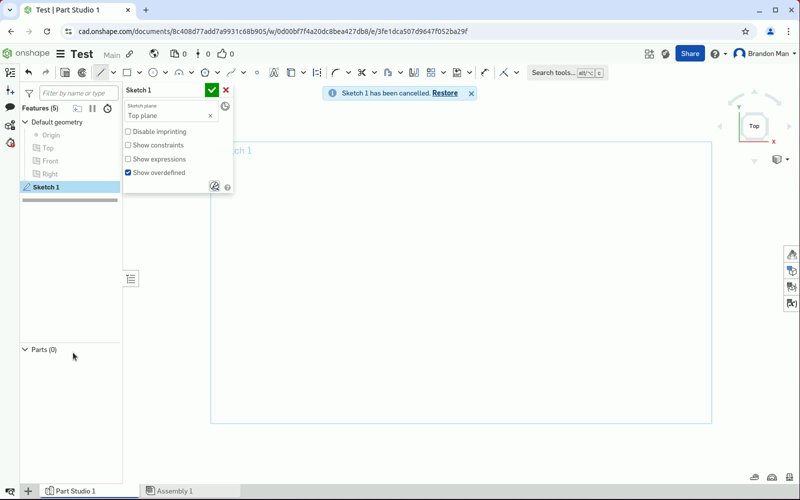
mouse_move(431, 395)
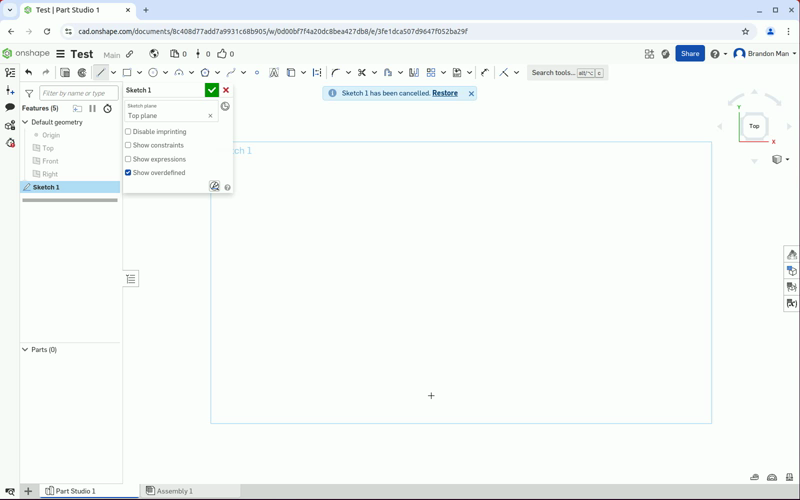
click(431, 395)
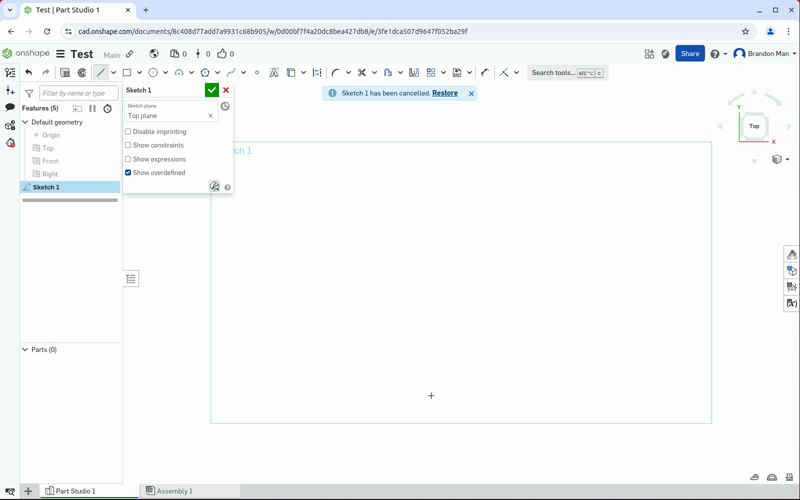
key_up(shift)
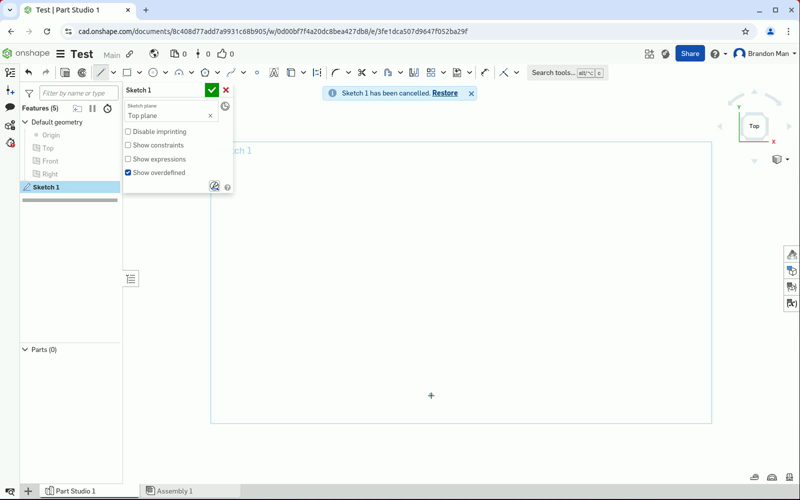
key_down(shift)
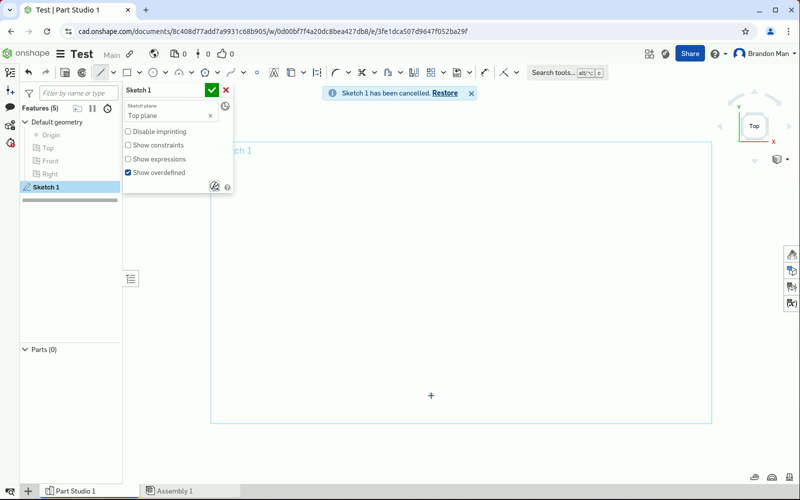
mouse_move(461, 395)
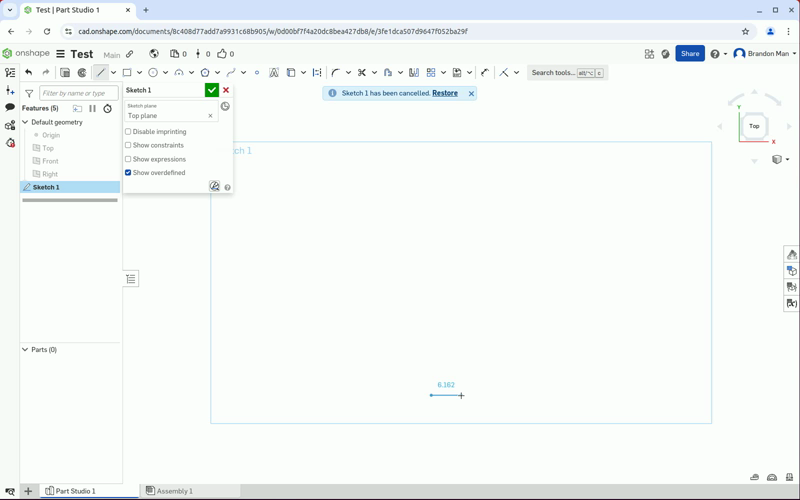
mouse_move(483, 395)
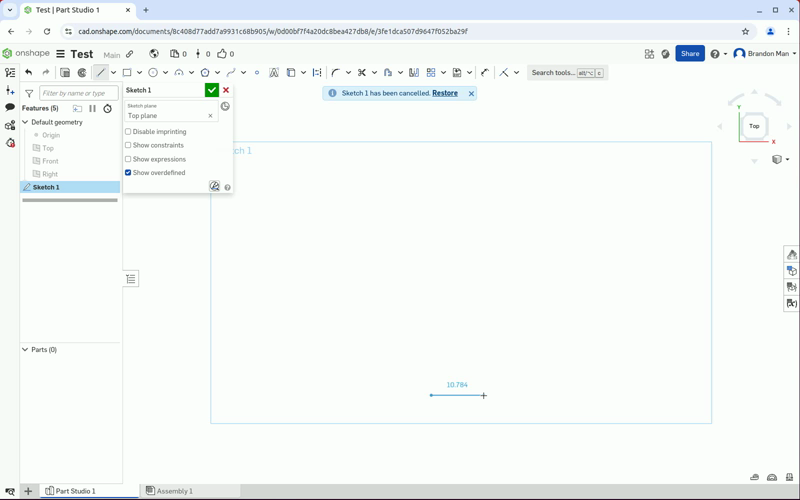
click(483, 395)
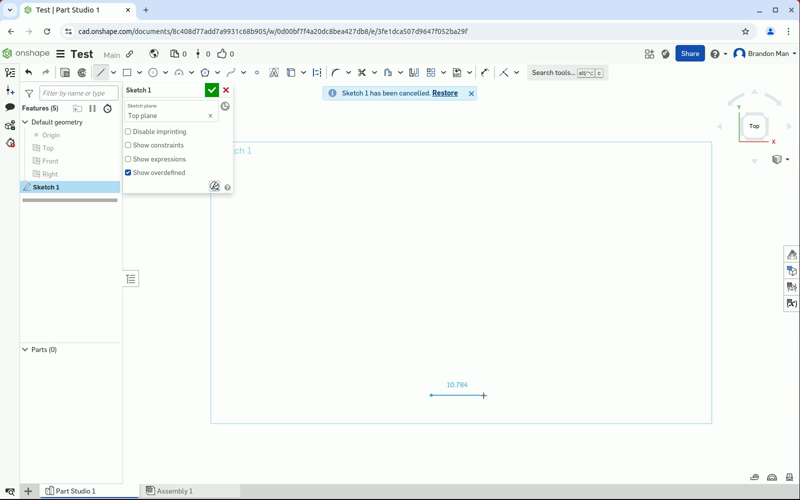
key_up(shift)
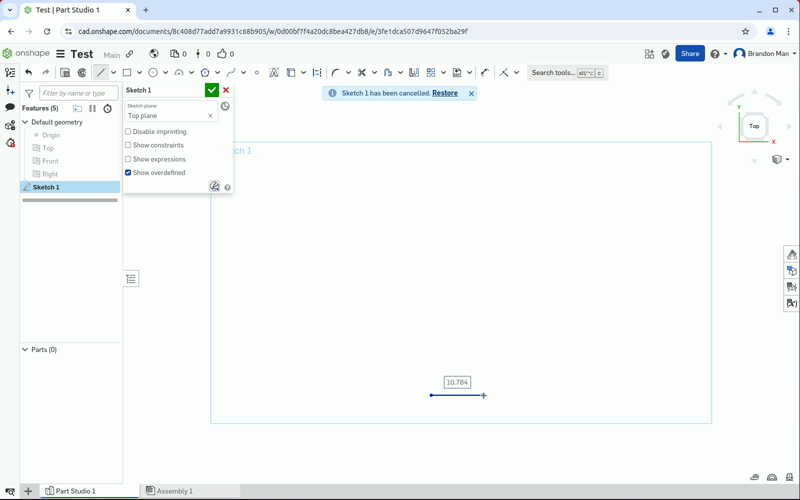
key_down(shift)
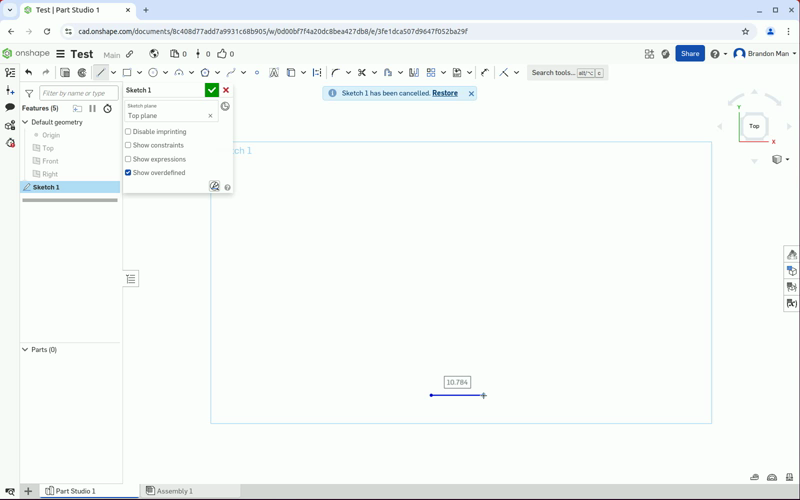
mouse_move(483, 204)
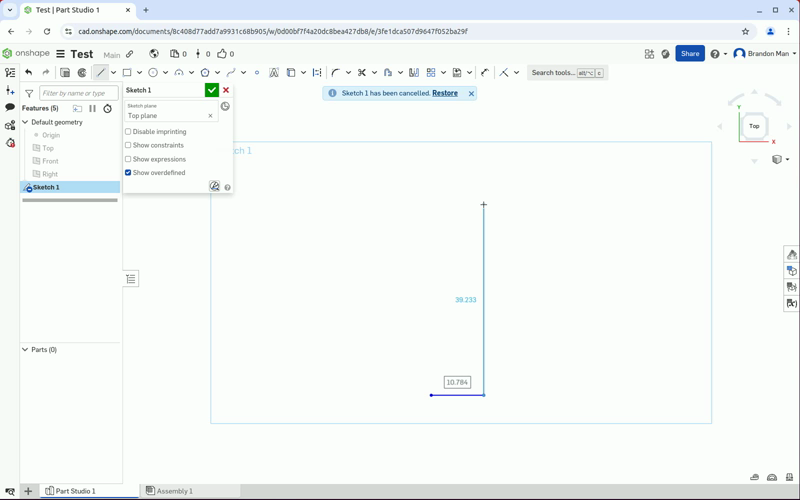
click(483, 204)
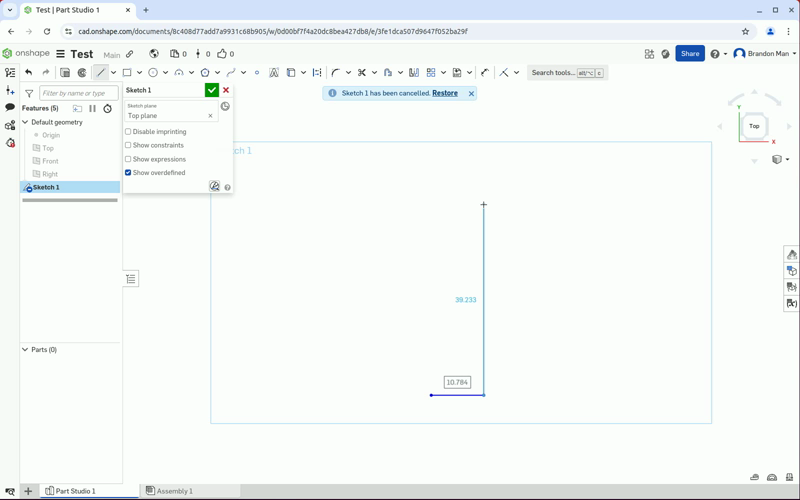
key_up(shift)
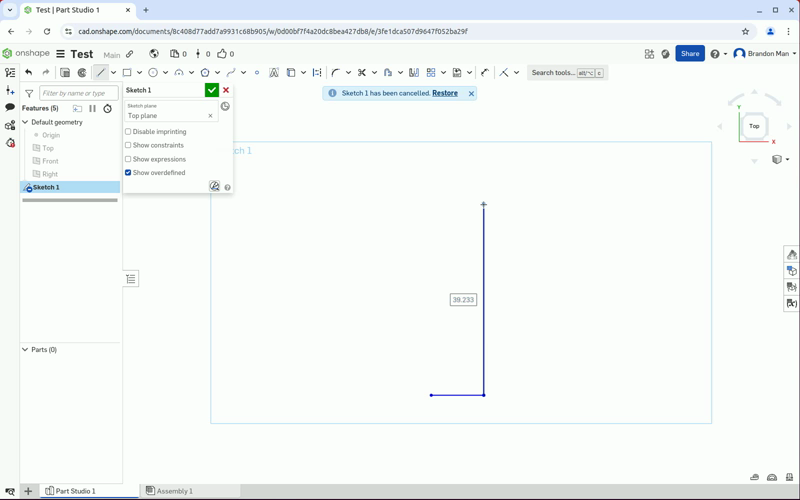
key_down(shift)
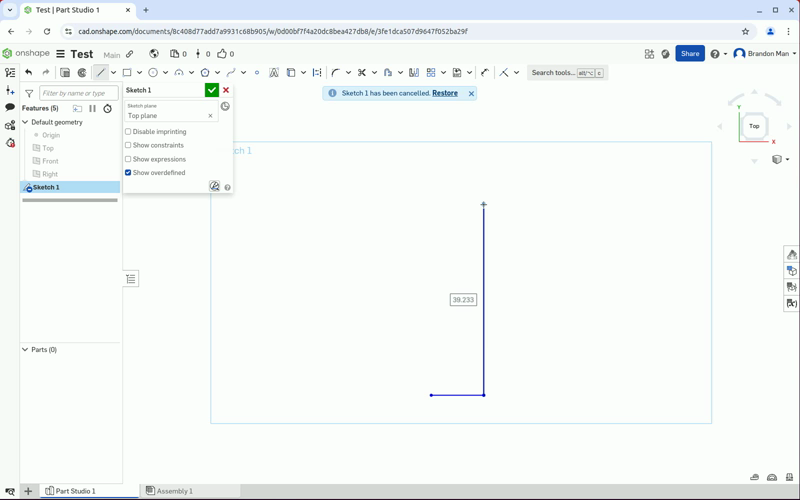
mouse_move(513, 204)
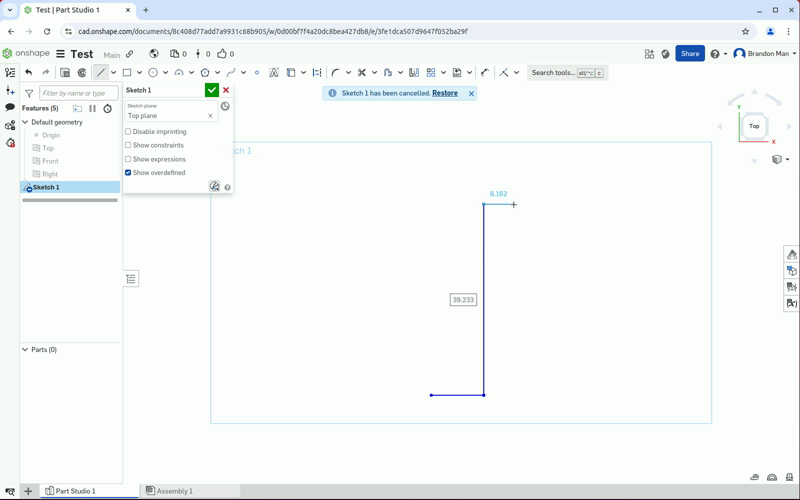
mouse_move(431, 204)
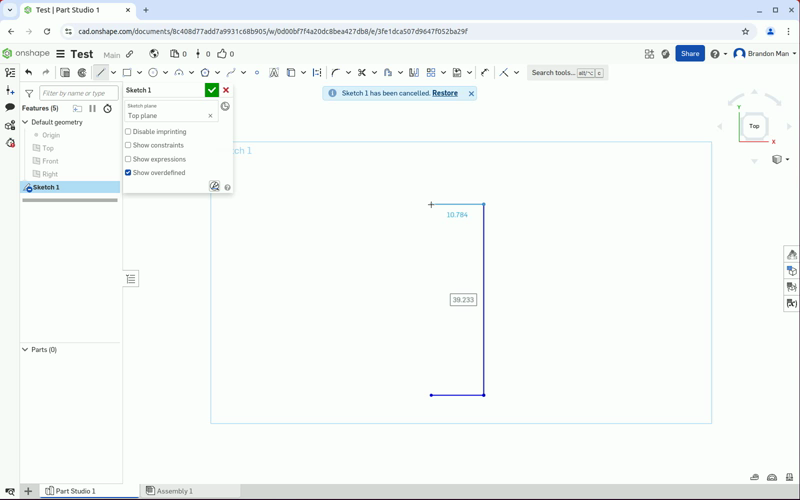
click(431, 204)
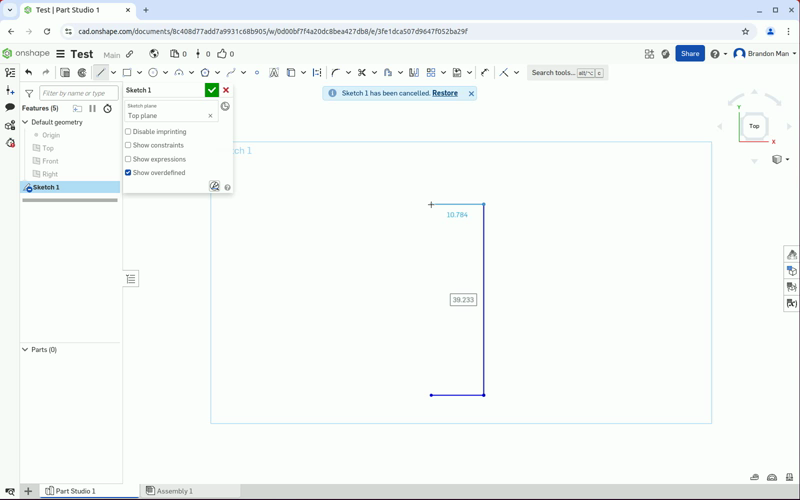
key_up(shift)
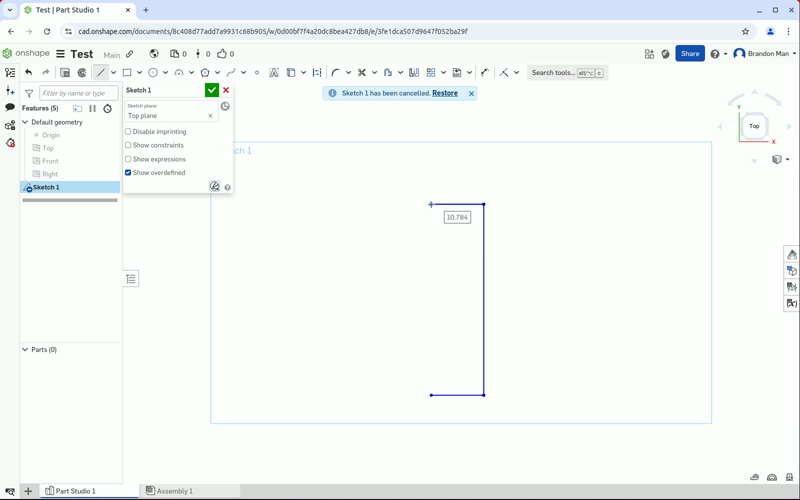
key_down(shift)
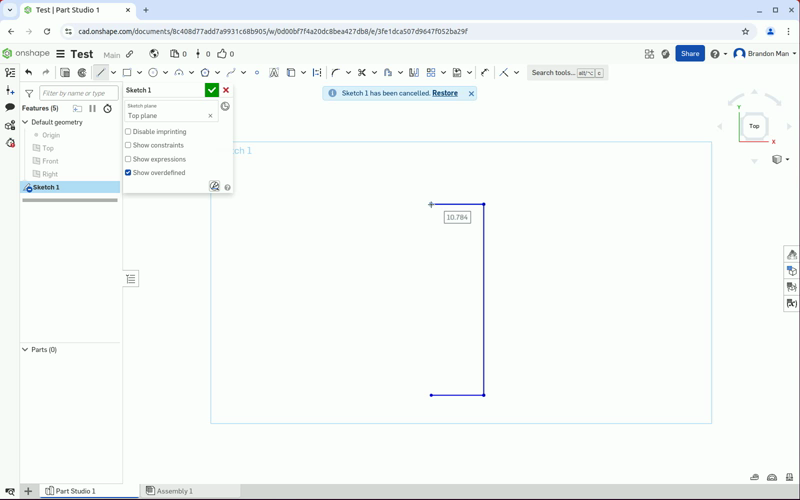
mouse_move(431, 395)
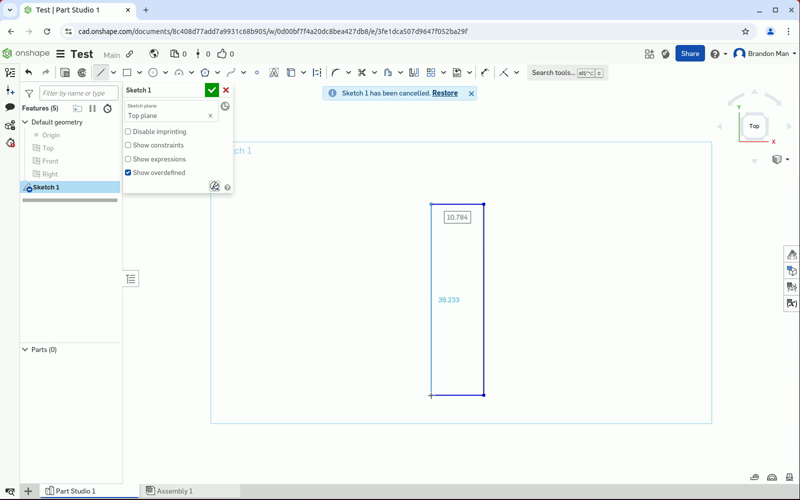
key_up(shift)
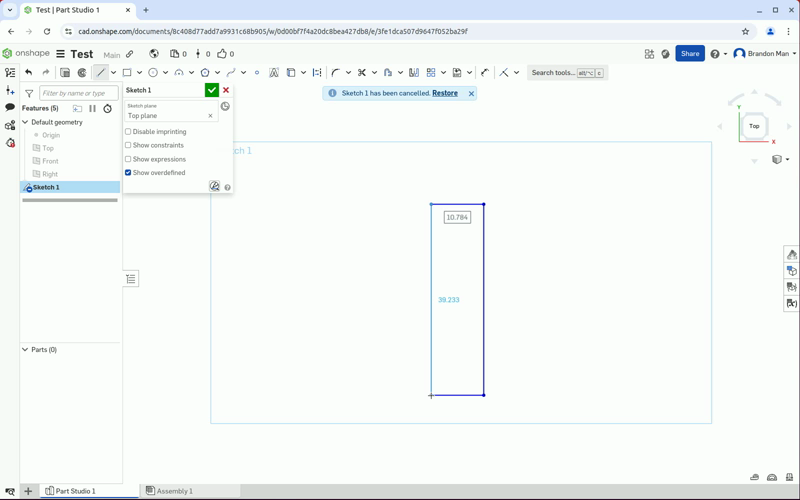
click(431, 395)
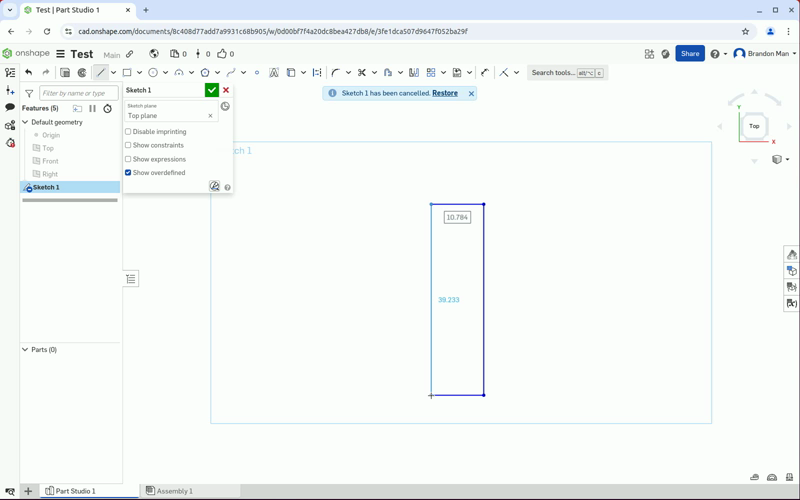
key(esc)
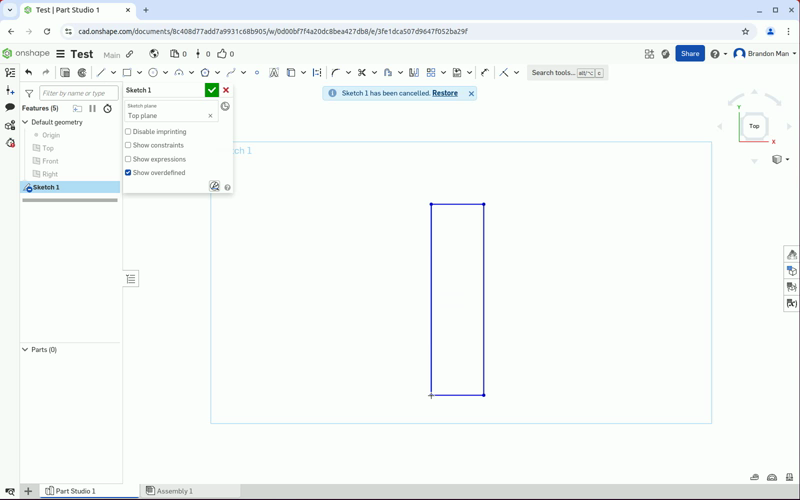
mouse_move(476, 254)
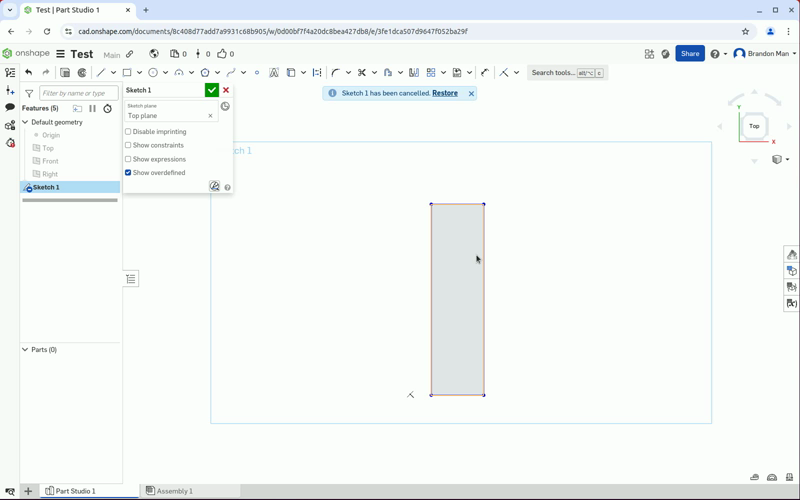
click(476, 254)
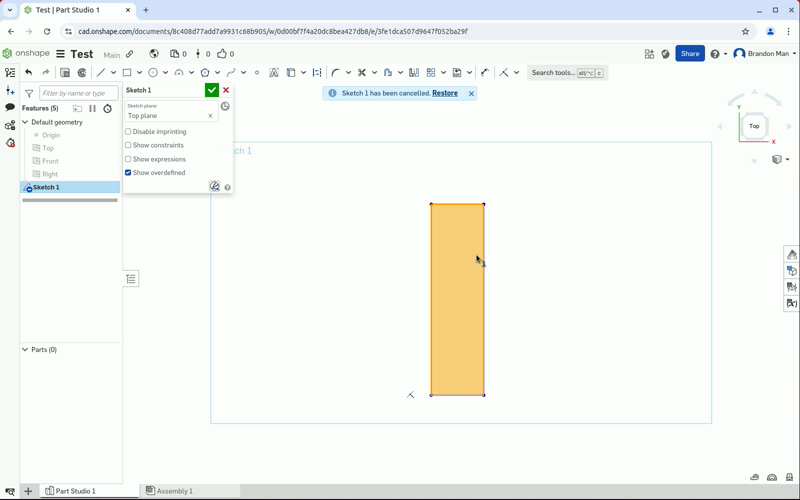
mouse_move(73, 352)
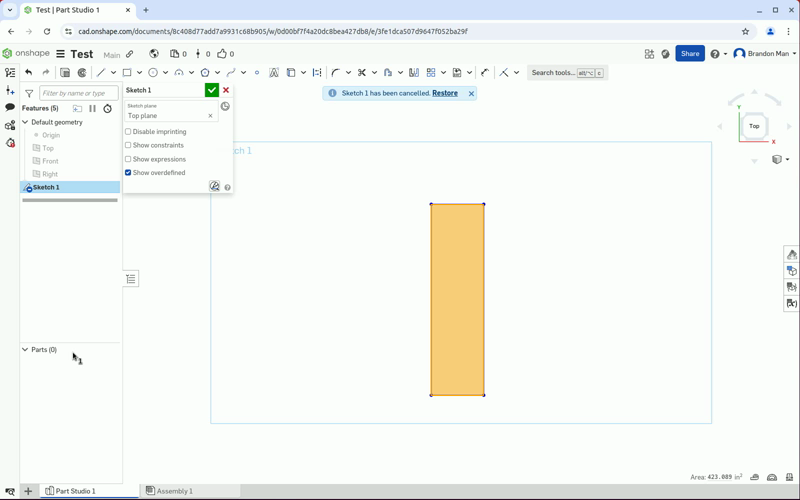
key(shift+y)
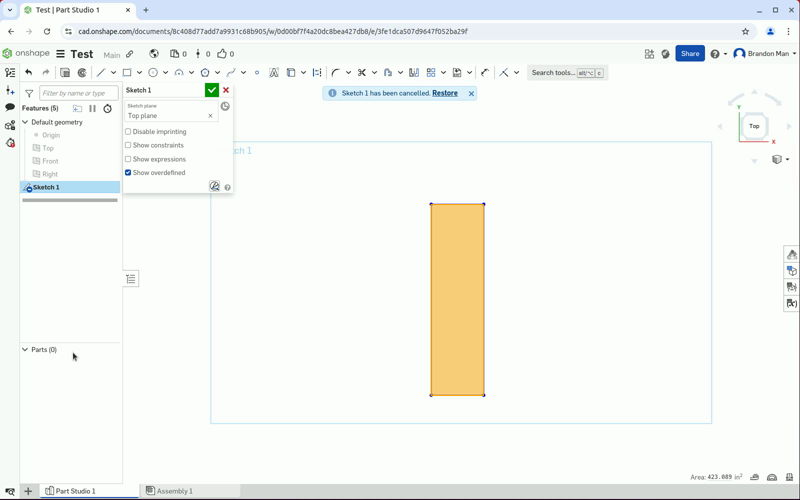
key(shift+e)
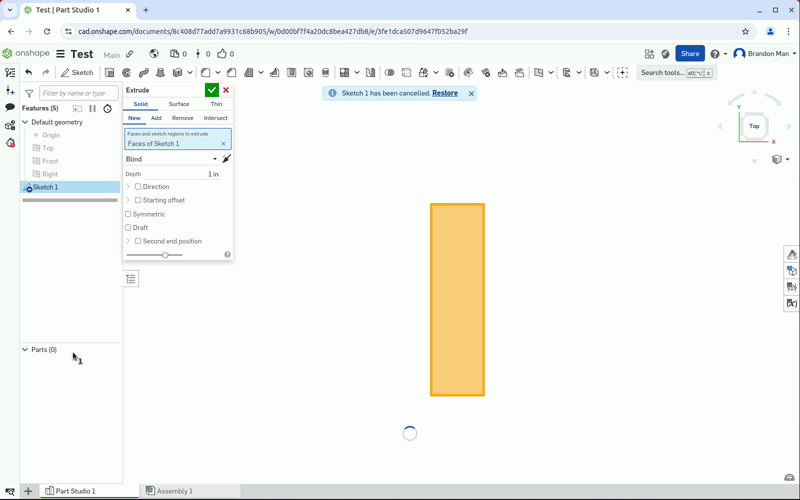
mouse_move(143, 106)
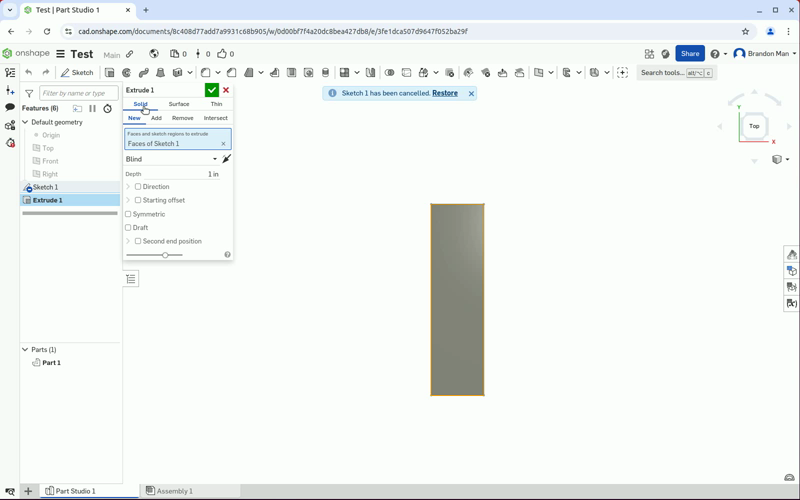
click(143, 106)
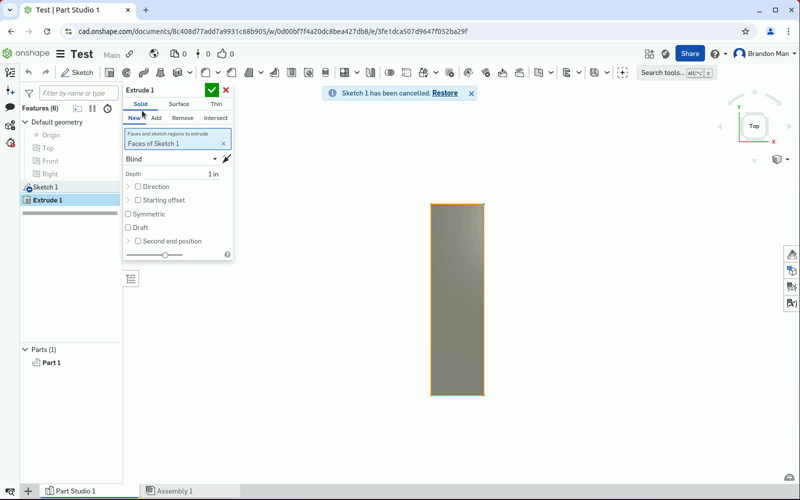
mouse_move(137, 120)
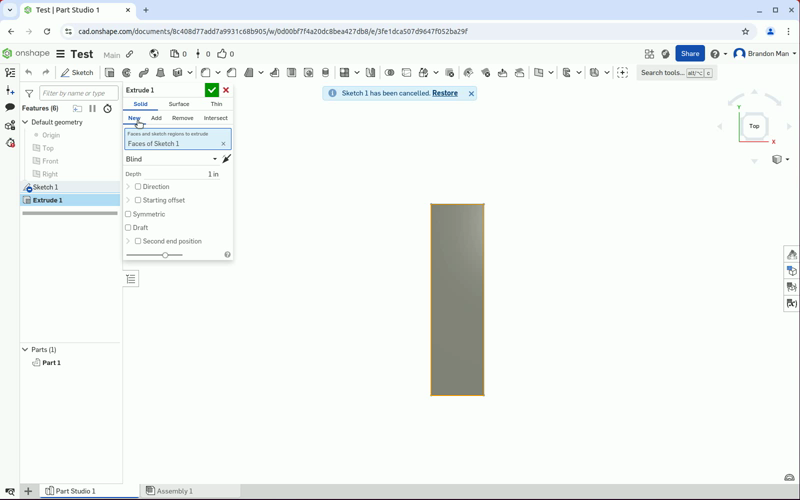
click(137, 120)
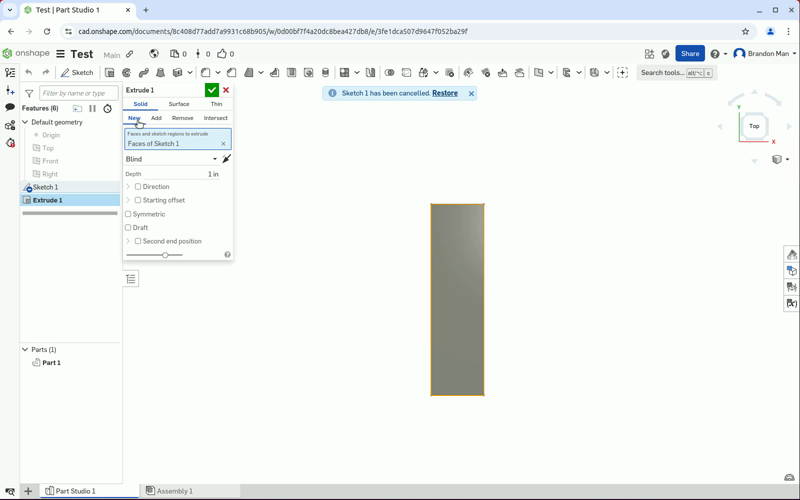
key(tab, 4)
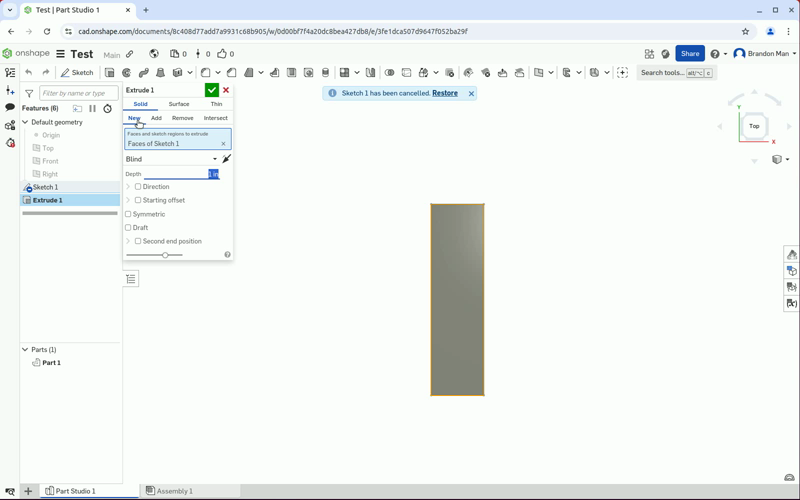
text(-1.685)
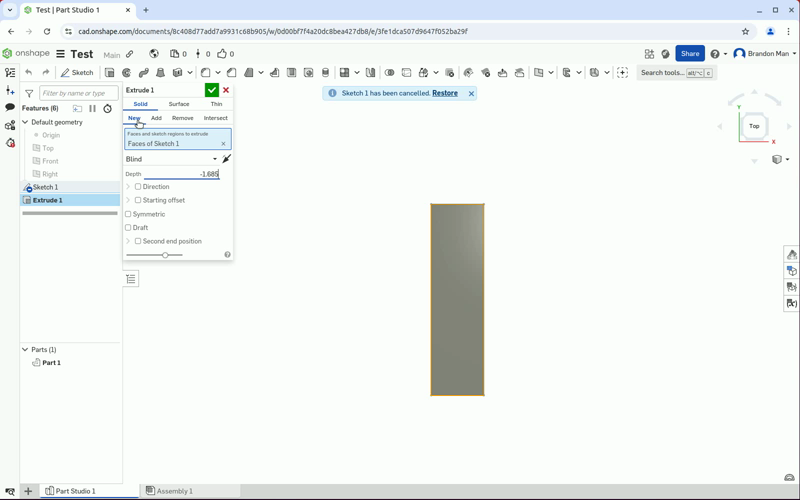
key(enter)
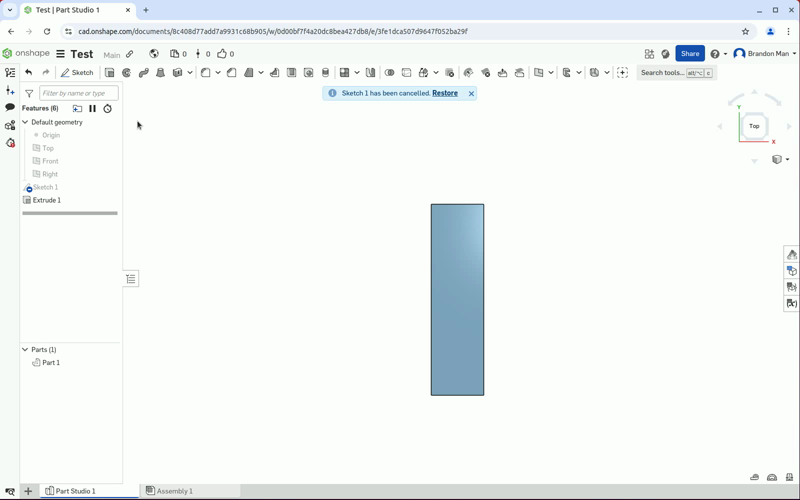
key(shift+h)
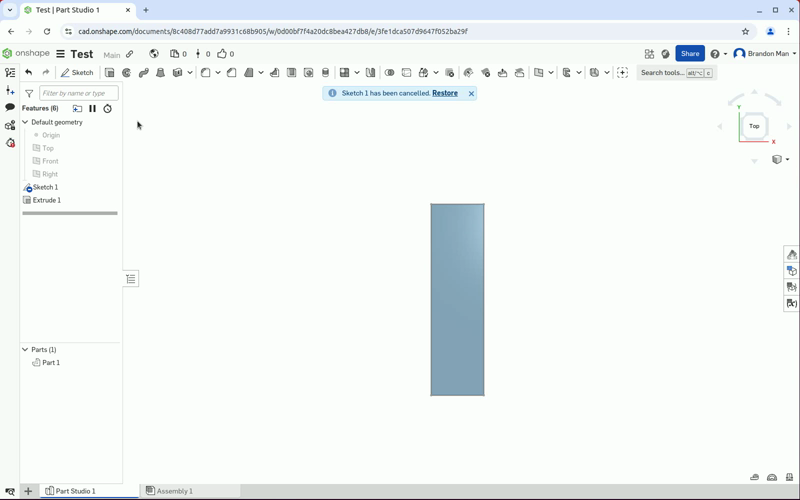
key(shift+h)
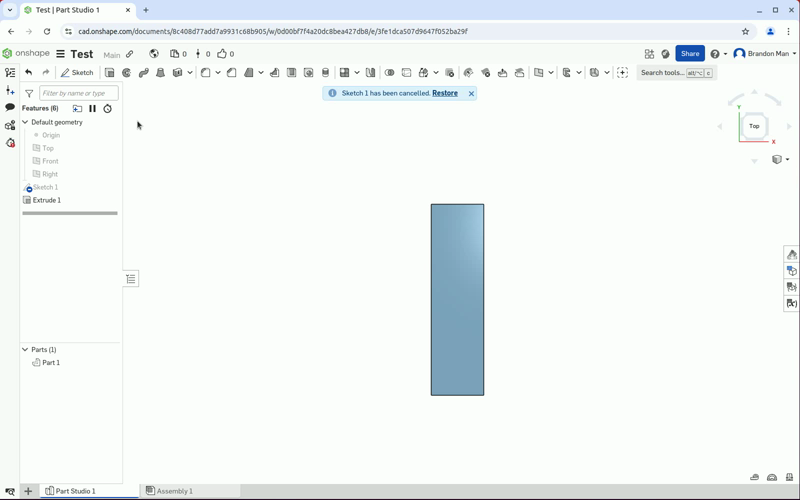
mouse_move(73, 189)
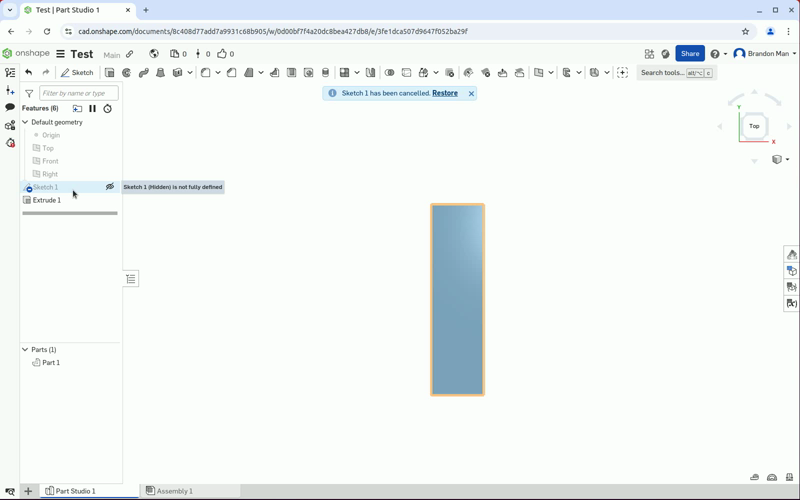
click(73, 189)
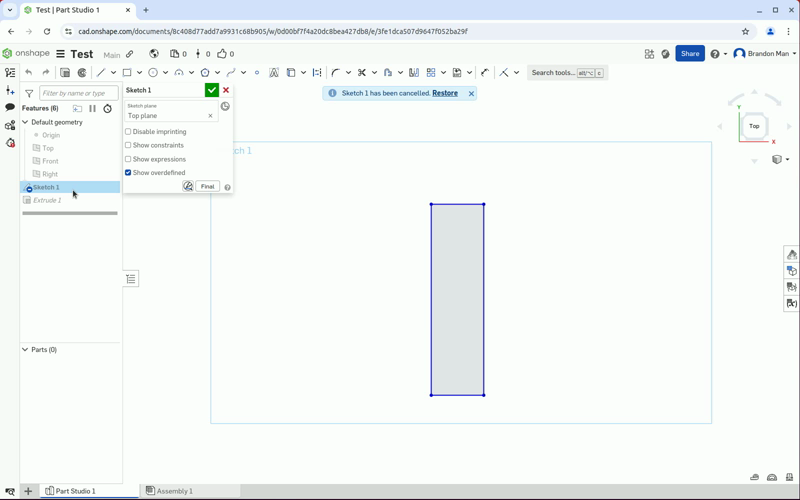
mouse_move(229, 92)
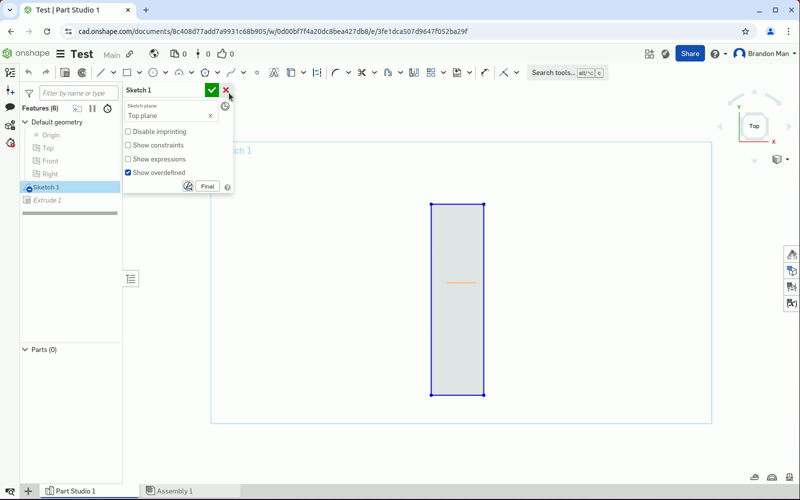
click(229, 92)
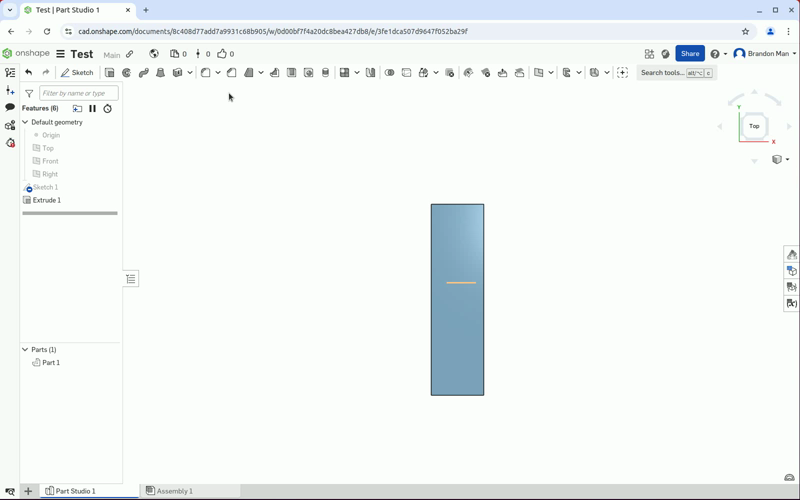
mouse_move(73, 352)
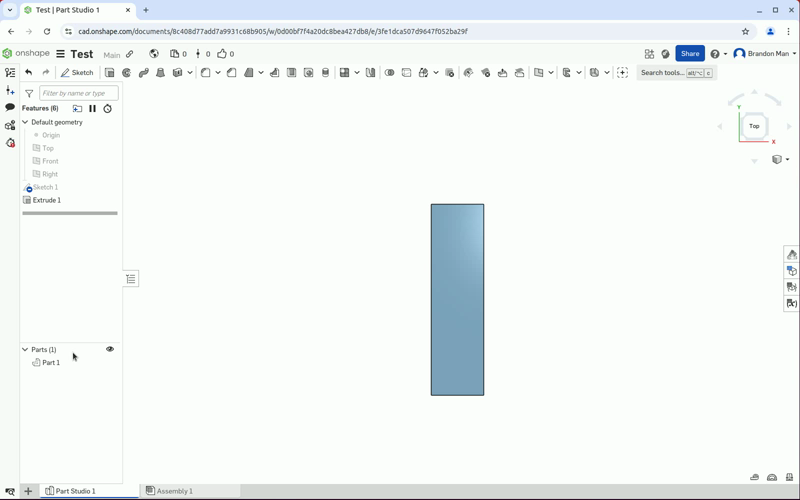
key(y)
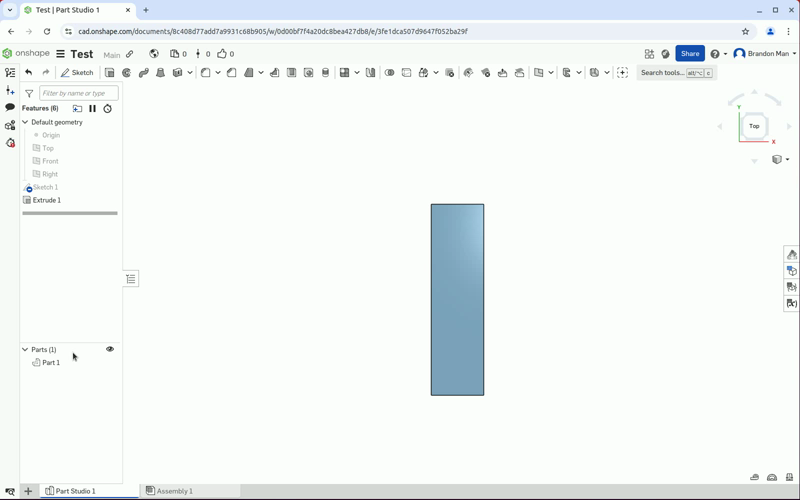
key(shift+p)
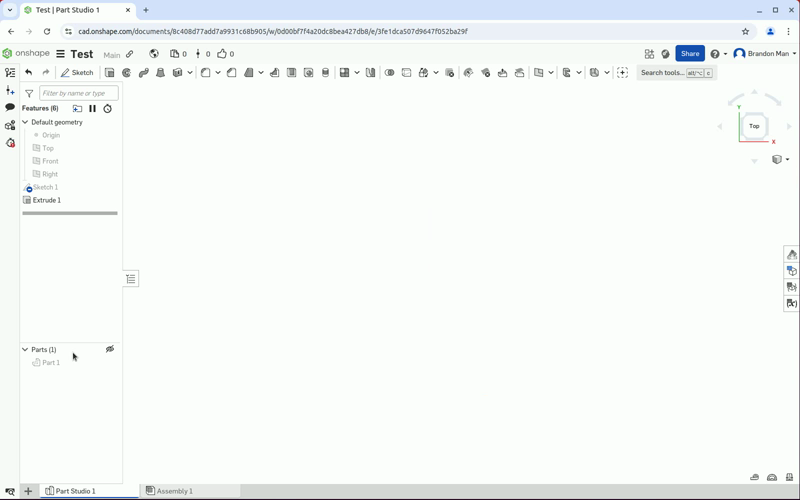
key(space)
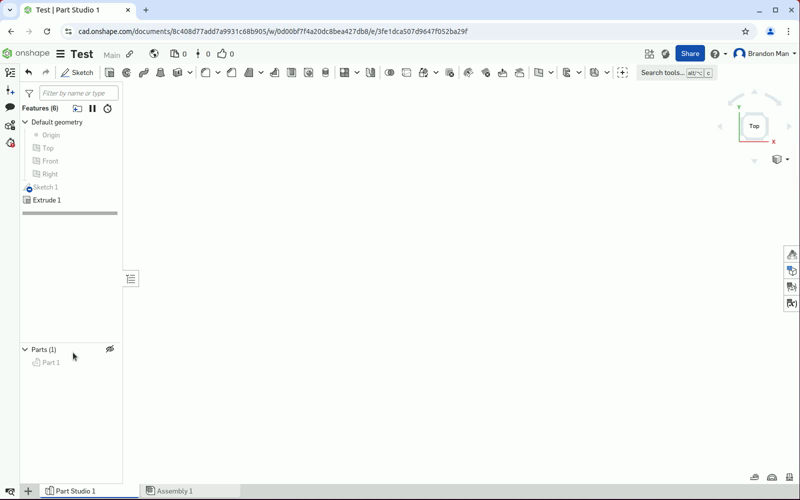
key_down(shift)
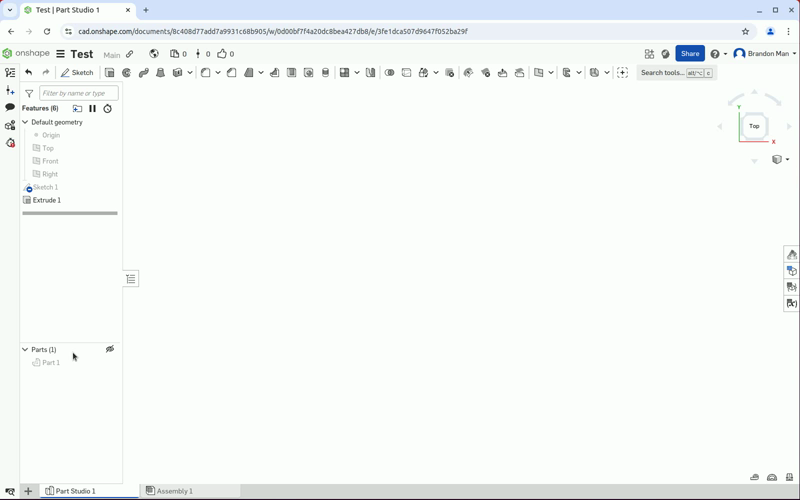
key(up)
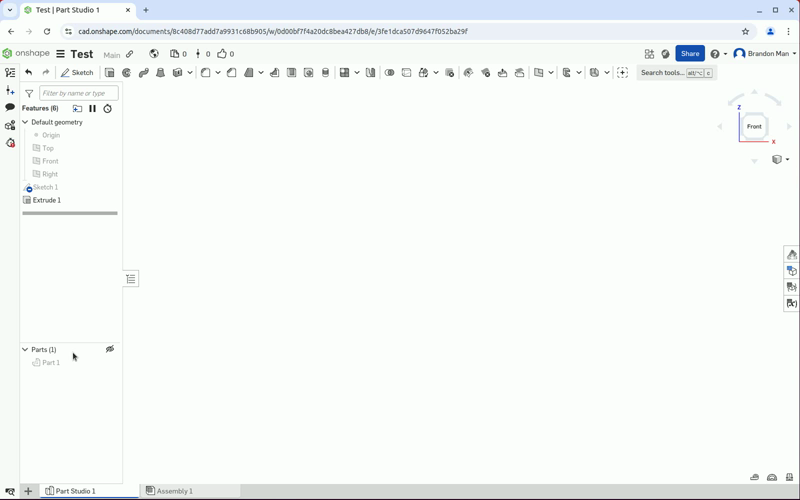
key_up(shift)
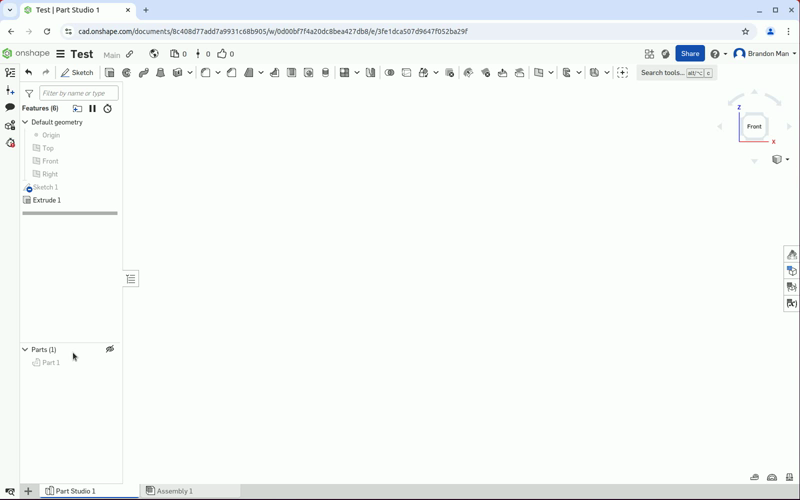
key(space)
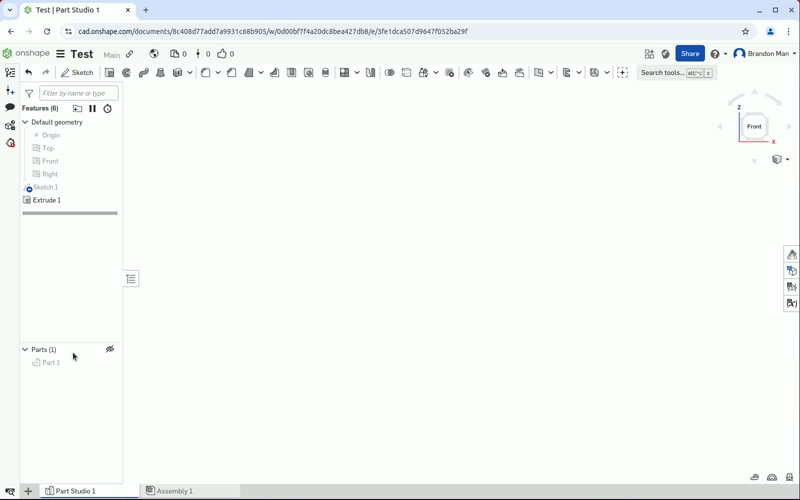
key_down(shift)
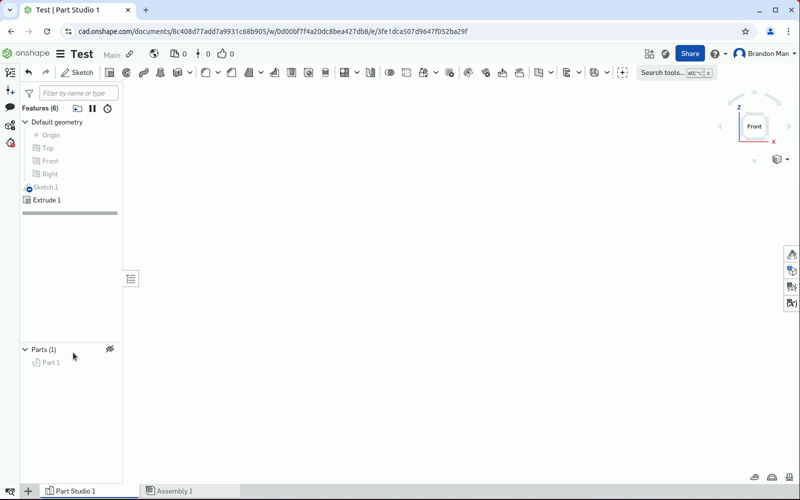
key(left)
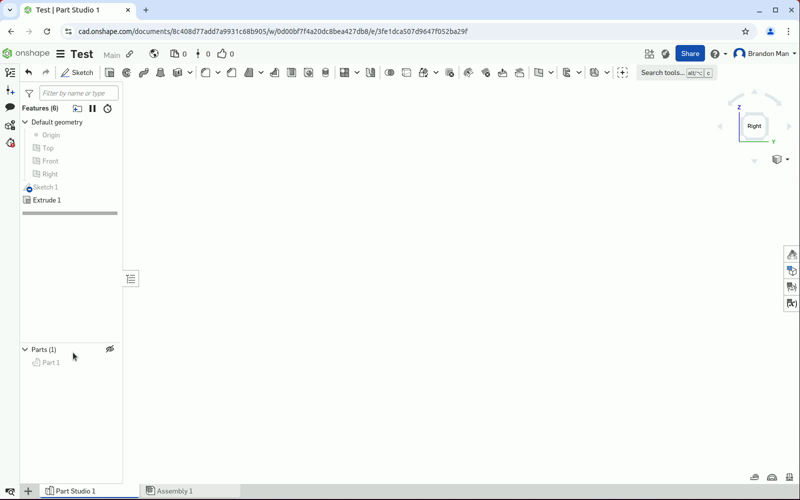
key_up(shift)
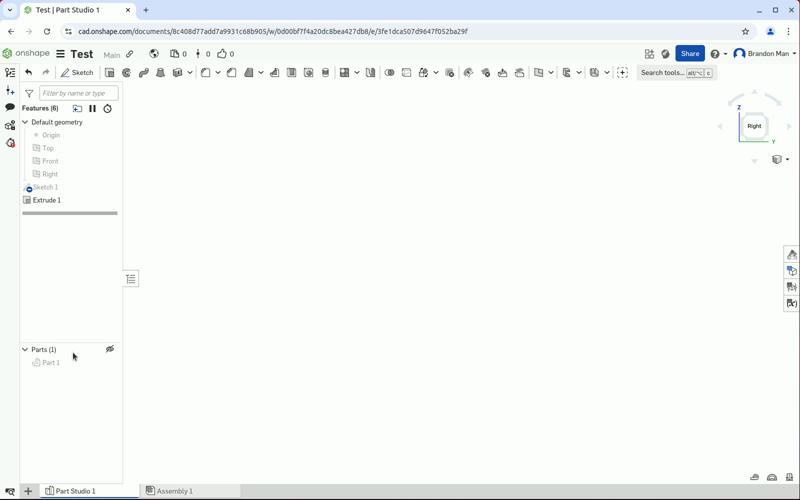
mouse_move(73, 352)
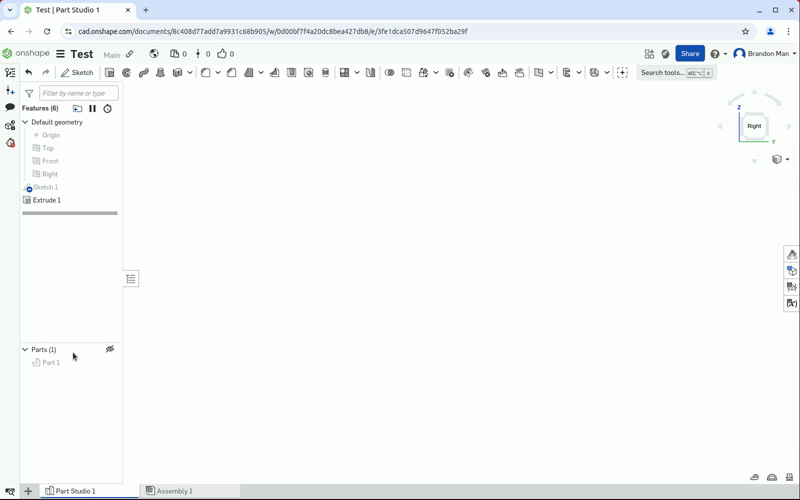
key(shift+y)
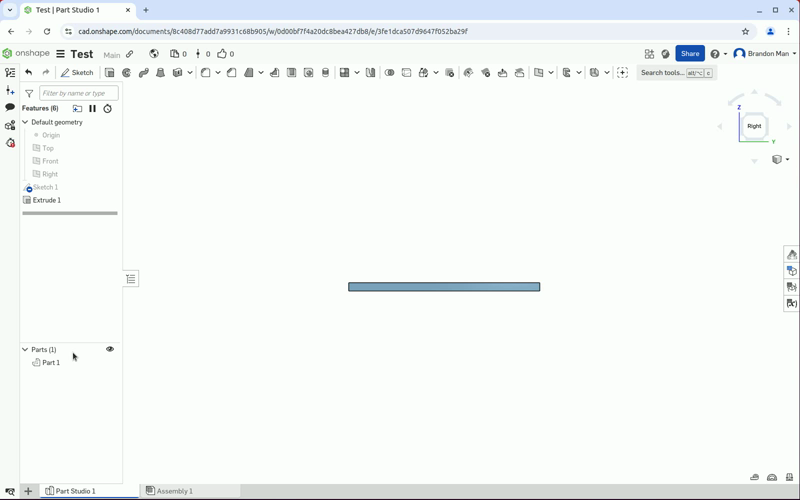
mouse_move(541, 75)
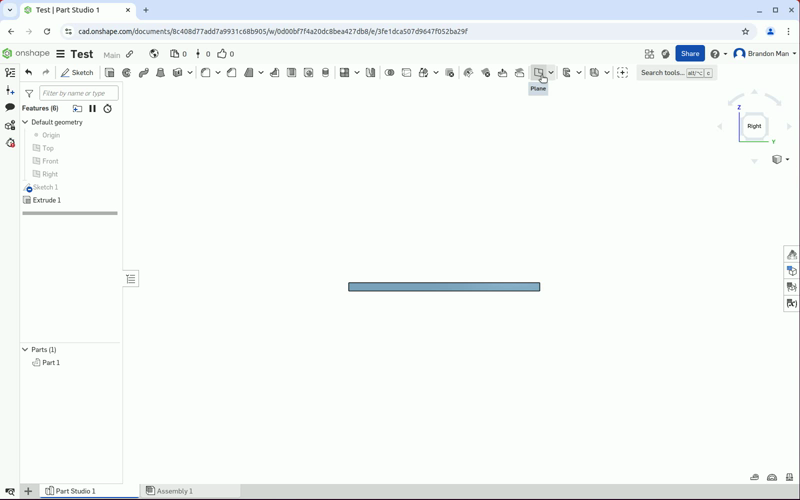
click(541, 75)
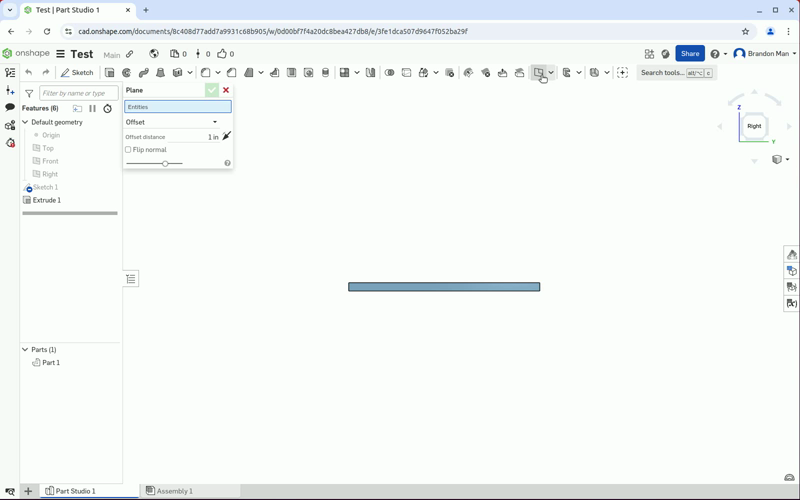
mouse_move(73, 176)
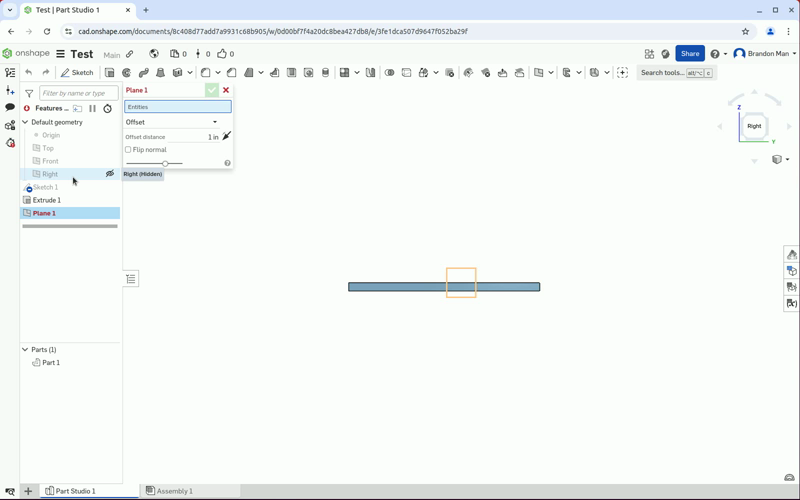
click(73, 176)
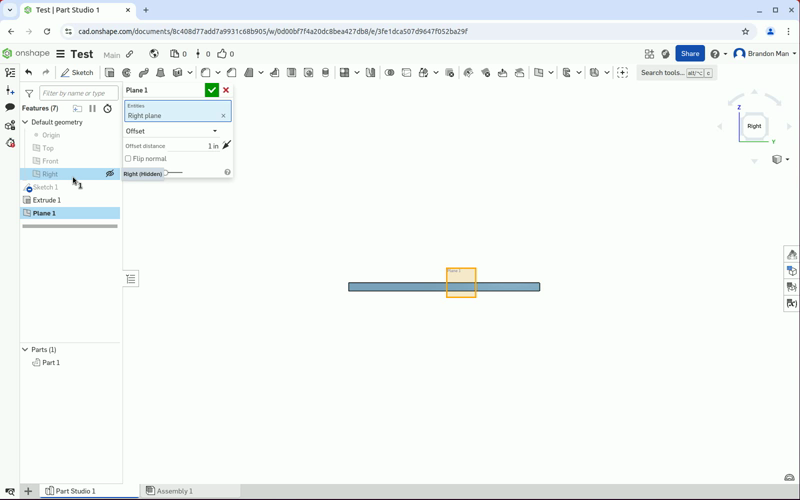
key(tab, 2)
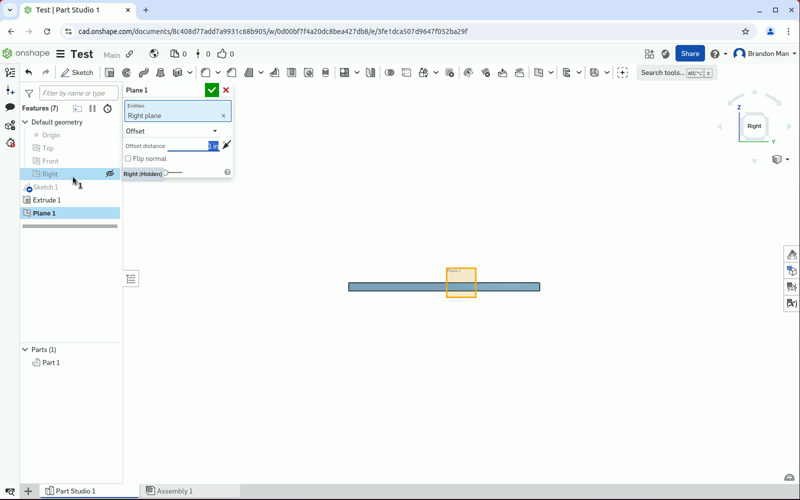
text(6.008)
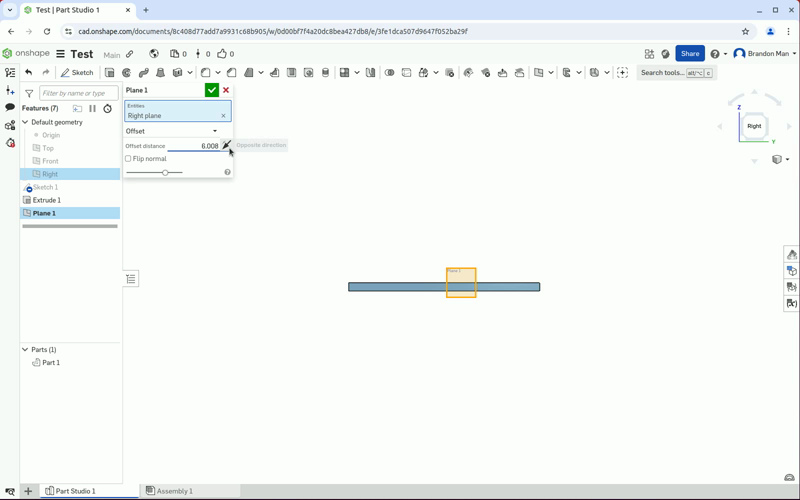
mouse_move(229, 147)
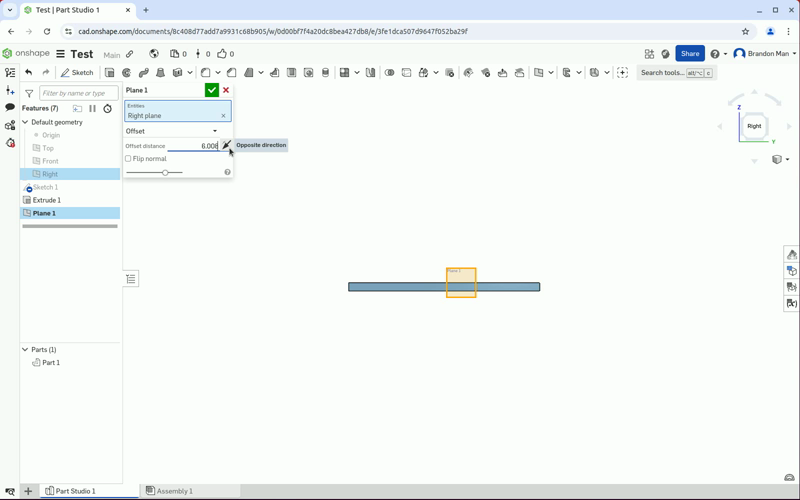
click(229, 147)
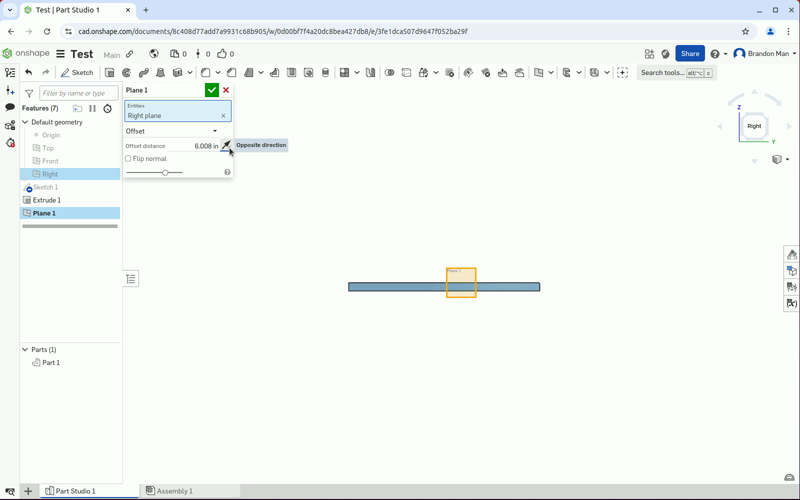
key(enter, 2)
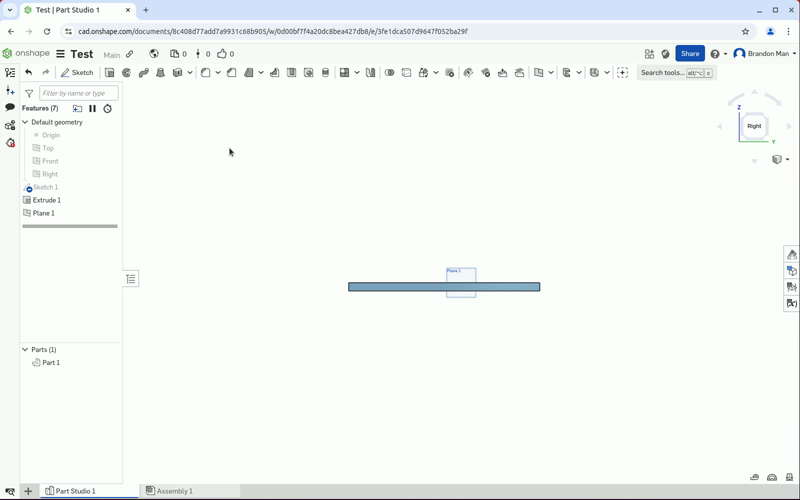
key(shift+s)
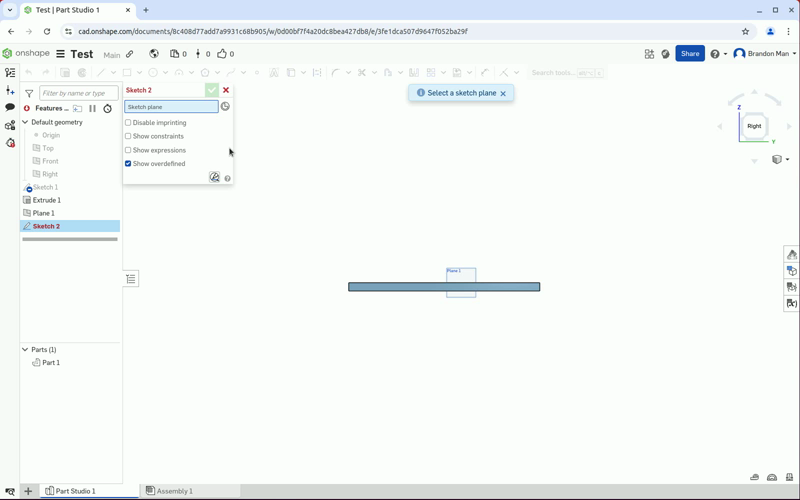
mouse_move(73, 215)
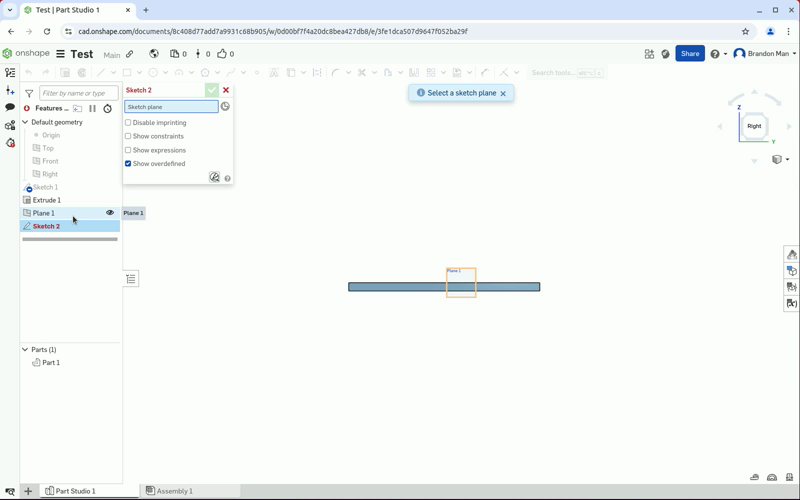
click(73, 215)
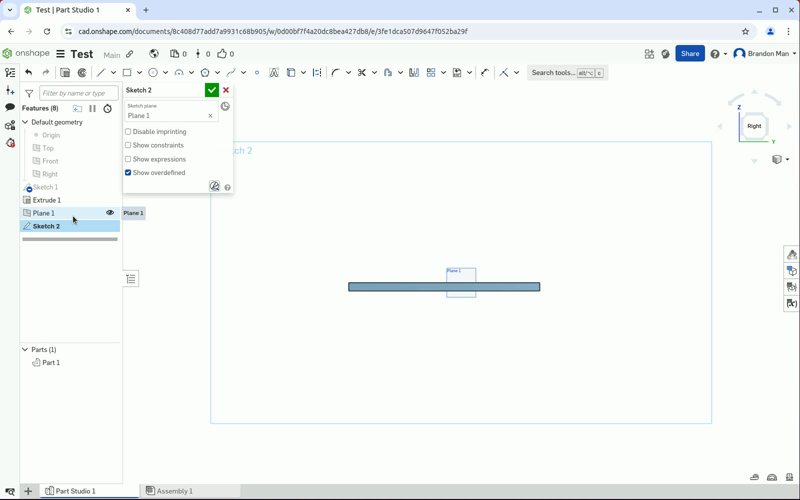
mouse_move(73, 352)
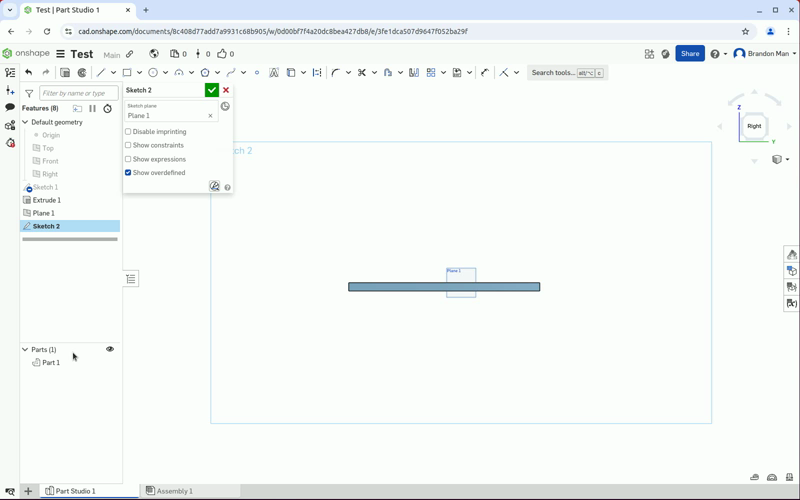
key(y)
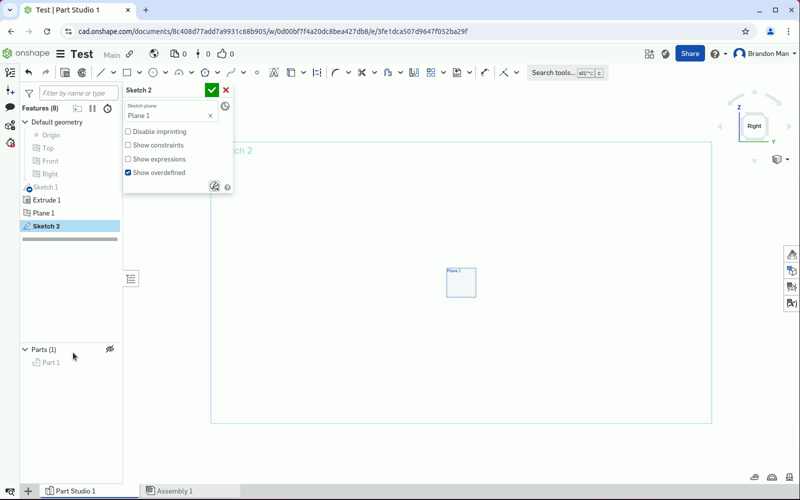
key(l)
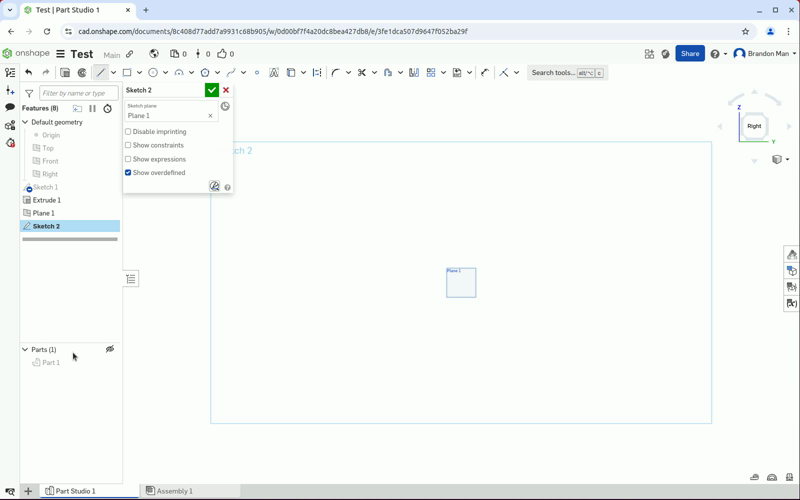
key_down(shift)
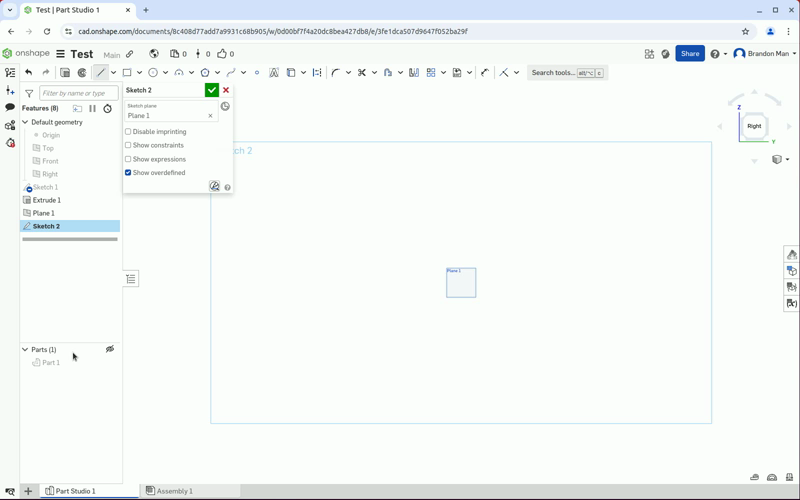
mouse_move(348, 282)
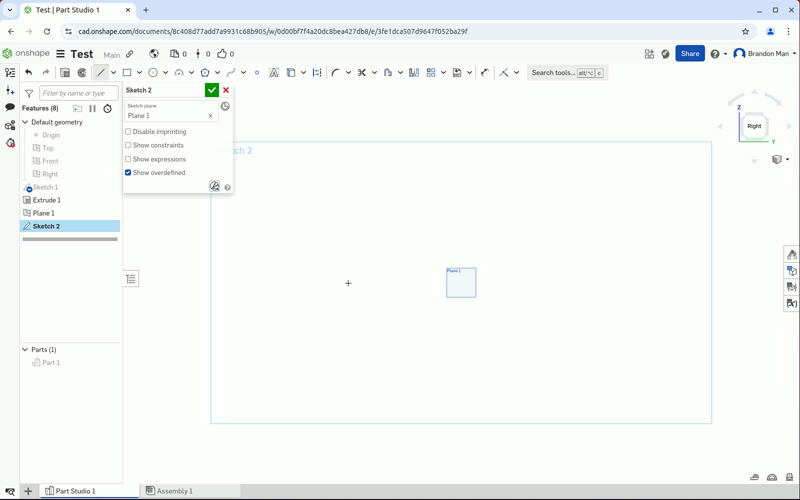
click(348, 282)
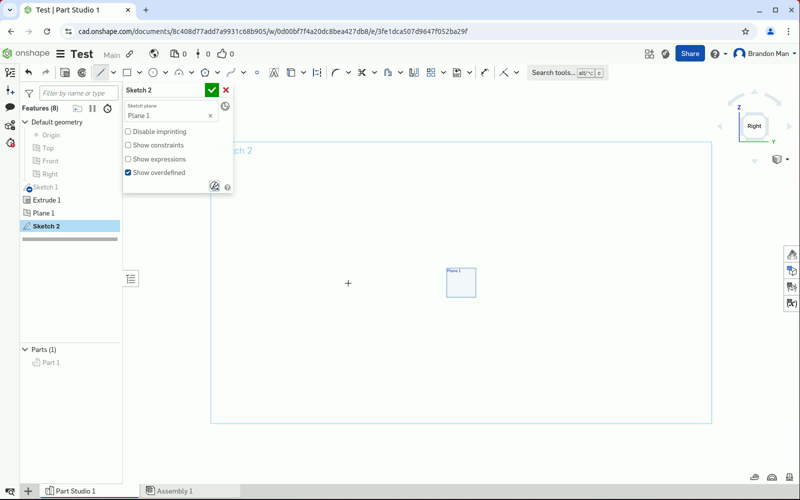
key_up(shift)
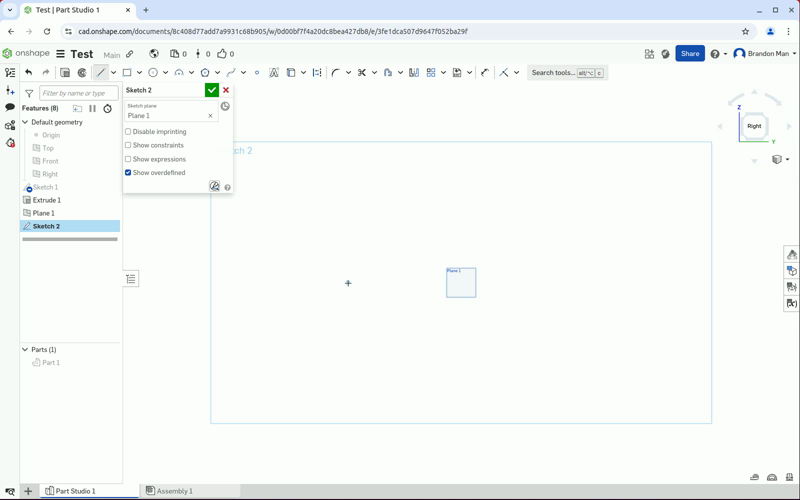
key_down(shift)
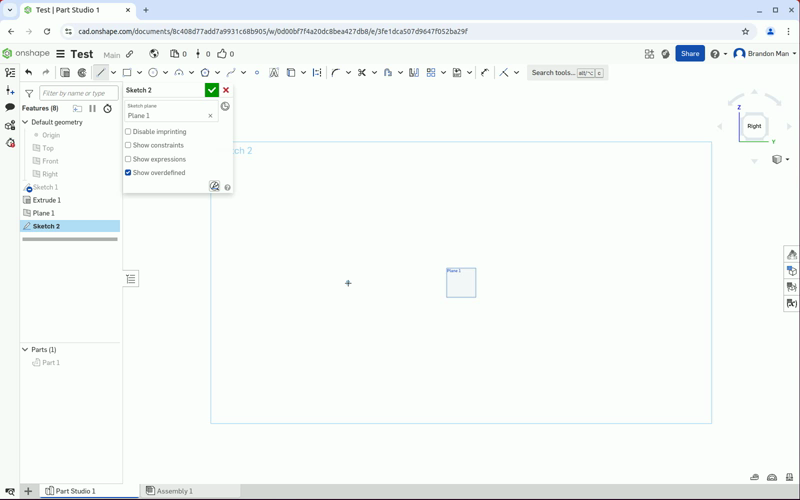
mouse_move(539, 282)
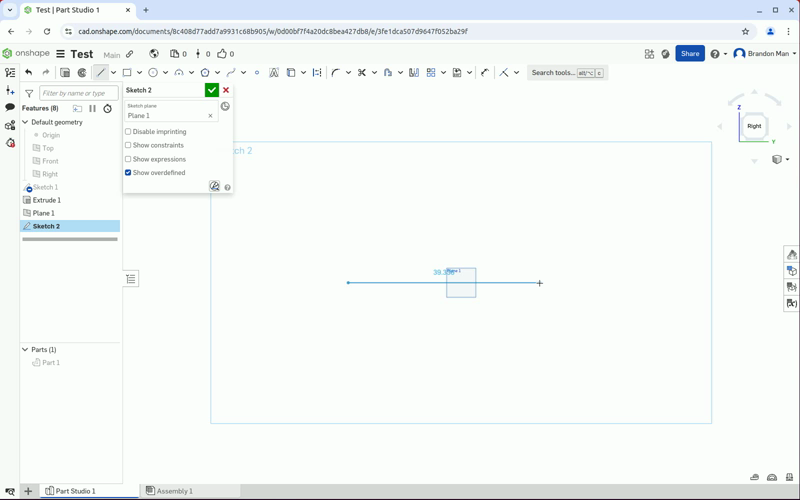
click(539, 282)
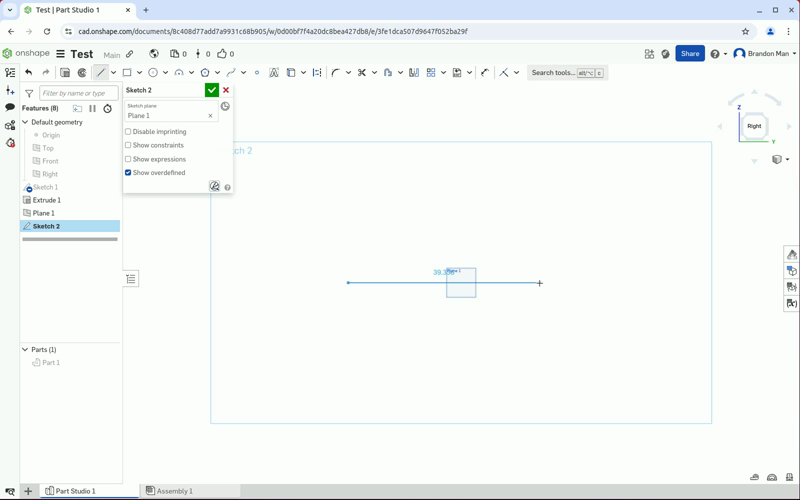
key_up(shift)
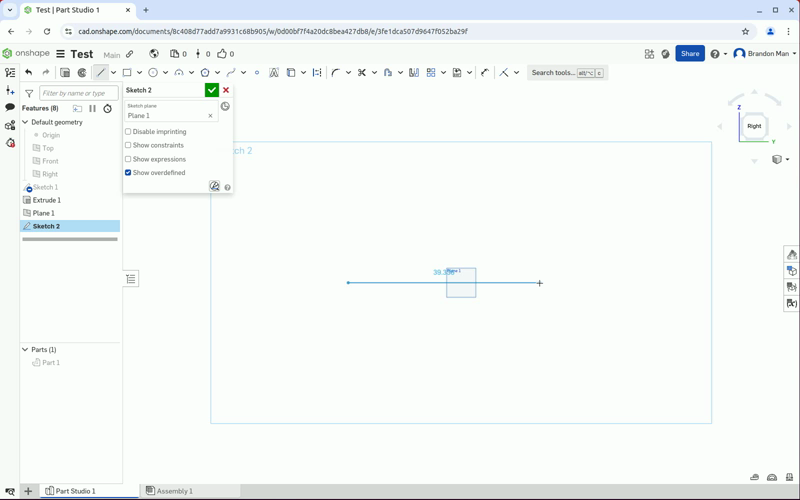
key_down(shift)
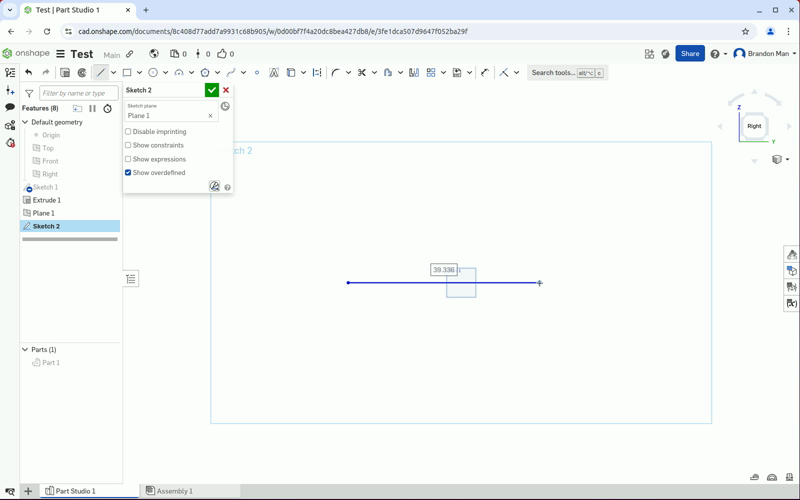
mouse_move(569, 282)
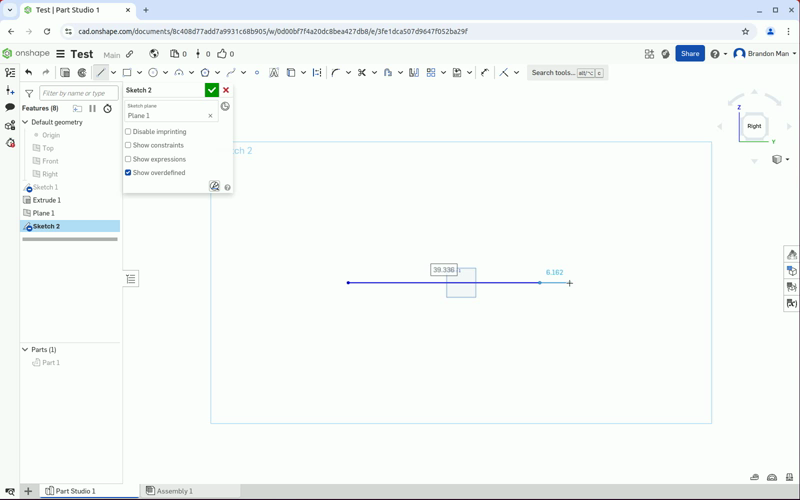
mouse_move(539, 256)
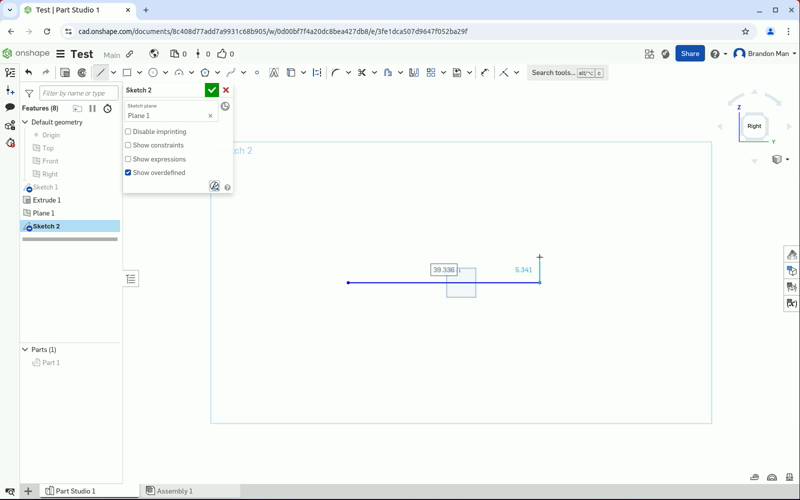
click(539, 256)
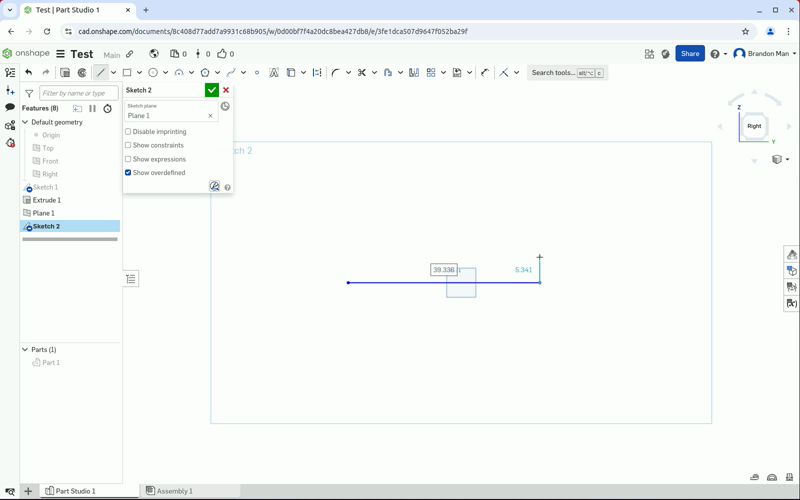
key_up(shift)
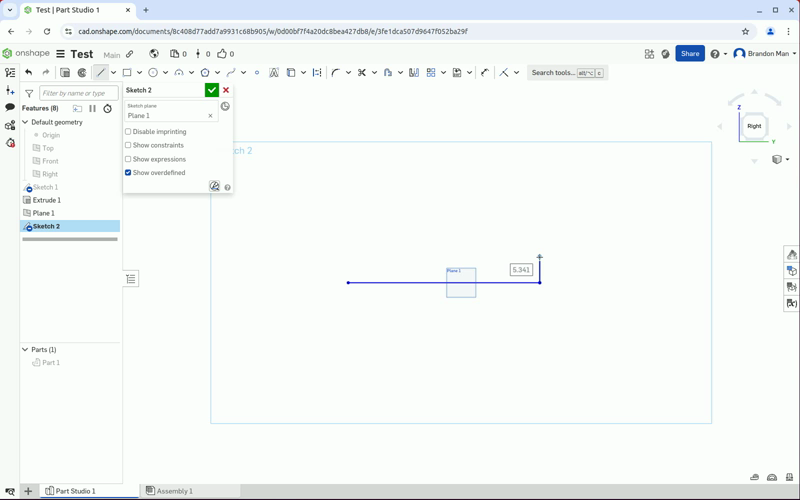
key_down(shift)
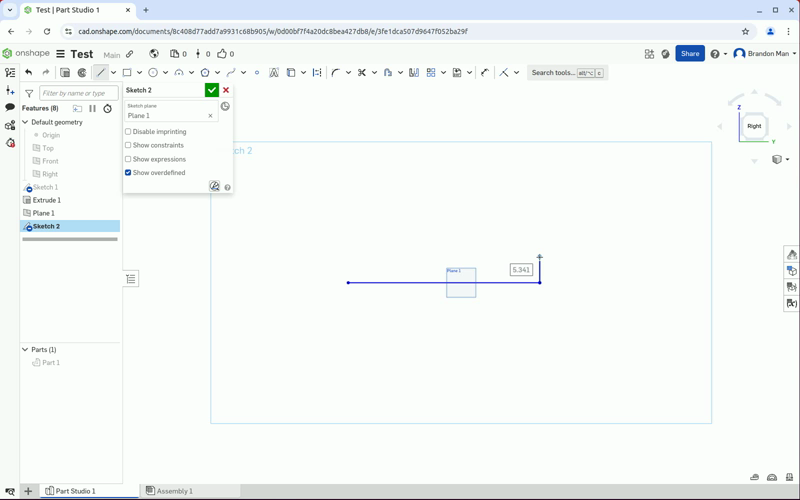
mouse_move(348, 218)
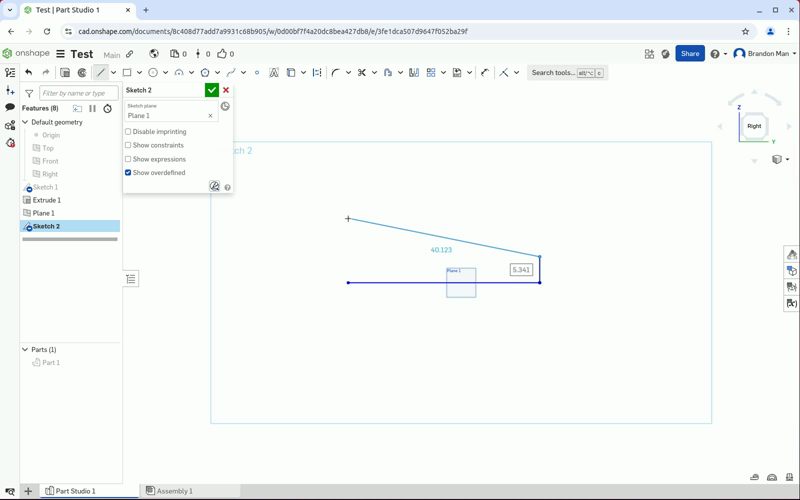
click(348, 218)
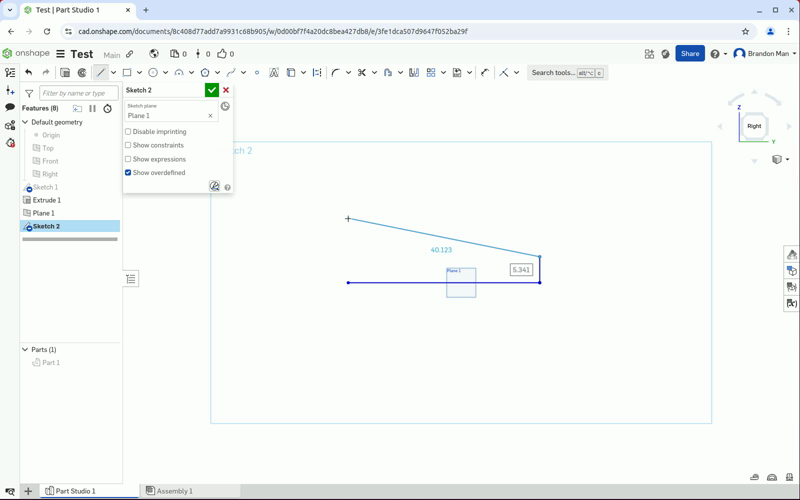
key_up(shift)
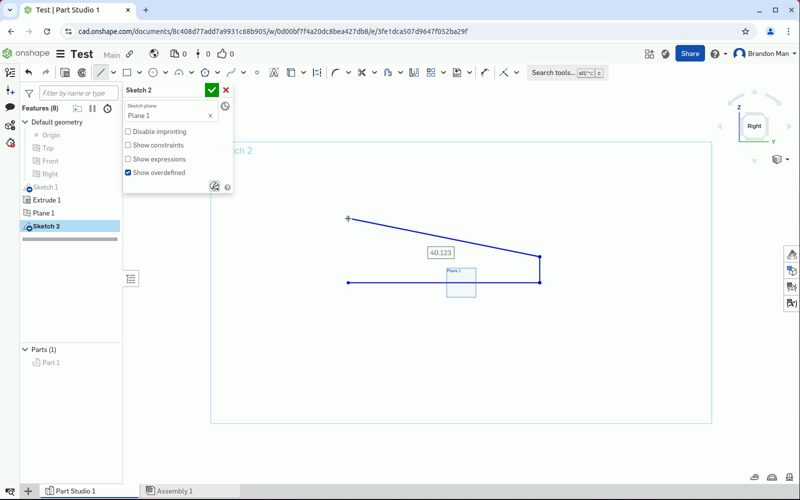
key_down(shift)
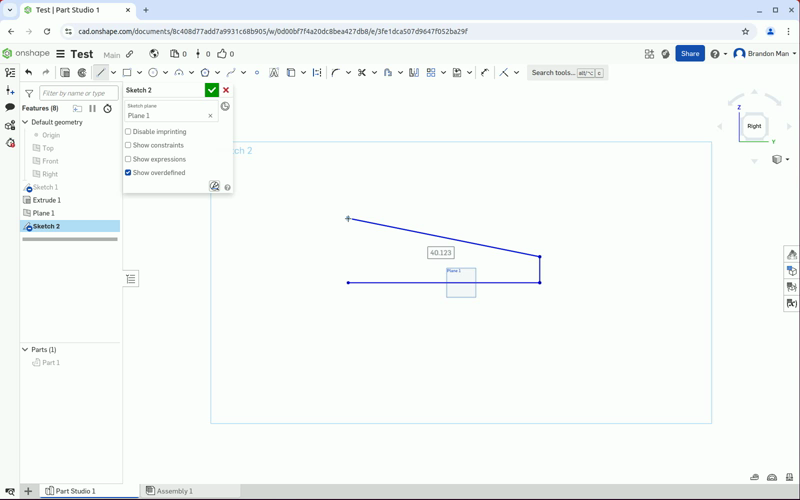
mouse_move(348, 282)
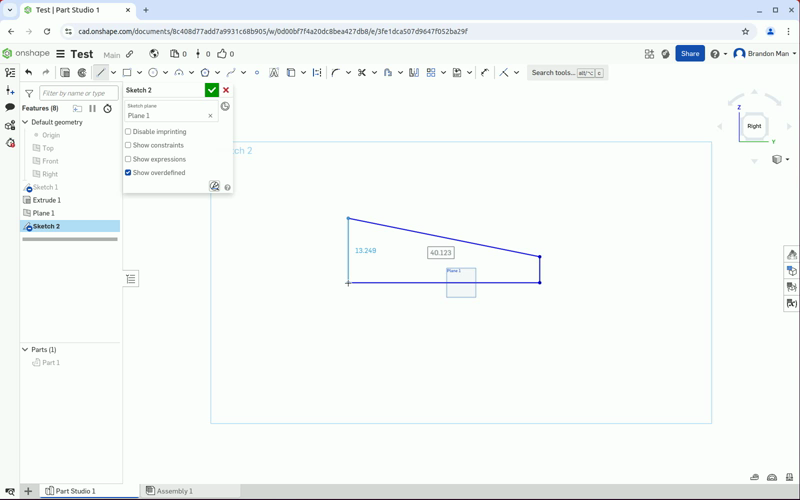
key_up(shift)
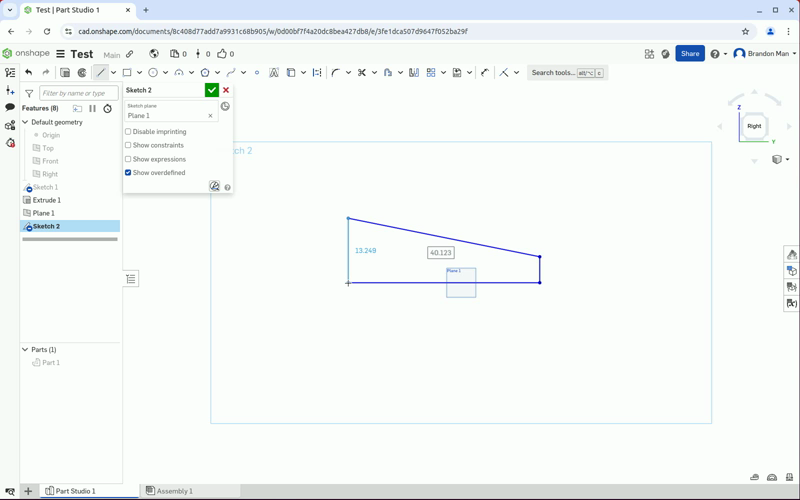
click(348, 282)
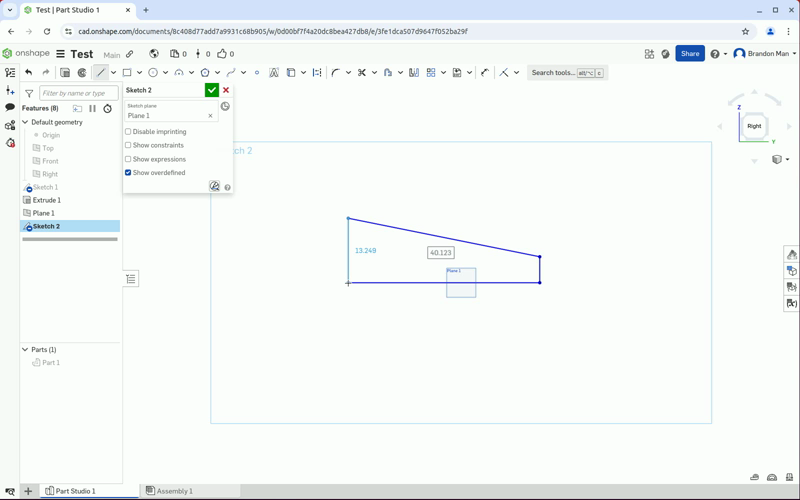
key(esc)
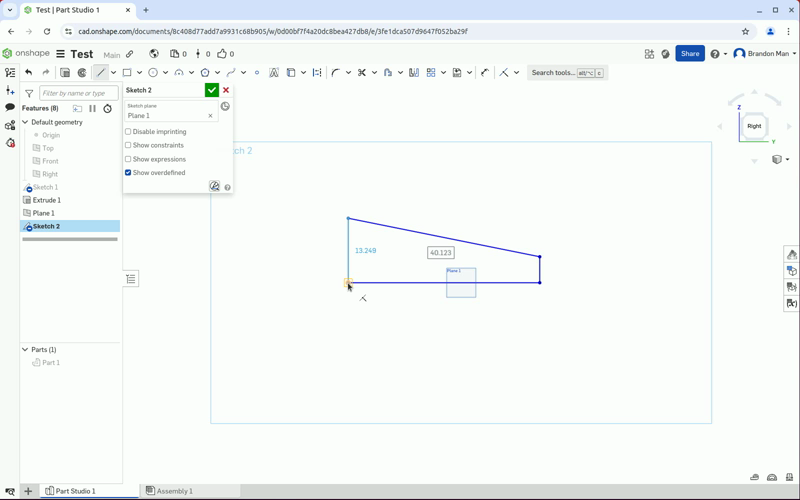
key(c)
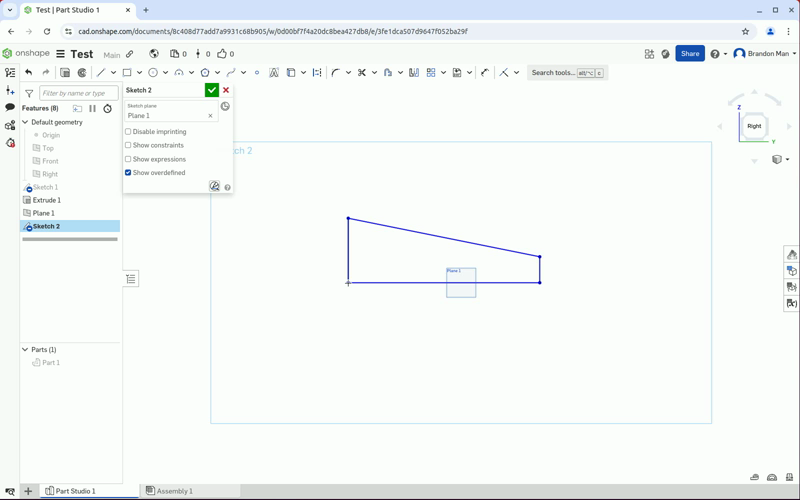
key_down(shift)
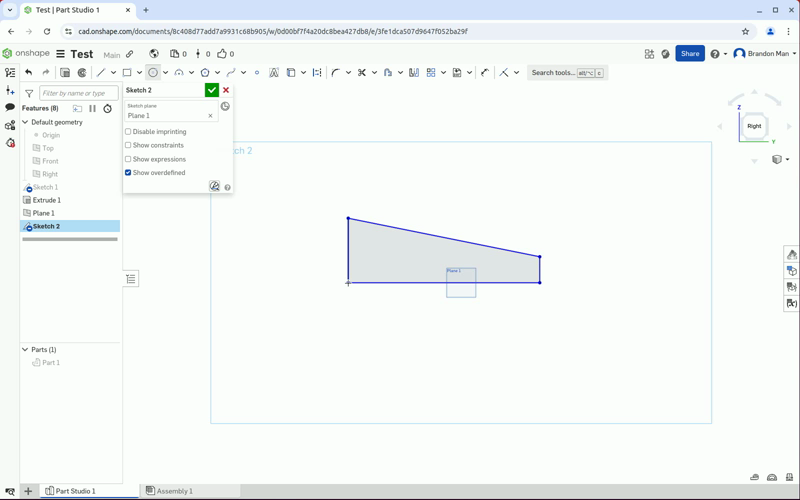
mouse_move(380, 250)
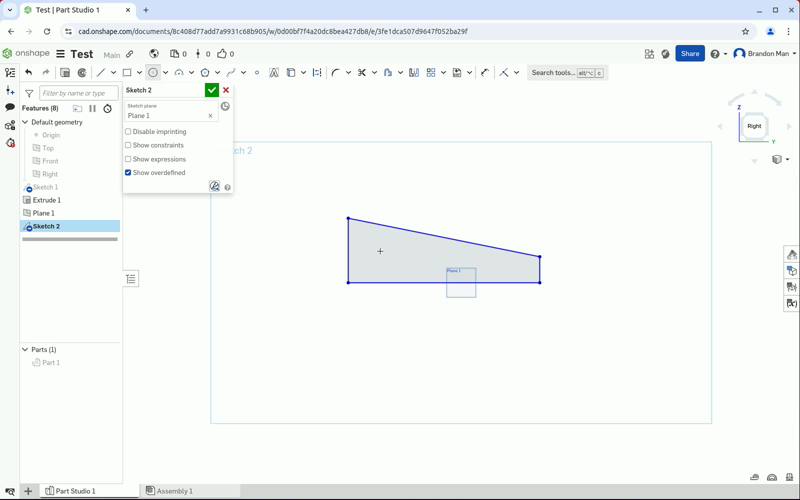
click(380, 250)
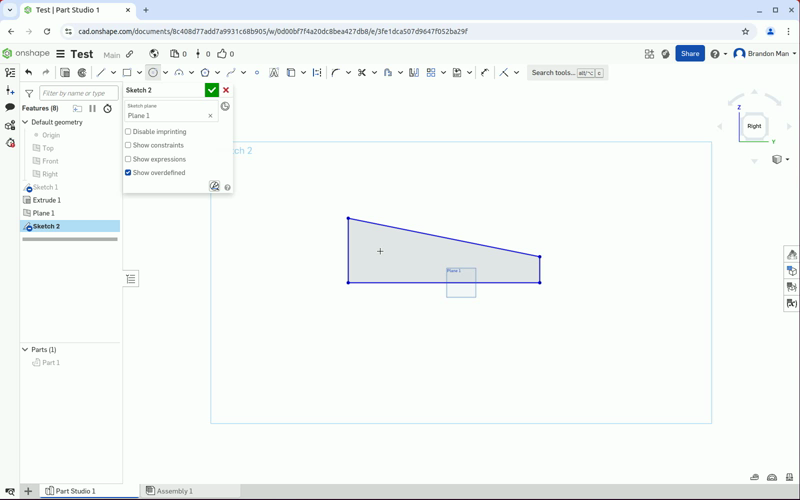
key_up(shift)
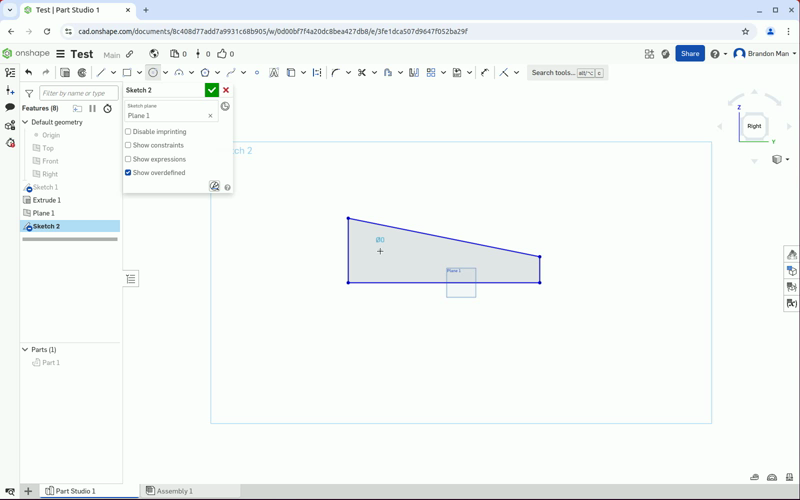
mouse_move(384, 250)
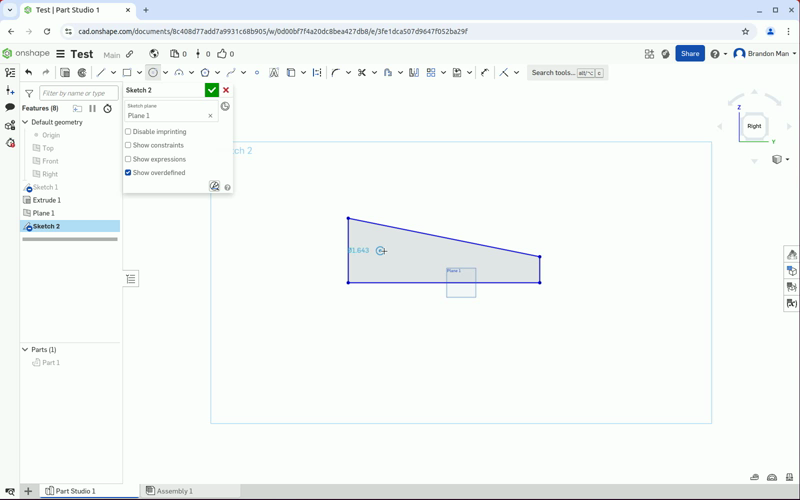
click(384, 250)
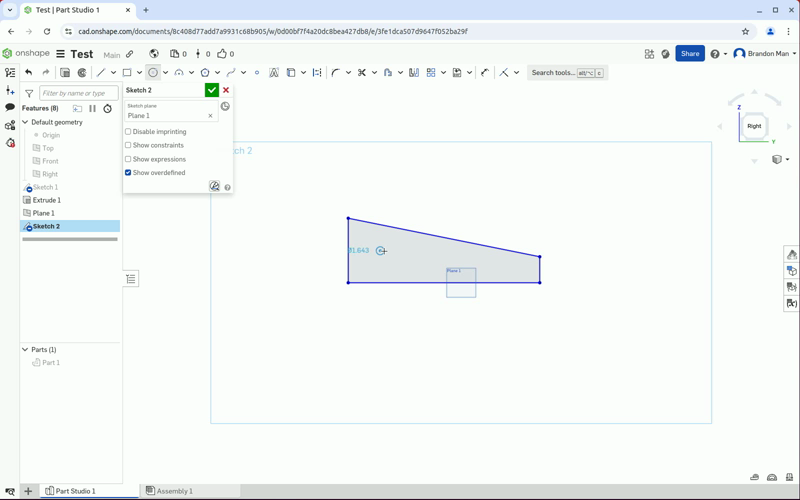
key(esc)
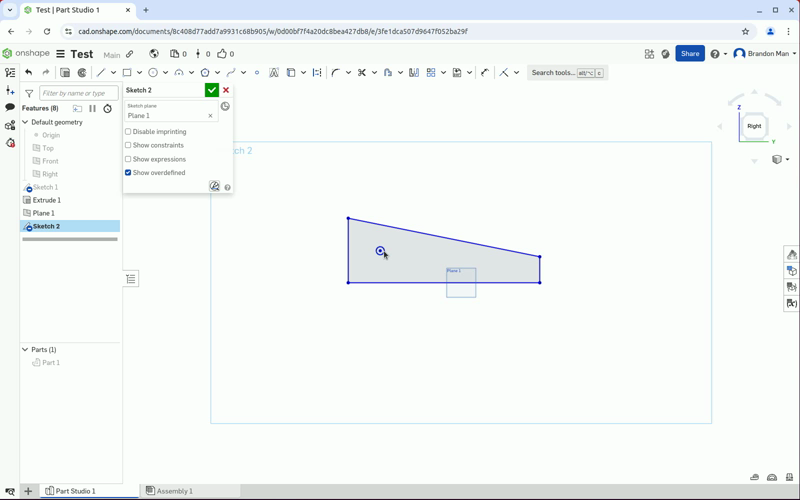
mouse_move(483, 267)
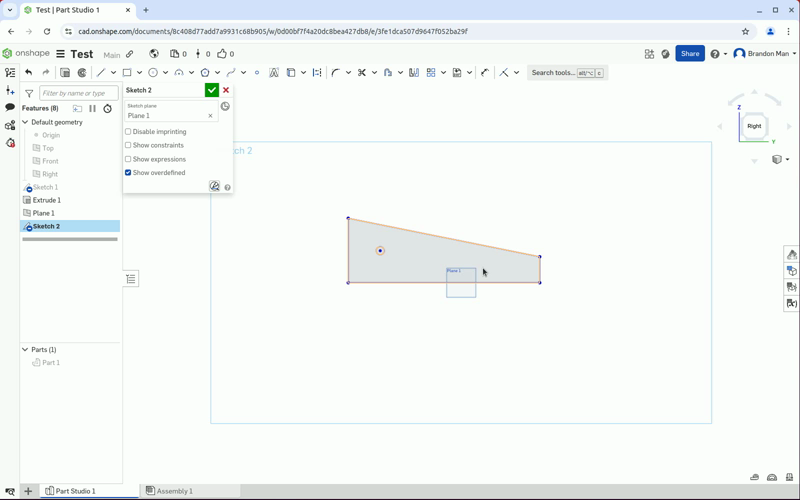
click(483, 267)
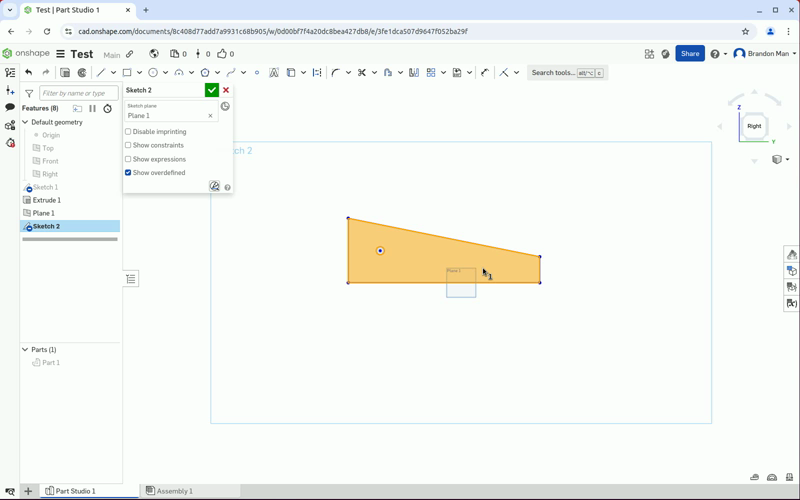
mouse_move(73, 352)
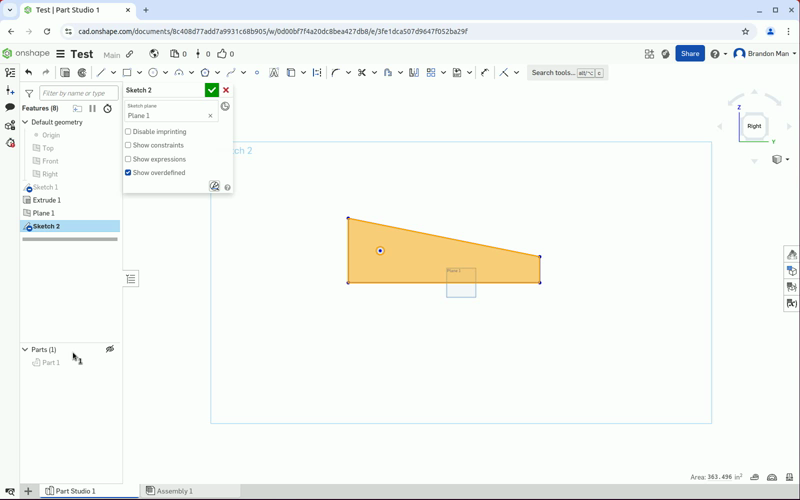
key(shift+y)
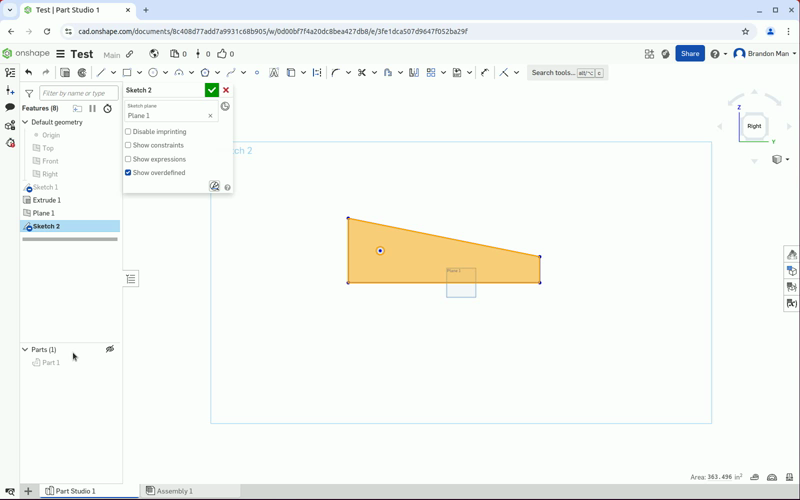
key(shift+e)
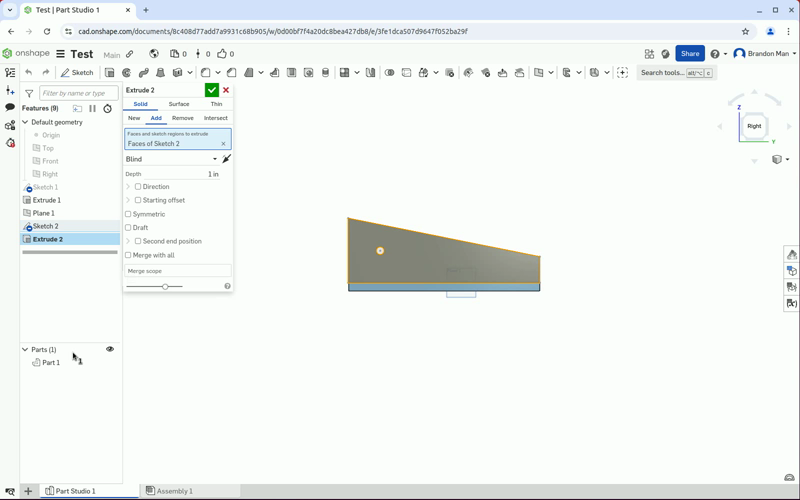
mouse_move(143, 106)
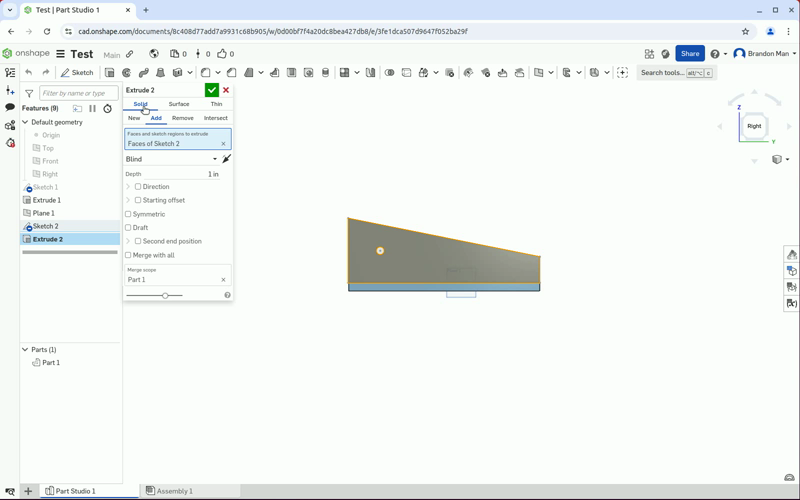
click(143, 106)
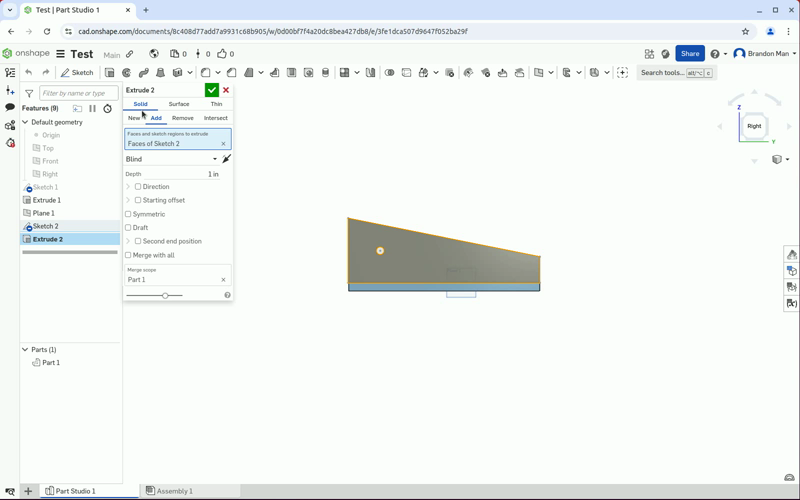
mouse_move(137, 120)
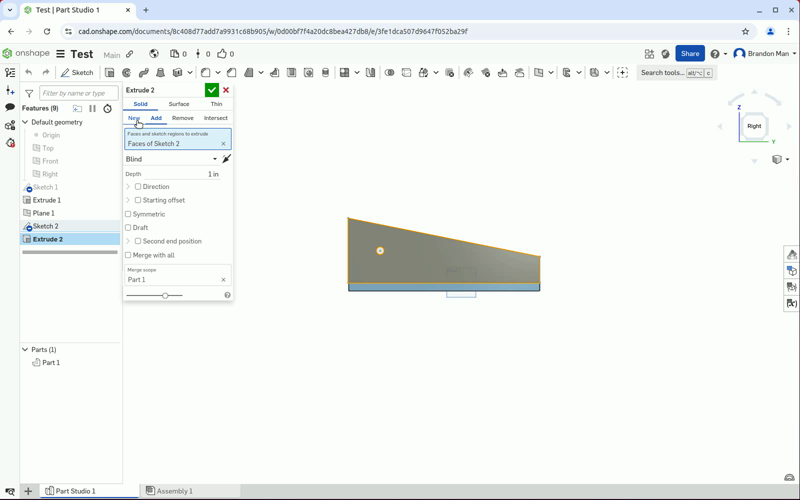
click(137, 120)
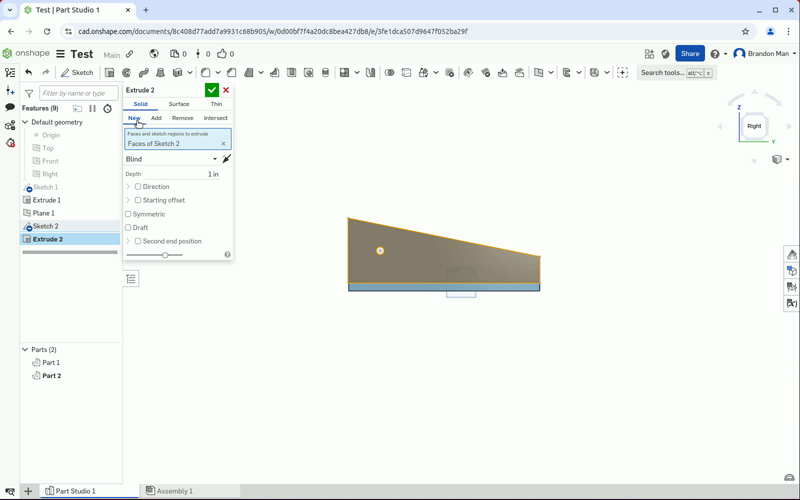
key(tab, 4)
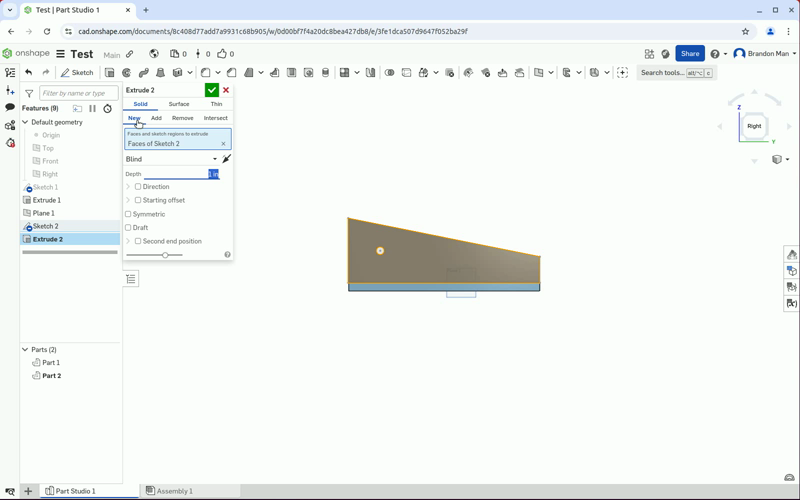
text(-1.204)
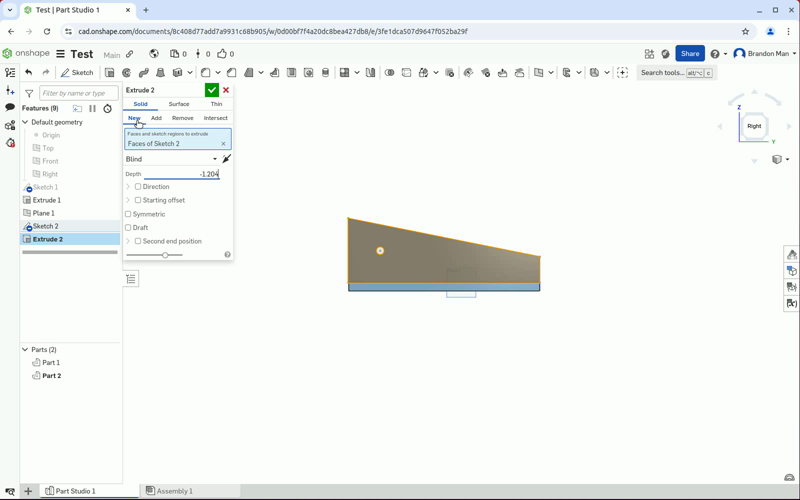
key(enter)
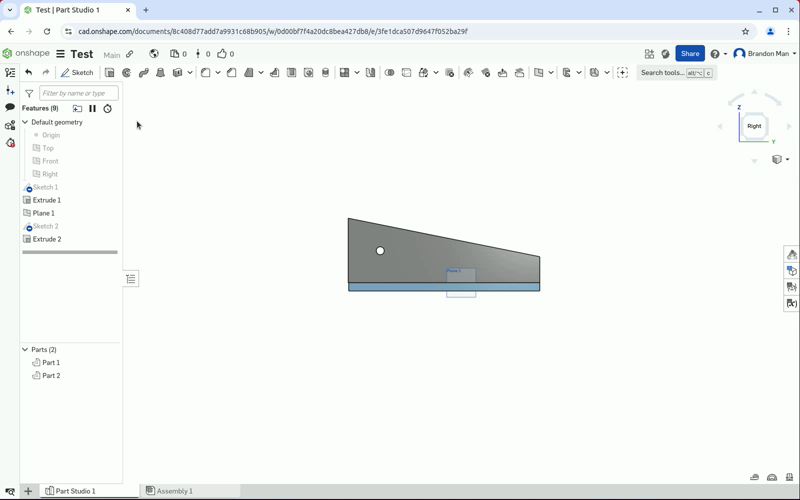
key(shift+h)
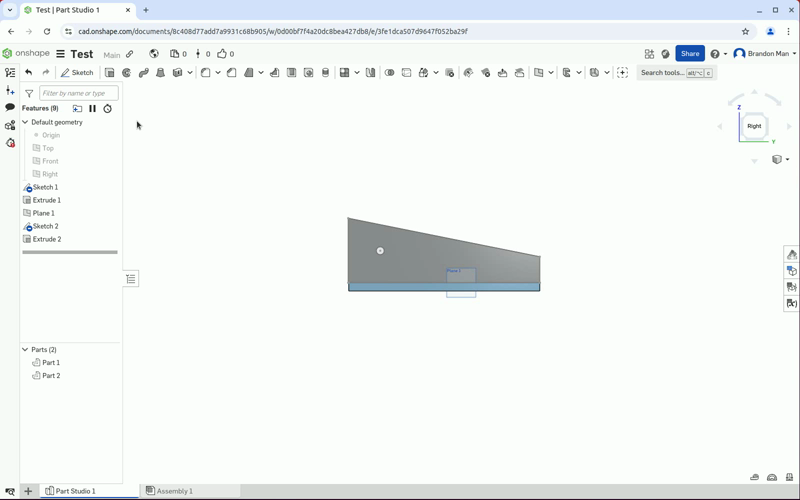
key(shift+h)
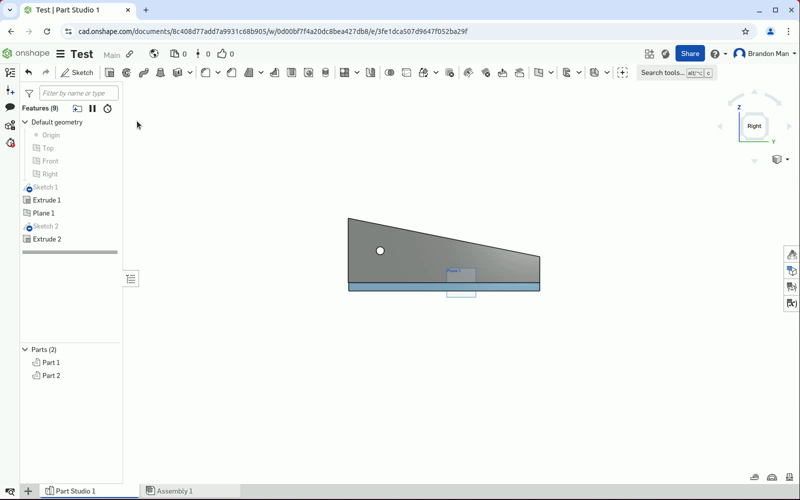
mouse_move(73, 189)
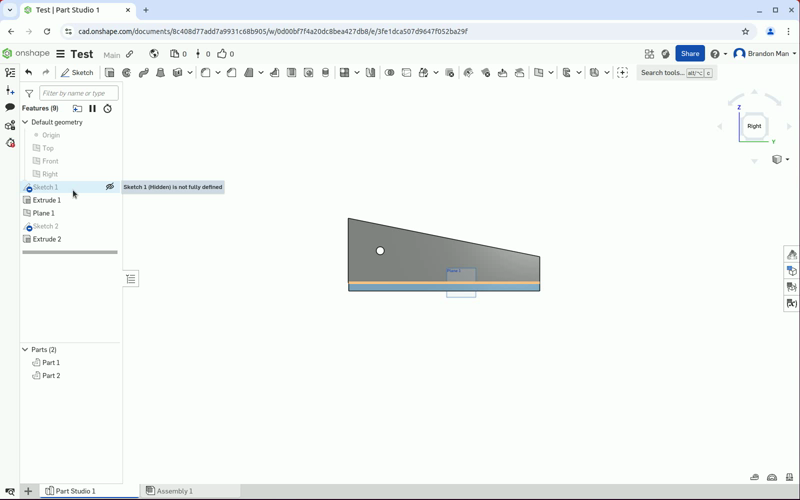
click(73, 189)
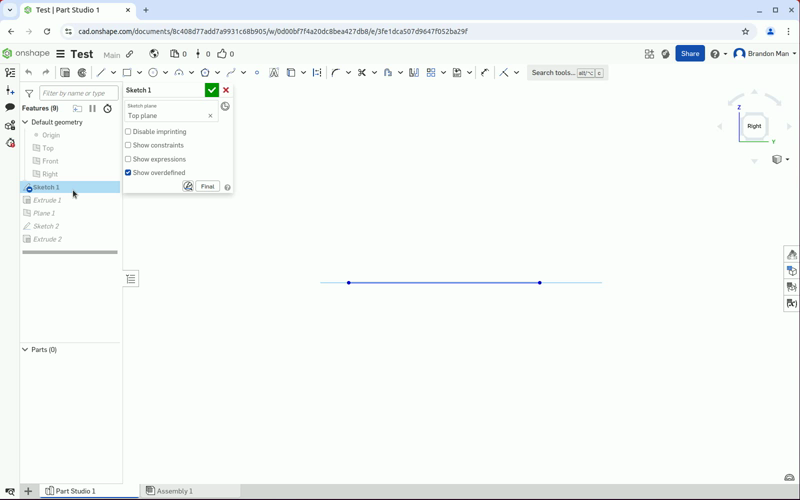
mouse_move(229, 92)
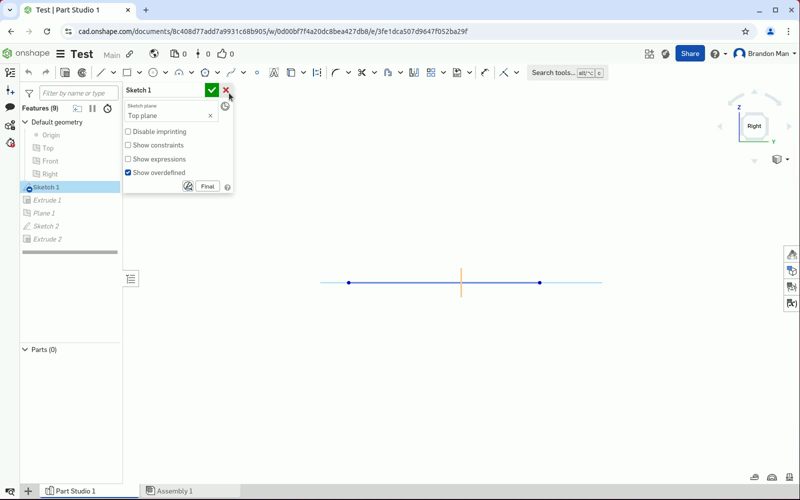
click(229, 92)
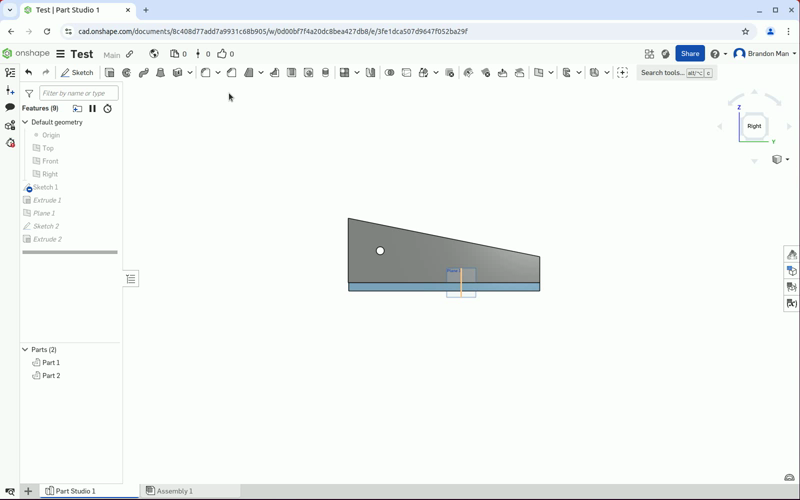
mouse_move(541, 75)
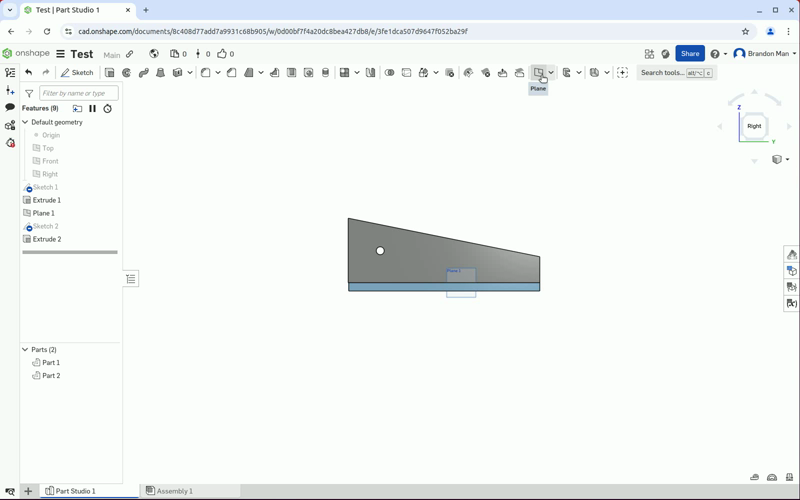
click(541, 75)
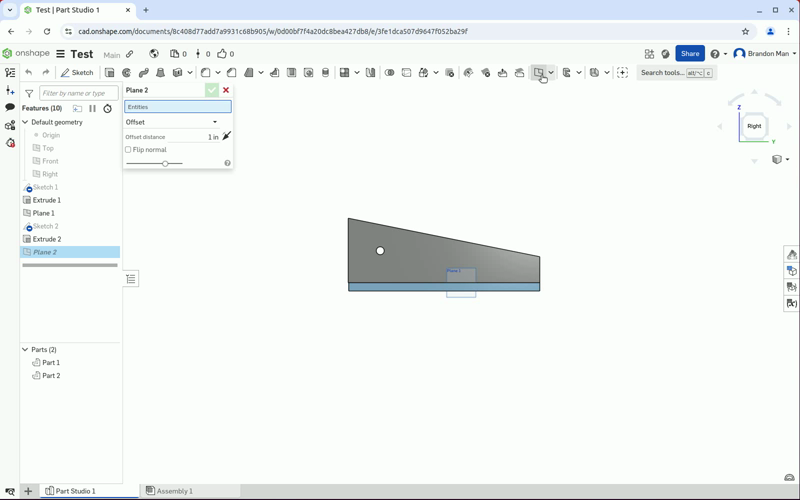
mouse_move(73, 176)
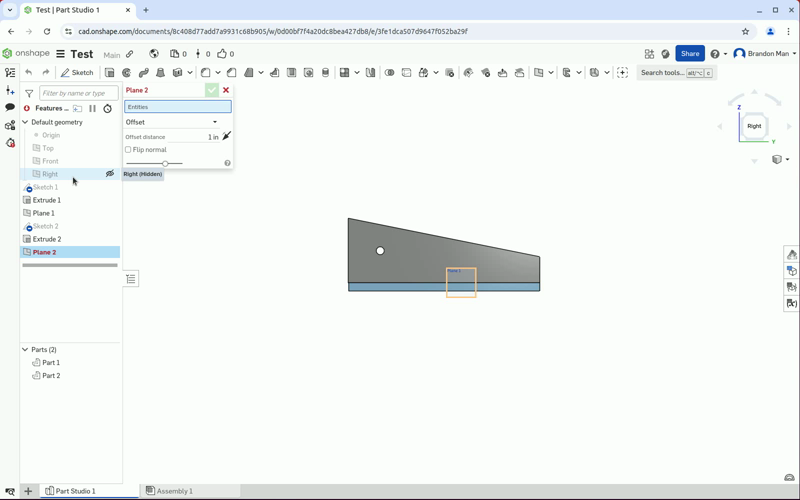
click(73, 176)
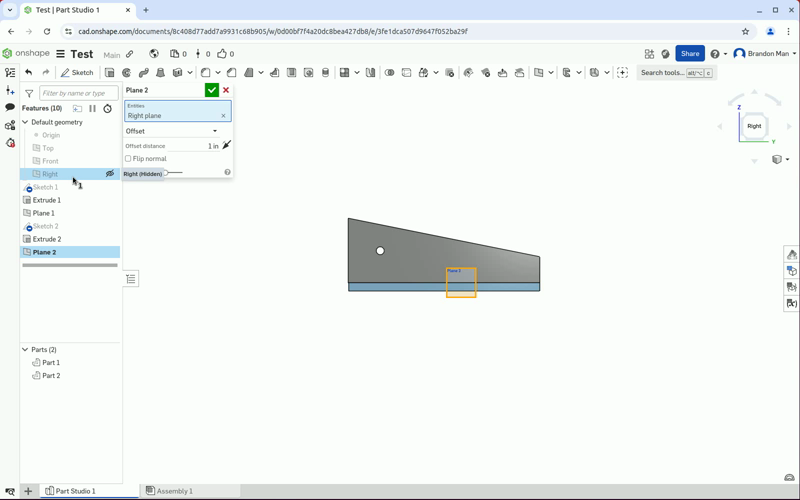
key(tab, 2)
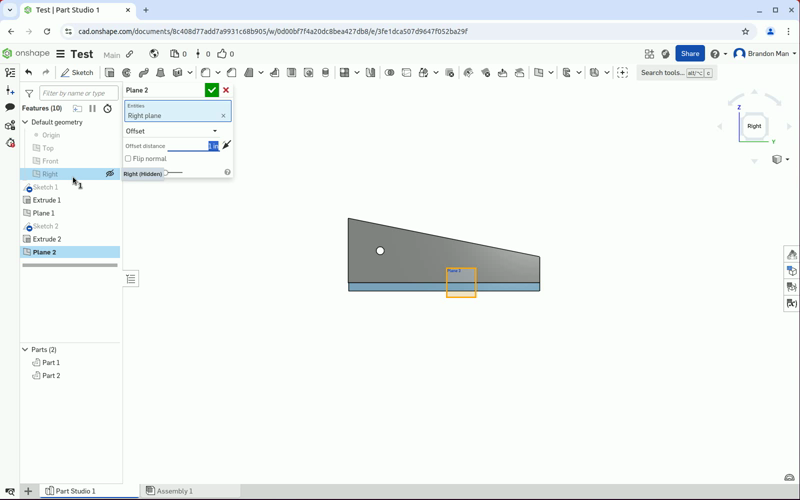
text(5.053)
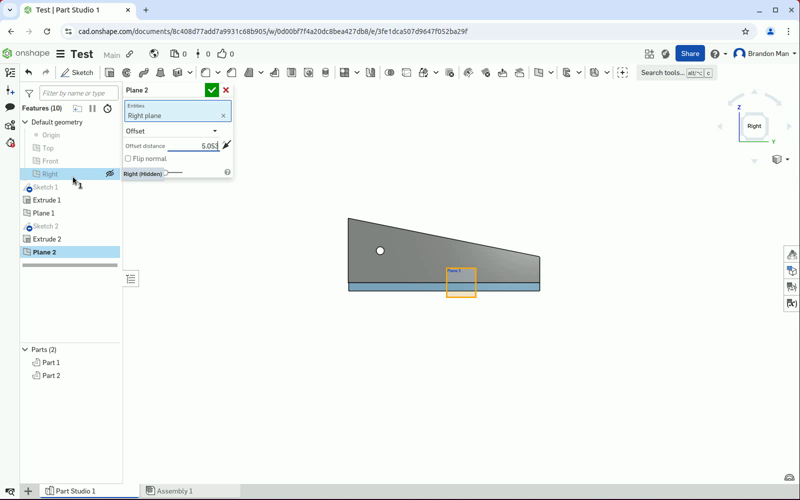
key(enter, 2)
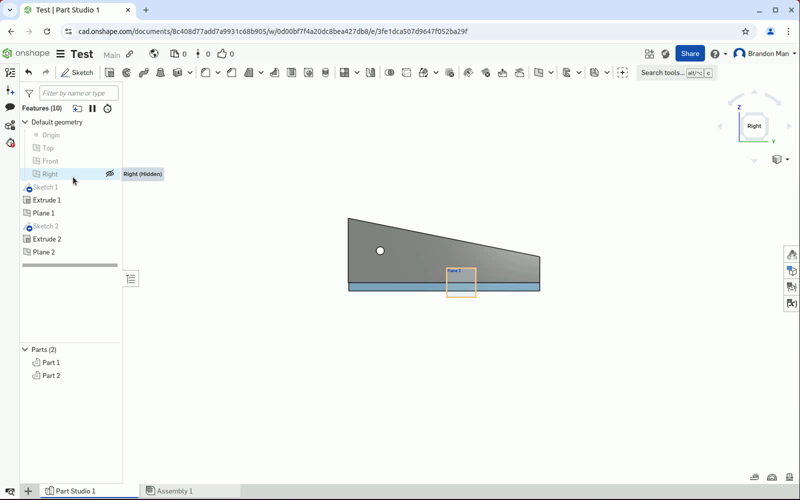
key(shift+s)
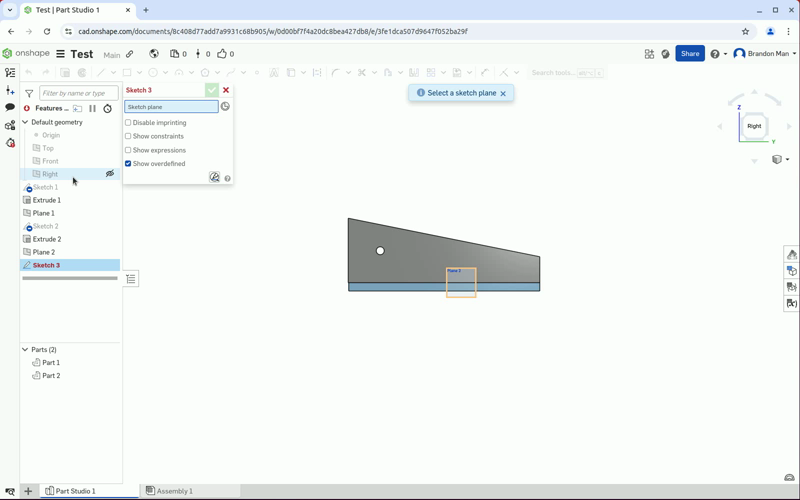
mouse_move(73, 254)
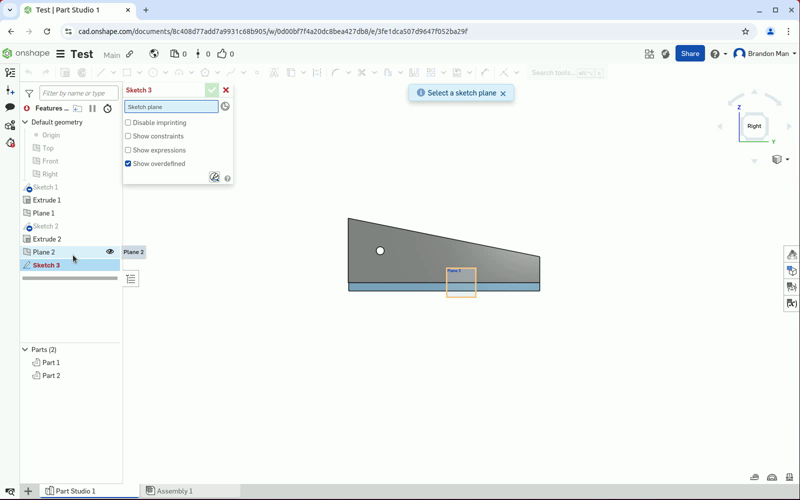
click(73, 254)
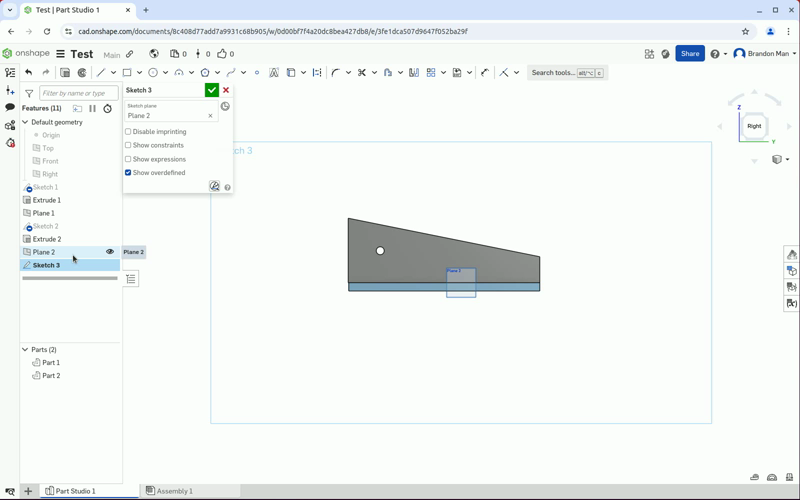
mouse_move(73, 352)
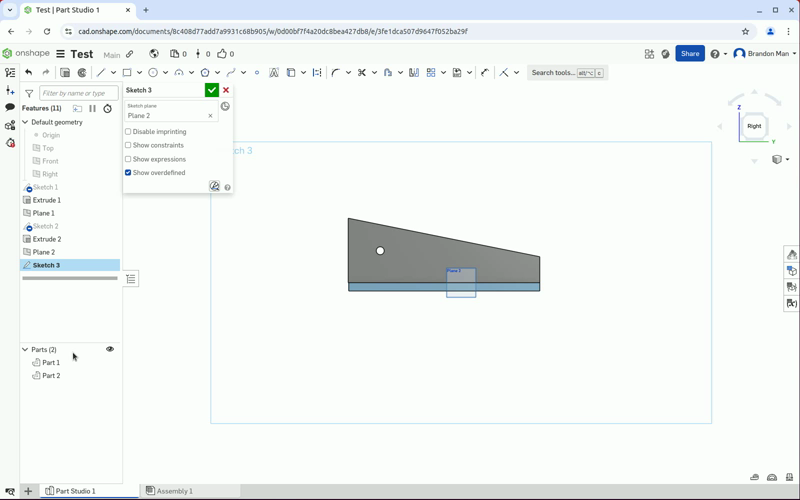
key(y)
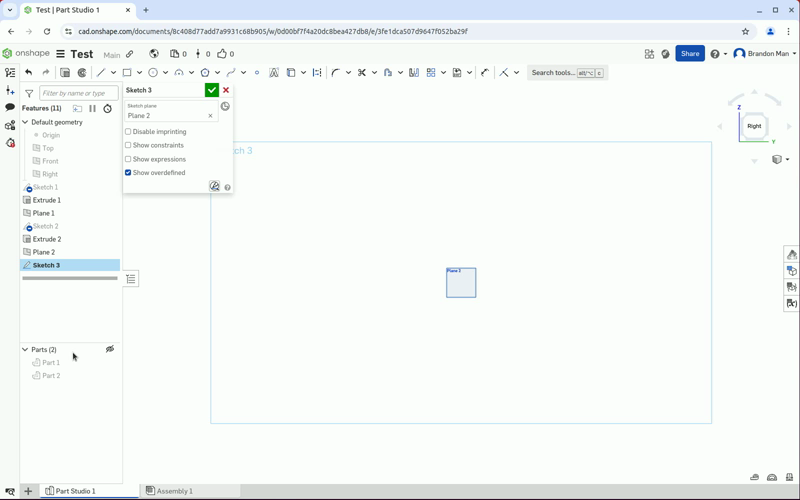
key(l)
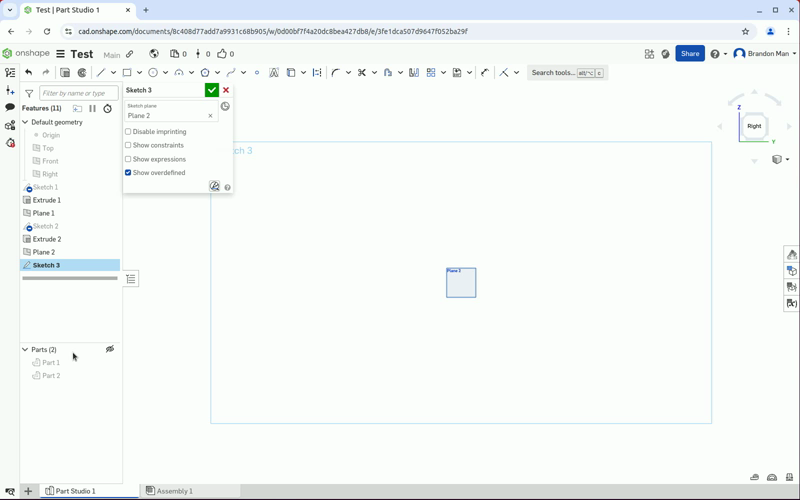
key_down(shift)
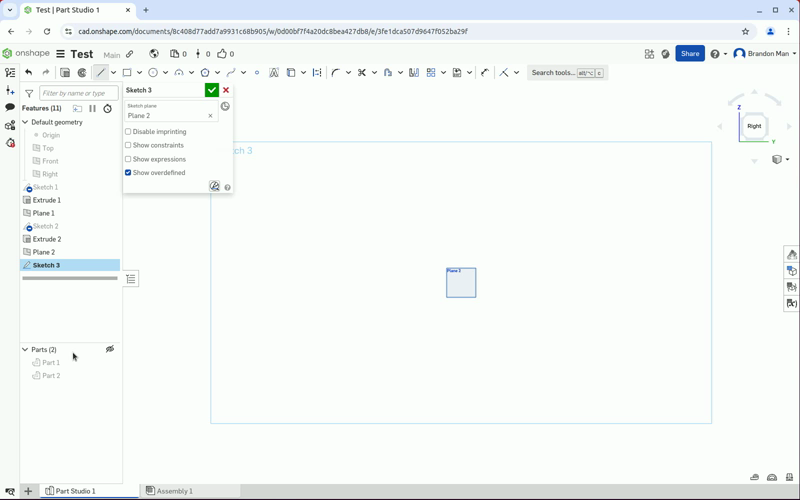
mouse_move(348, 282)
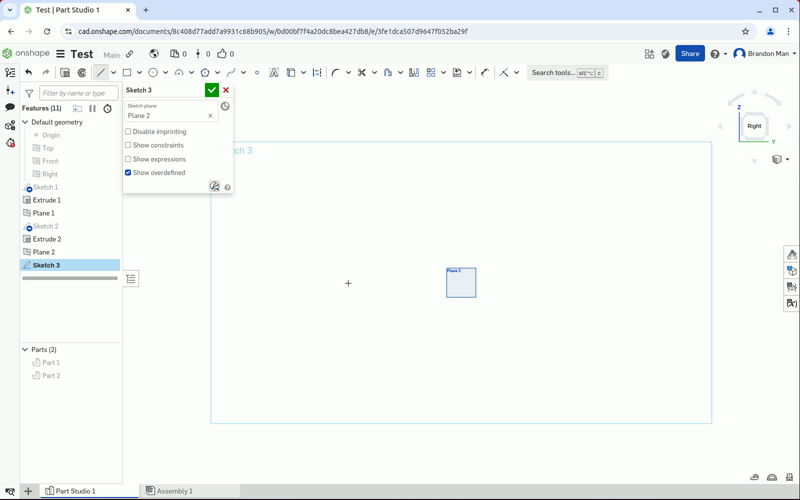
click(348, 282)
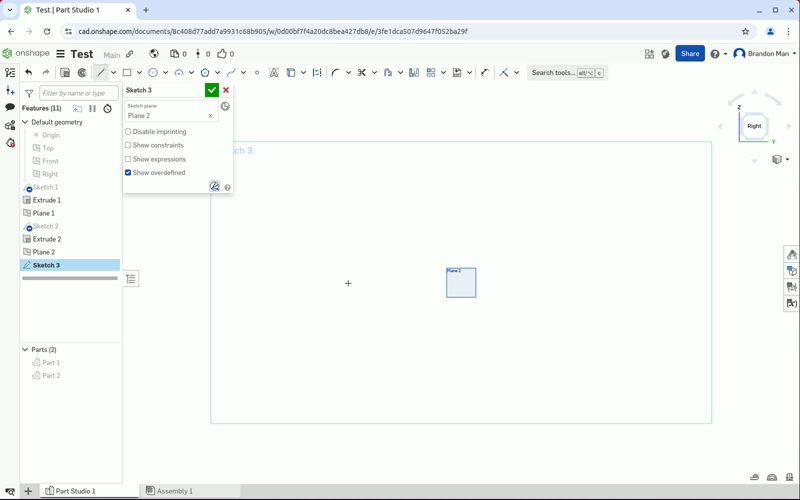
key_up(shift)
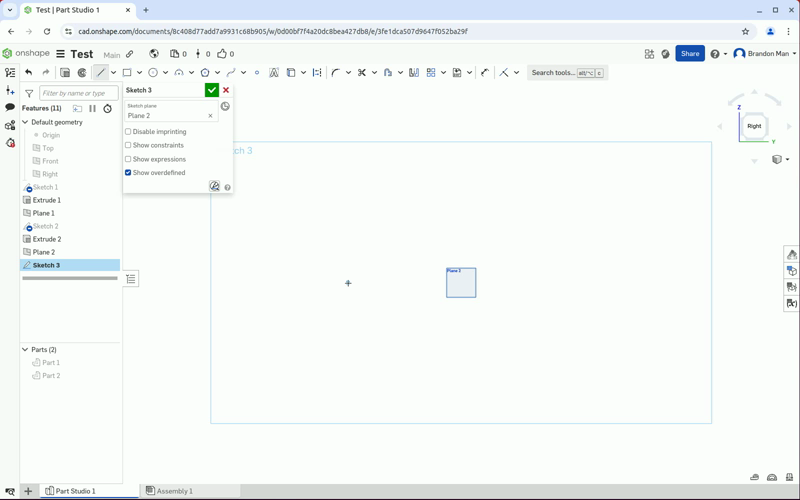
key_down(shift)
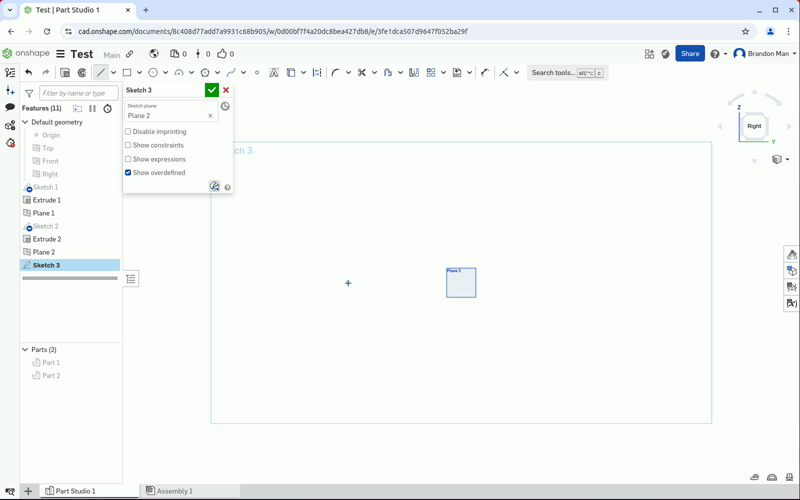
mouse_move(539, 282)
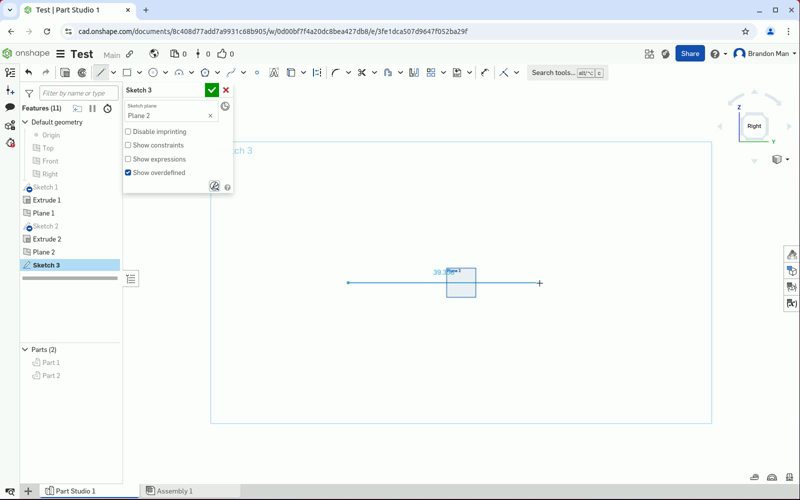
click(539, 282)
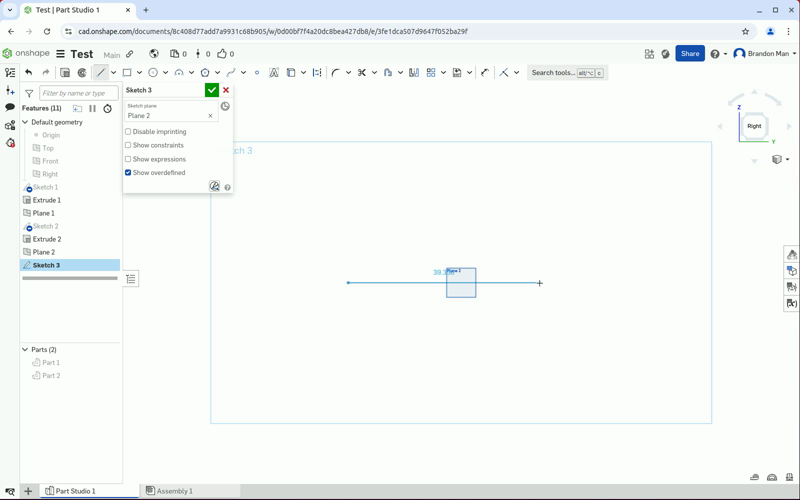
key_up(shift)
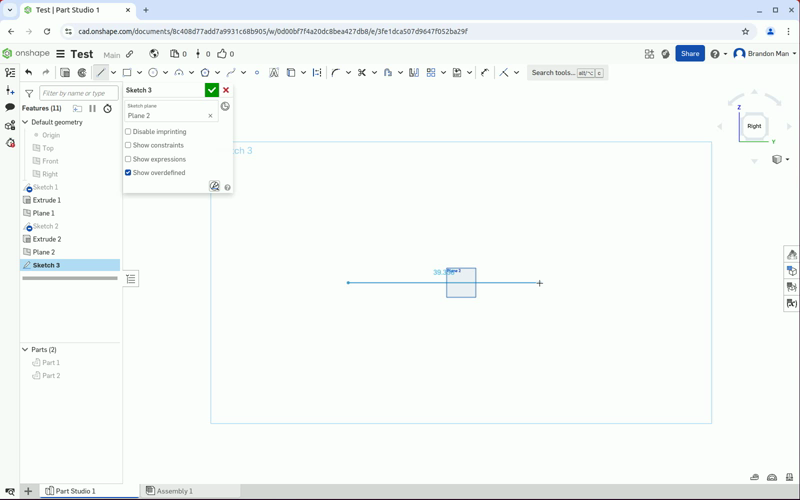
key_down(shift)
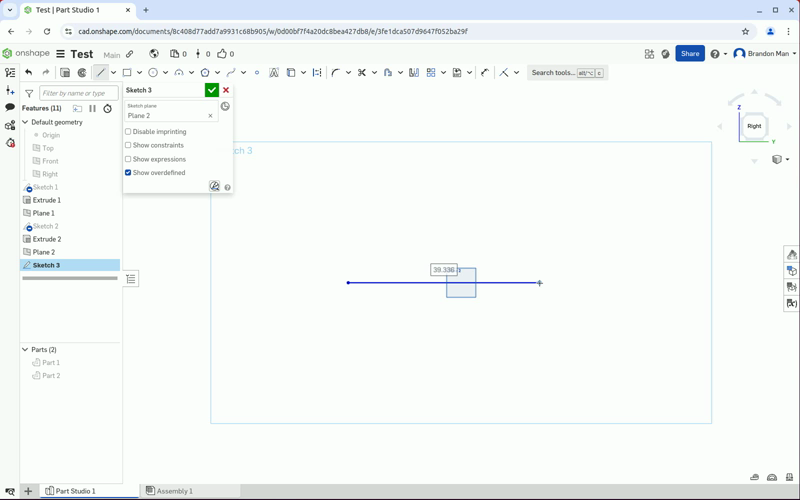
mouse_move(539, 218)
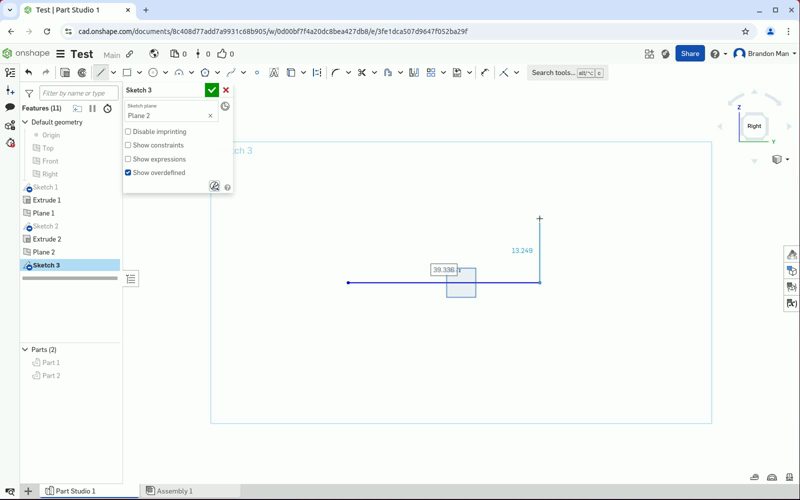
click(539, 218)
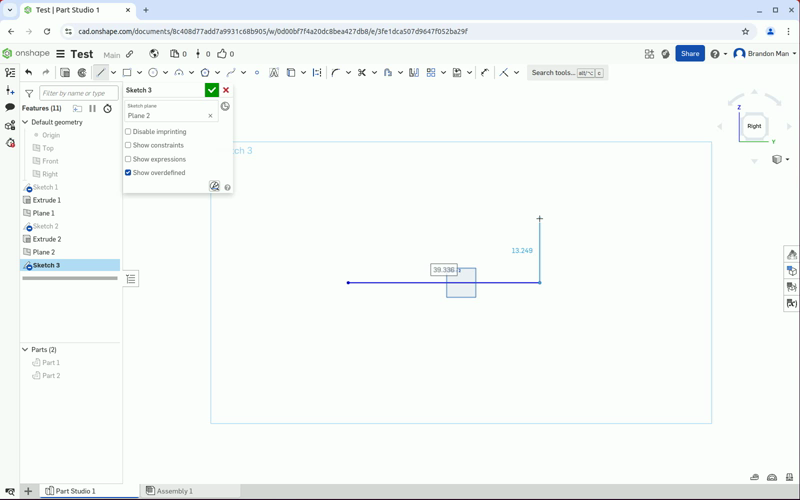
key_up(shift)
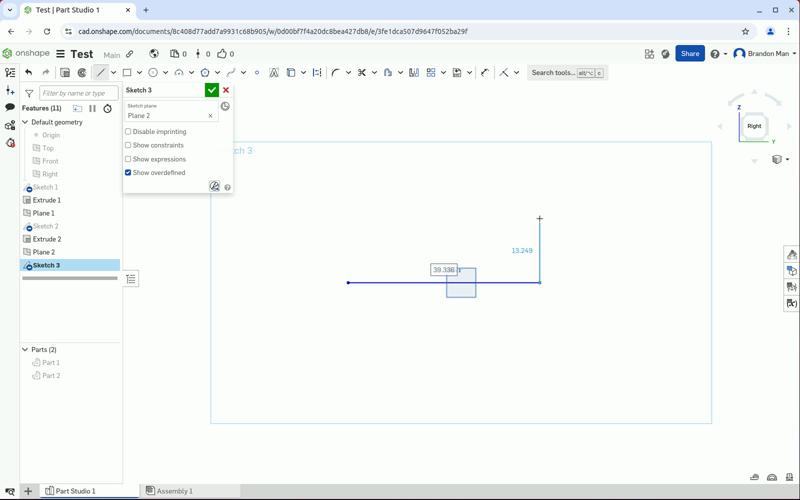
key_down(shift)
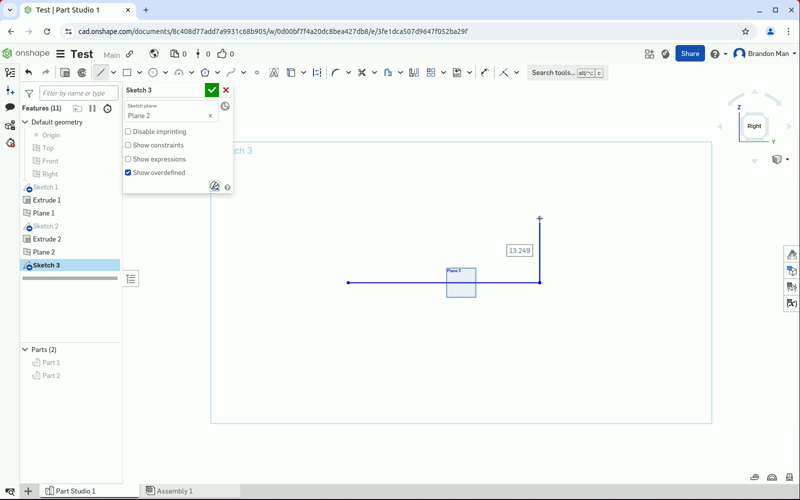
mouse_move(348, 256)
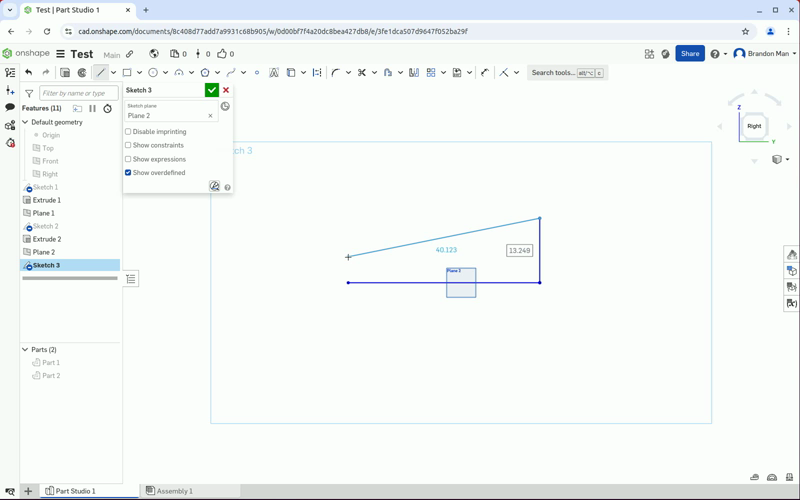
click(348, 256)
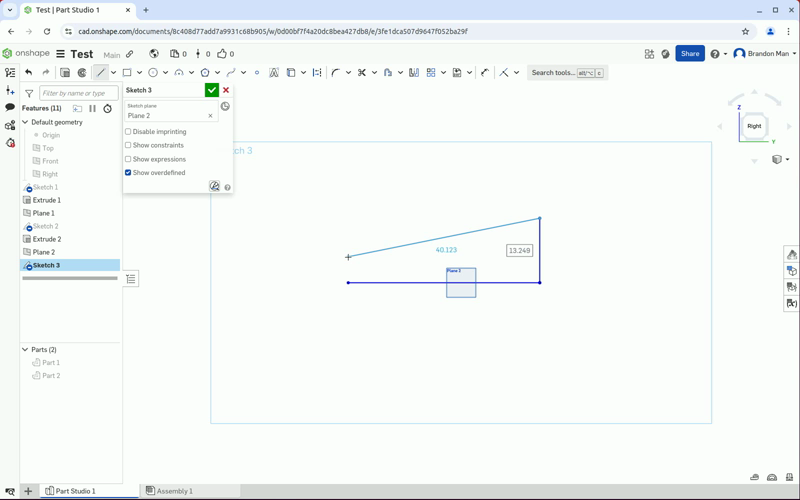
key_up(shift)
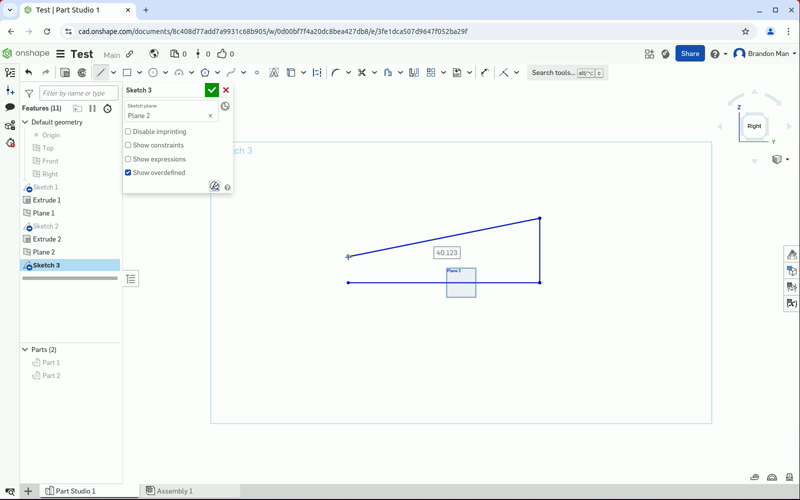
mouse_move(378, 256)
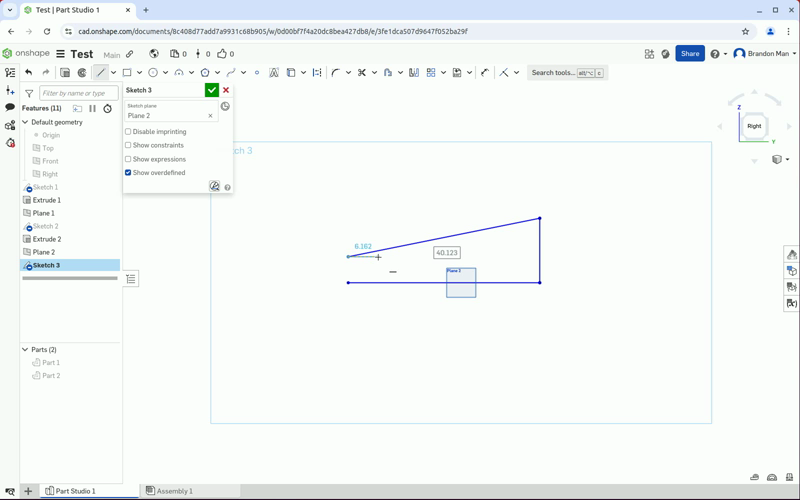
key_down(shift)
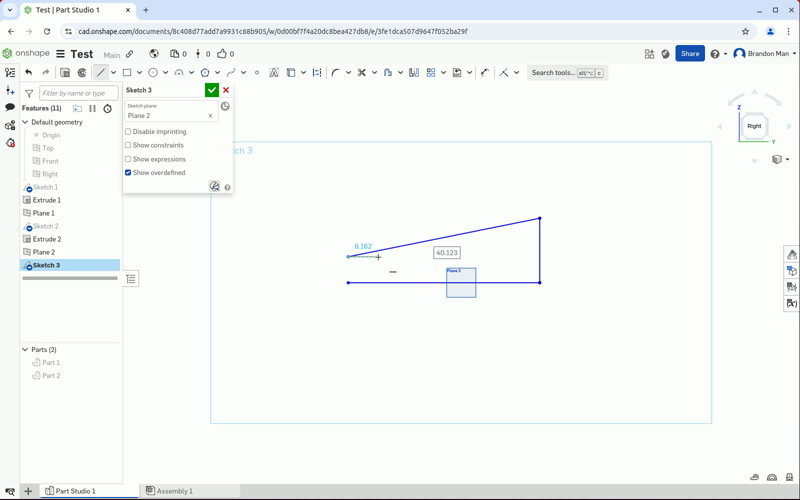
mouse_move(348, 282)
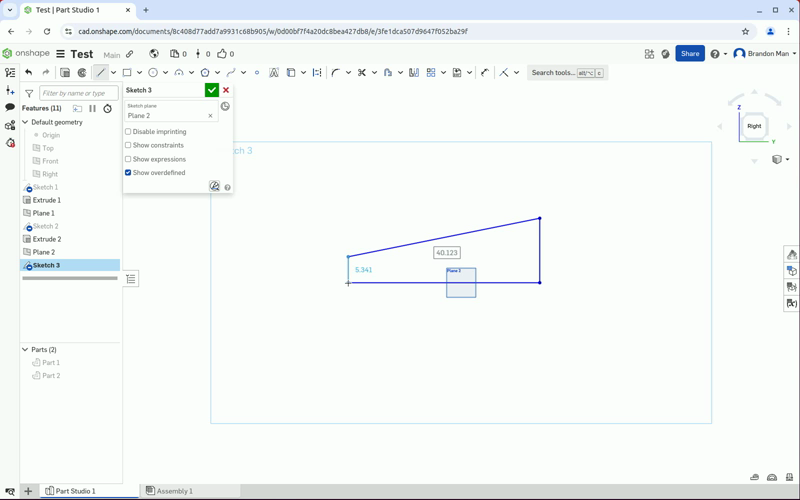
key_up(shift)
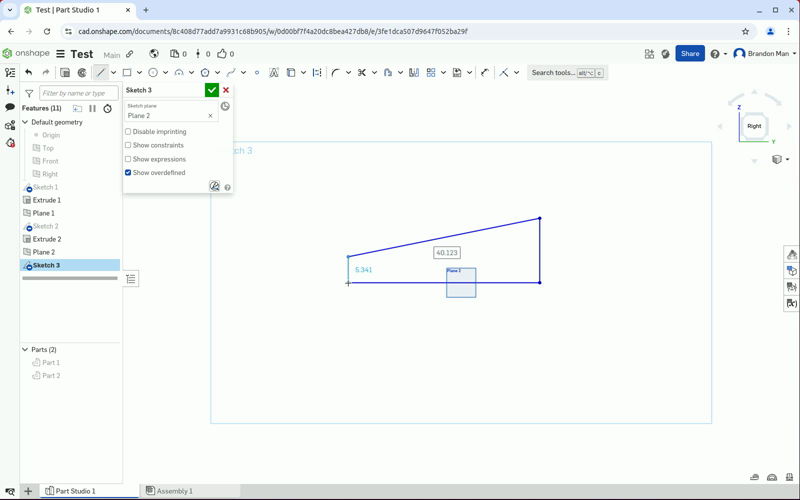
click(348, 282)
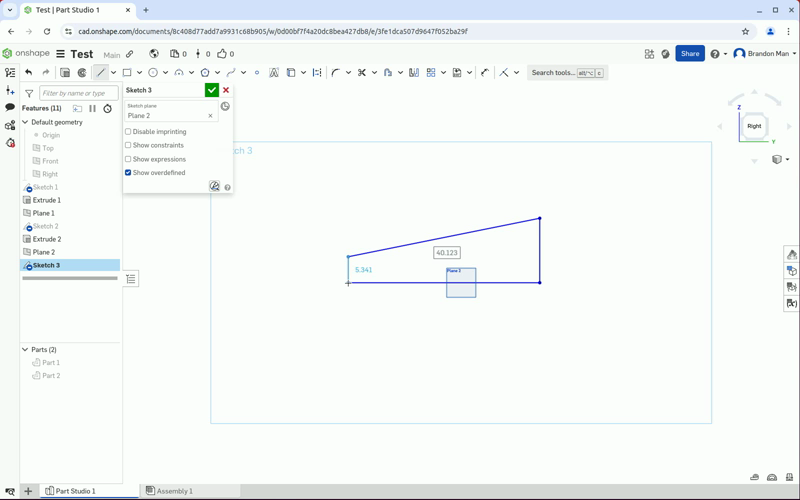
key(esc)
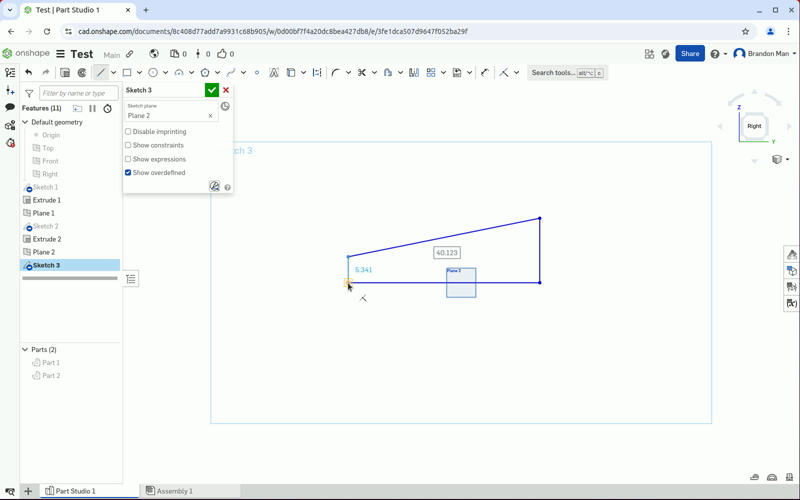
key(c)
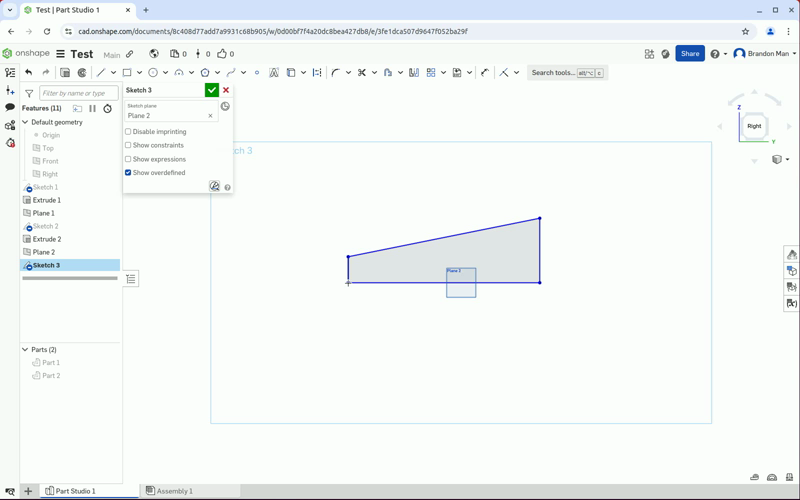
key_down(shift)
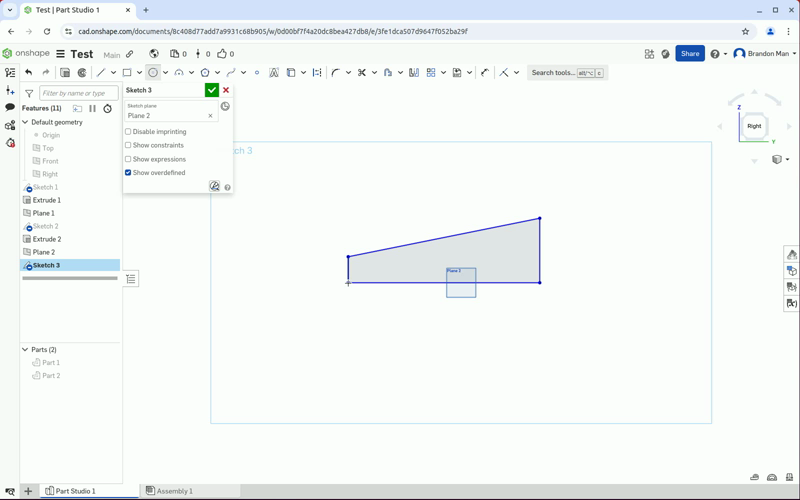
mouse_move(507, 250)
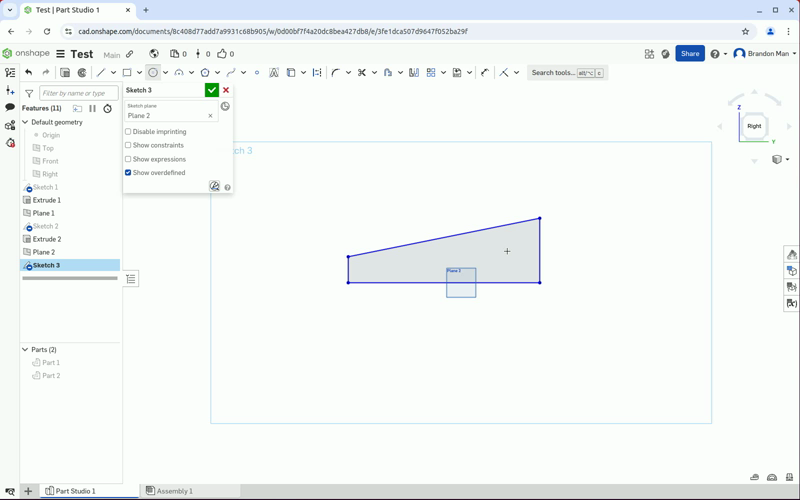
click(507, 250)
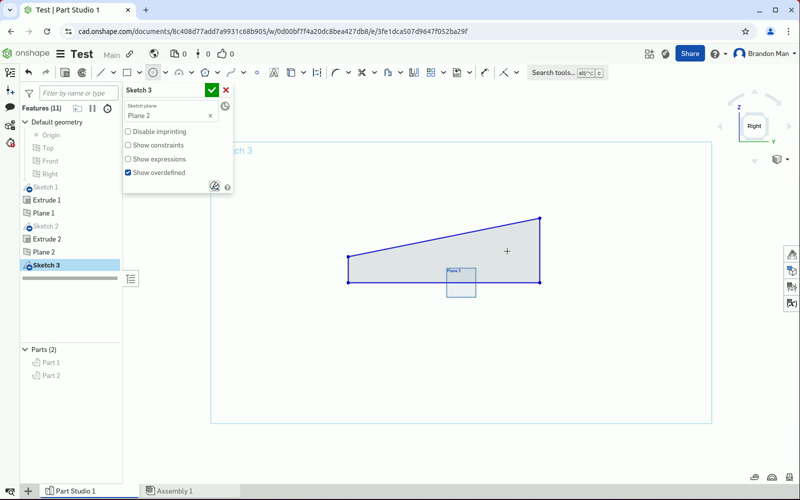
key_up(shift)
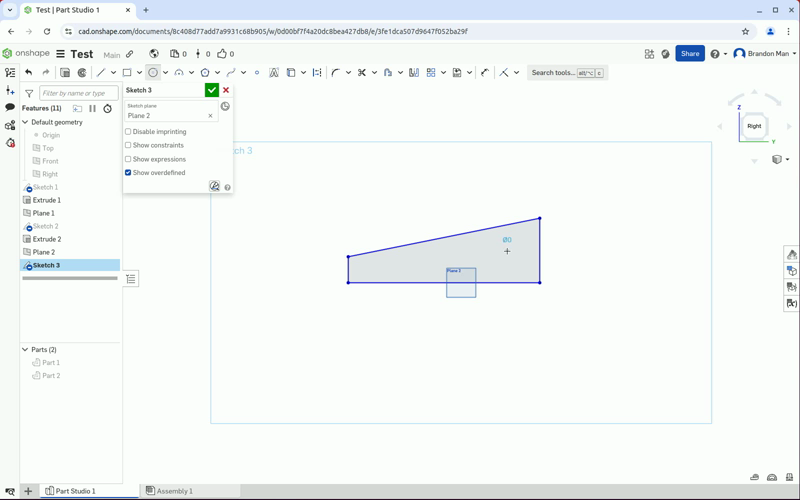
mouse_move(511, 250)
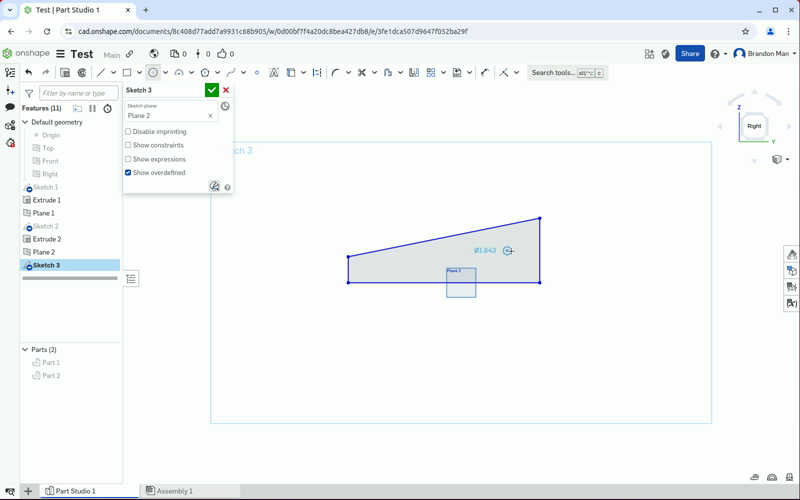
click(511, 250)
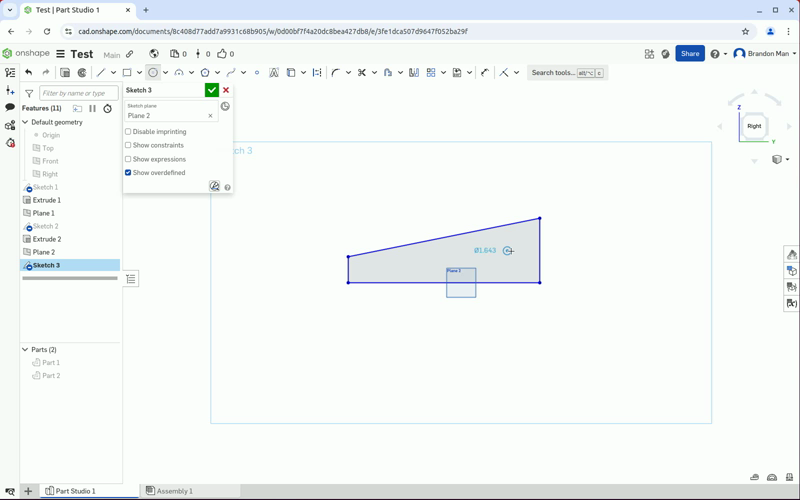
key(esc)
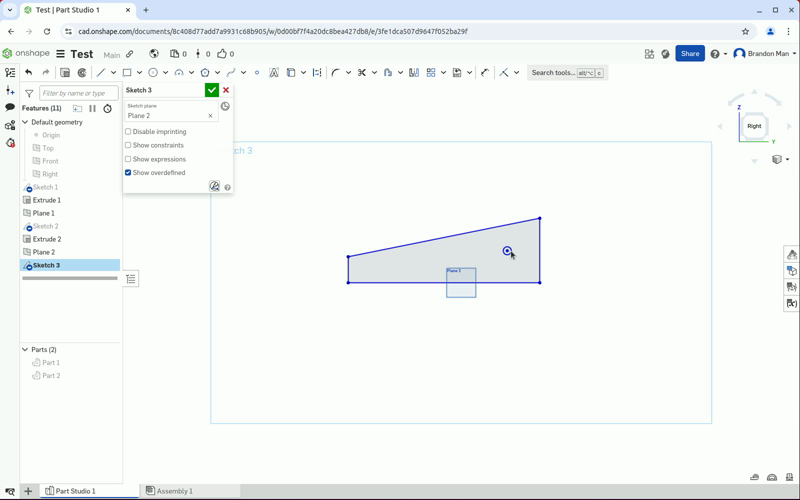
mouse_move(453, 276)
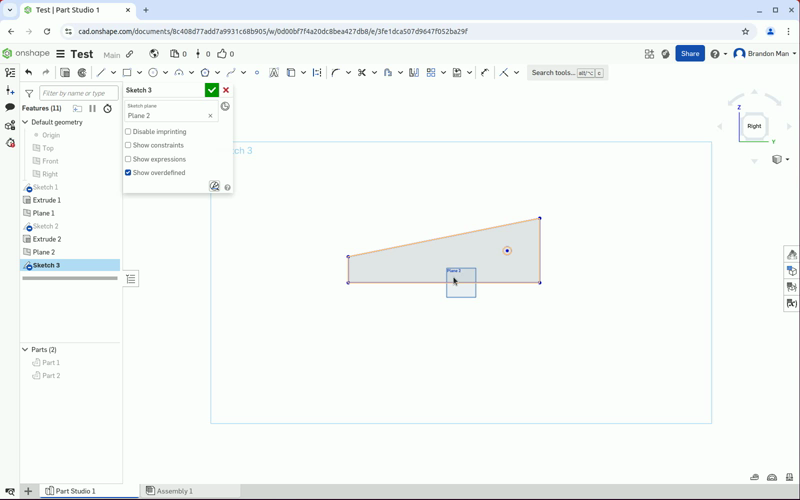
click(453, 276)
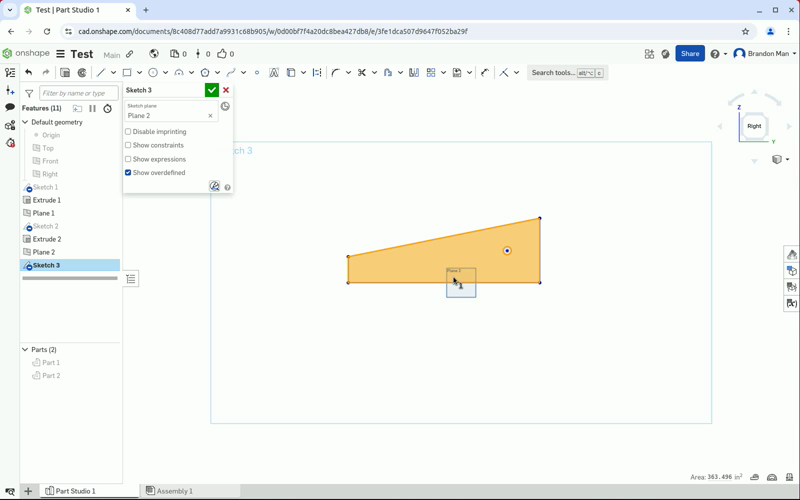
mouse_move(73, 352)
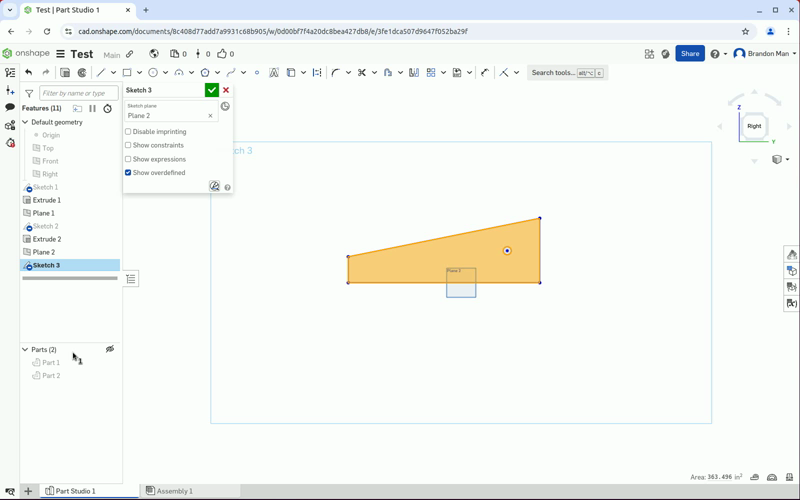
key(shift+y)
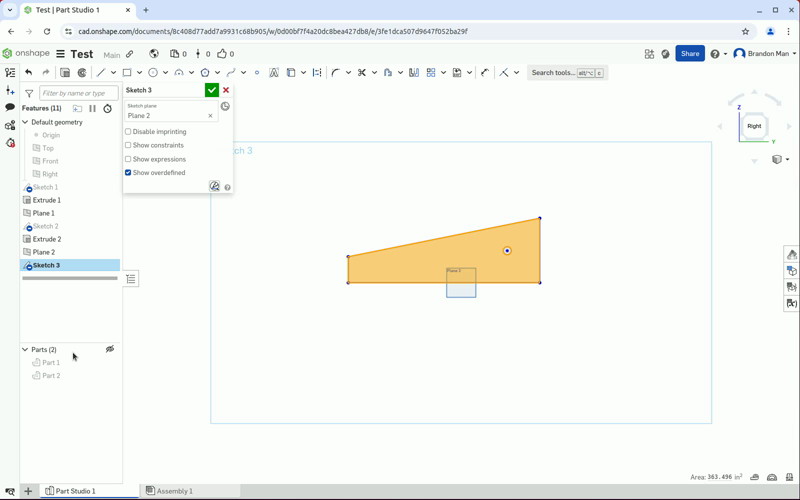
key(shift+e)
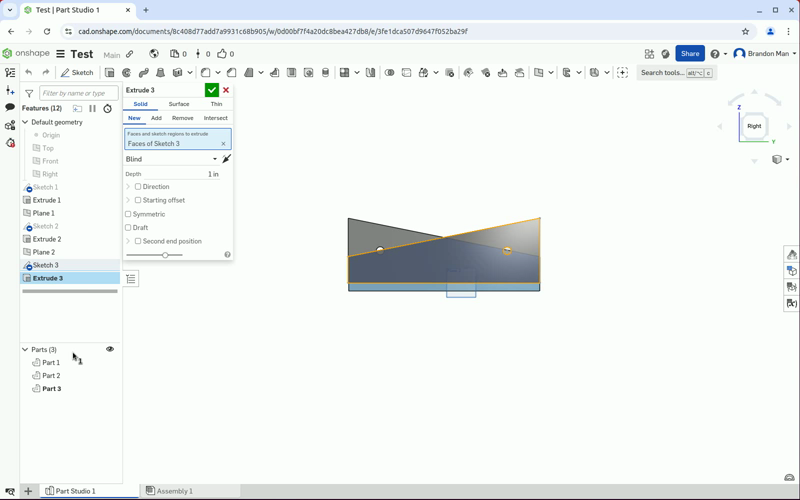
mouse_move(143, 106)
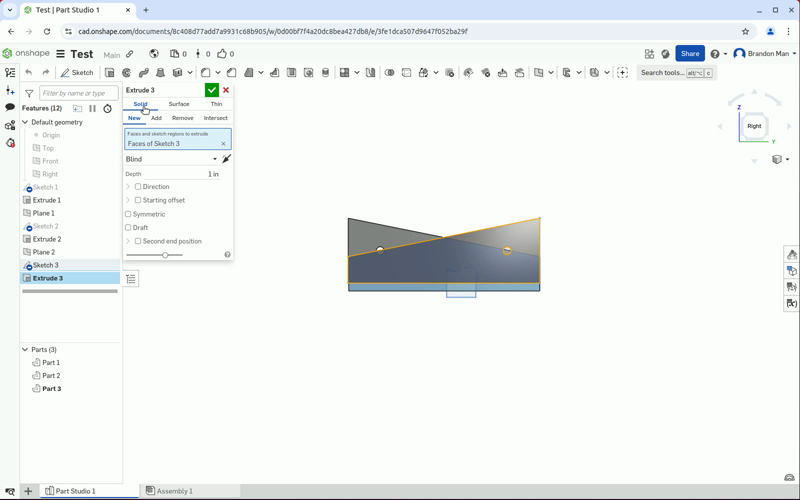
click(143, 106)
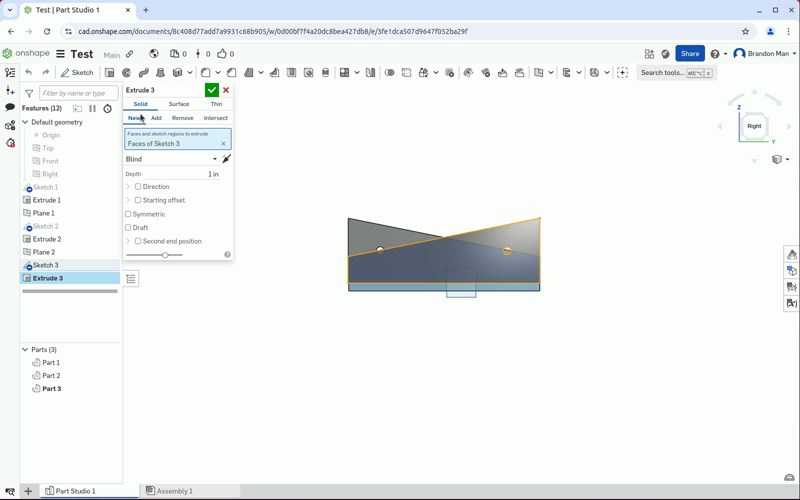
mouse_move(137, 120)
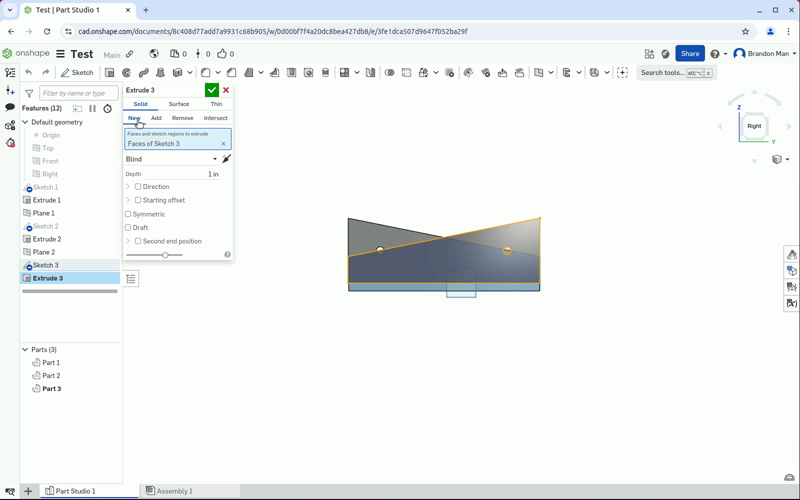
click(137, 120)
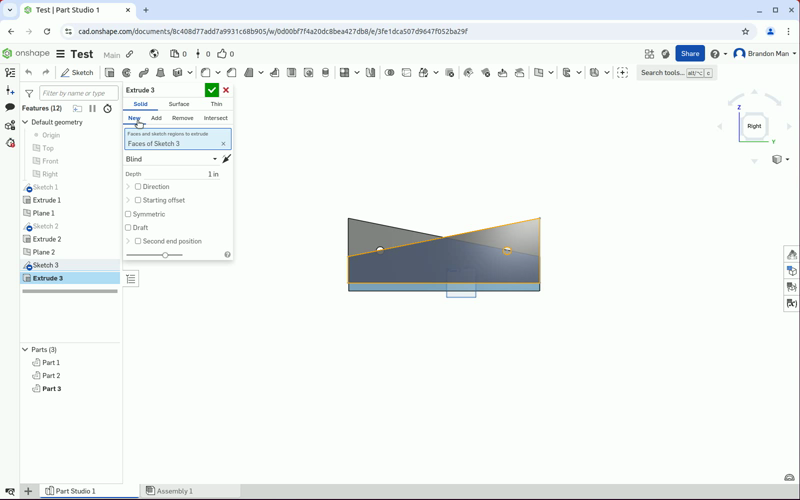
key(tab, 4)
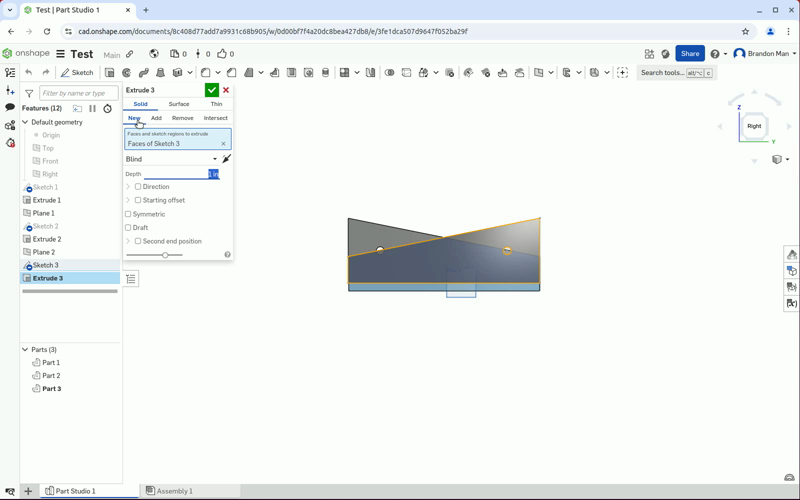
text(-1.204)
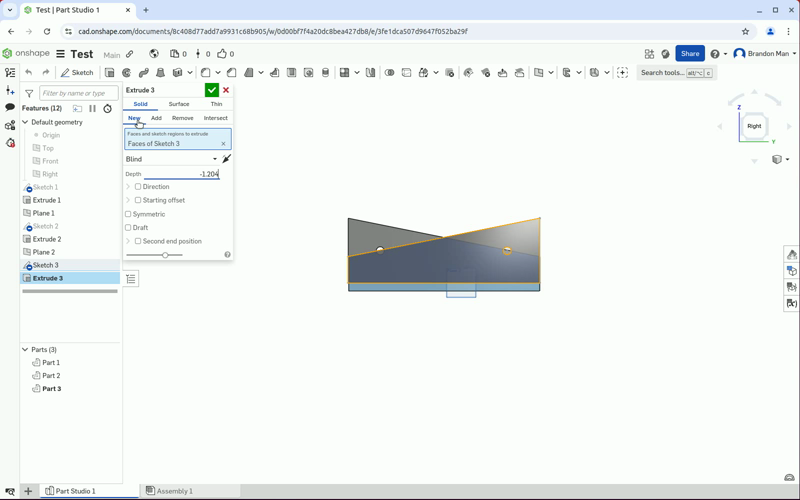
key(enter)
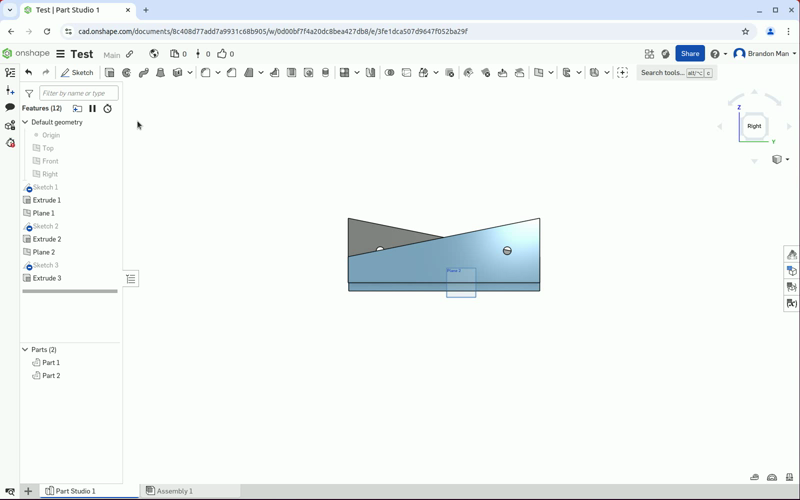
key(shift+h)
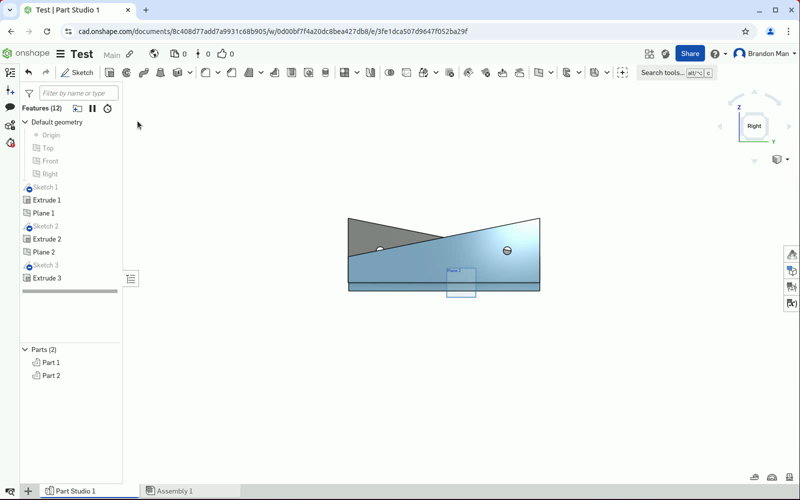
key(shift+h)
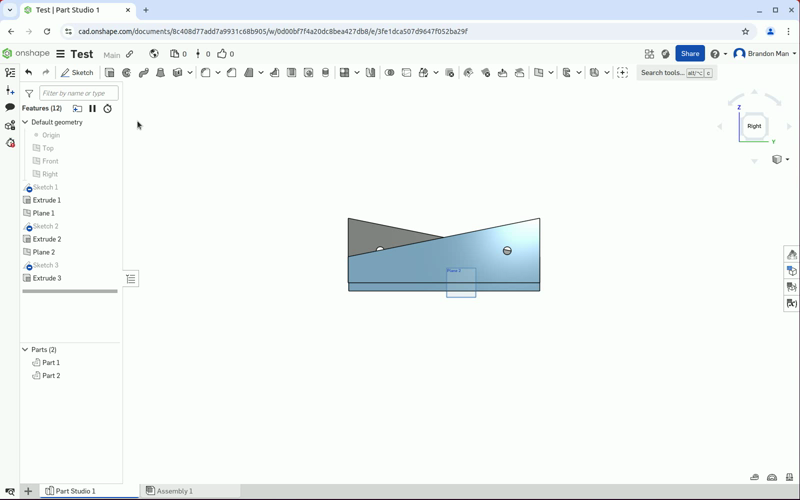
mouse_move(73, 189)
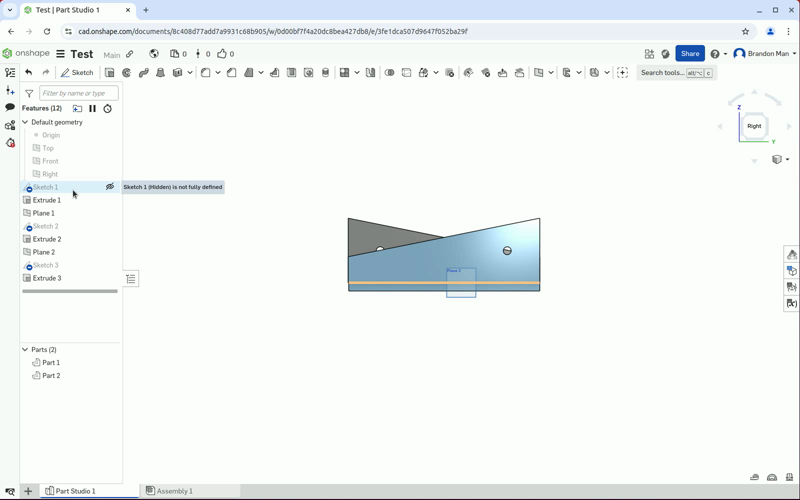
click(73, 189)
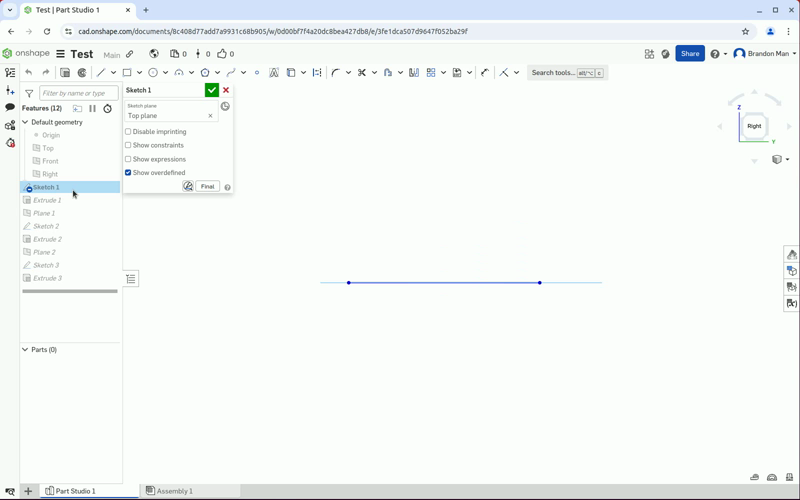
mouse_move(229, 92)
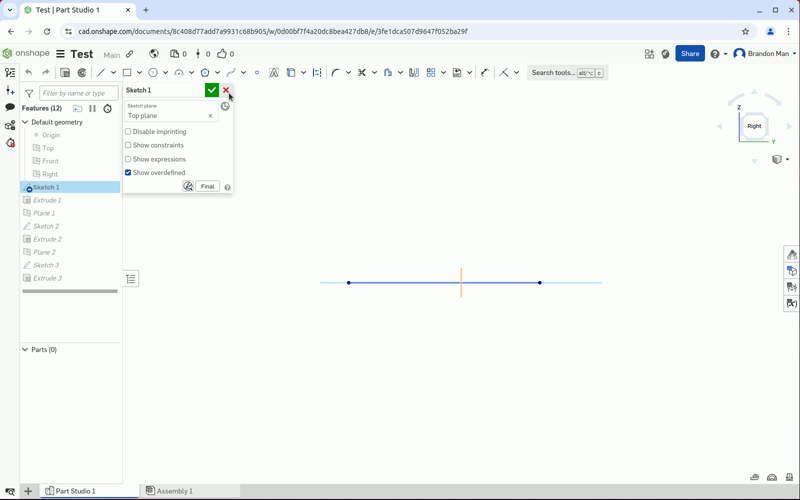
click(229, 92)
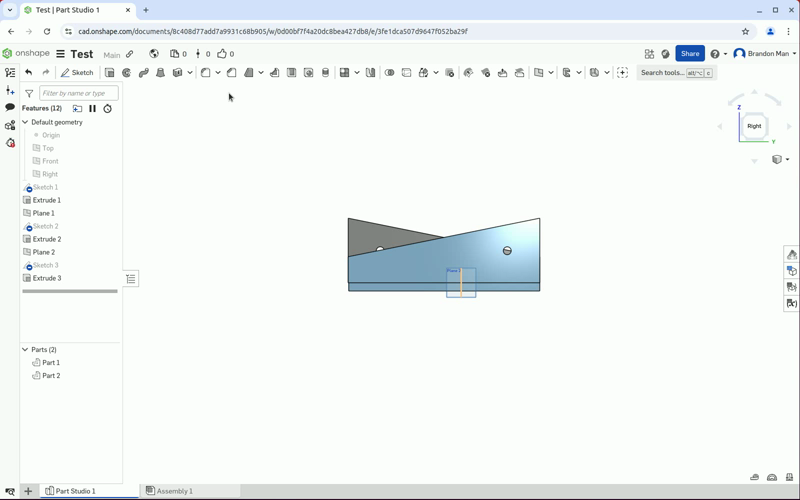
mouse_move(73, 352)
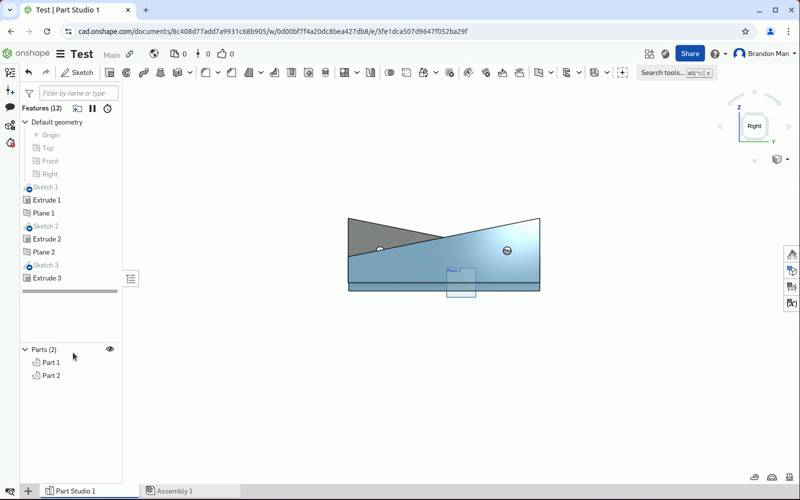
key(y)
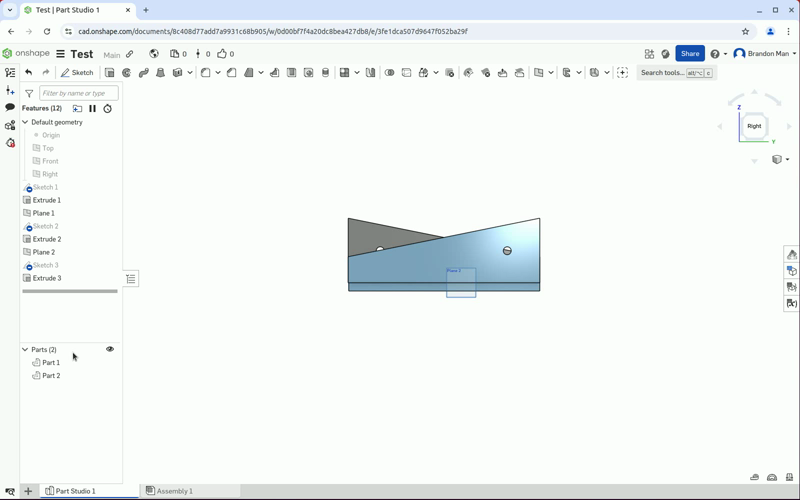
key(shift+p)
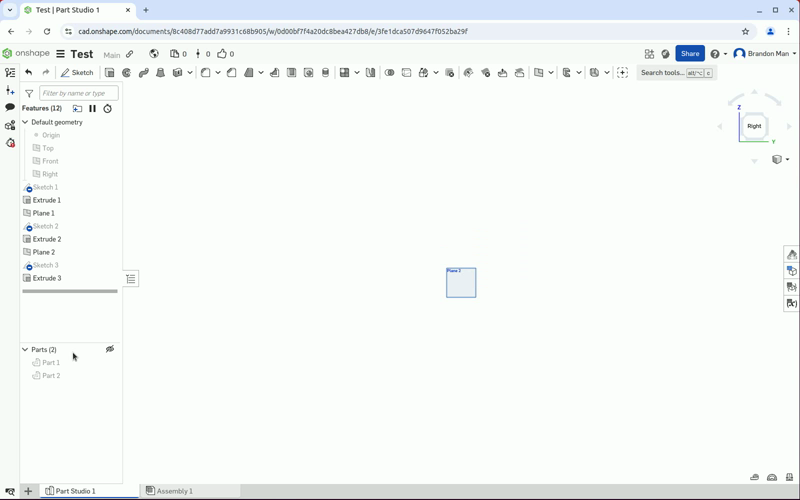
key(space)
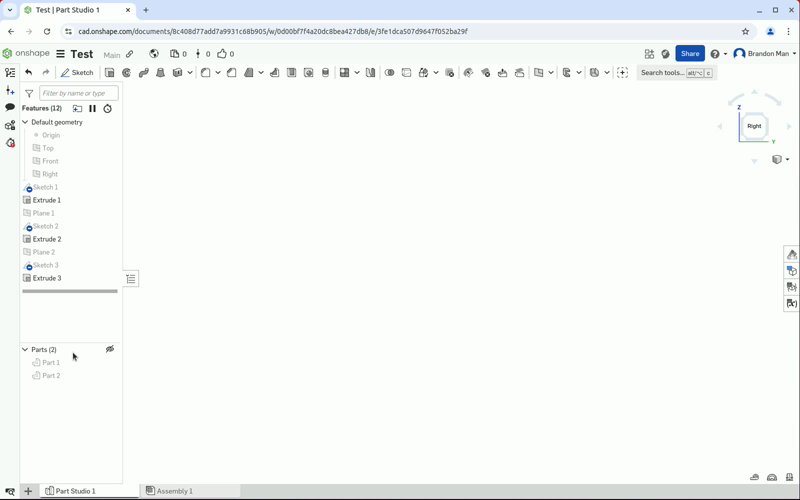
key_down(shift)
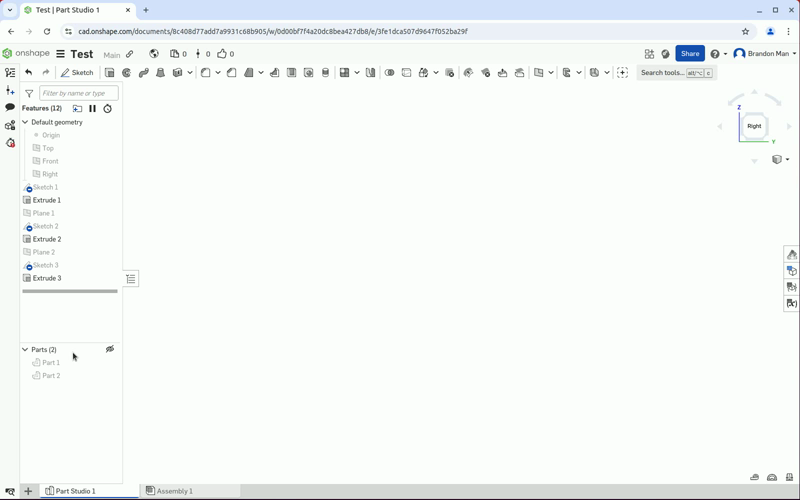
key(right)
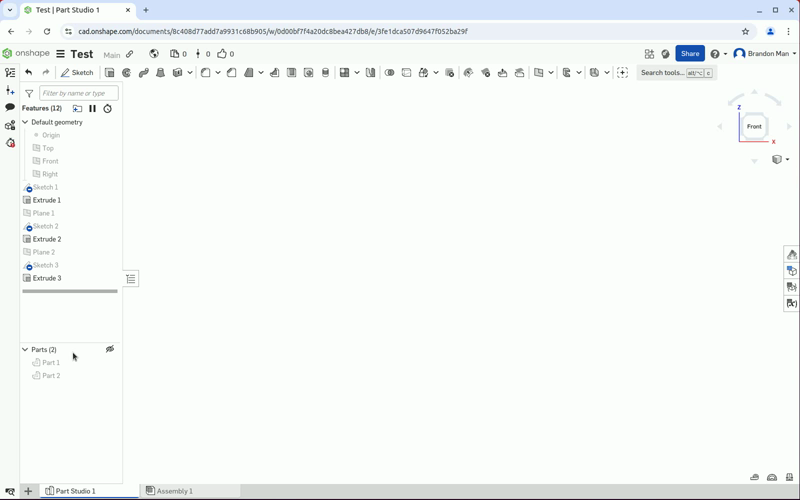
key_up(shift)
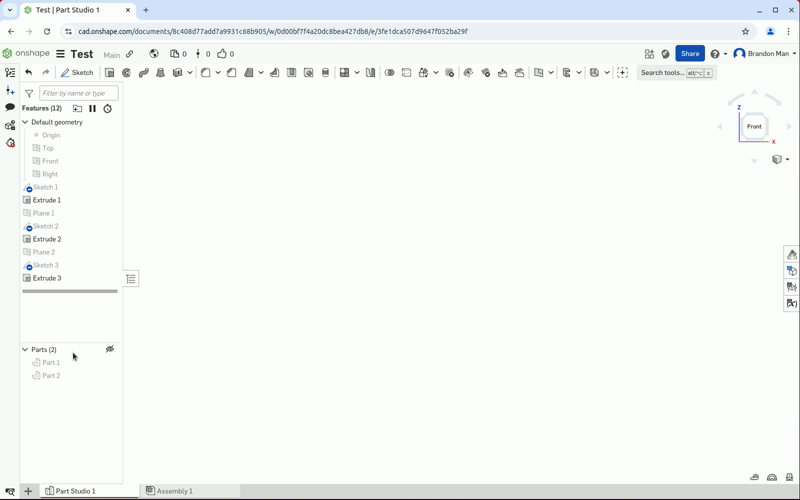
key(space)
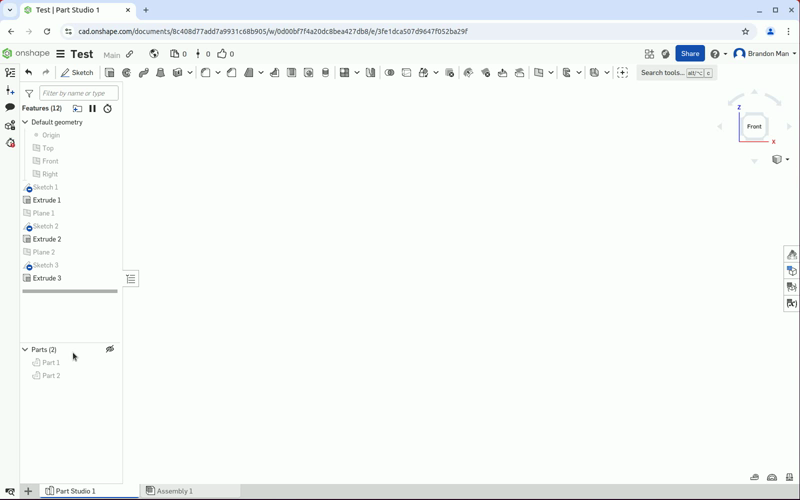
key_down(shift)
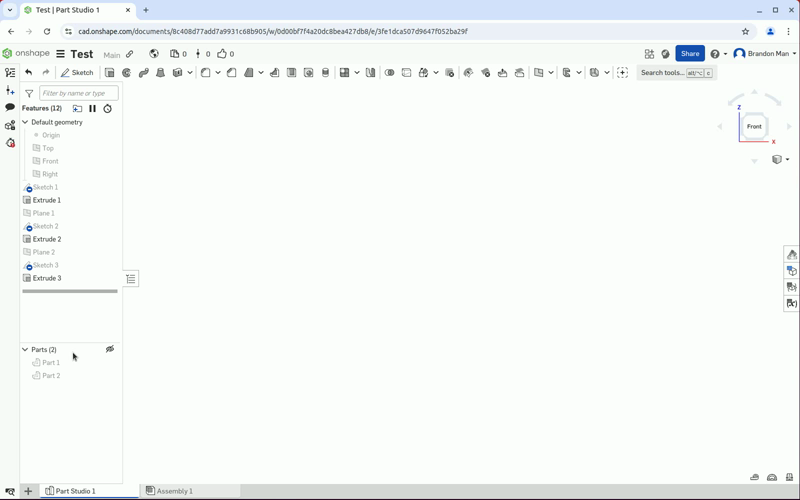
key(down)
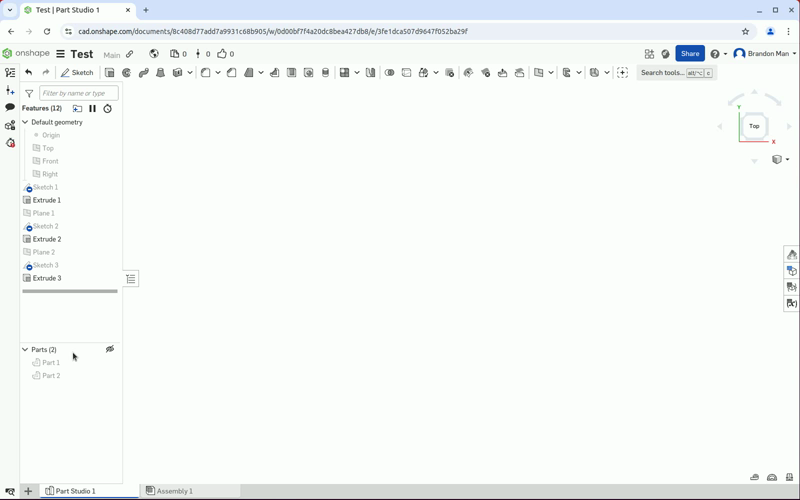
key_up(shift)
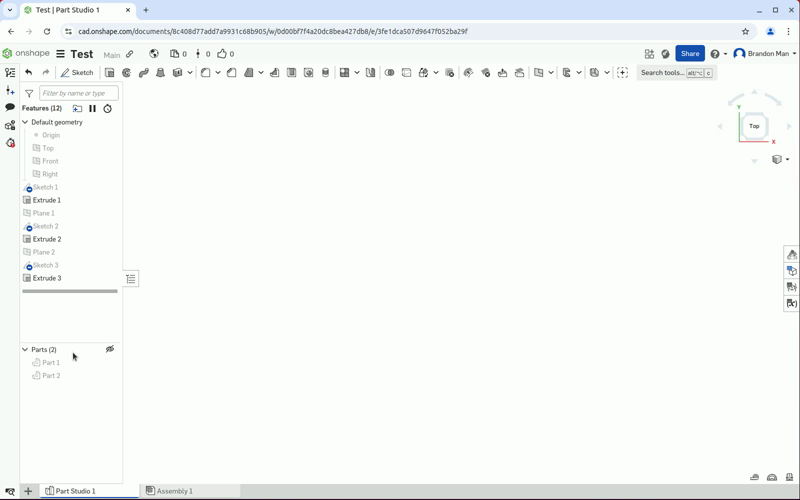
mouse_move(73, 352)
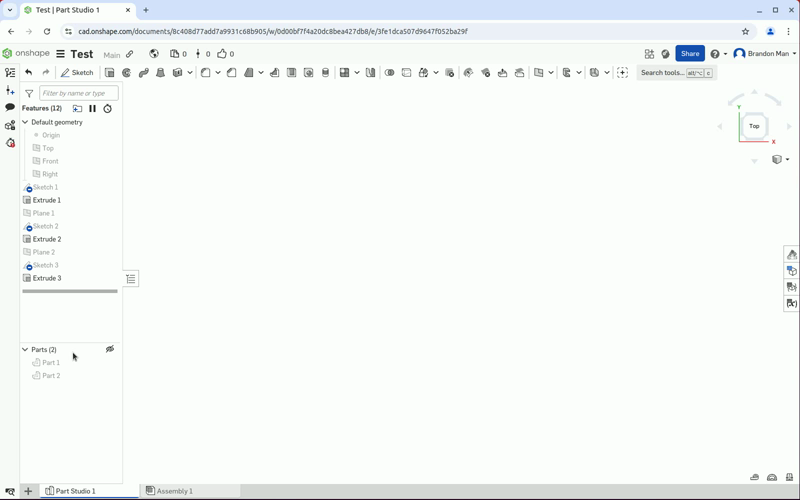
key(shift+y)
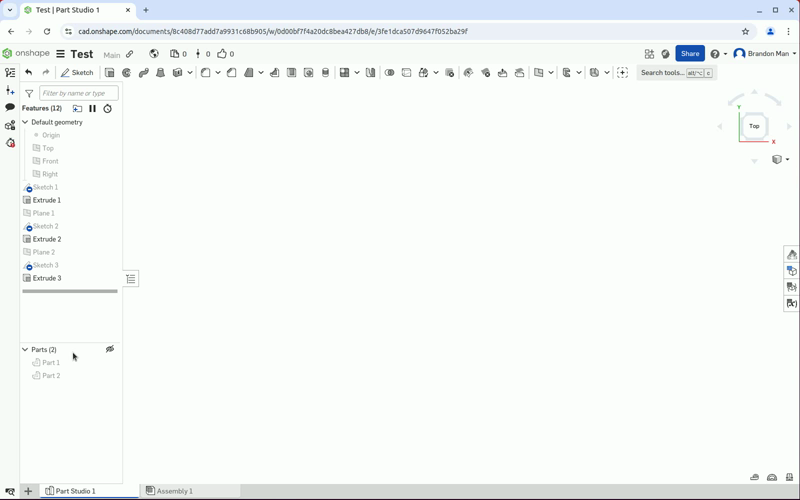
key(shift+s)
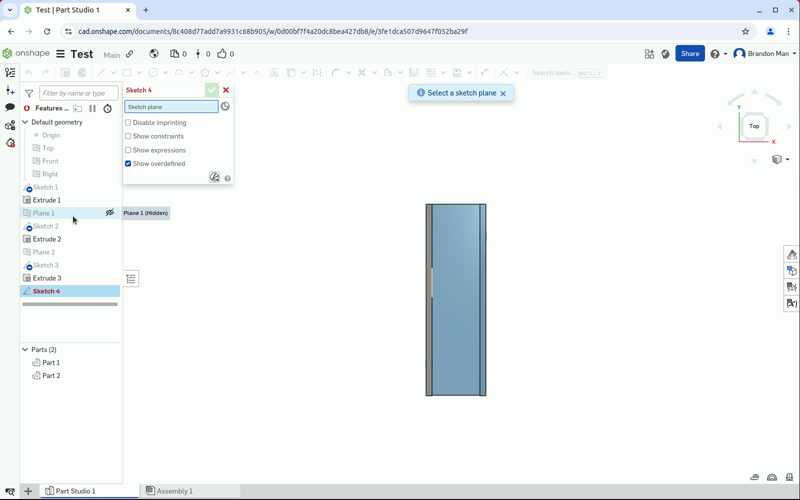
scroll(3)
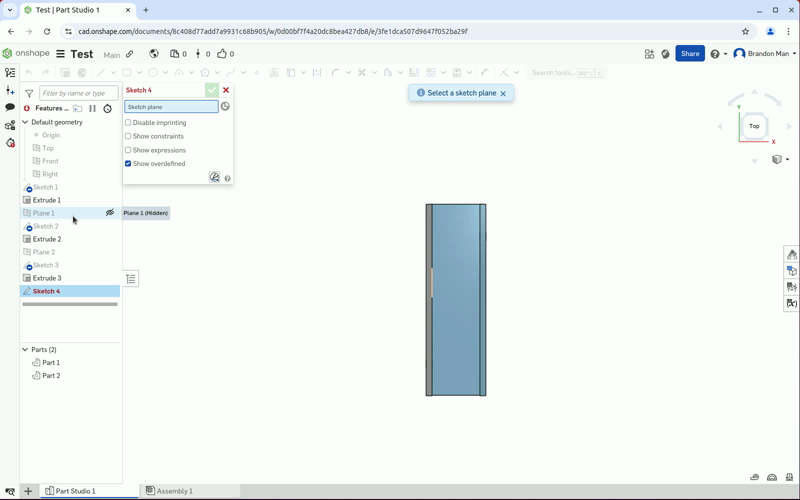
mouse_move(73, 150)
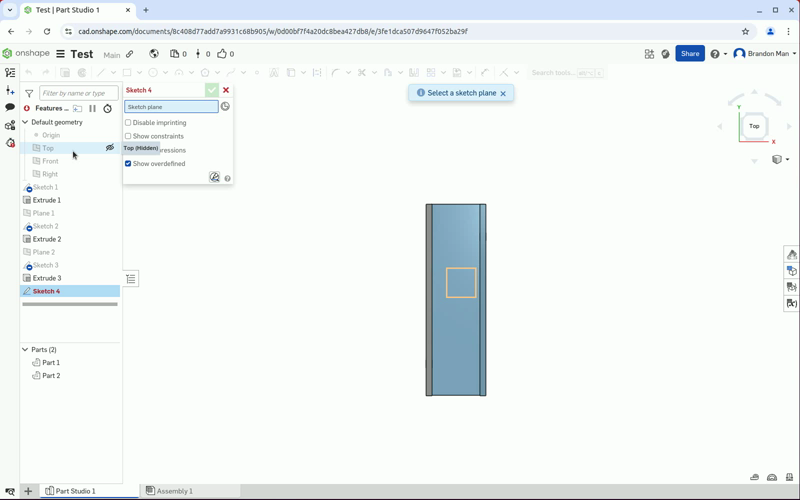
click(73, 150)
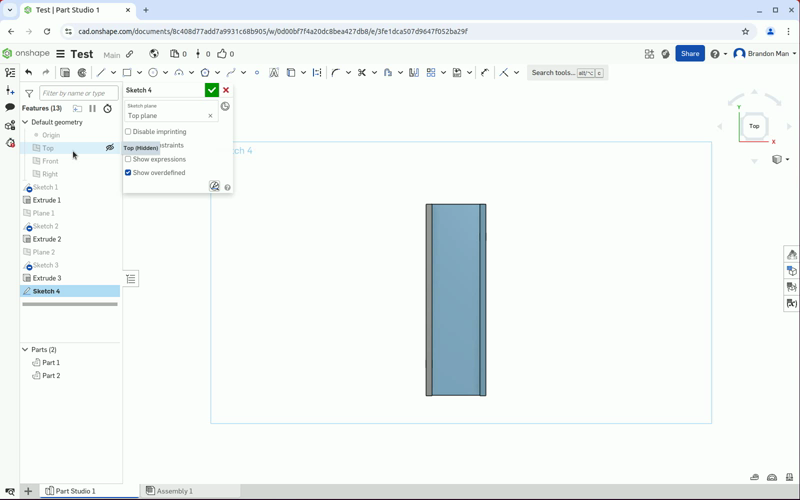
mouse_move(73, 352)
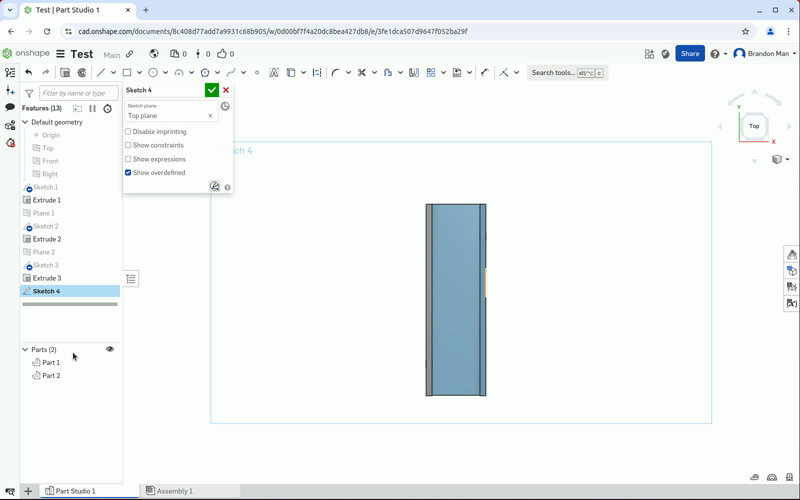
key(y)
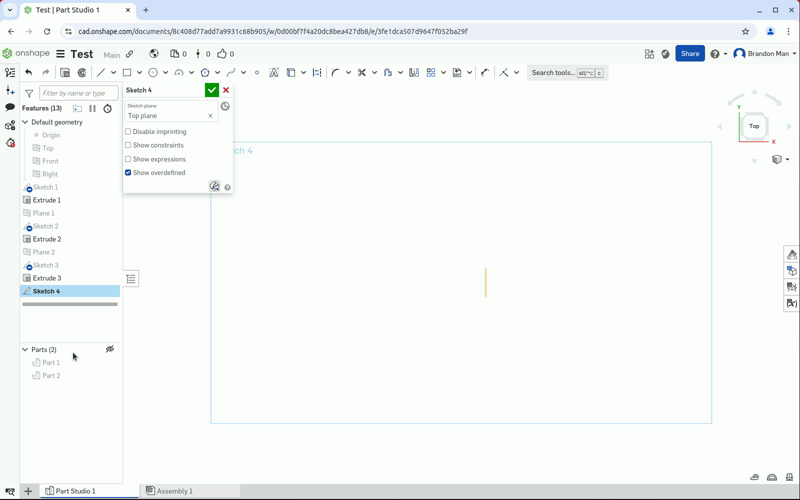
key(l)
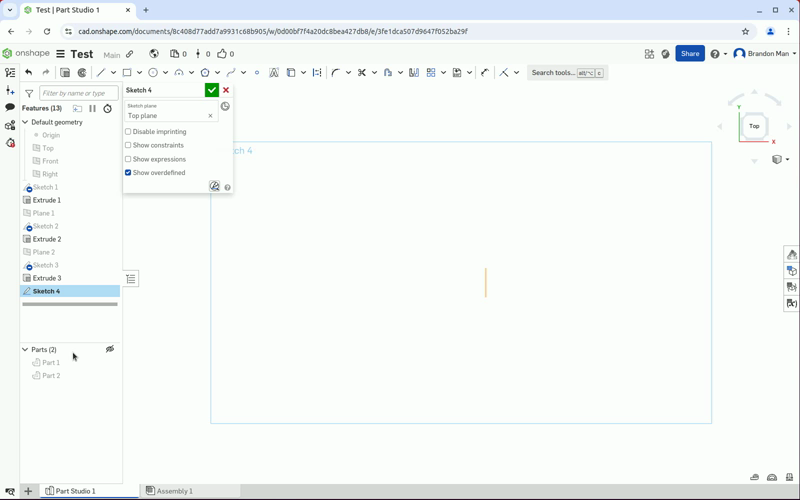
key_down(shift)
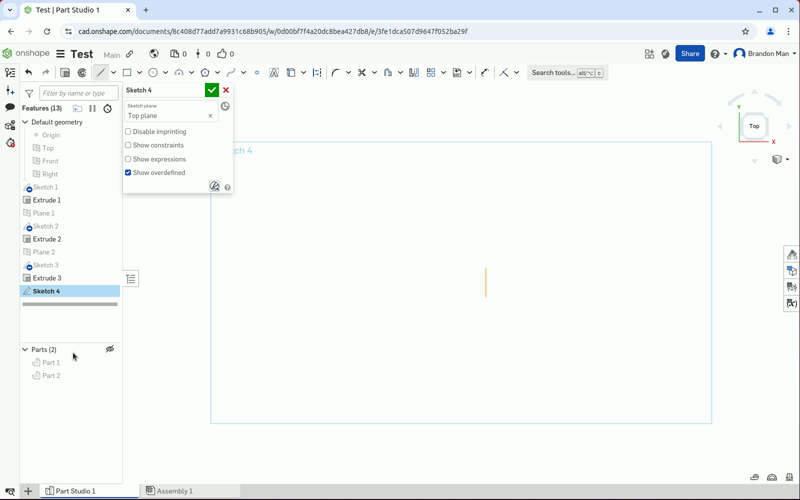
mouse_move(441, 379)
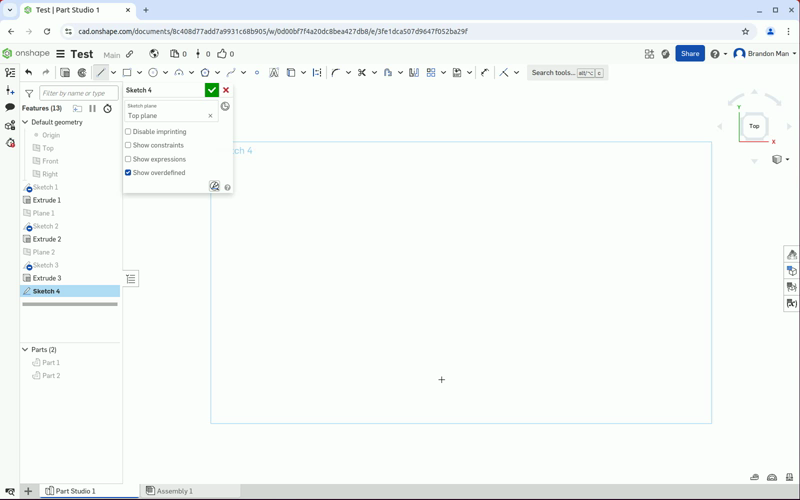
click(441, 379)
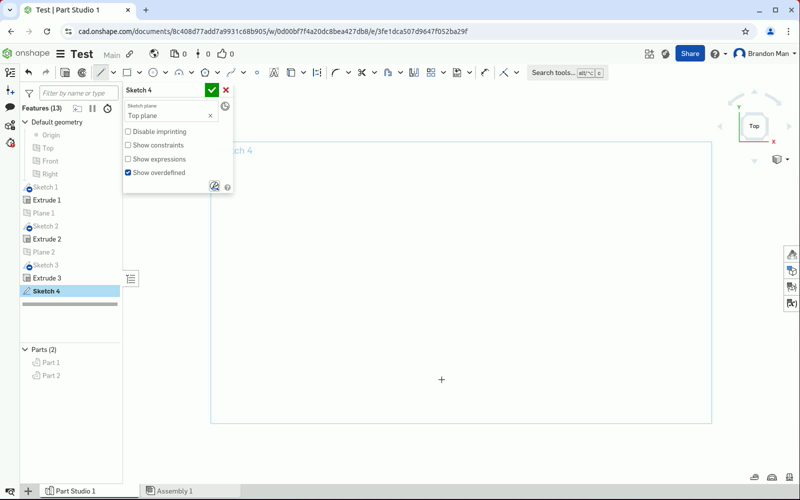
key_up(shift)
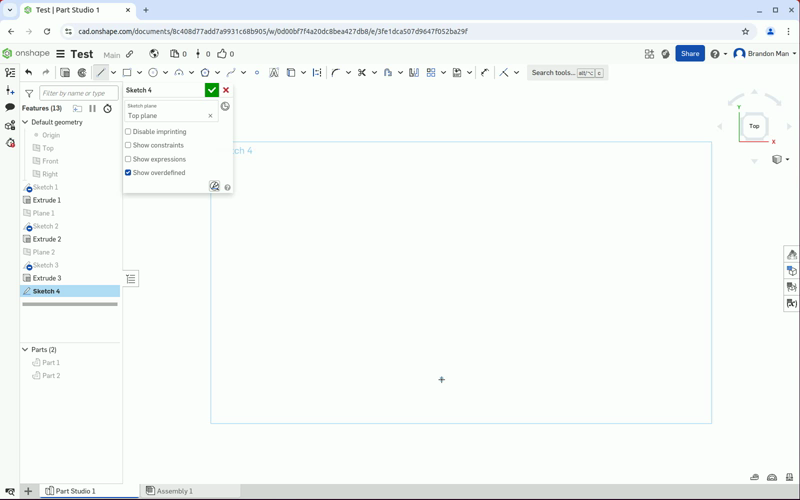
key_down(shift)
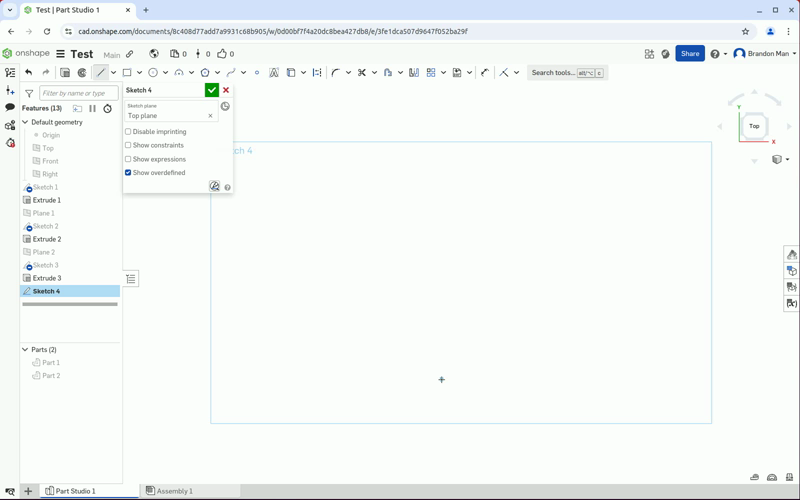
mouse_move(471, 379)
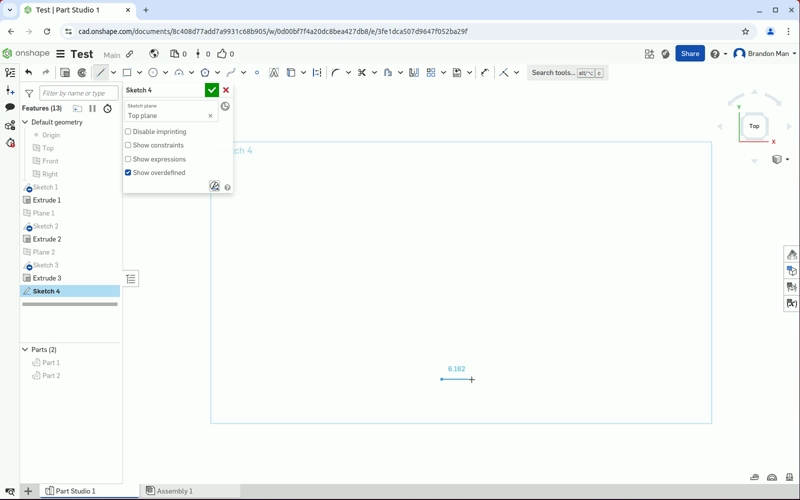
mouse_move(447, 379)
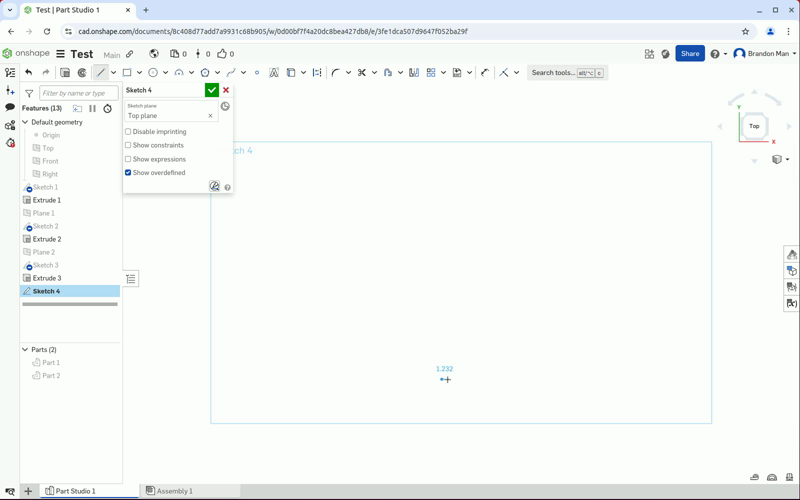
scroll(6)
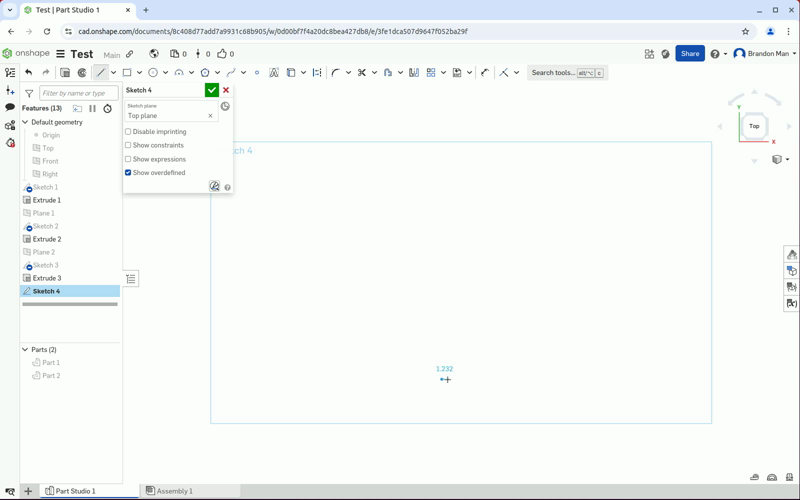
scroll(6)
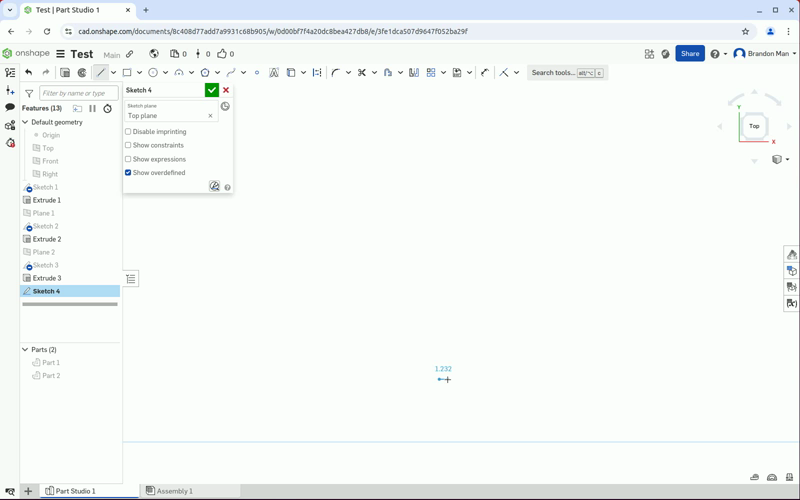
scroll(6)
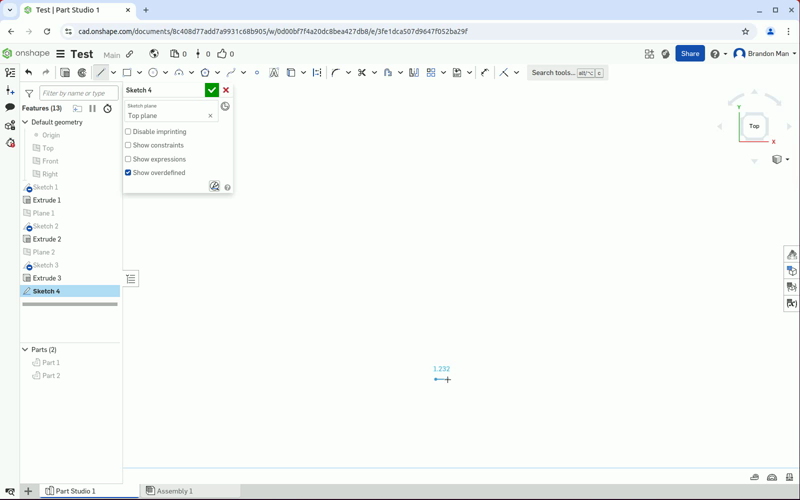
scroll(6)
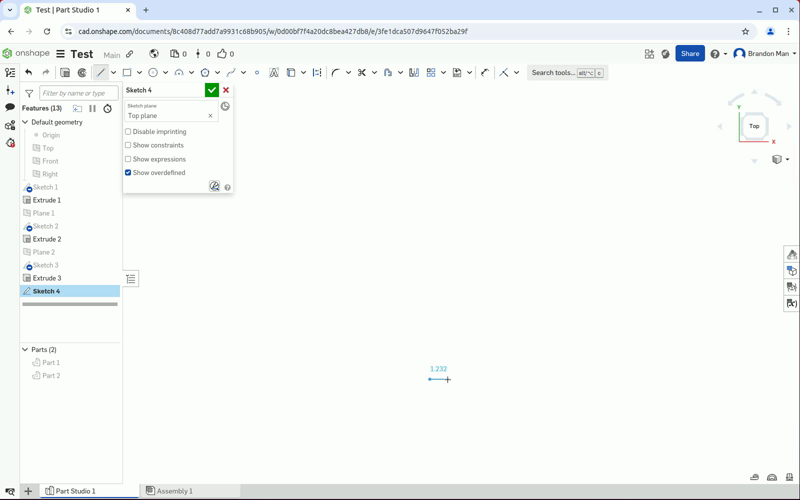
scroll(6)
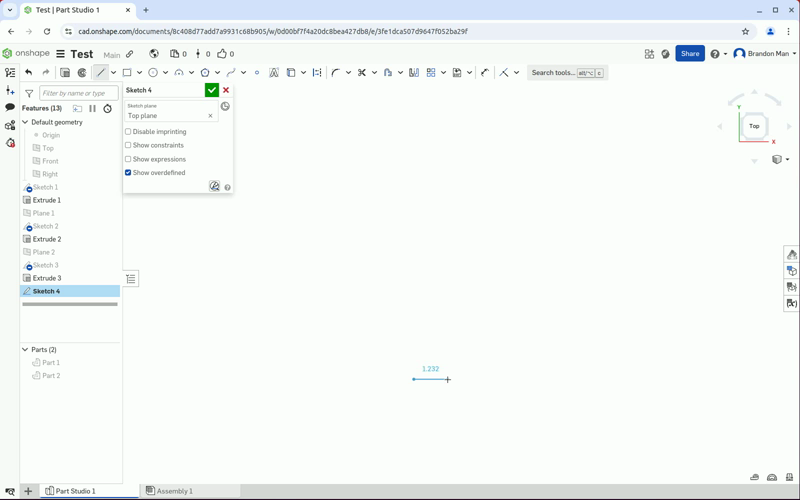
scroll(6)
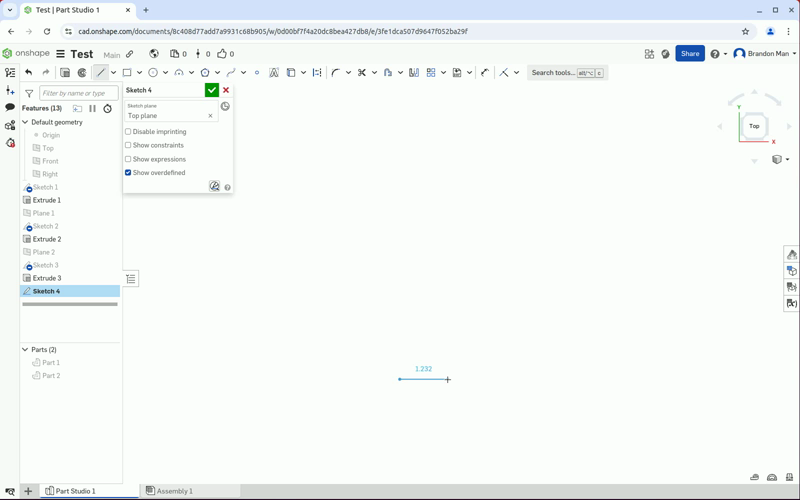
scroll(6)
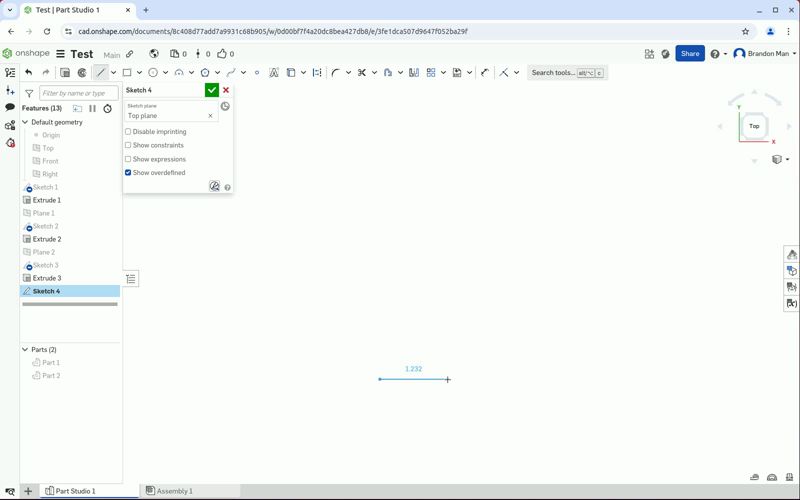
click(447, 379)
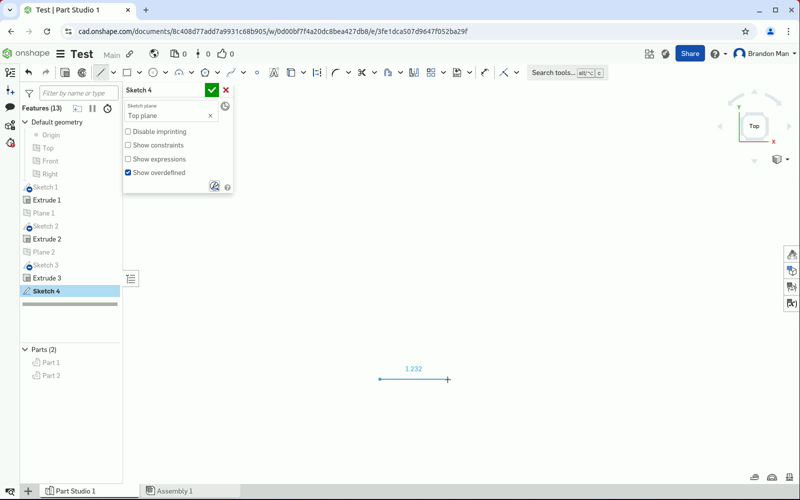
scroll(-6)
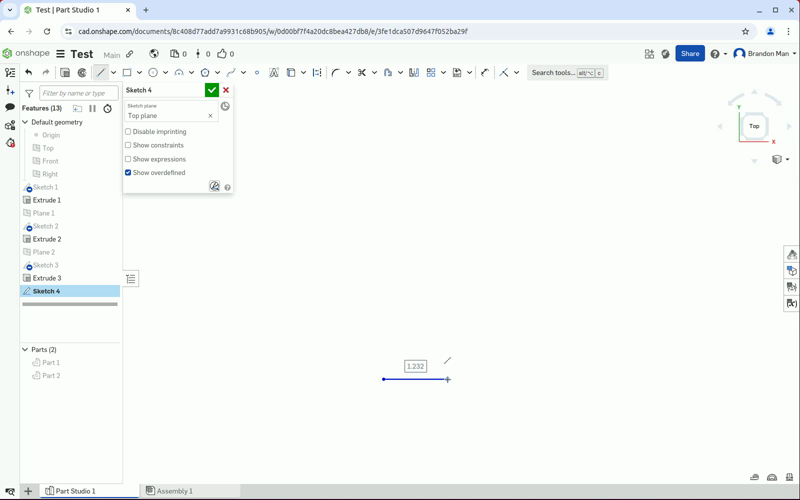
scroll(-6)
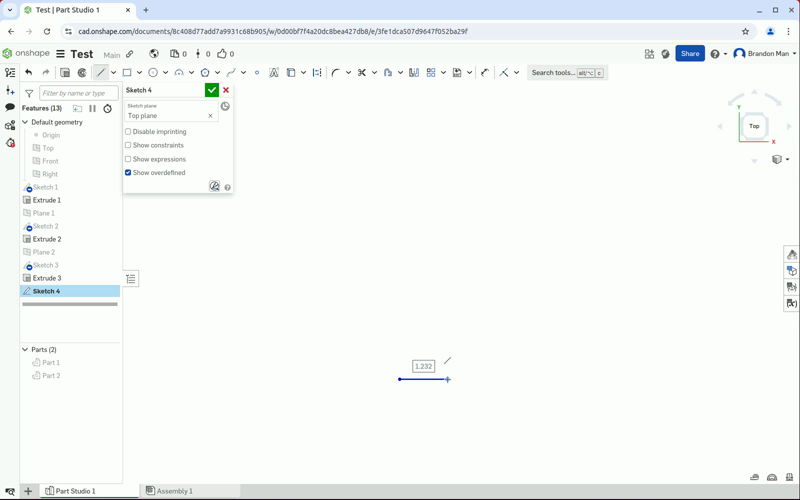
scroll(-6)
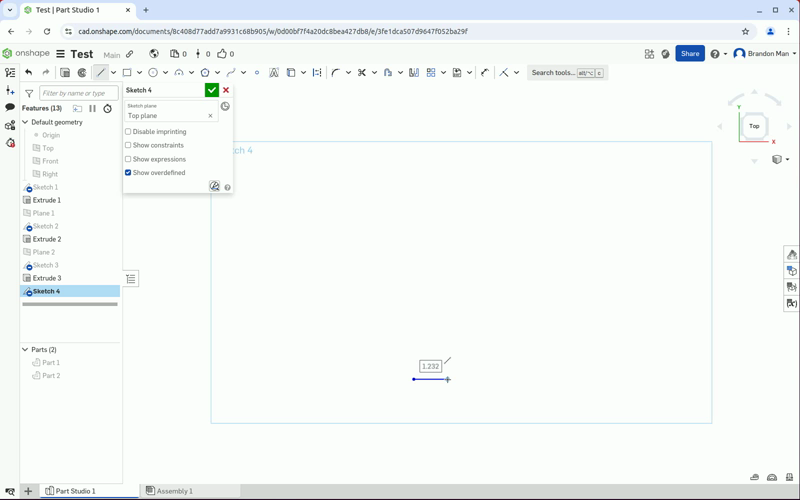
scroll(-6)
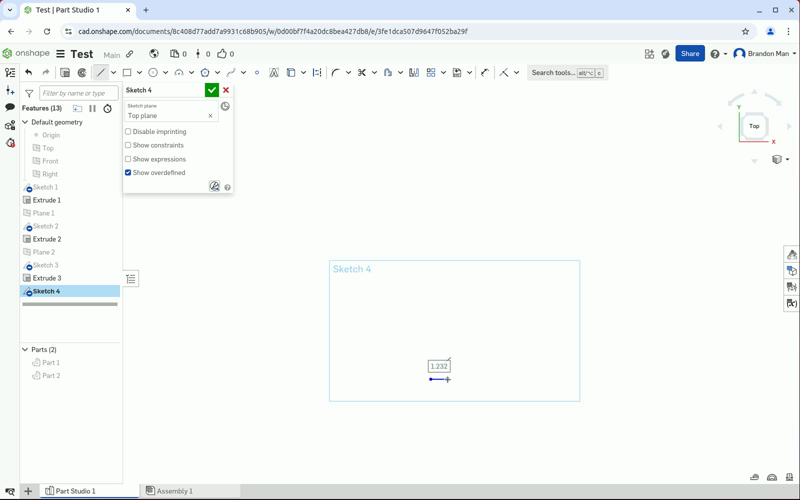
scroll(-6)
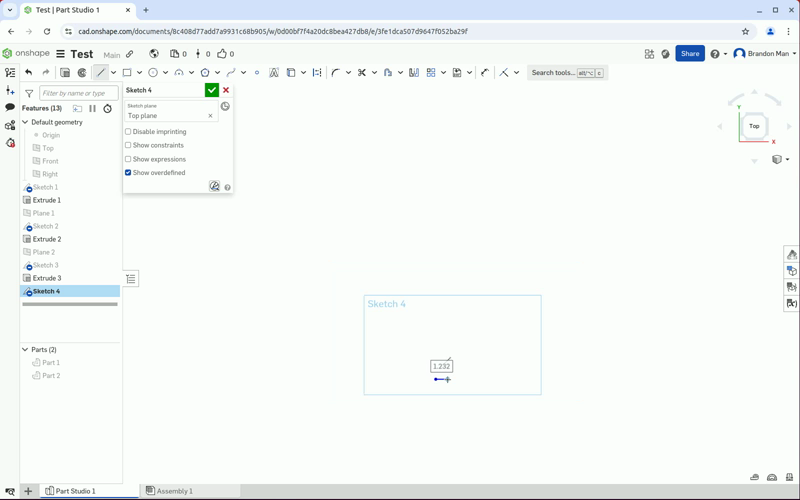
scroll(-6)
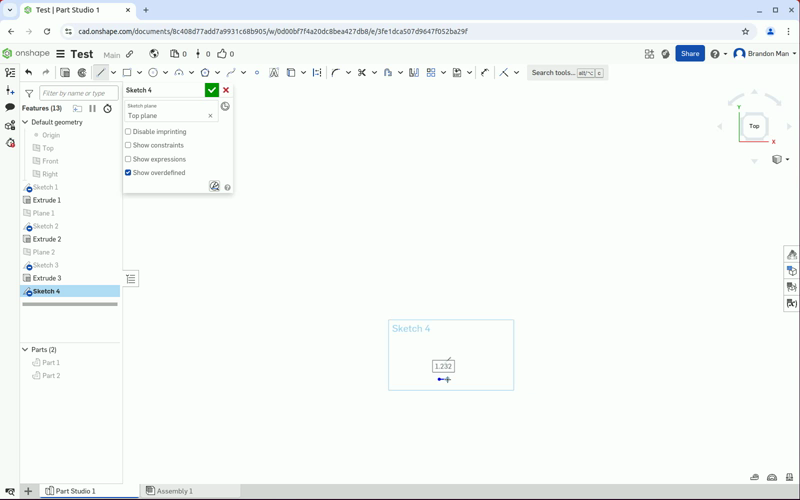
scroll(-6)
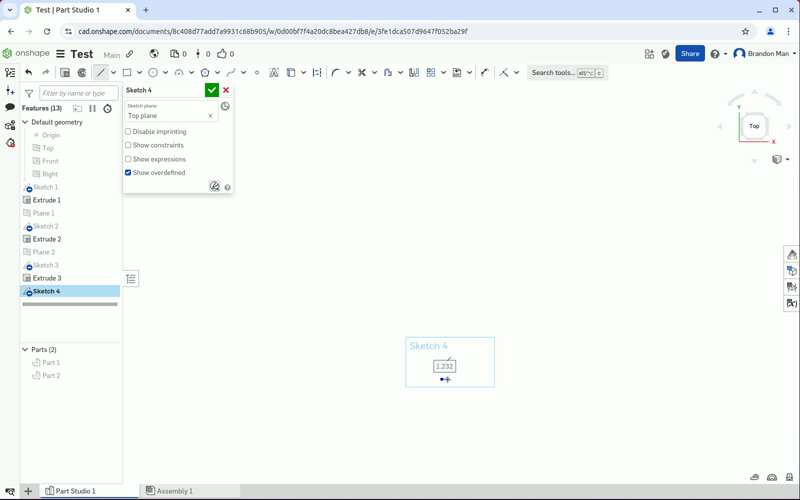
key_up(shift)
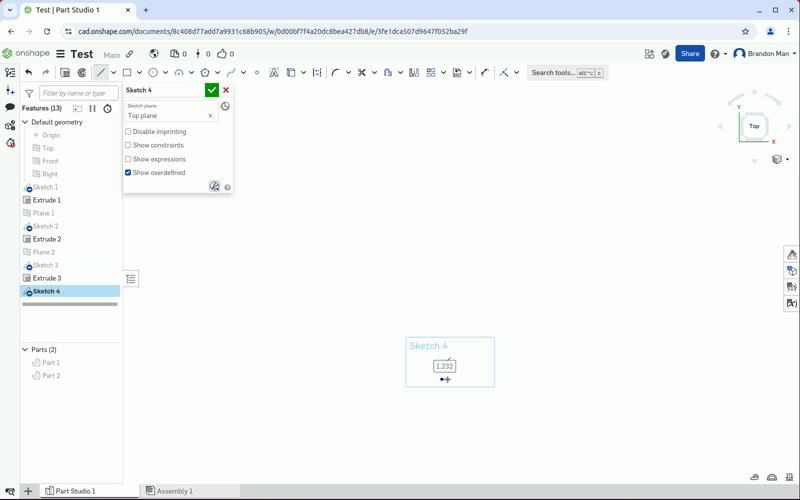
key_down(shift)
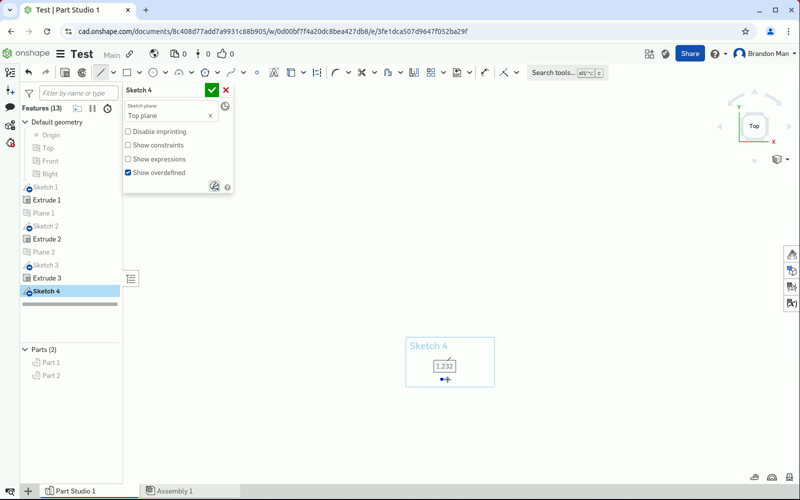
mouse_move(477, 379)
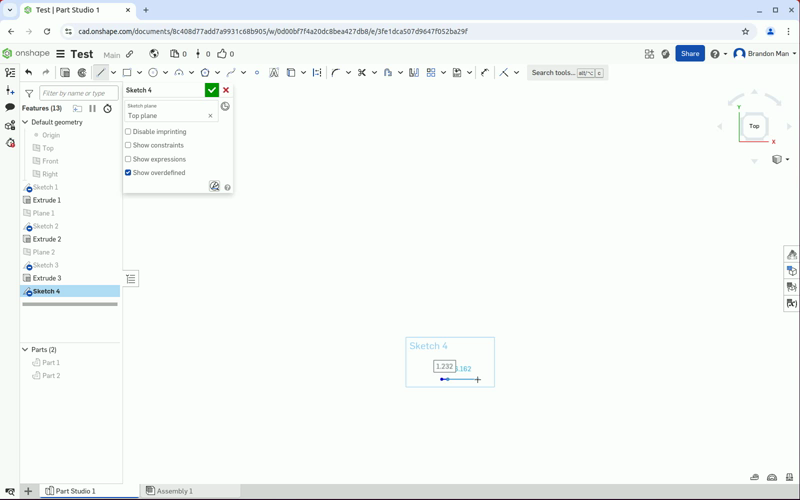
mouse_move(447, 361)
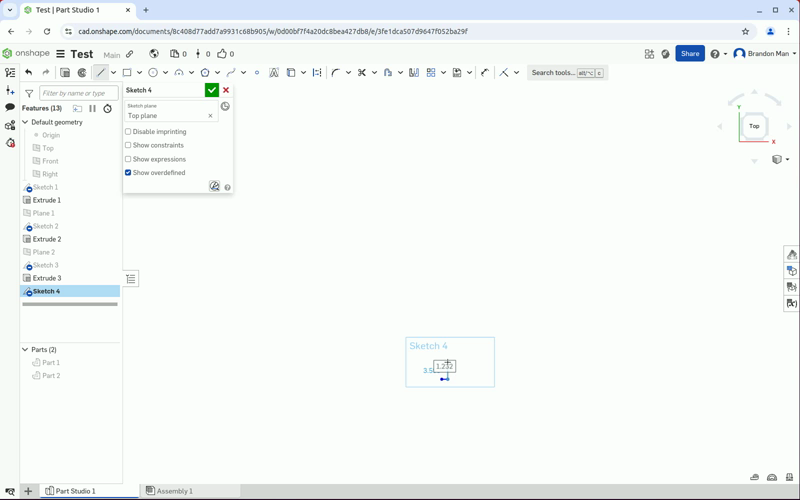
click(447, 361)
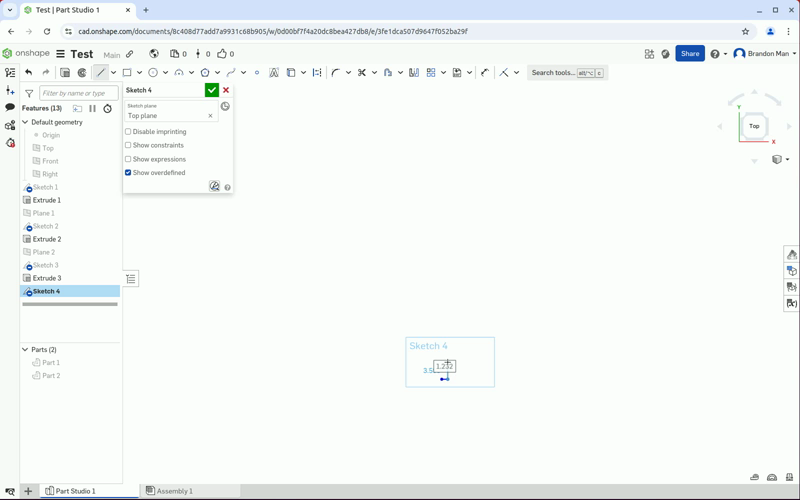
key_up(shift)
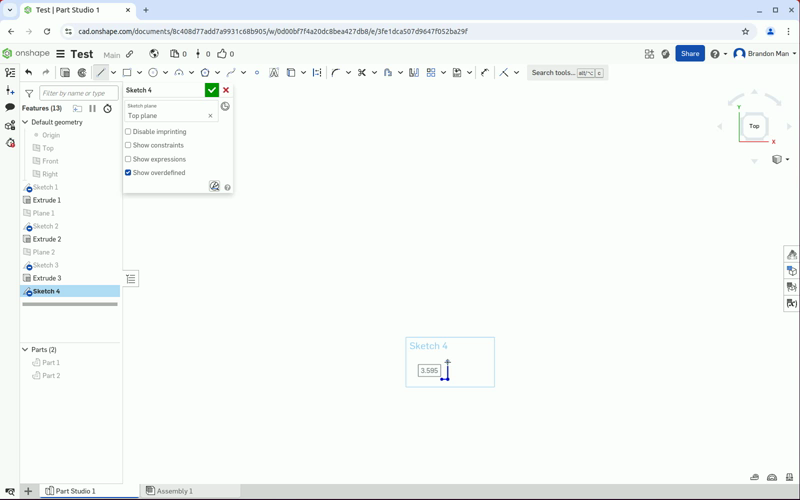
key_down(shift)
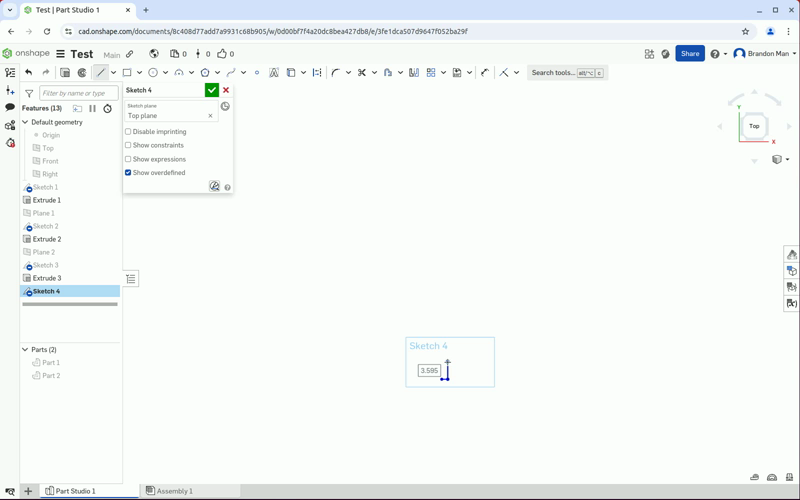
mouse_move(477, 361)
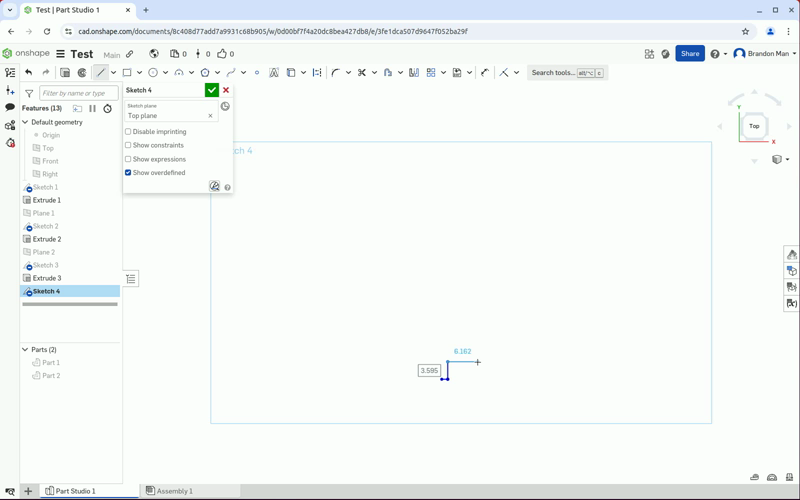
mouse_move(441, 361)
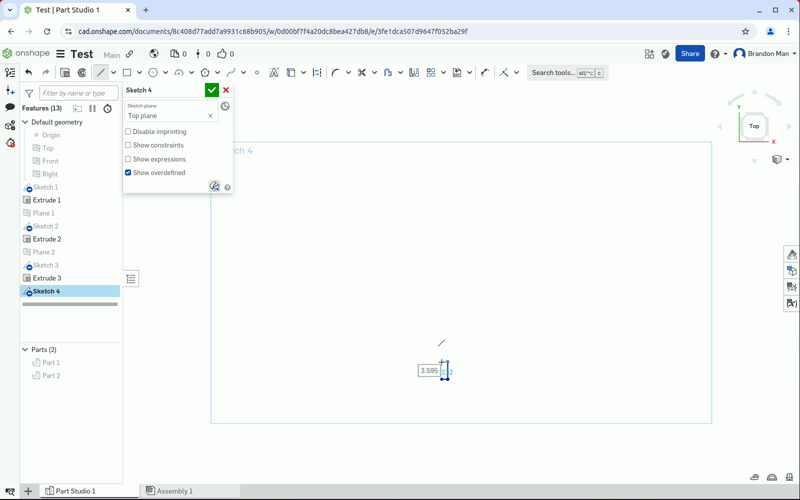
scroll(6)
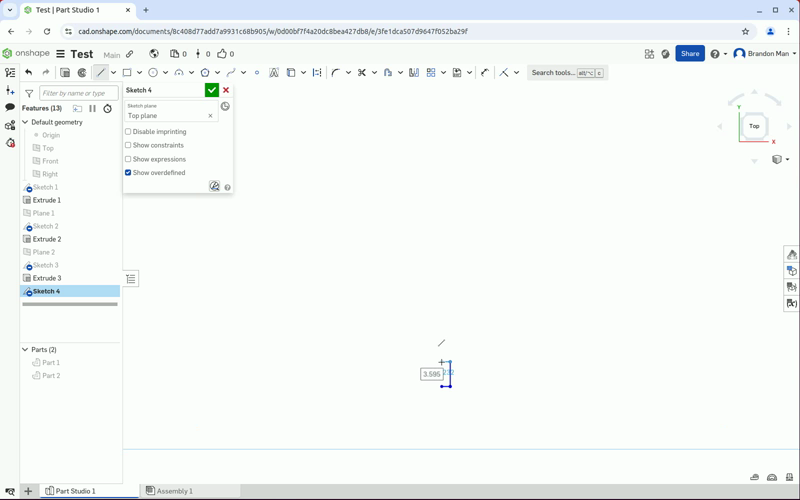
scroll(6)
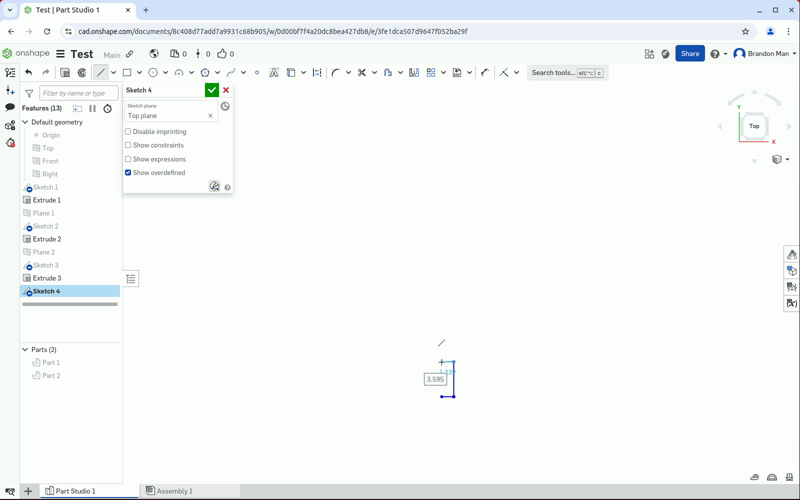
scroll(6)
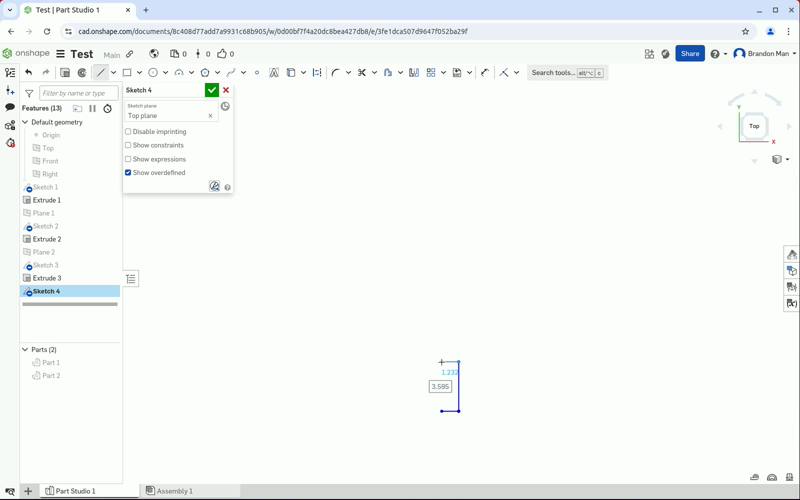
scroll(6)
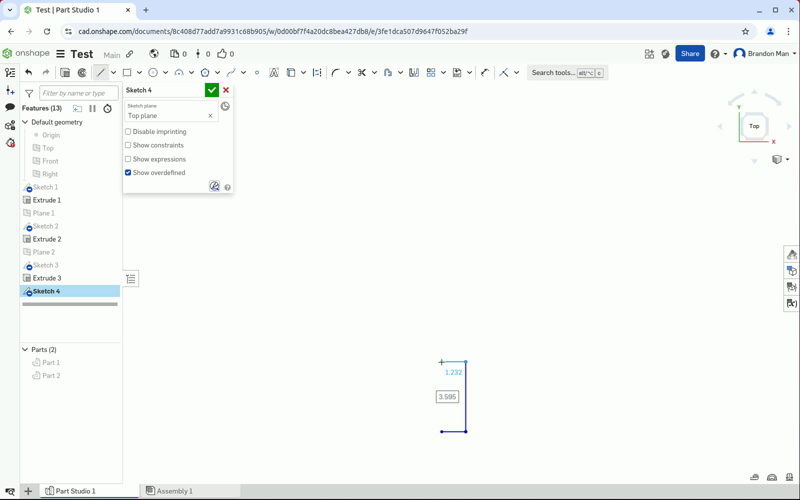
scroll(6)
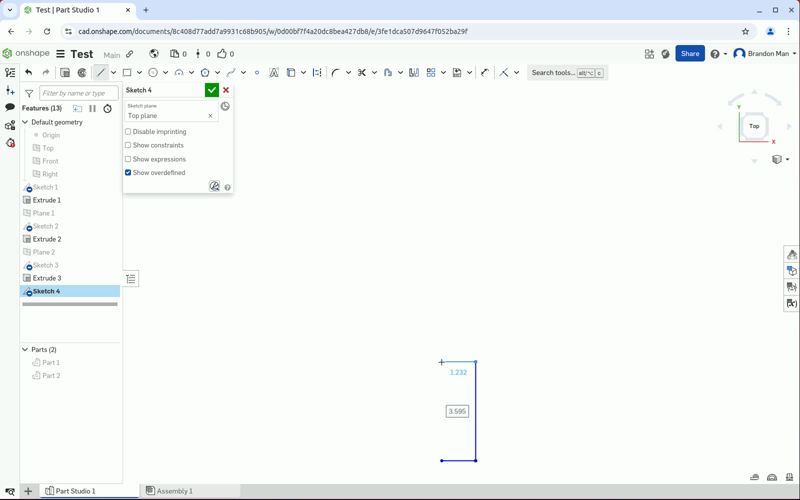
scroll(6)
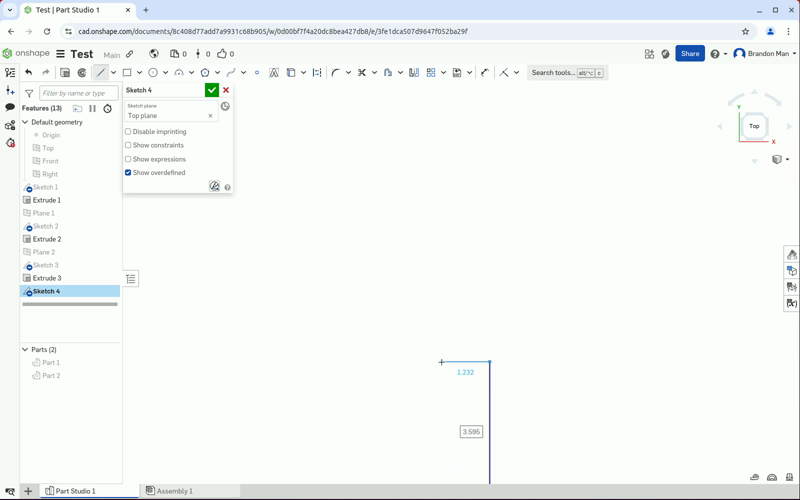
scroll(6)
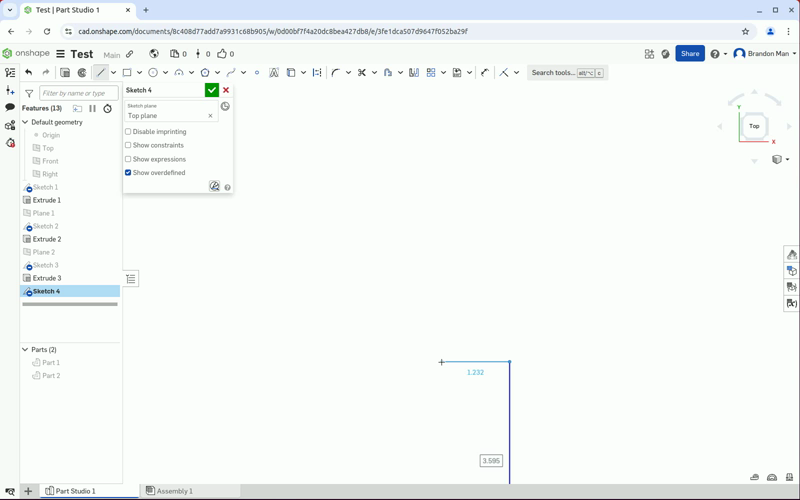
click(441, 361)
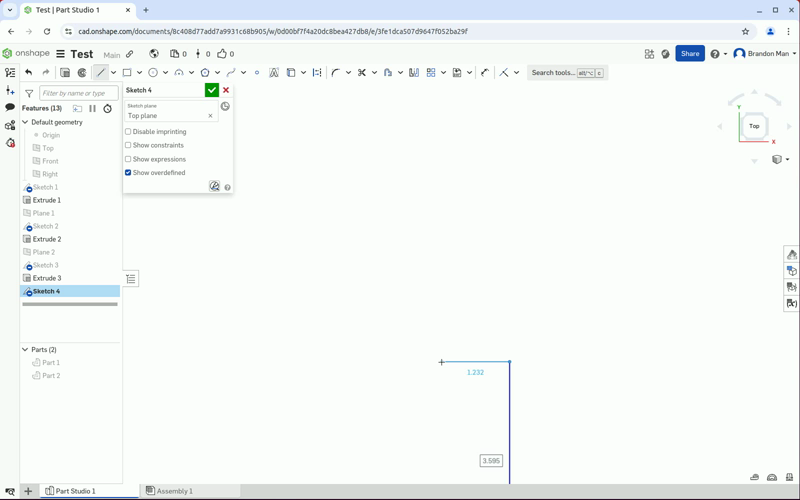
scroll(-6)
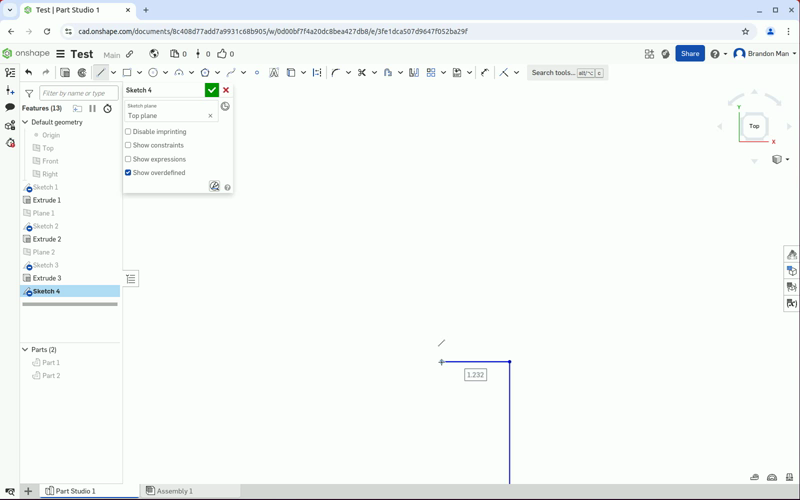
scroll(-6)
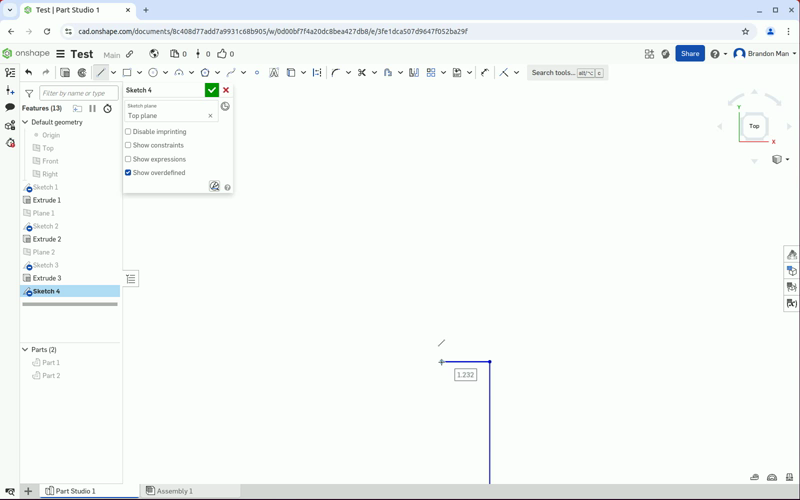
scroll(-6)
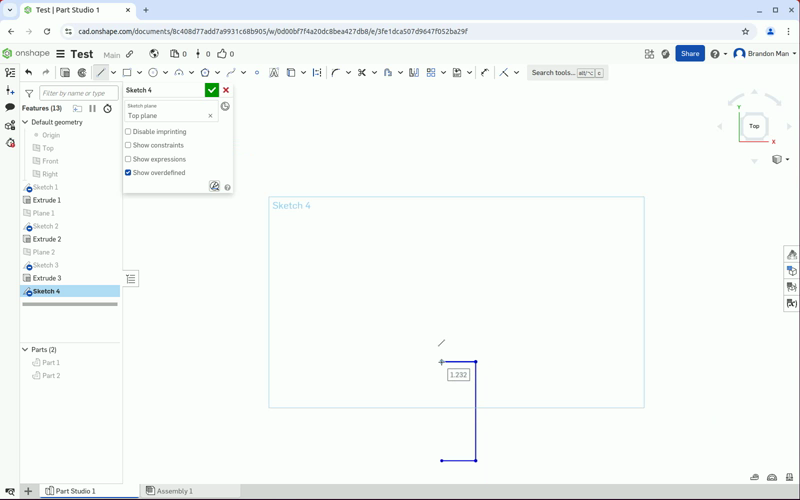
scroll(-6)
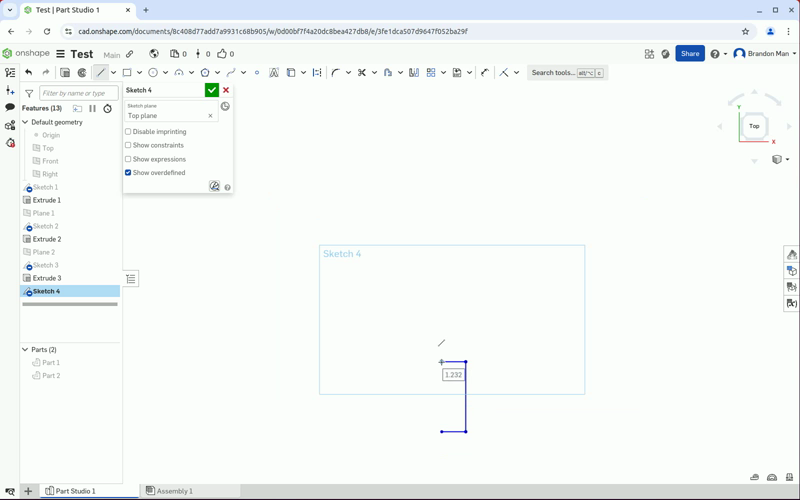
scroll(-6)
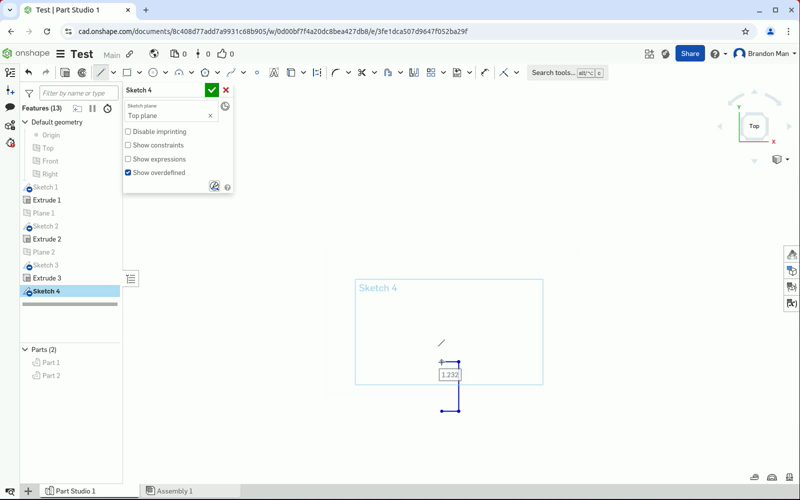
scroll(-6)
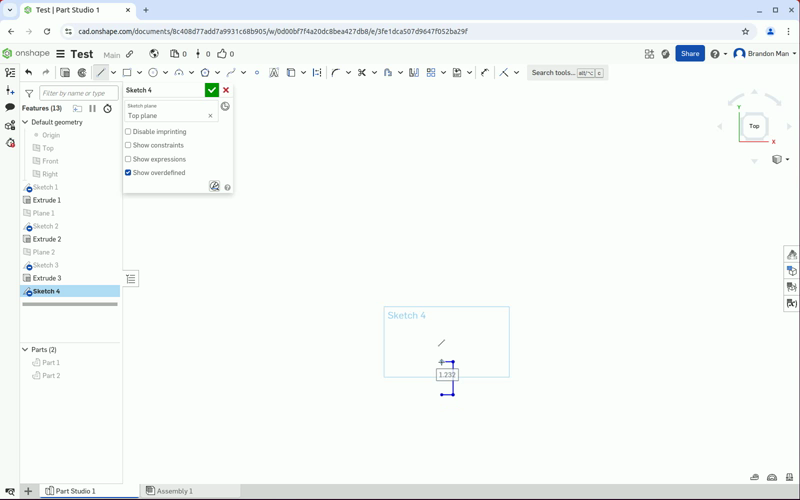
scroll(-6)
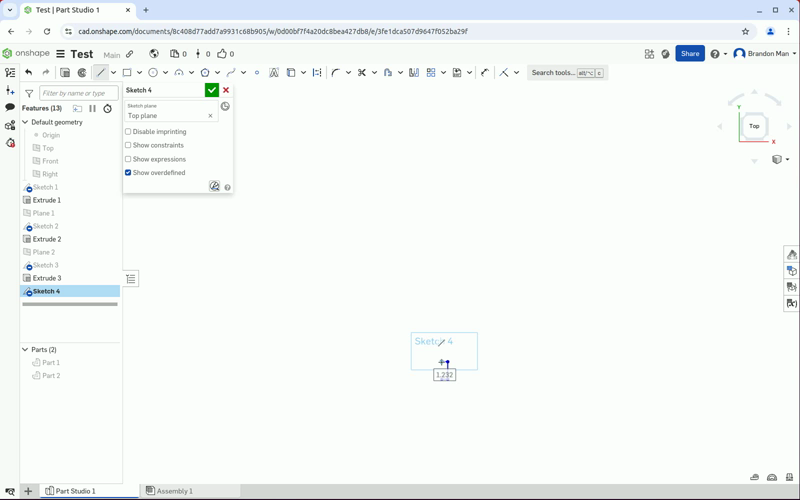
key_up(shift)
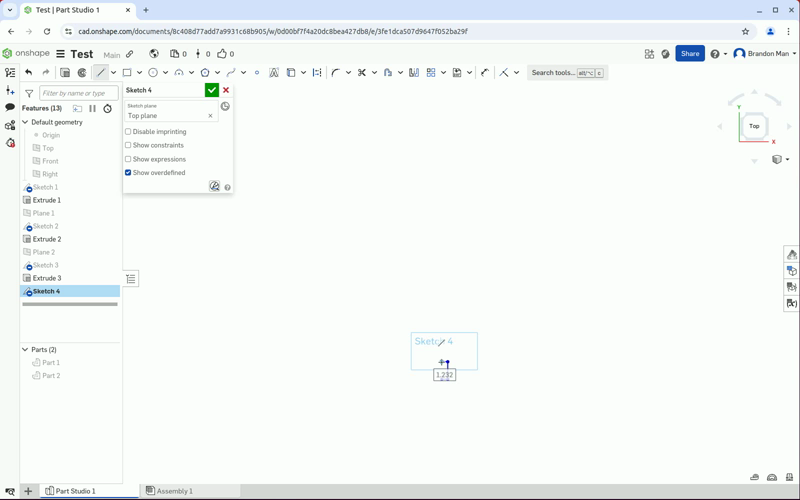
mouse_move(471, 361)
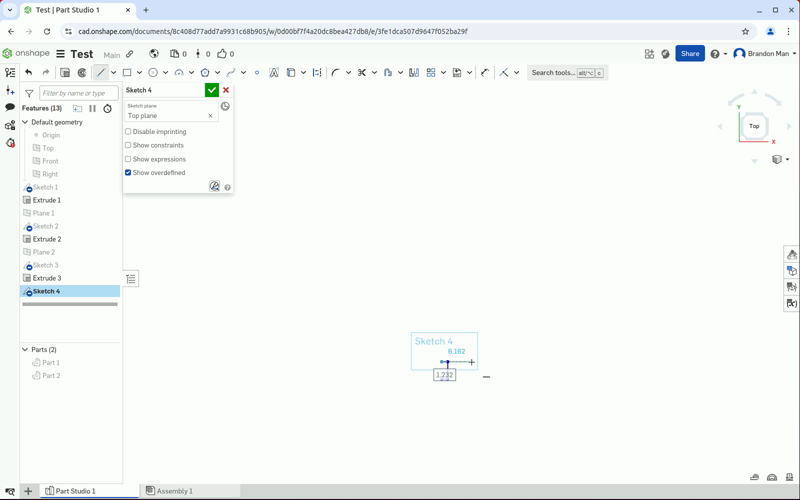
key_down(shift)
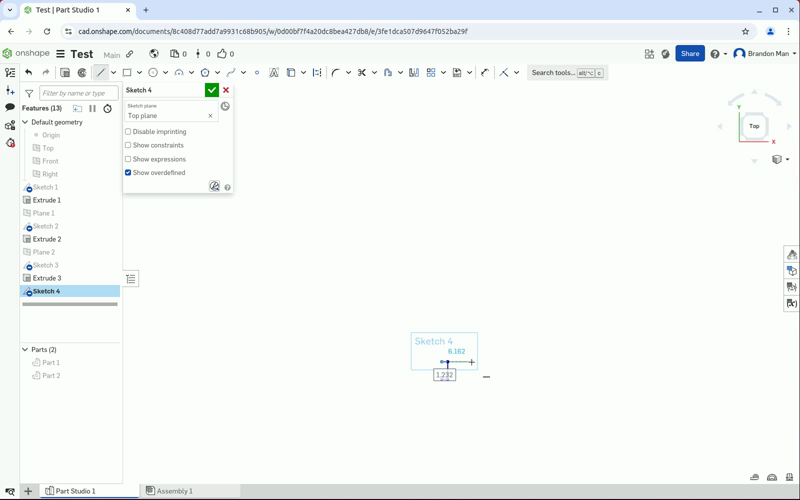
mouse_move(441, 379)
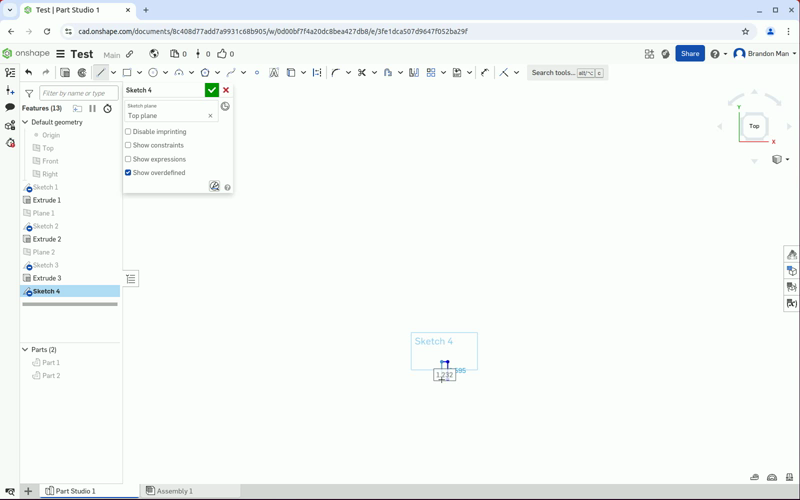
key_up(shift)
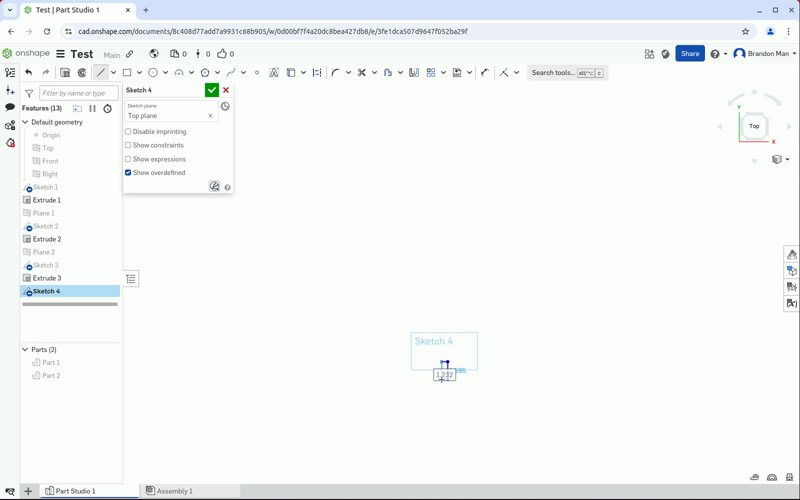
click(441, 379)
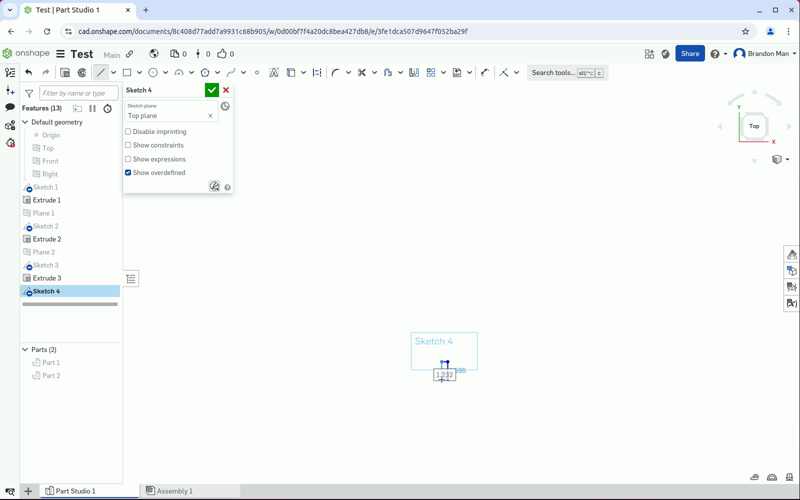
key(esc)
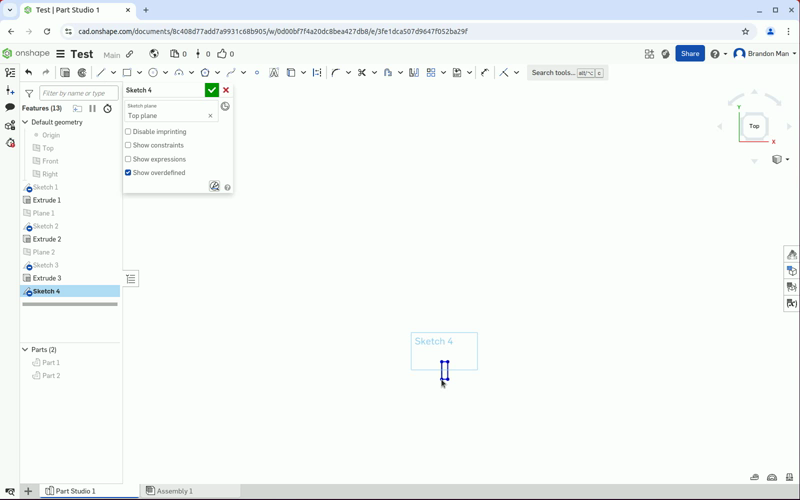
mouse_move(444, 378)
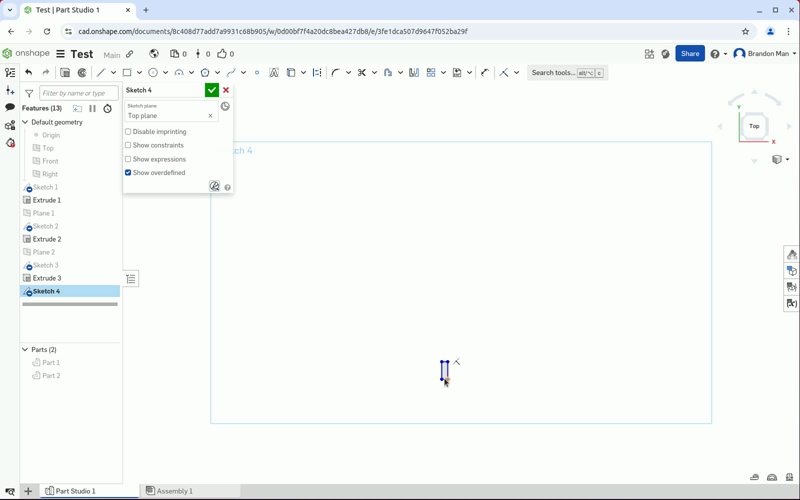
scroll(6)
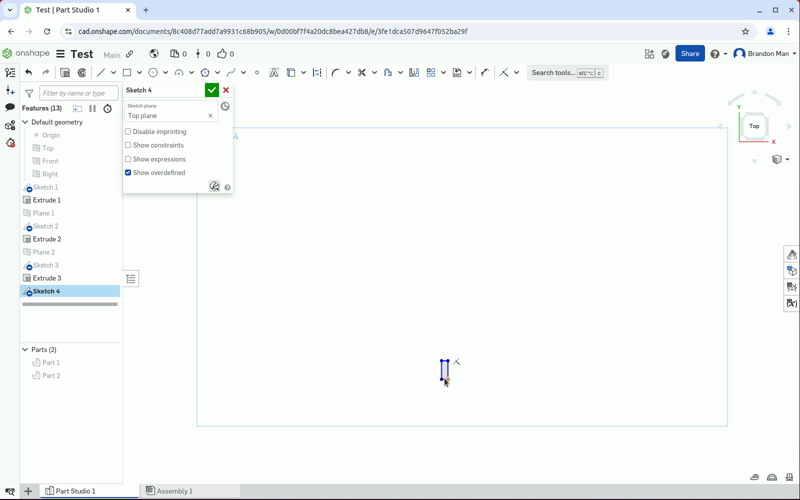
scroll(6)
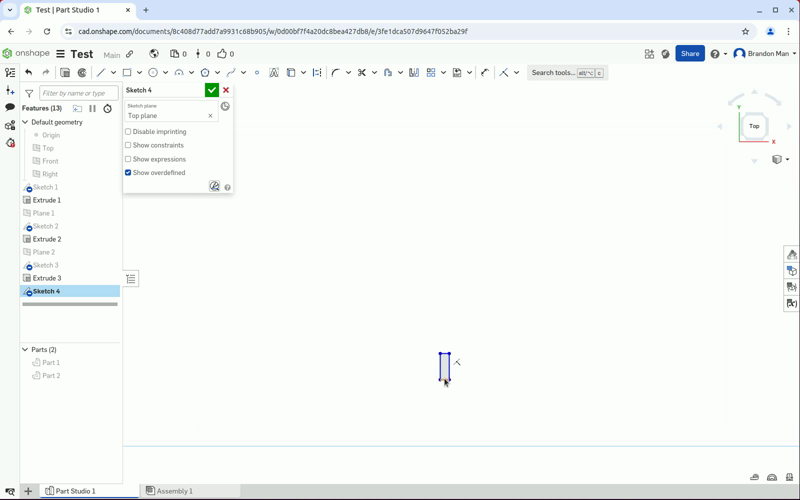
scroll(6)
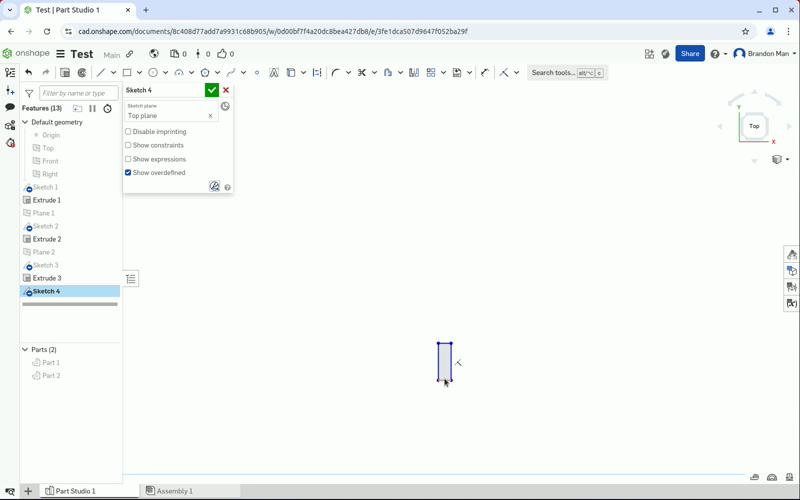
scroll(6)
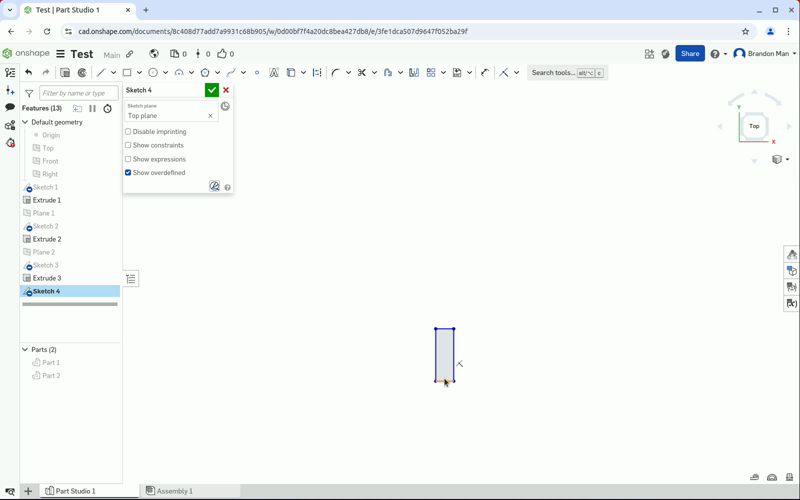
scroll(6)
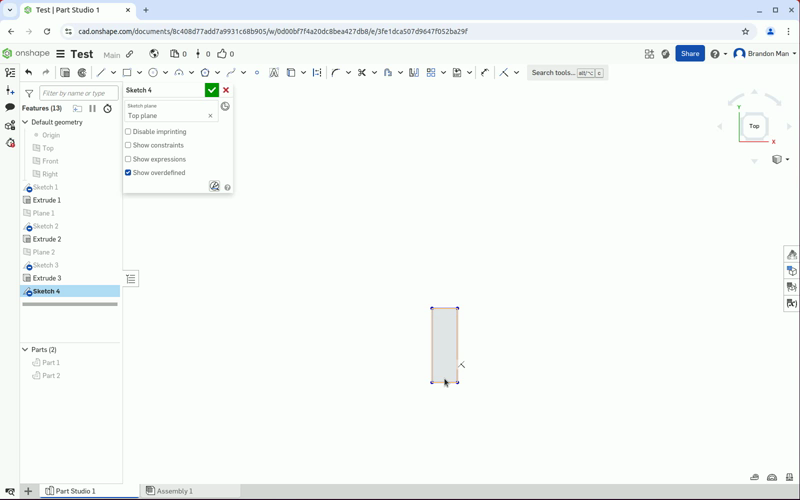
scroll(6)
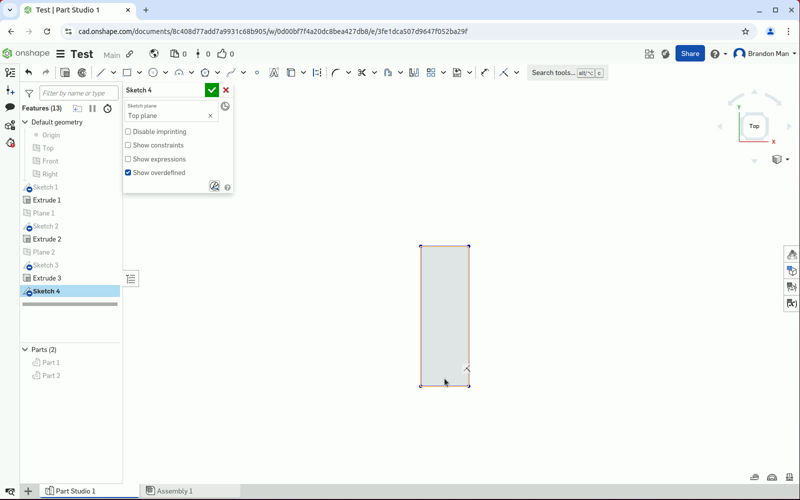
scroll(6)
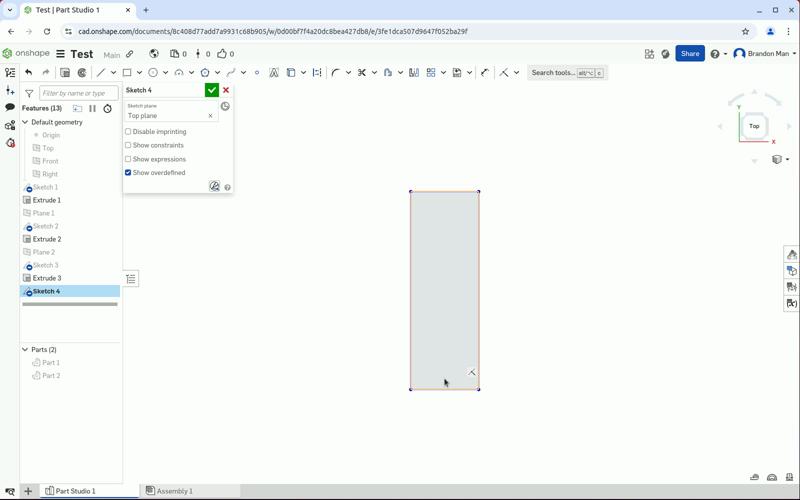
click(444, 378)
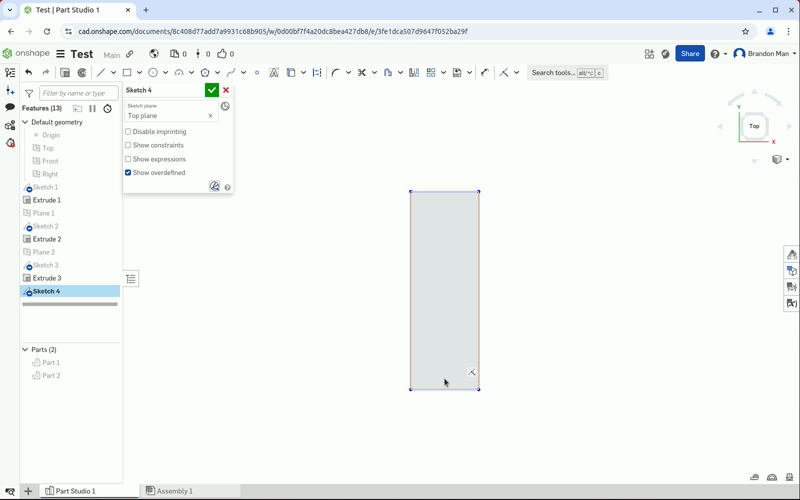
scroll(-6)
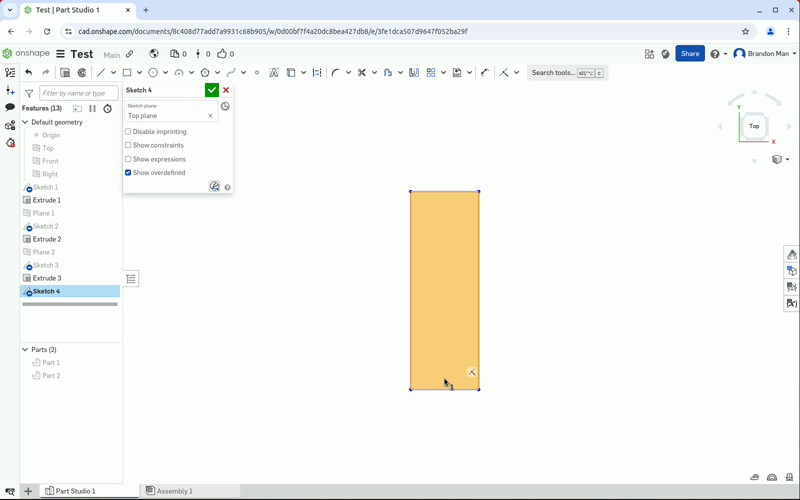
scroll(-6)
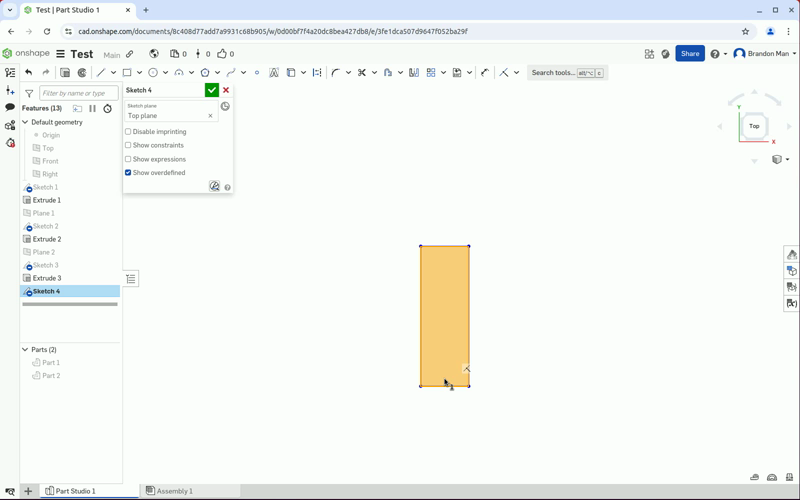
scroll(-6)
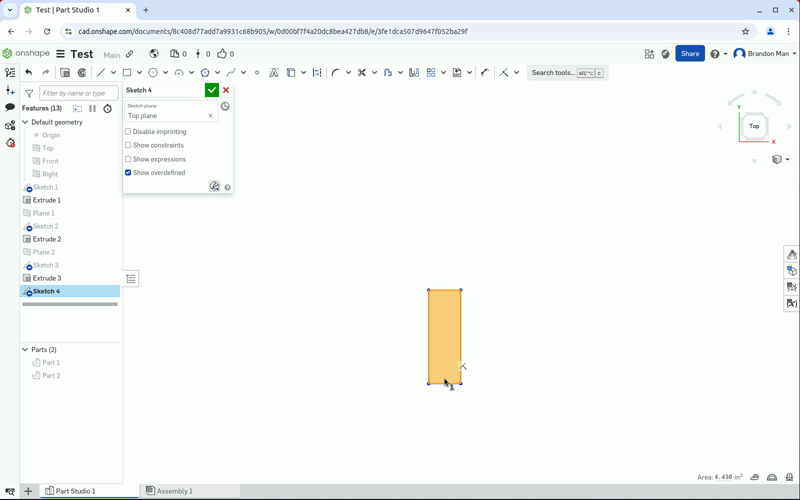
scroll(-6)
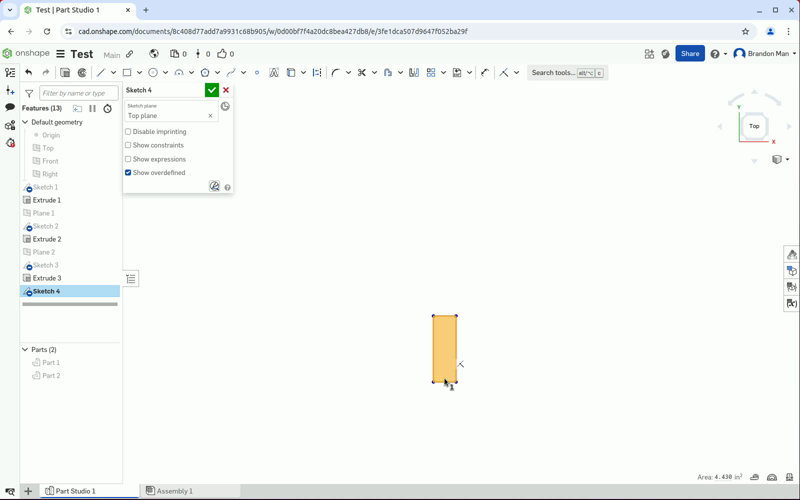
scroll(-6)
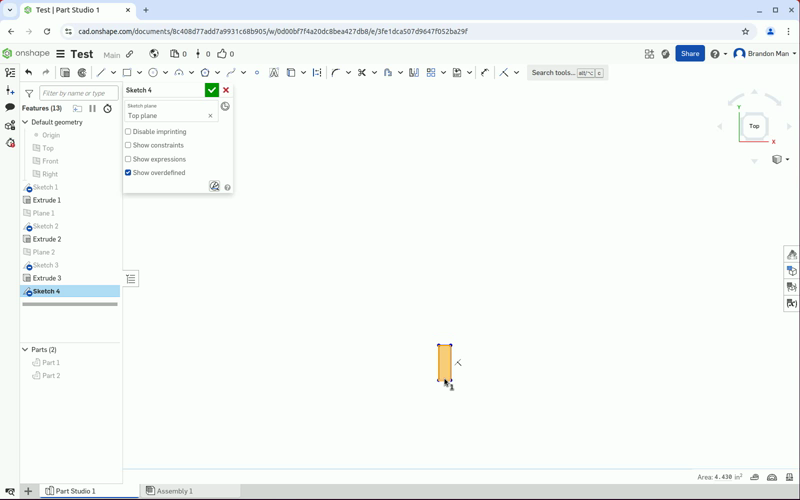
scroll(-6)
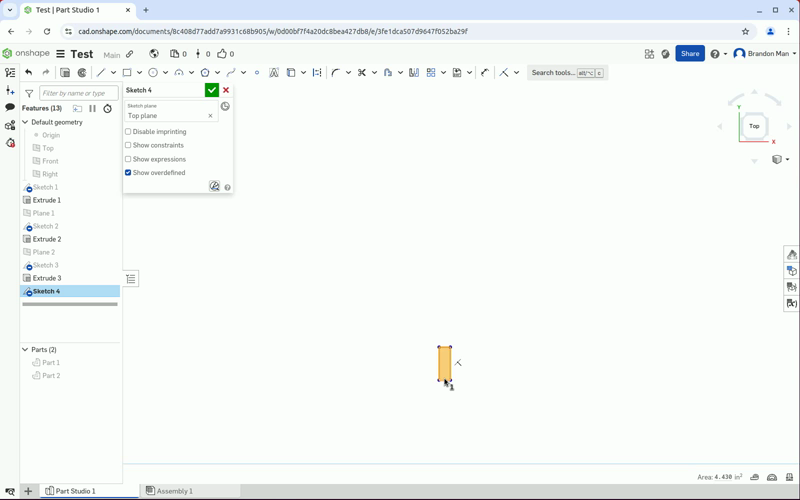
scroll(-6)
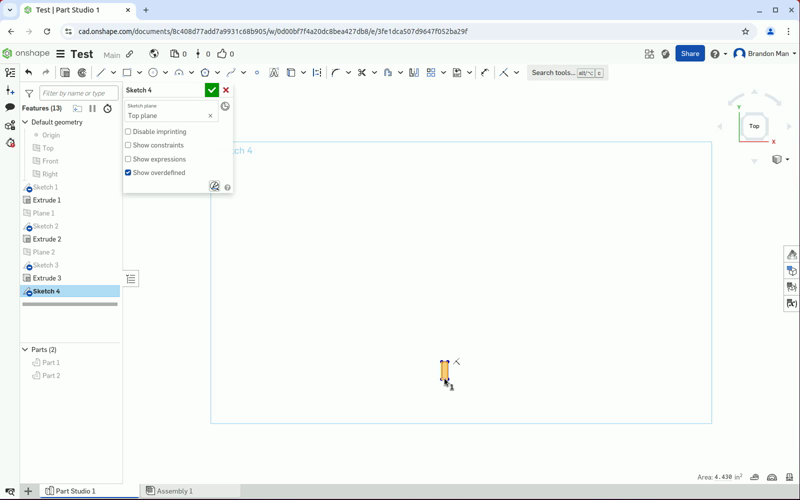
mouse_move(73, 352)
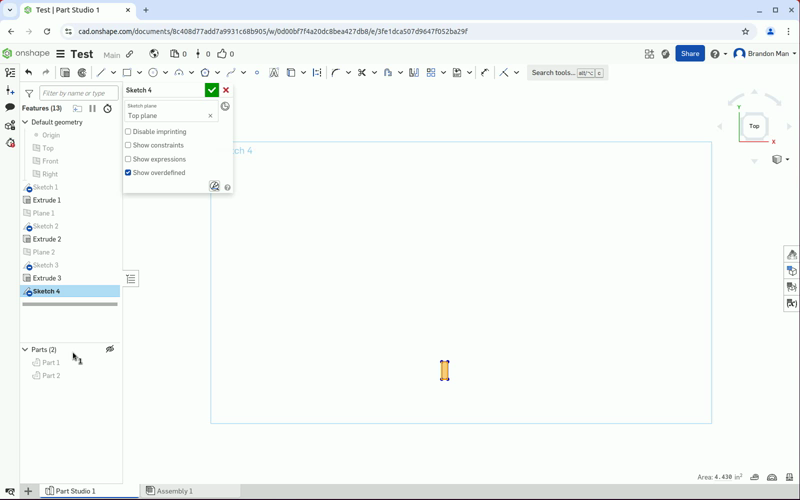
key(shift+y)
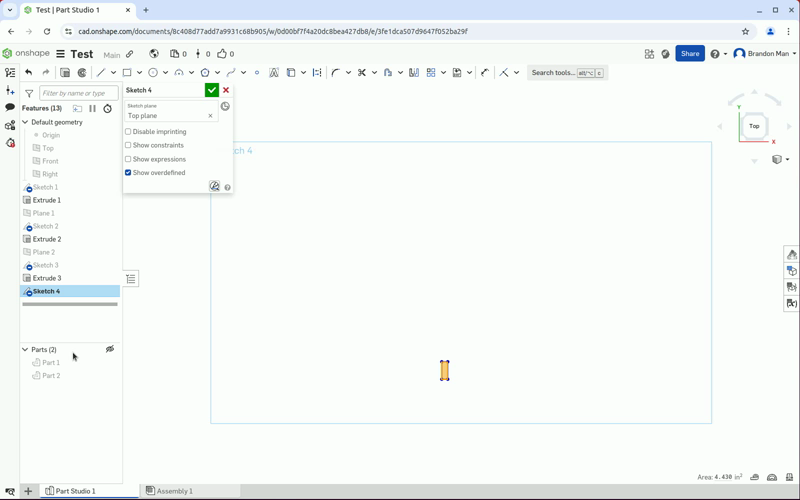
key(shift+e)
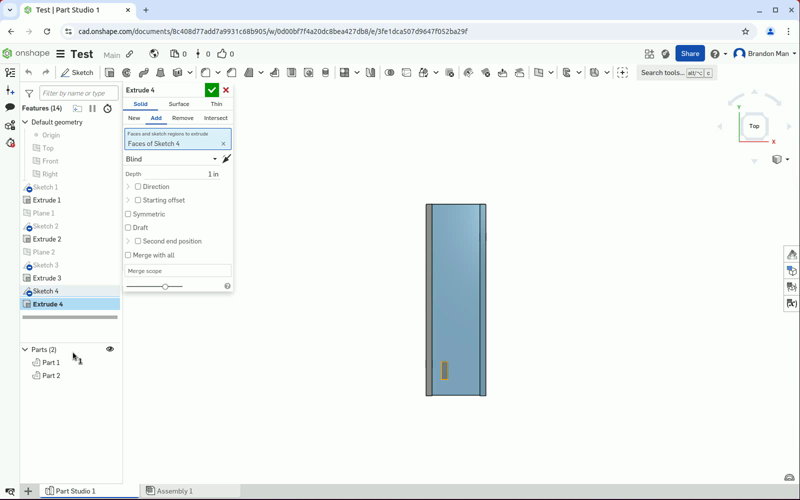
mouse_move(143, 106)
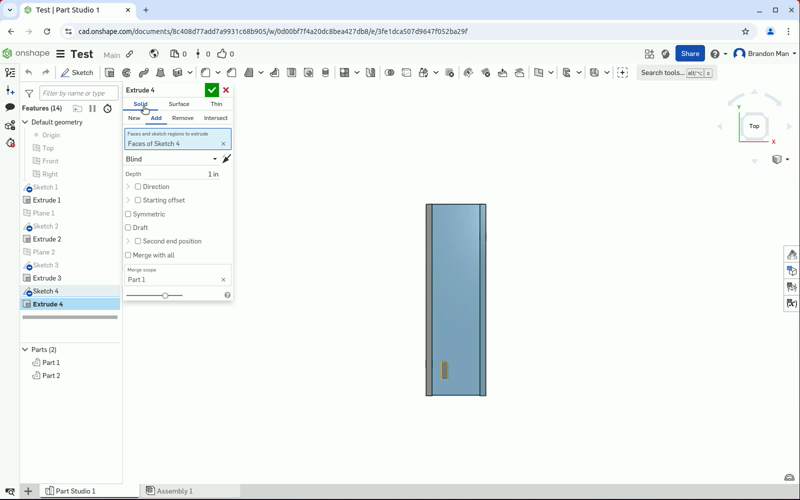
click(143, 106)
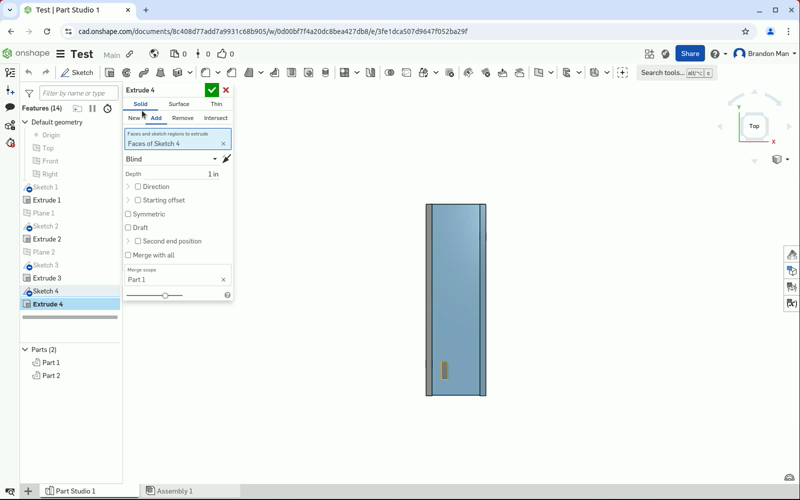
mouse_move(137, 120)
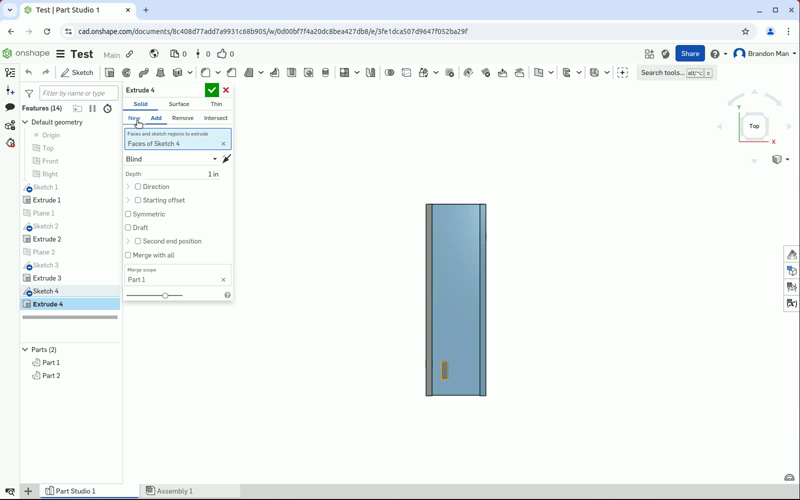
click(137, 120)
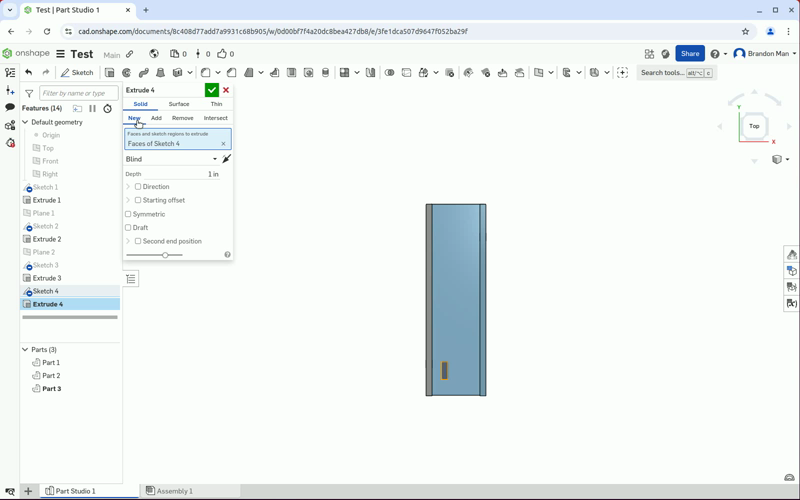
key(tab, 4)
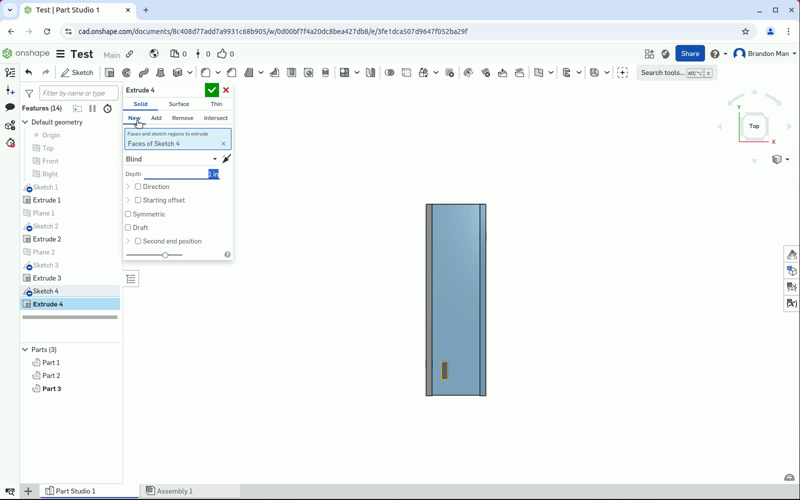
text(5.536)
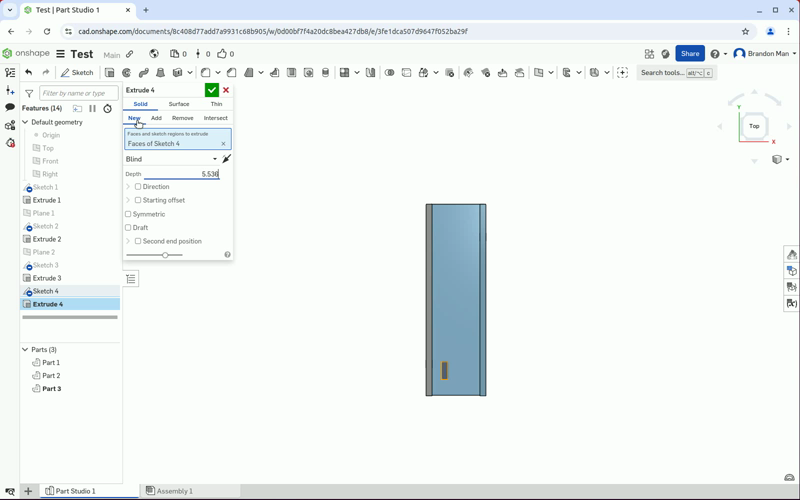
key(enter)
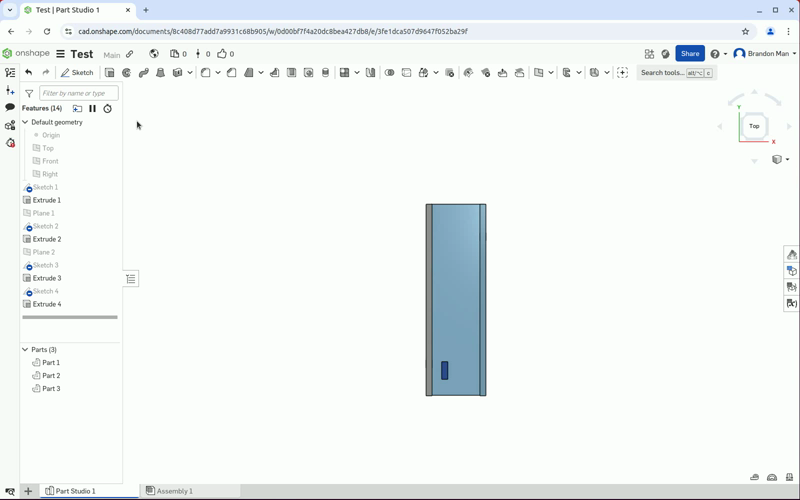
key(shift+h)
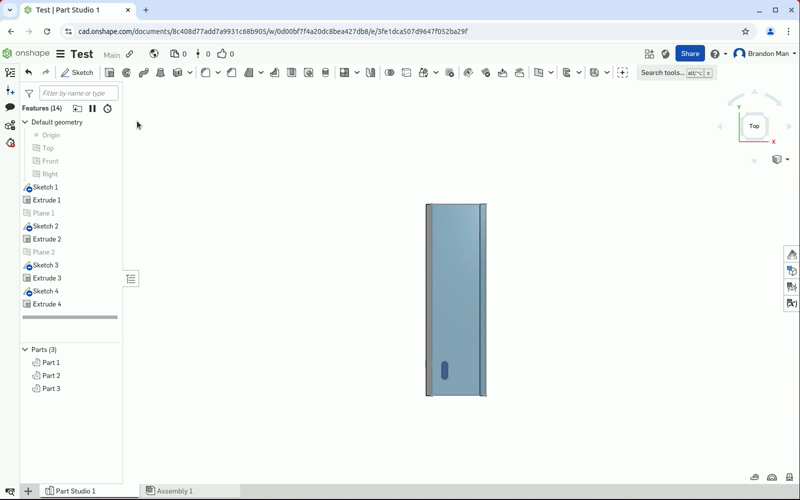
key(shift+h)
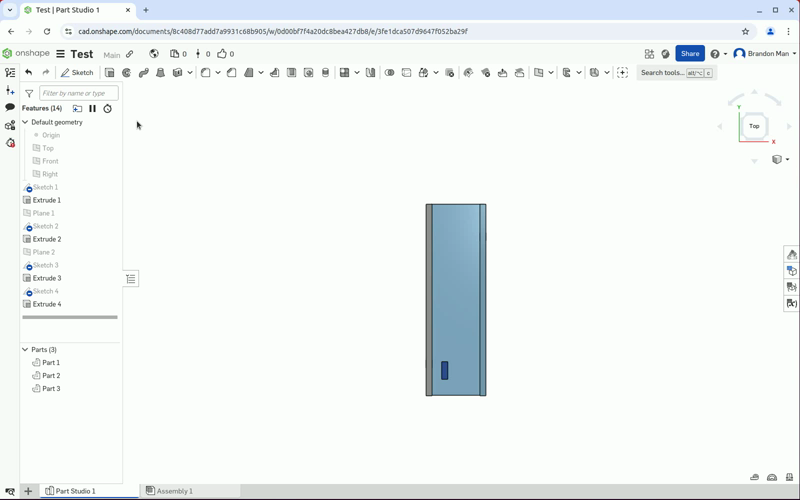
mouse_move(73, 189)
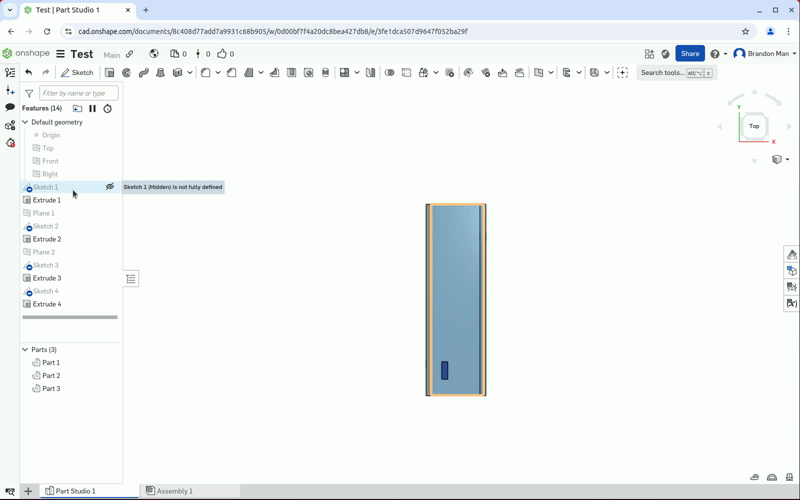
click(73, 189)
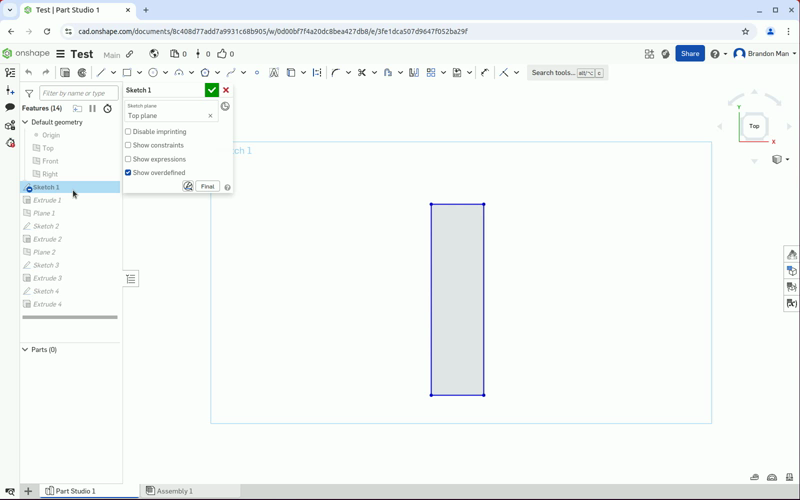
mouse_move(229, 92)
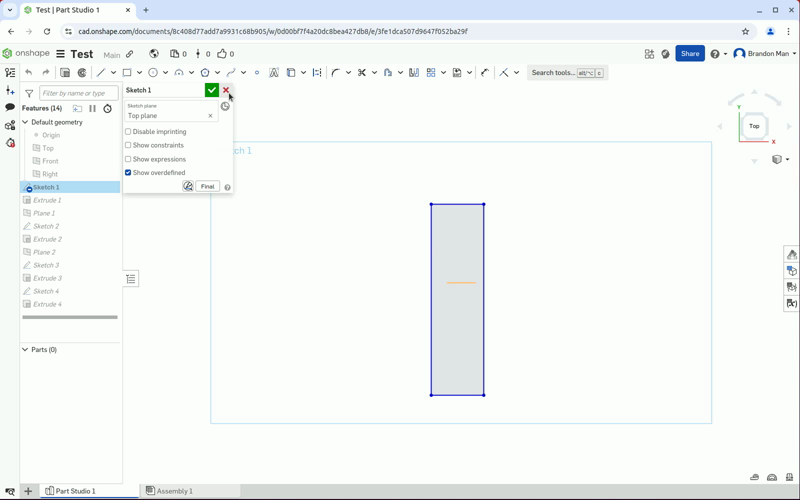
click(229, 92)
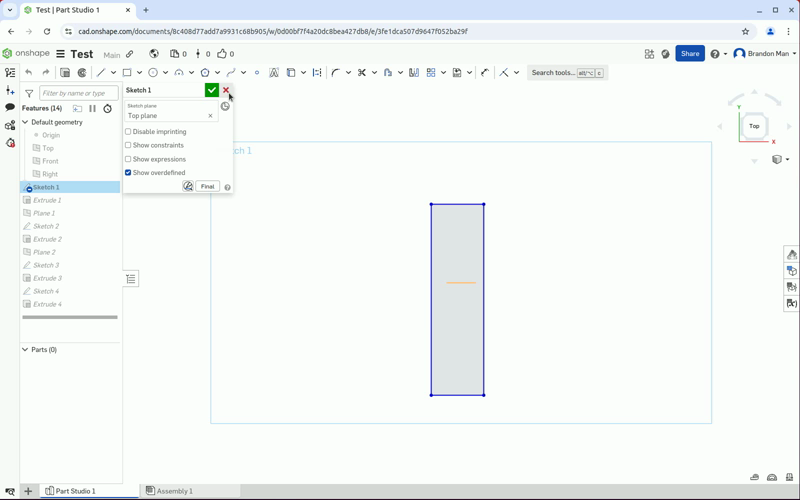
key(shift+s)
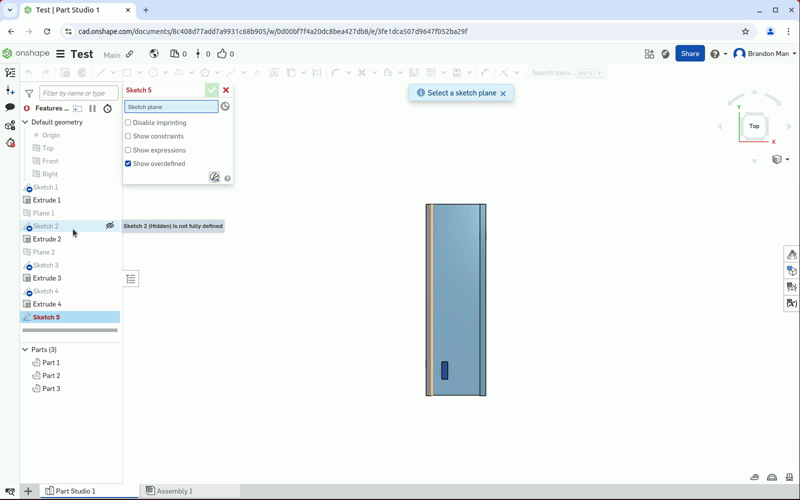
scroll(3)
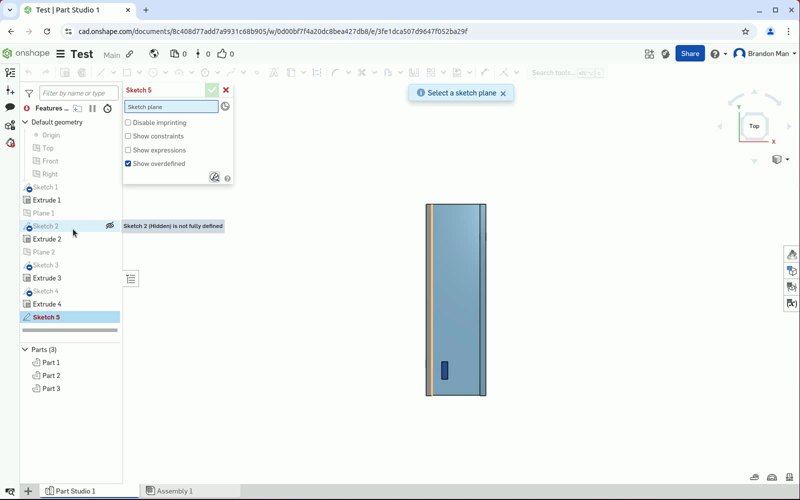
mouse_move(73, 150)
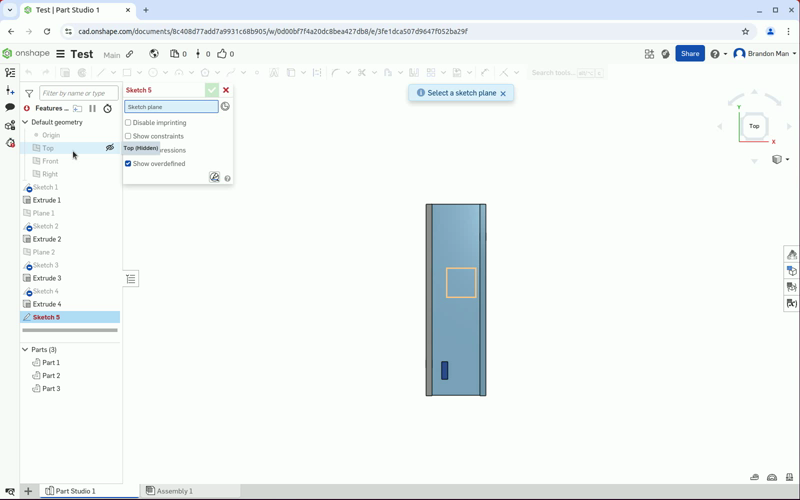
click(73, 150)
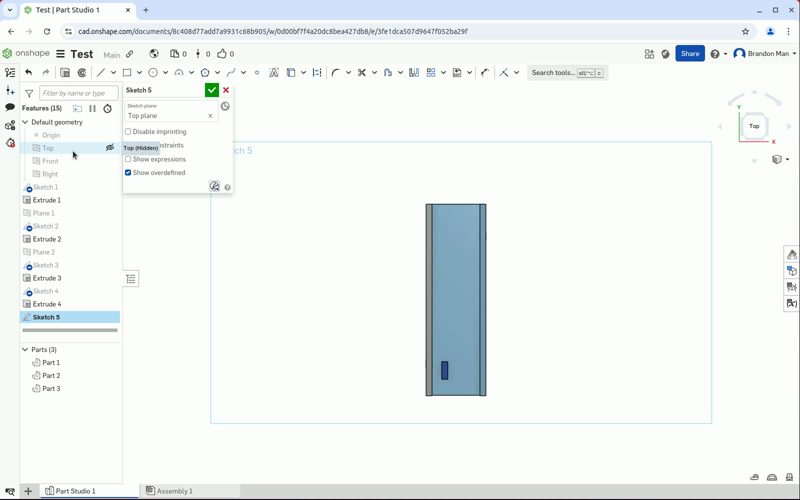
mouse_move(73, 352)
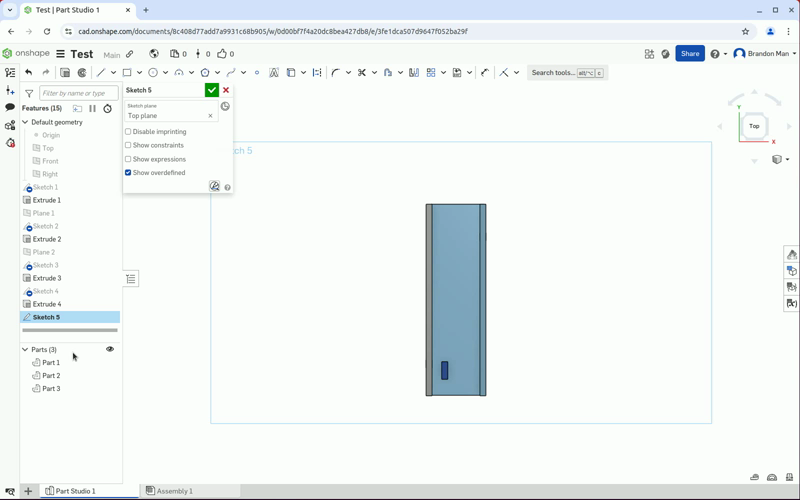
key(y)
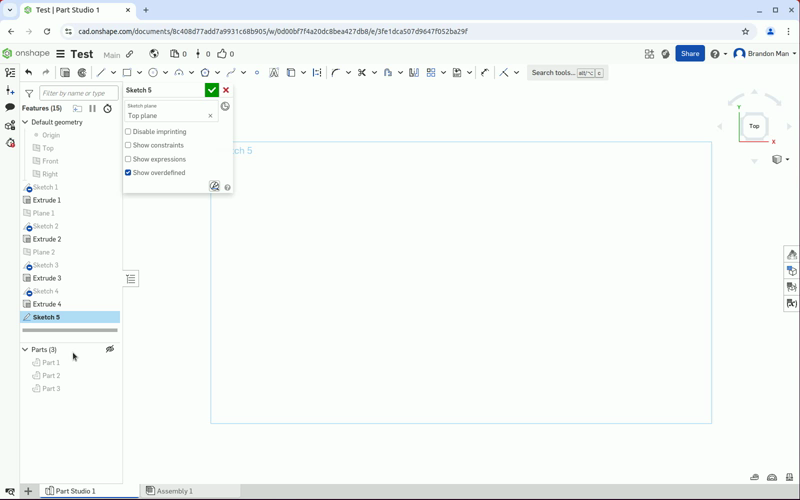
key(l)
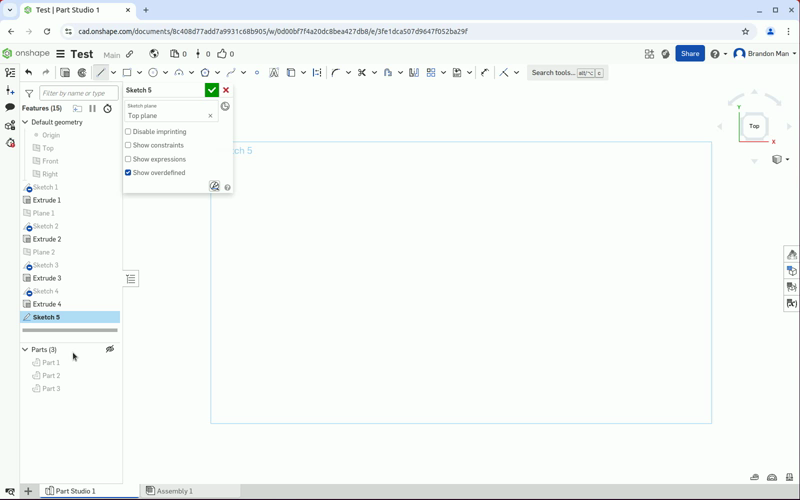
key_down(shift)
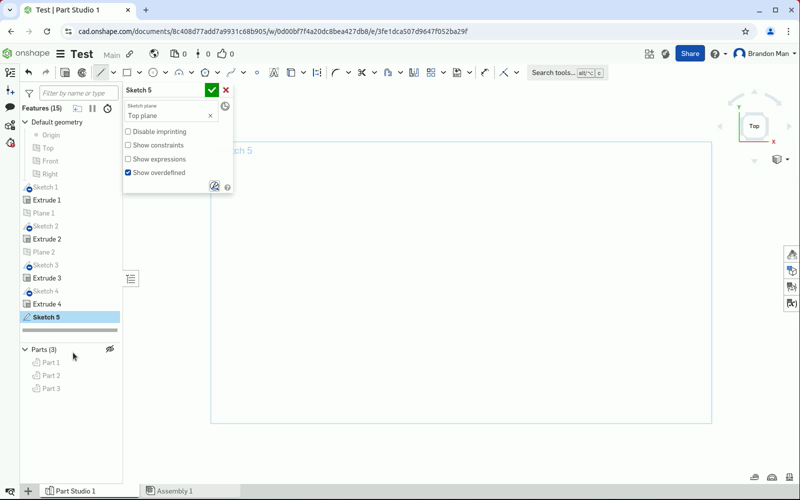
mouse_move(468, 379)
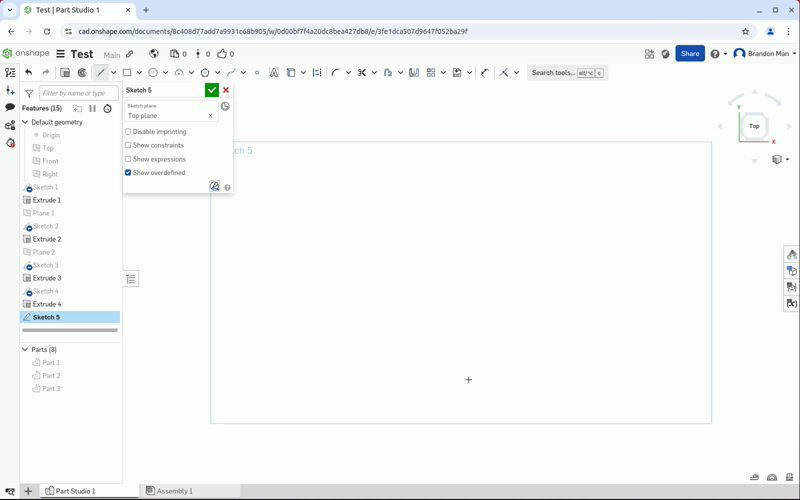
click(468, 379)
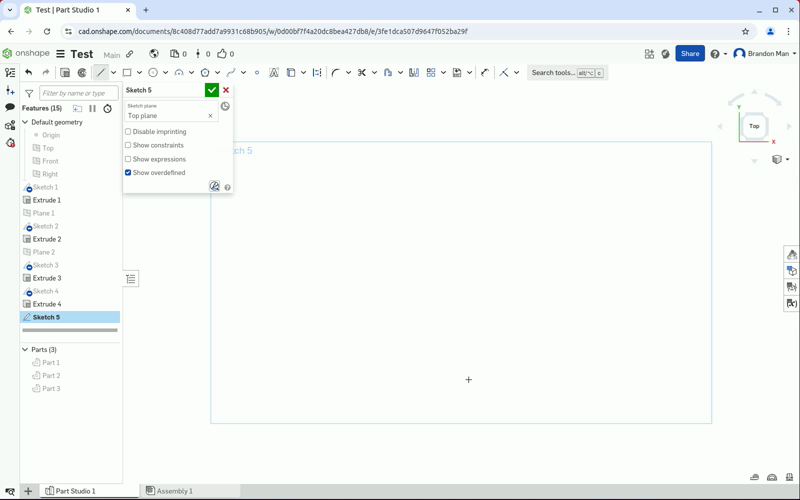
key_up(shift)
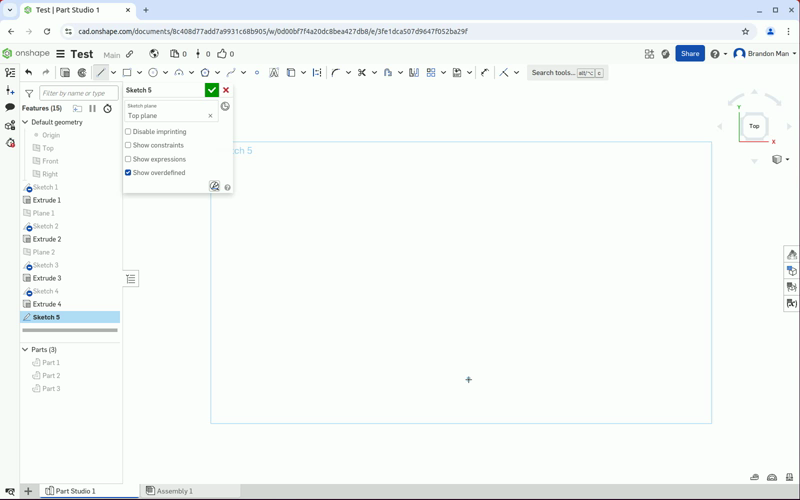
key_down(shift)
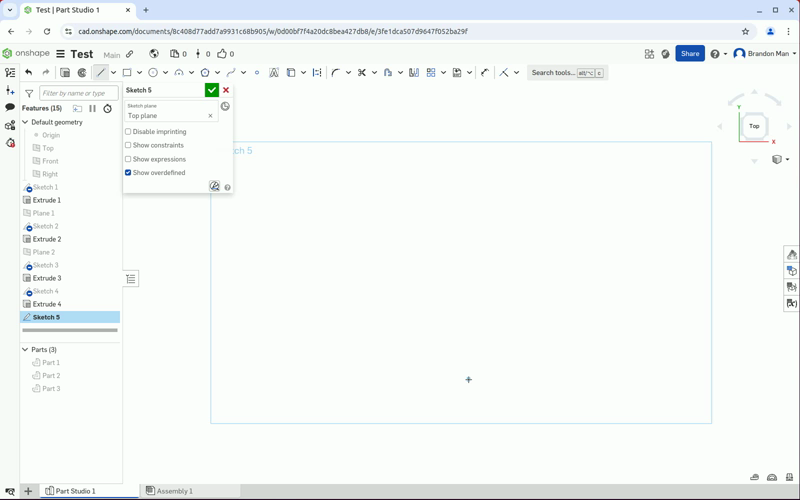
mouse_move(498, 379)
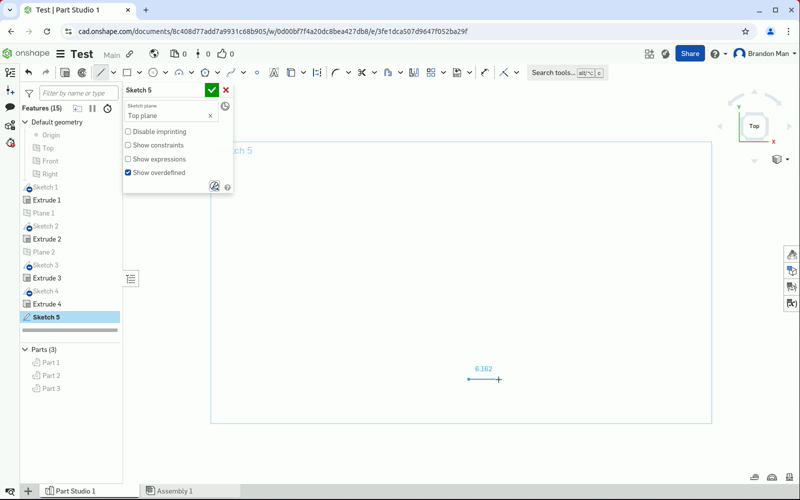
mouse_move(474, 379)
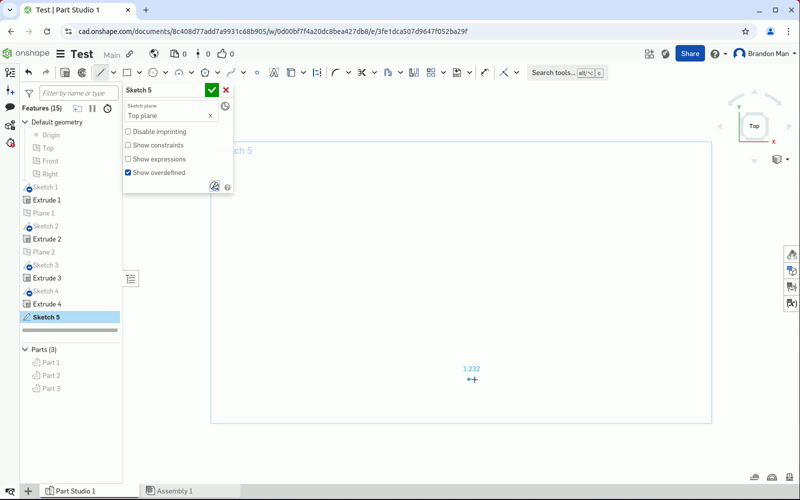
scroll(6)
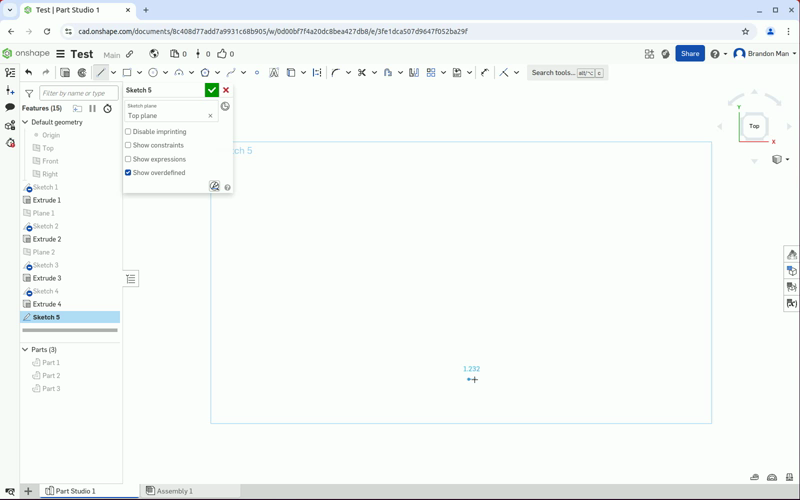
scroll(6)
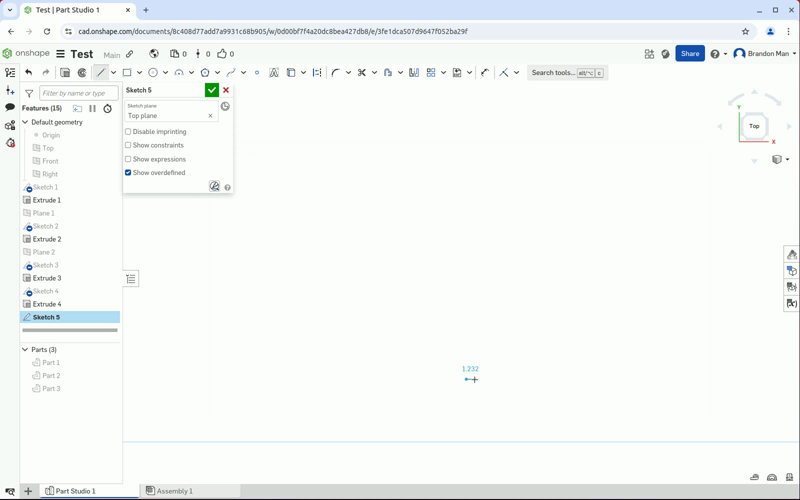
scroll(6)
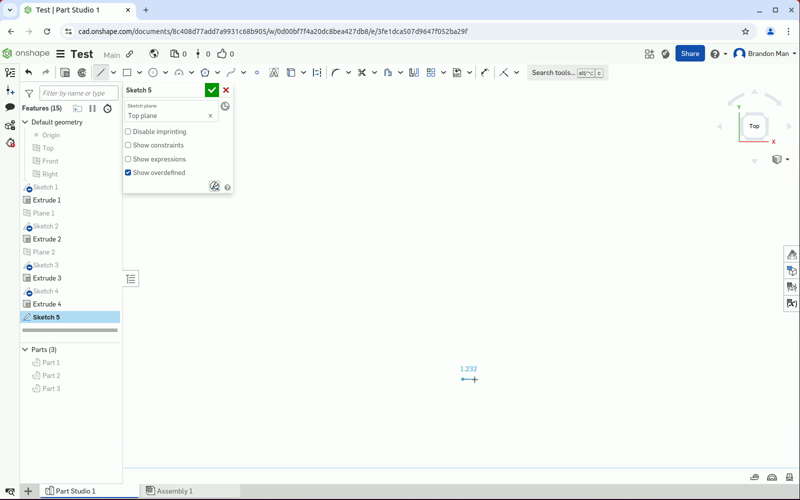
scroll(6)
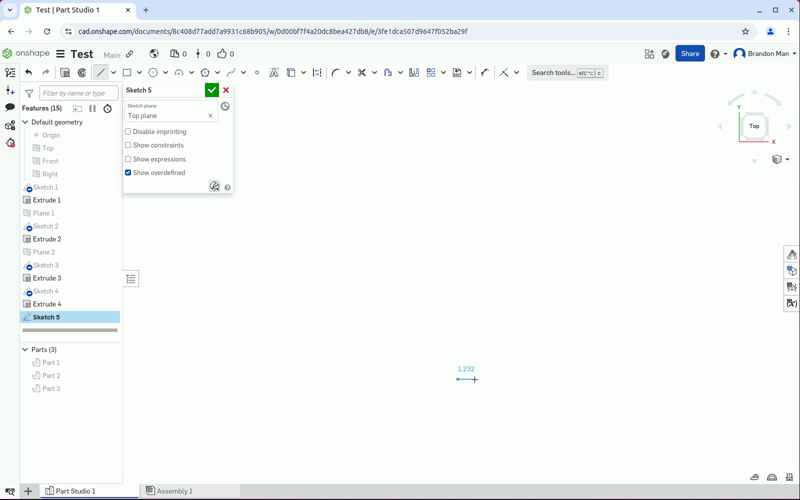
scroll(6)
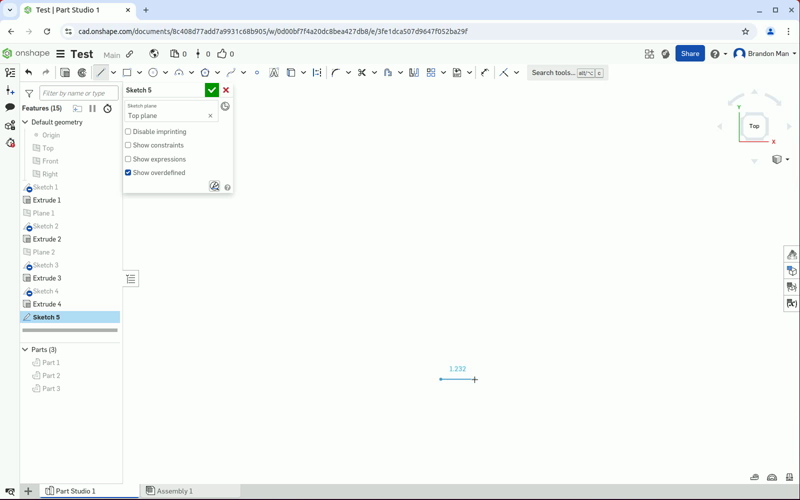
scroll(6)
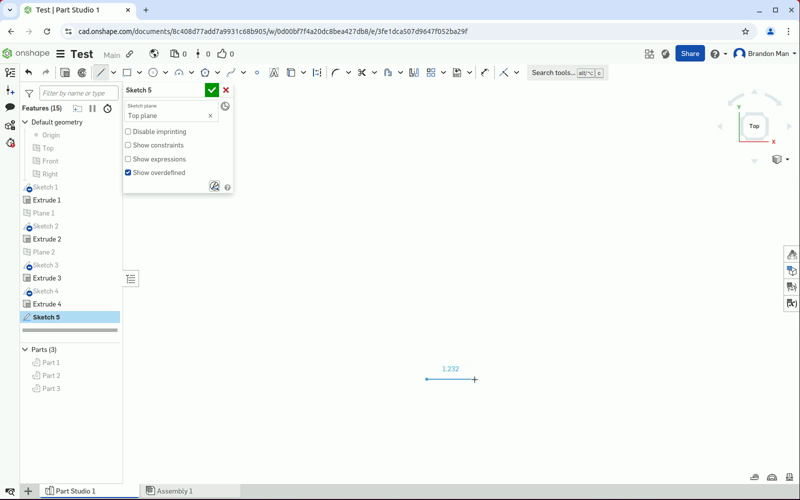
scroll(6)
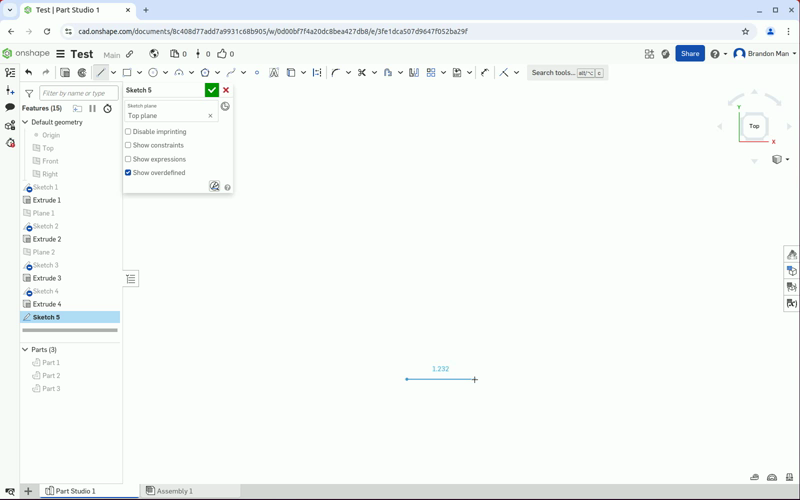
click(474, 379)
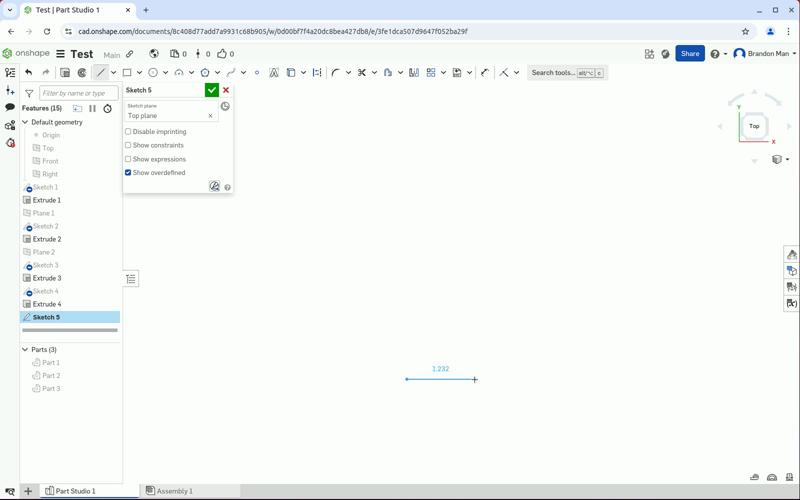
scroll(-6)
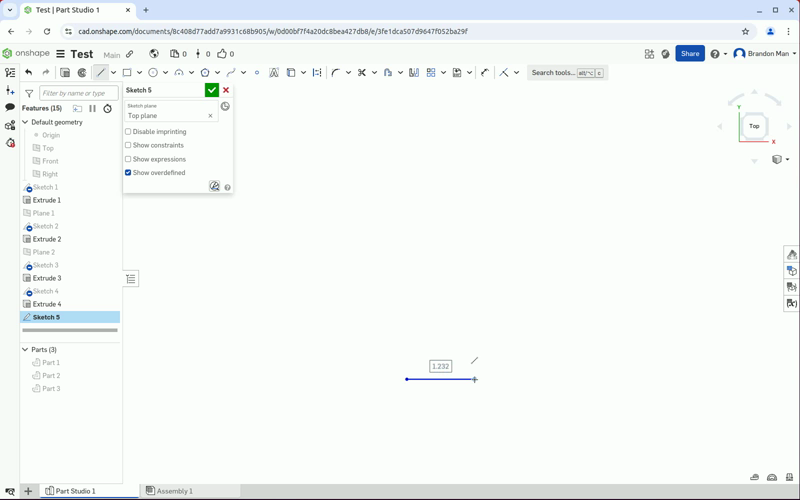
scroll(-6)
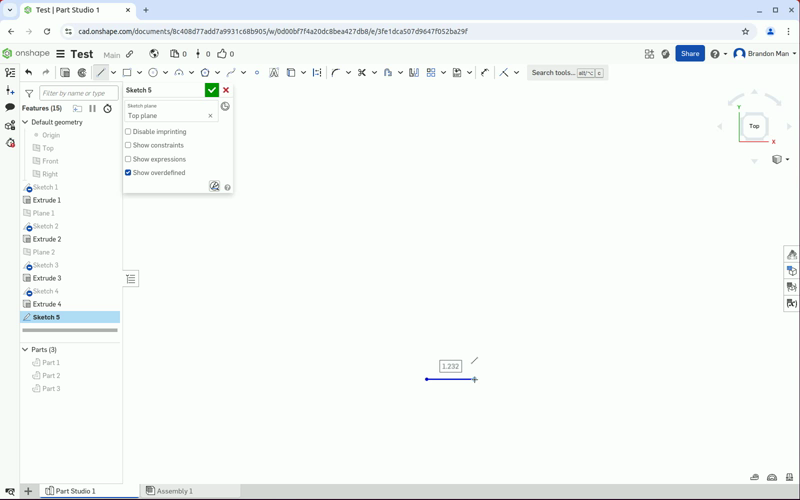
scroll(-6)
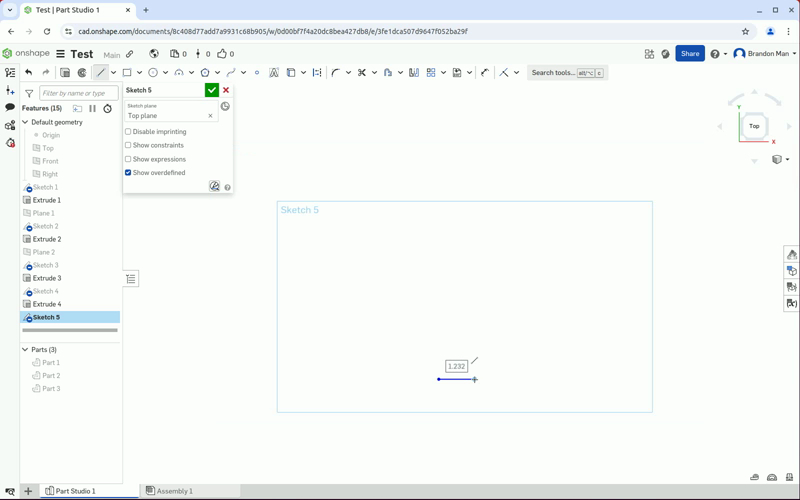
scroll(-6)
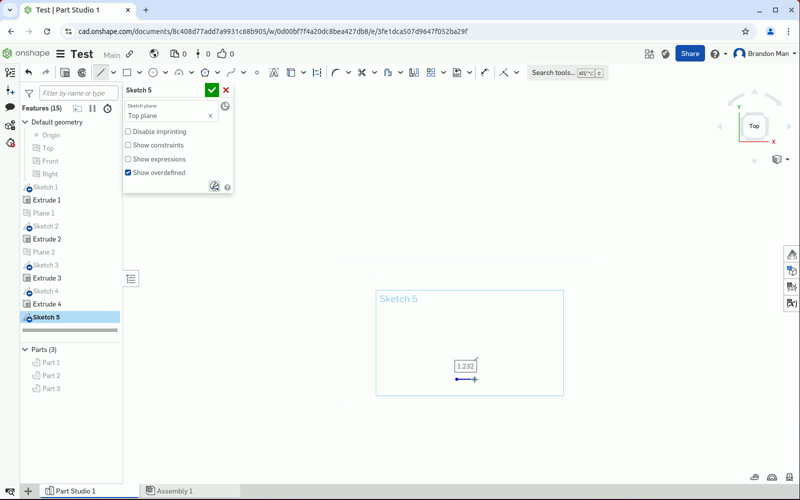
scroll(-6)
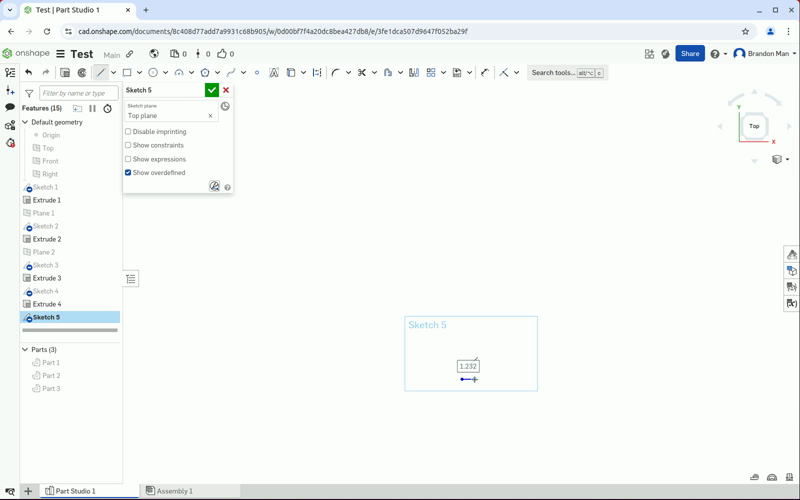
scroll(-6)
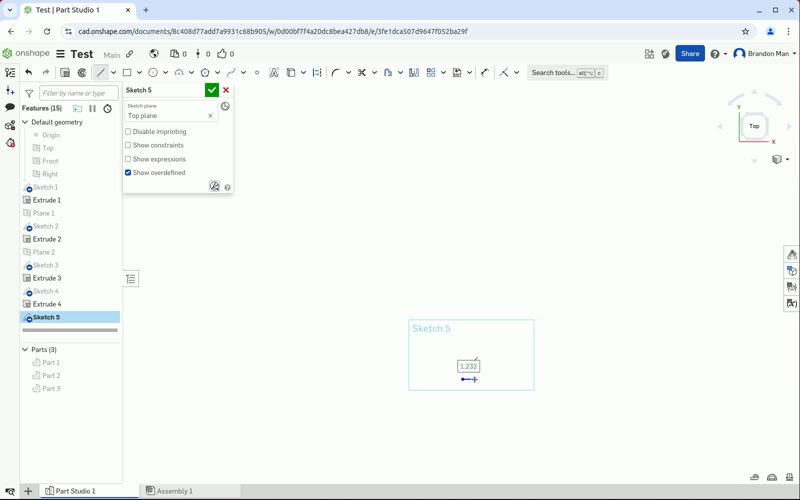
scroll(-6)
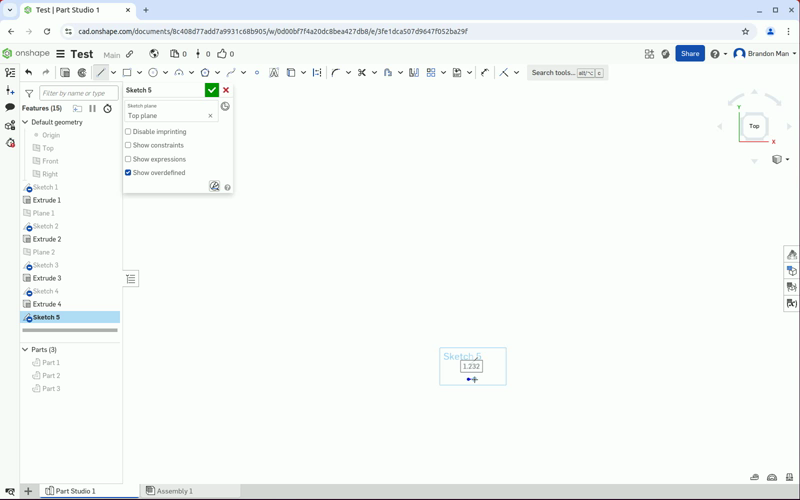
key_up(shift)
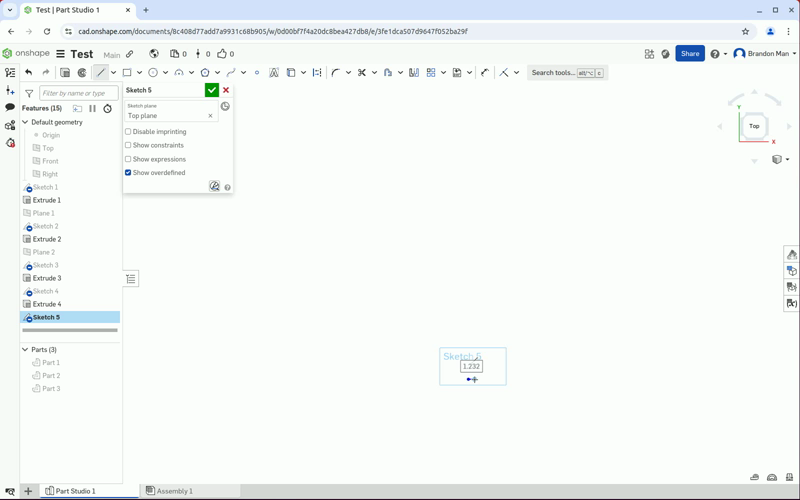
key_down(shift)
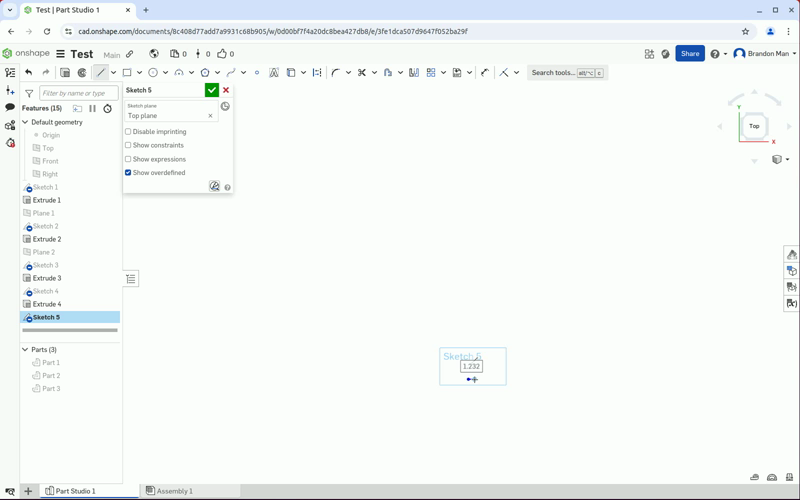
mouse_move(504, 379)
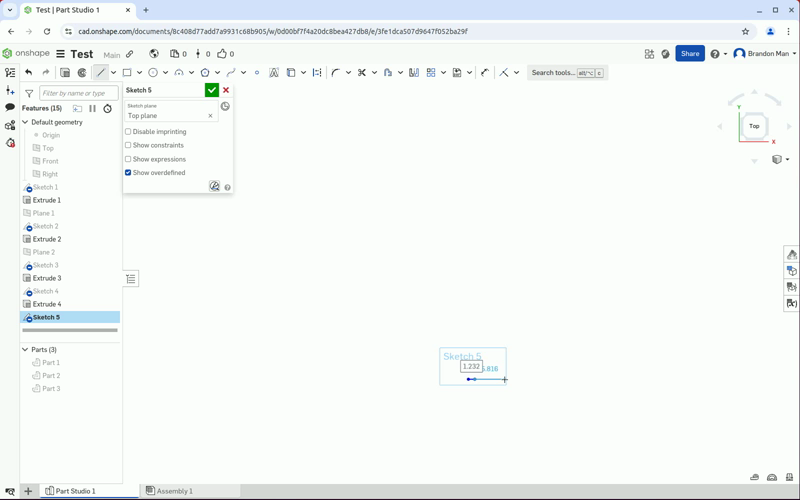
mouse_move(474, 361)
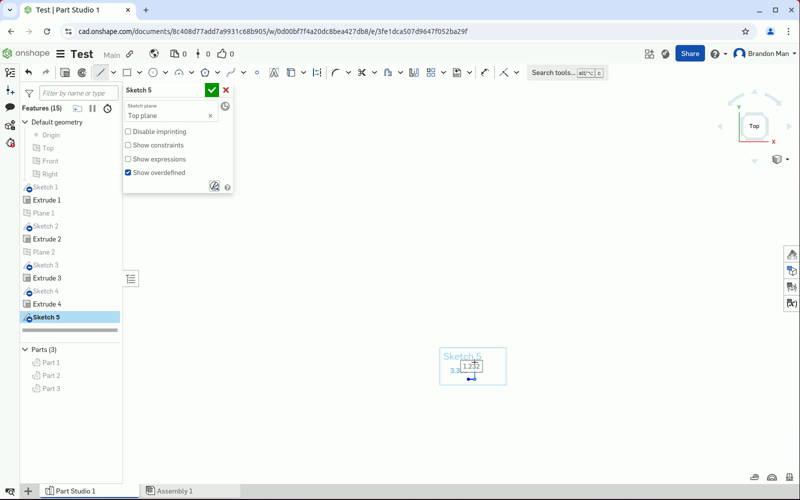
click(474, 361)
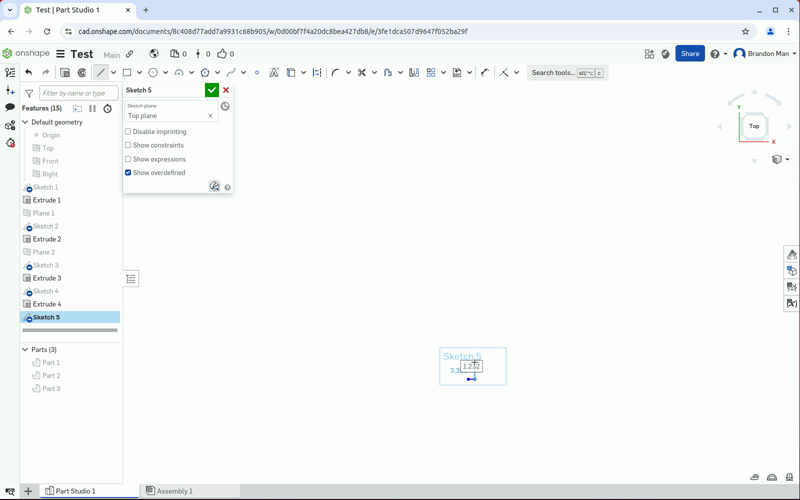
key_up(shift)
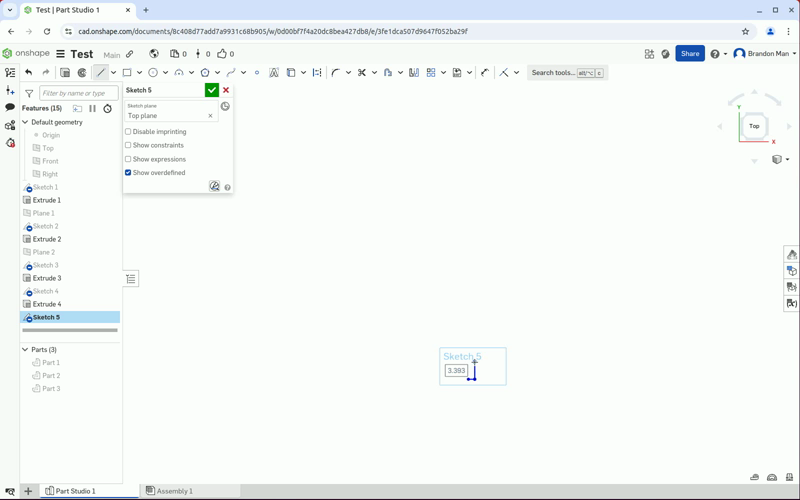
key_down(shift)
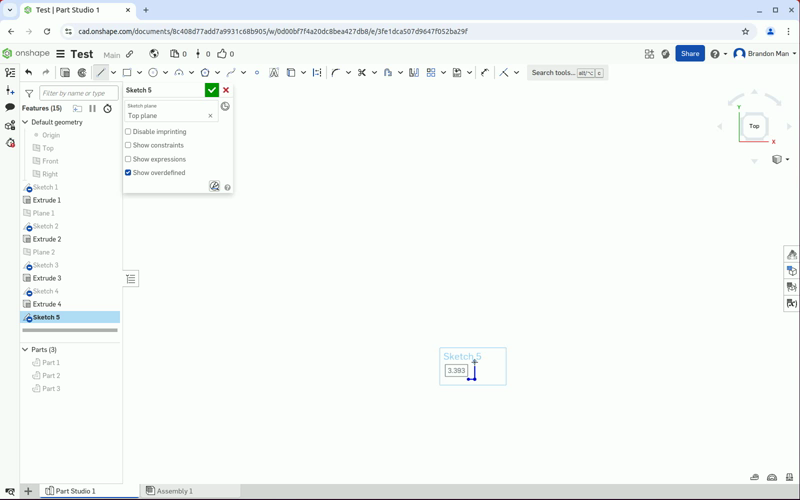
mouse_move(504, 361)
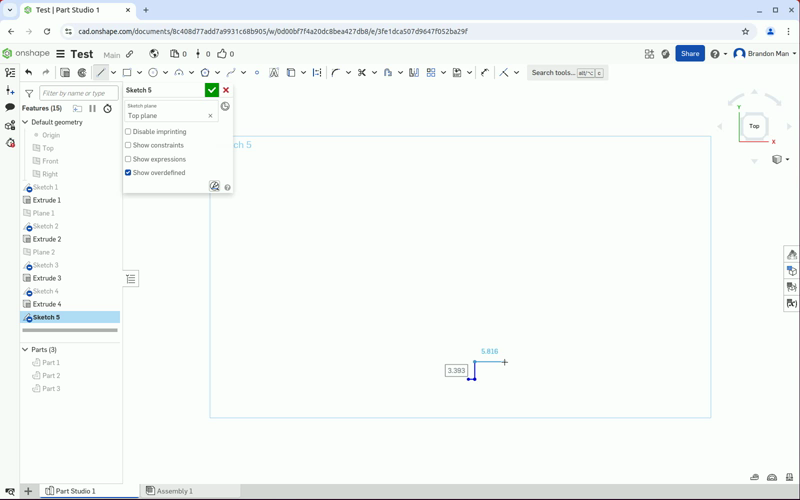
mouse_move(468, 361)
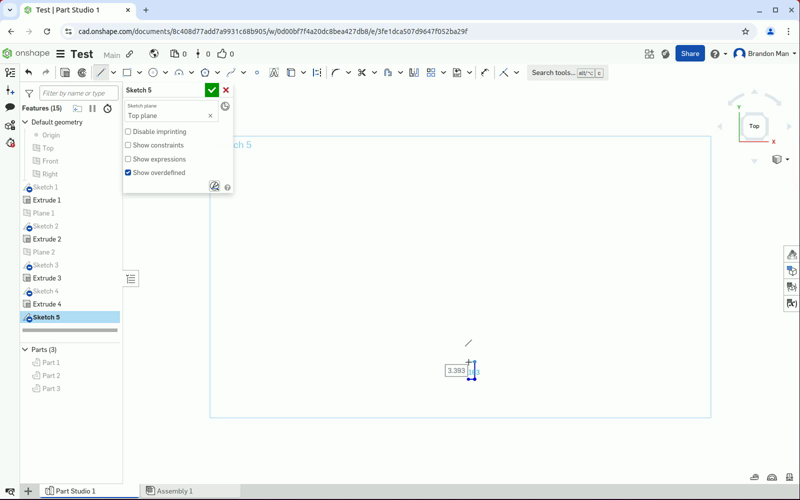
scroll(6)
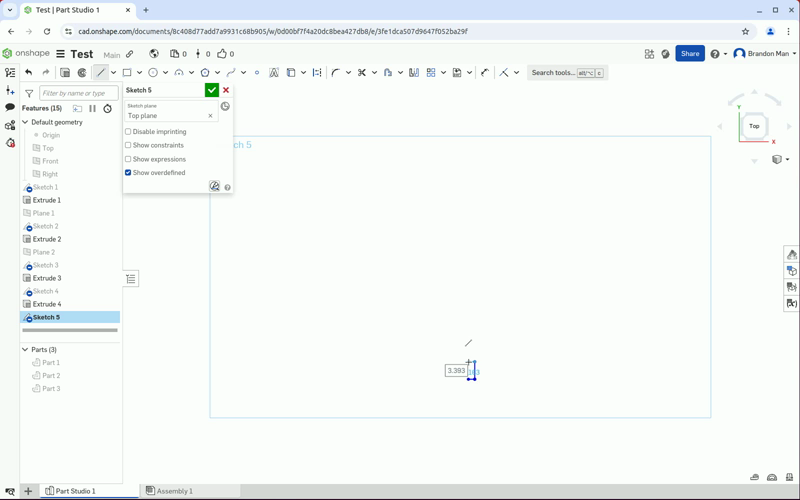
scroll(6)
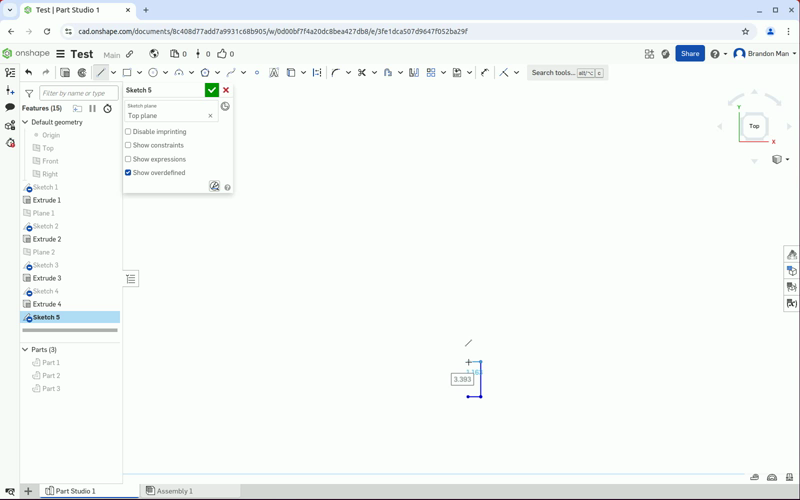
scroll(6)
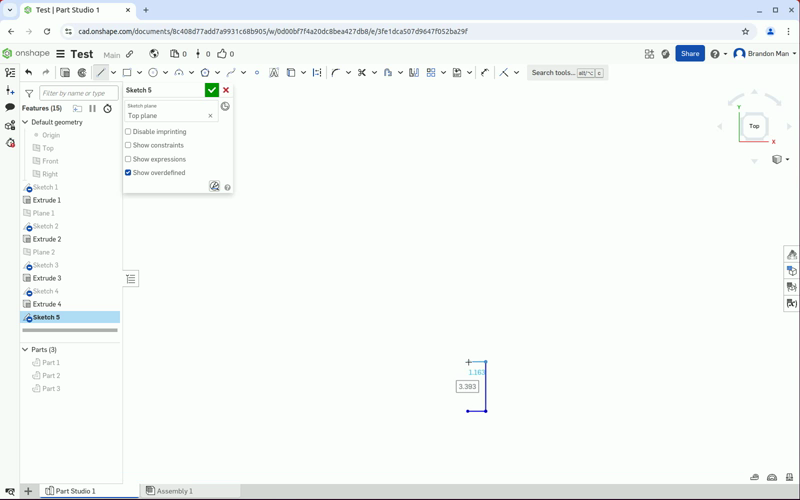
scroll(6)
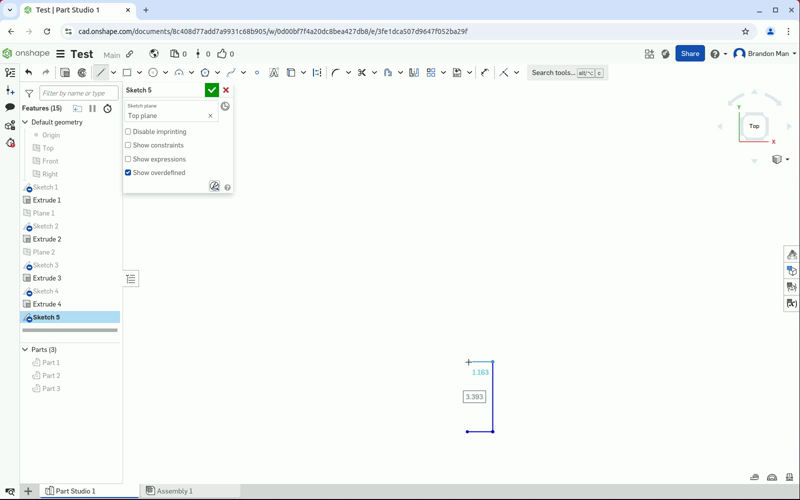
scroll(6)
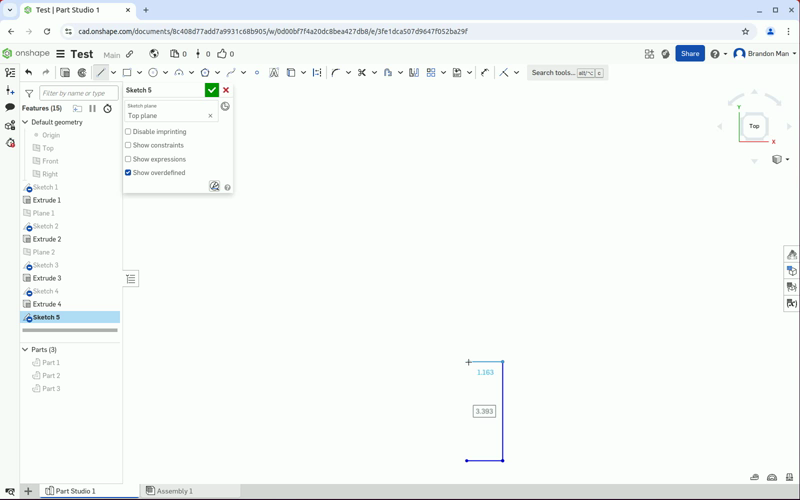
scroll(6)
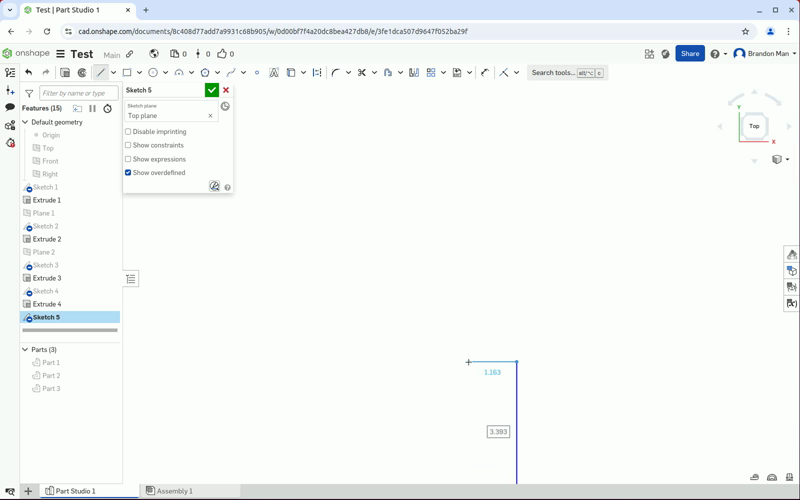
scroll(6)
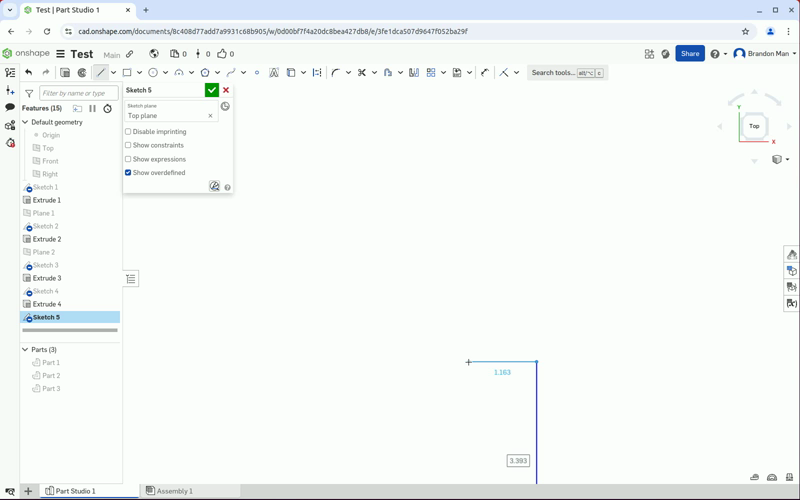
click(468, 361)
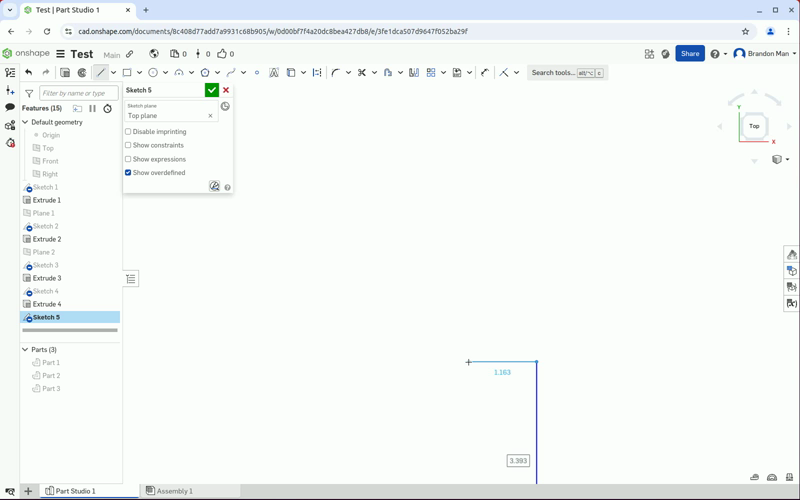
scroll(-6)
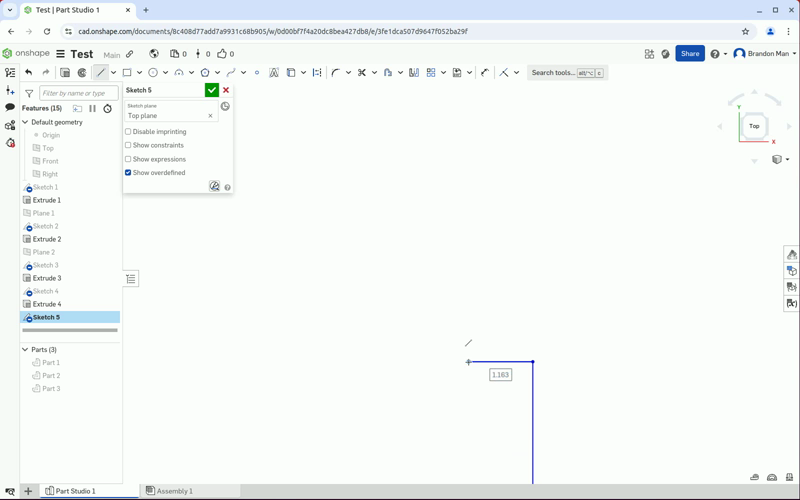
scroll(-6)
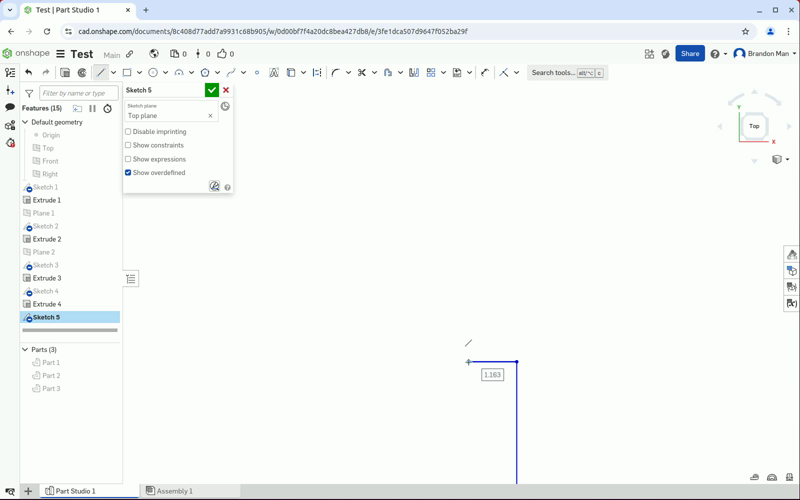
scroll(-6)
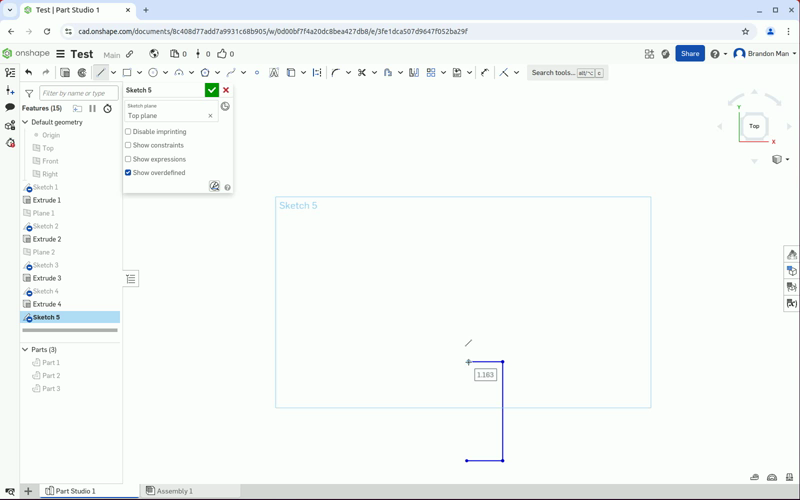
scroll(-6)
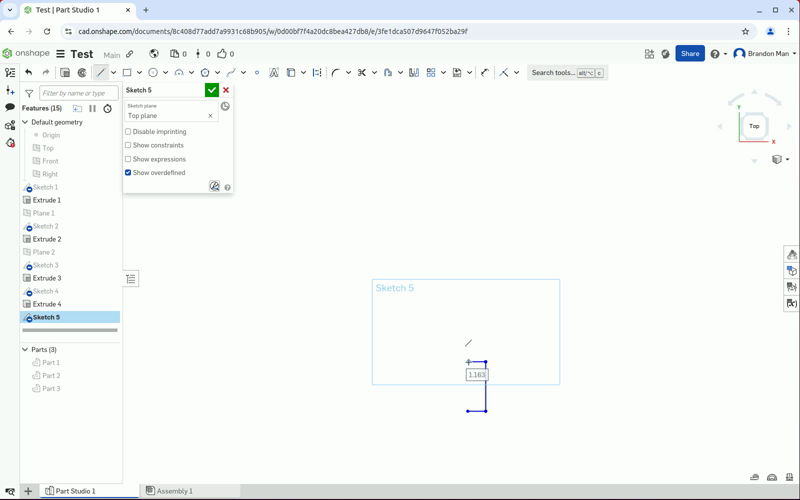
scroll(-6)
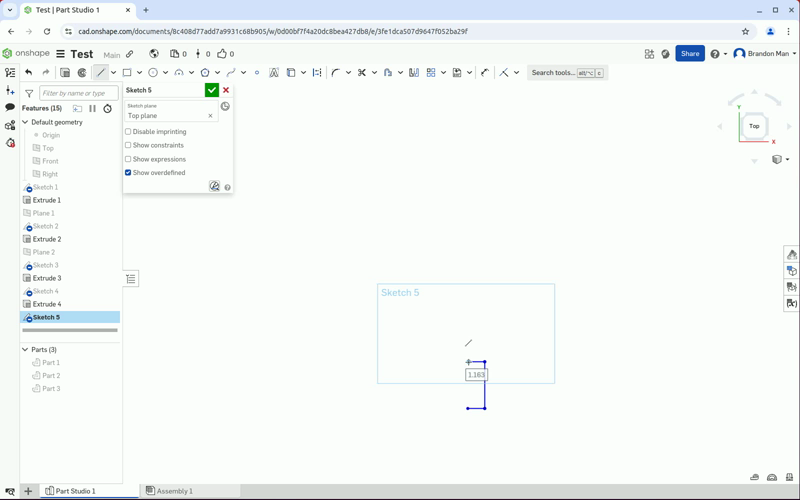
scroll(-6)
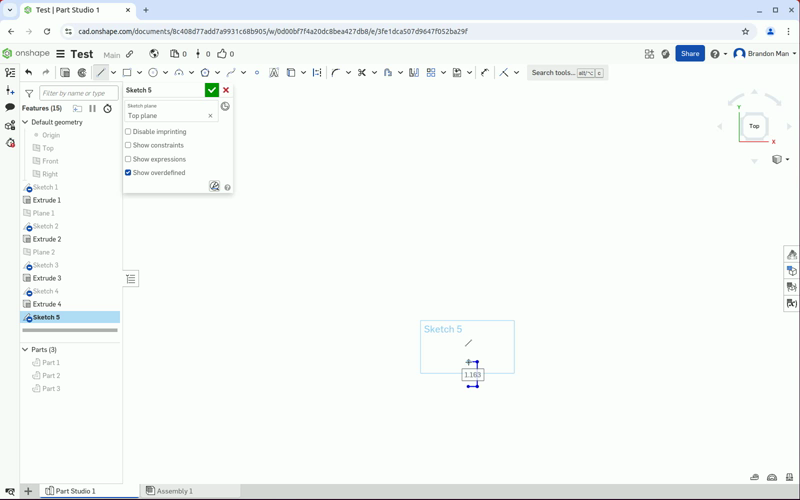
scroll(-6)
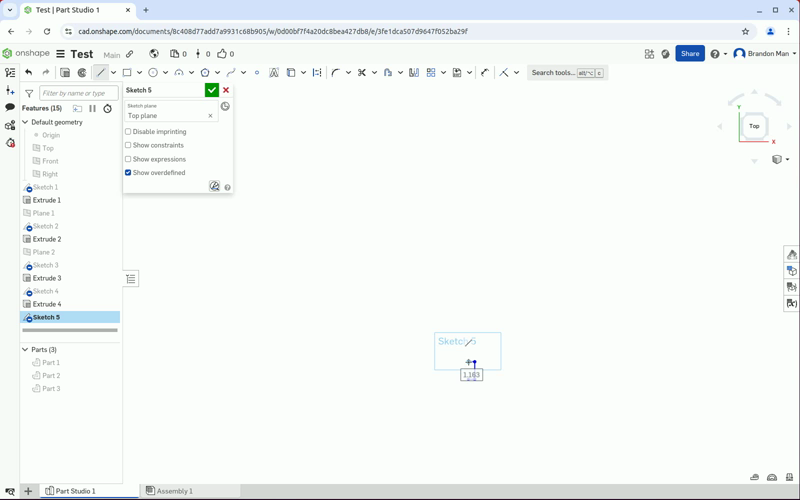
key_up(shift)
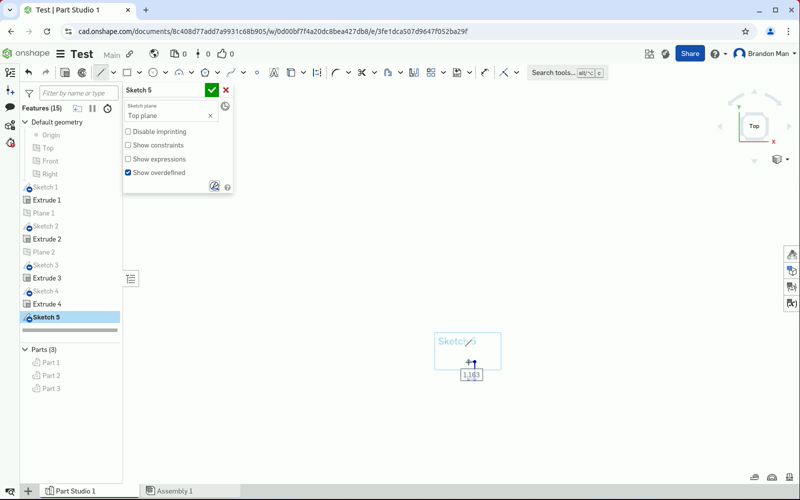
mouse_move(498, 361)
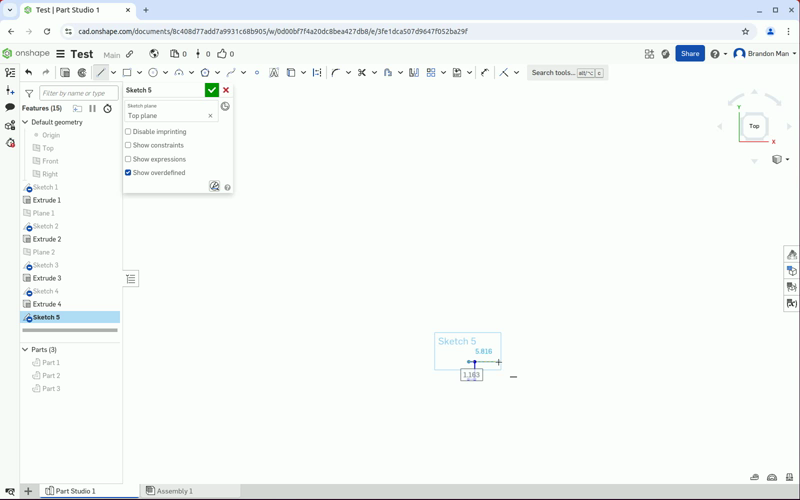
key_down(shift)
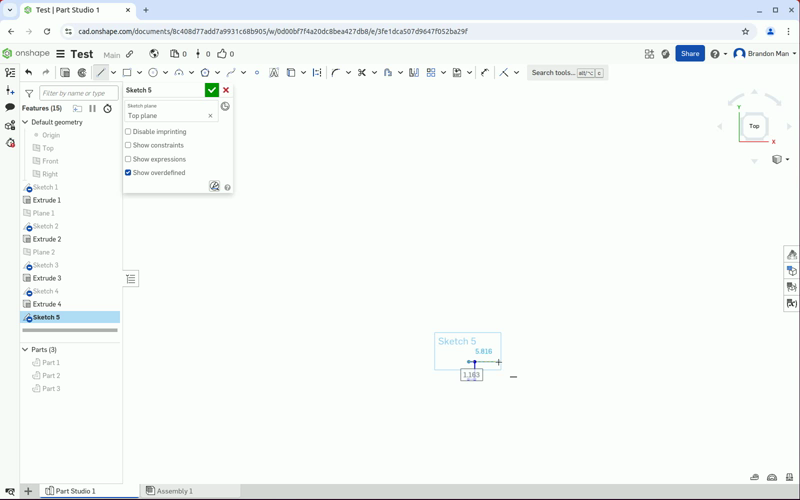
mouse_move(468, 379)
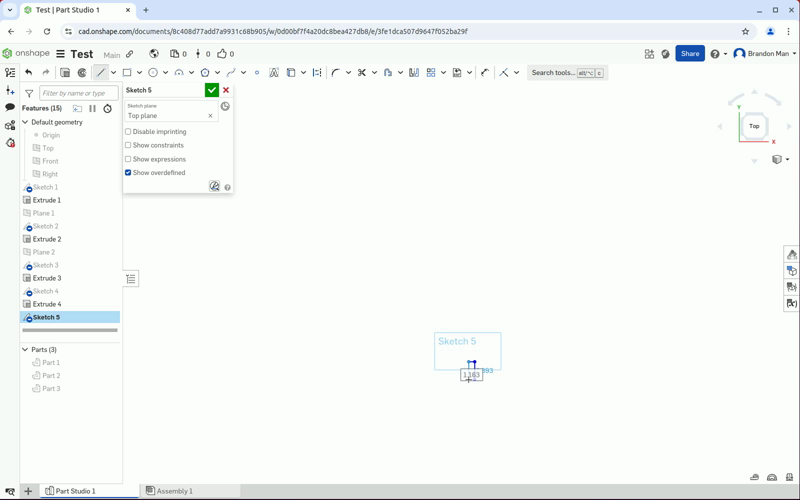
key_up(shift)
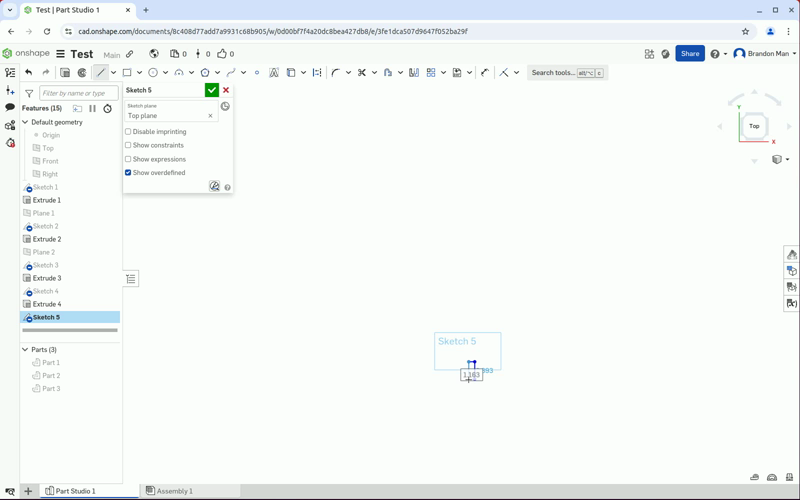
click(468, 379)
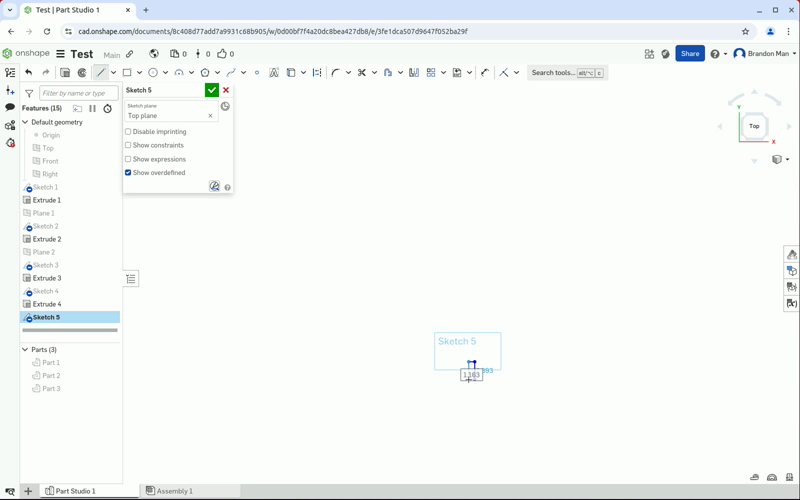
key(esc)
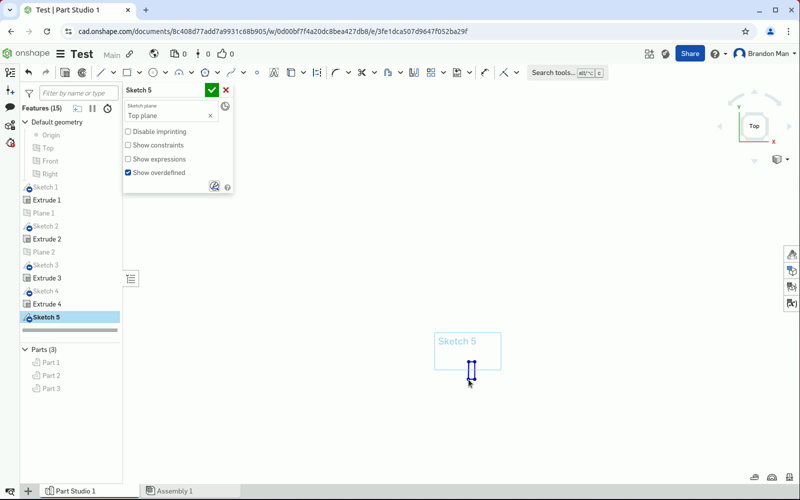
mouse_move(474, 365)
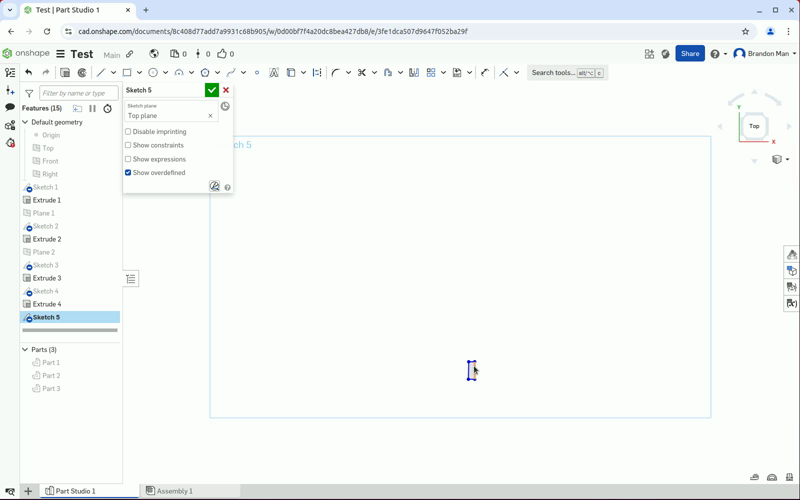
scroll(6)
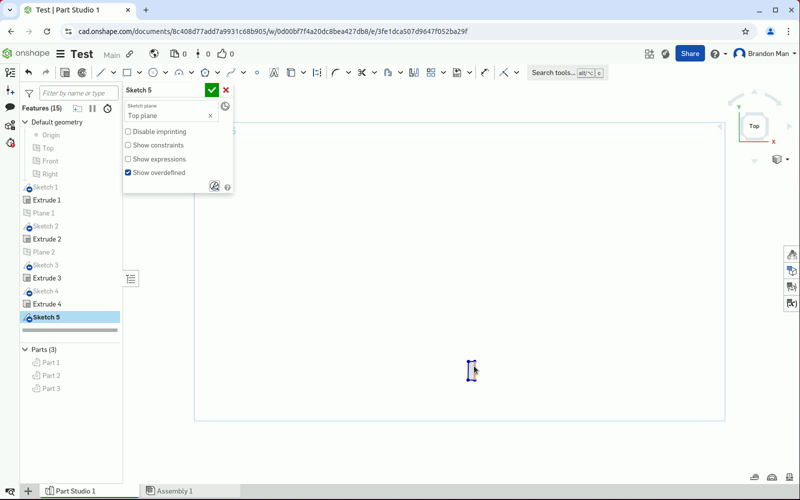
scroll(6)
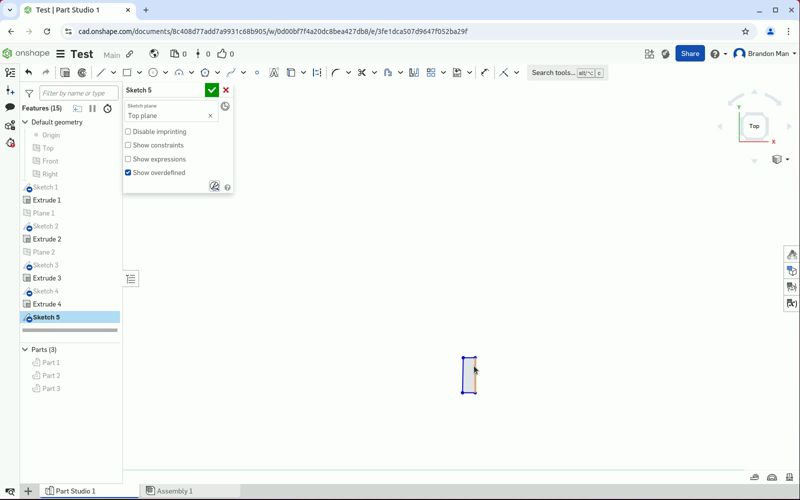
scroll(6)
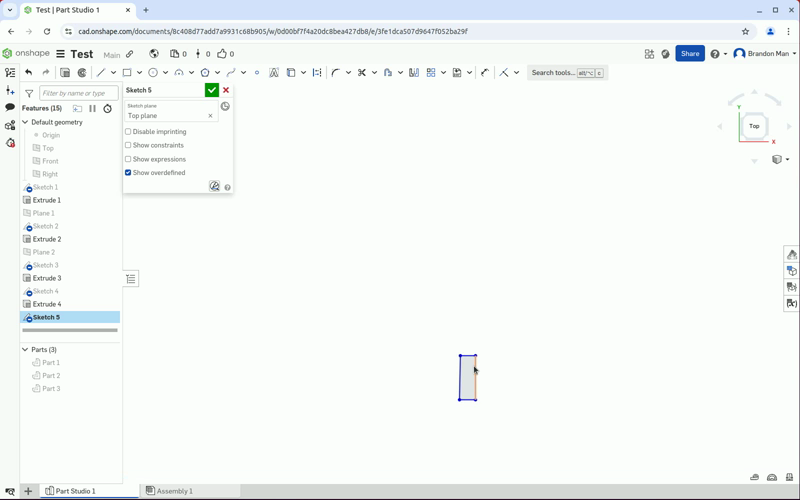
scroll(6)
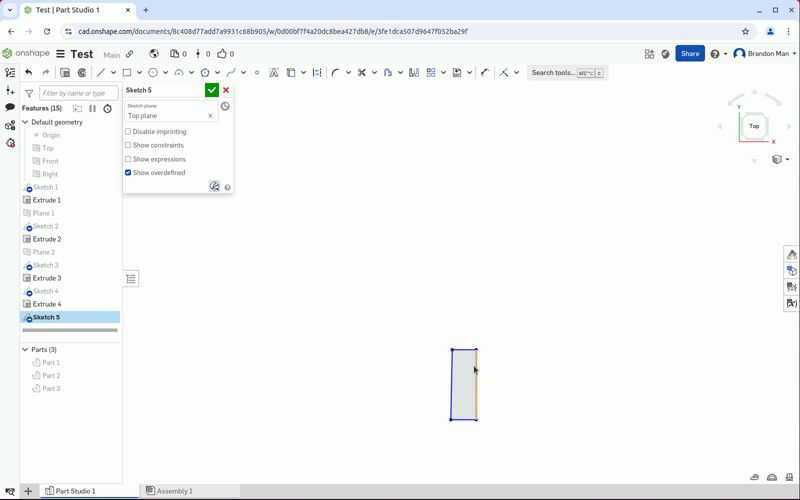
scroll(6)
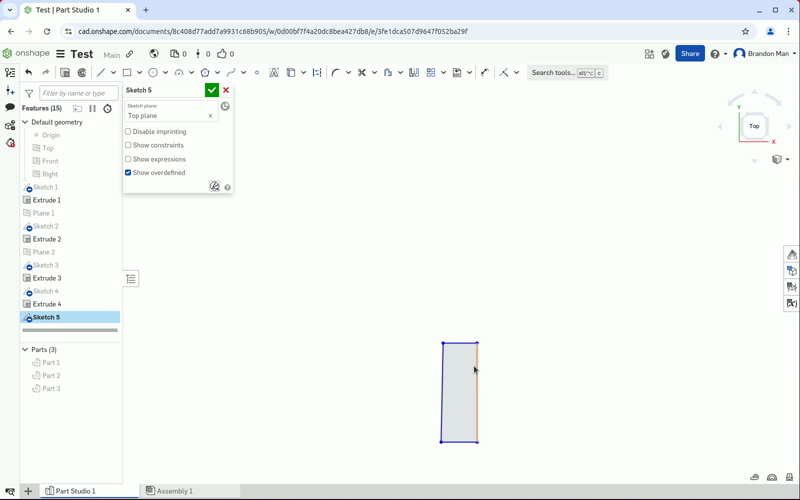
scroll(6)
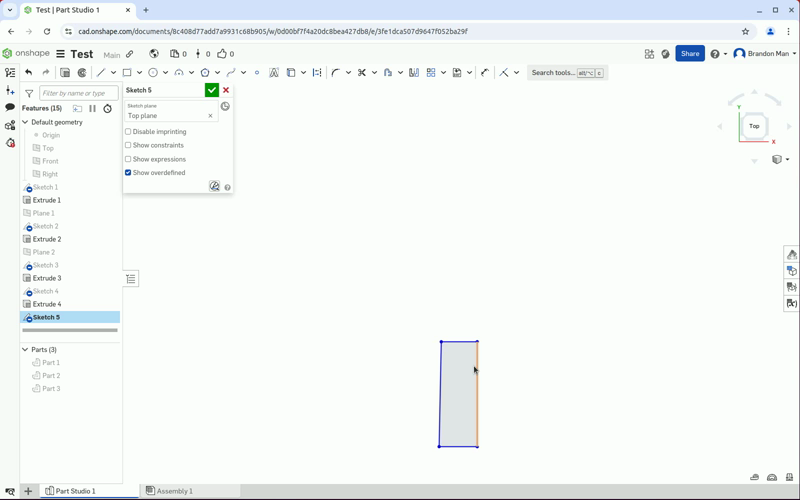
scroll(6)
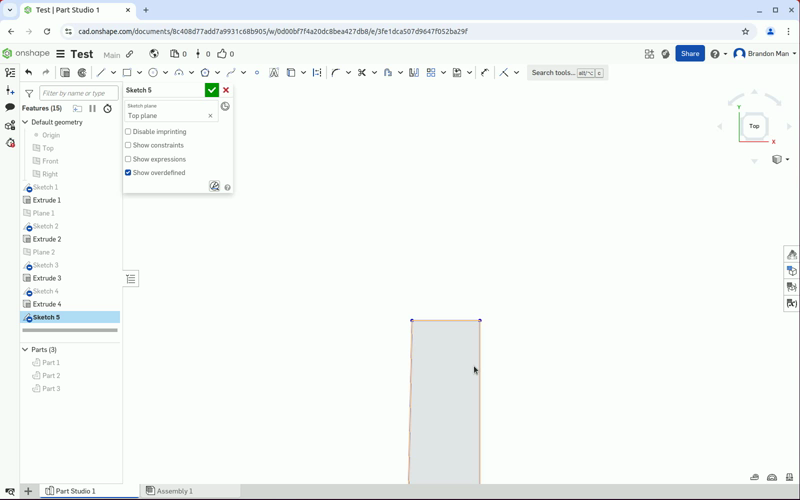
click(474, 365)
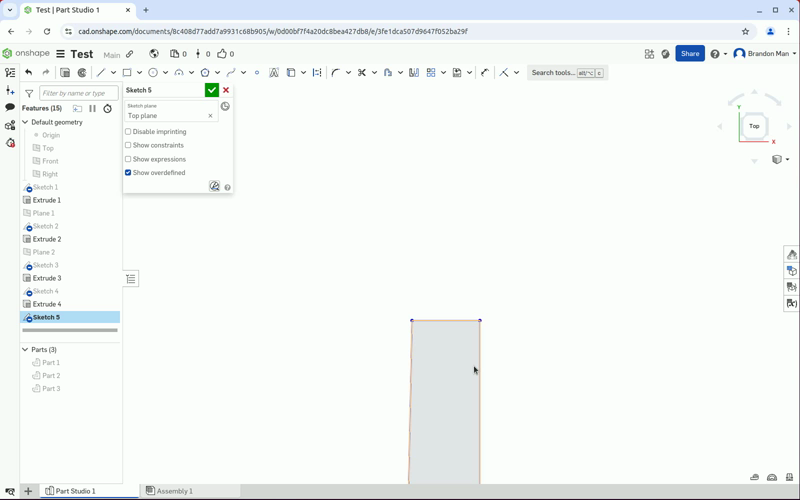
scroll(-6)
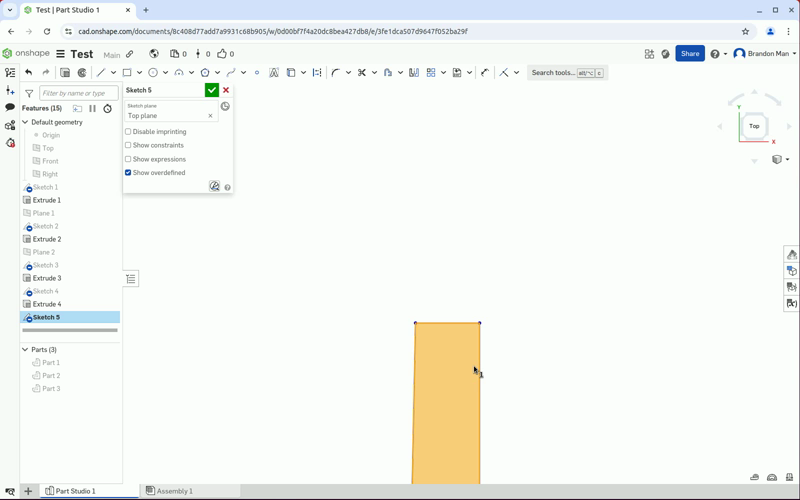
scroll(-6)
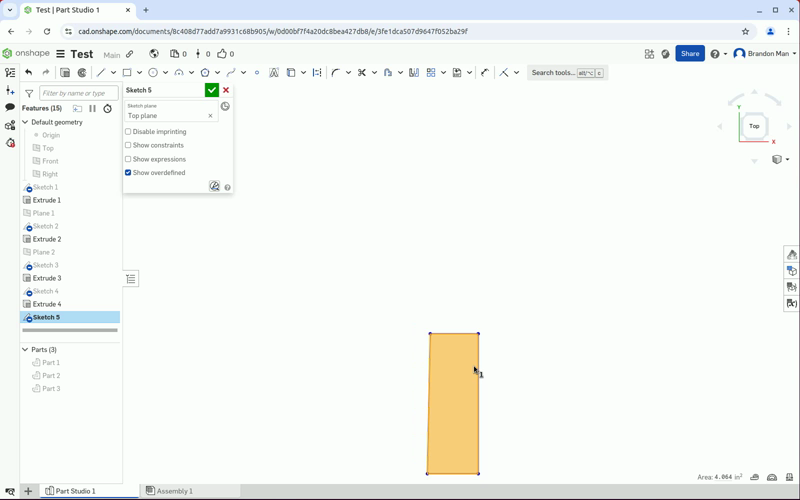
scroll(-6)
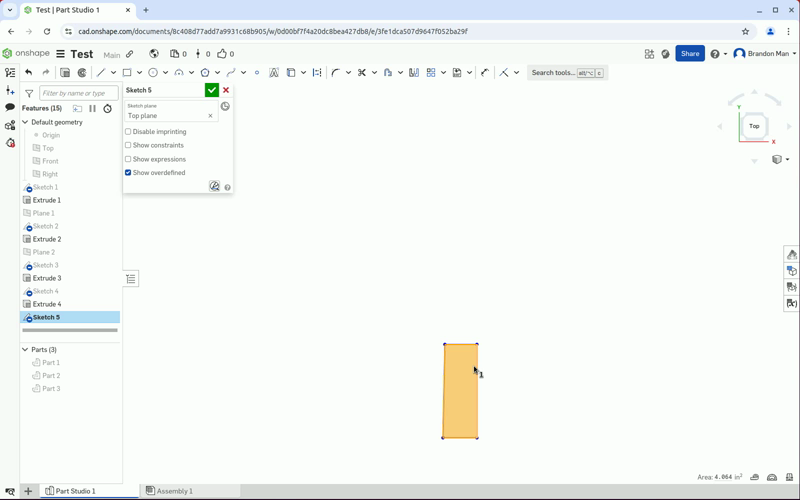
scroll(-6)
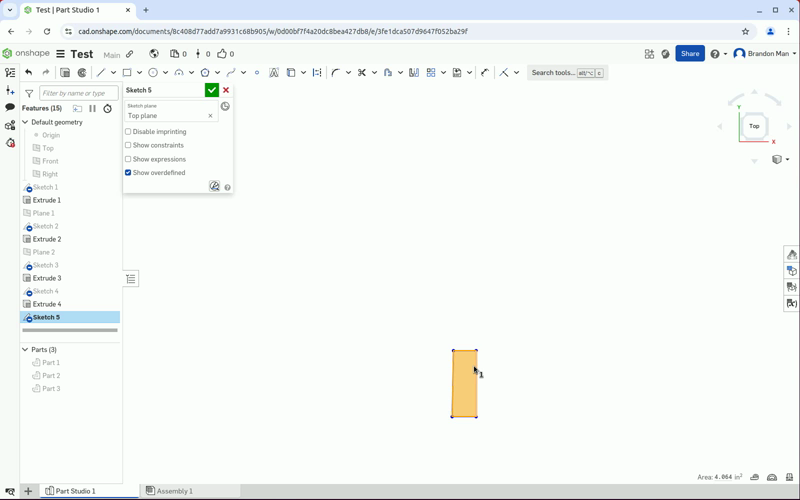
scroll(-6)
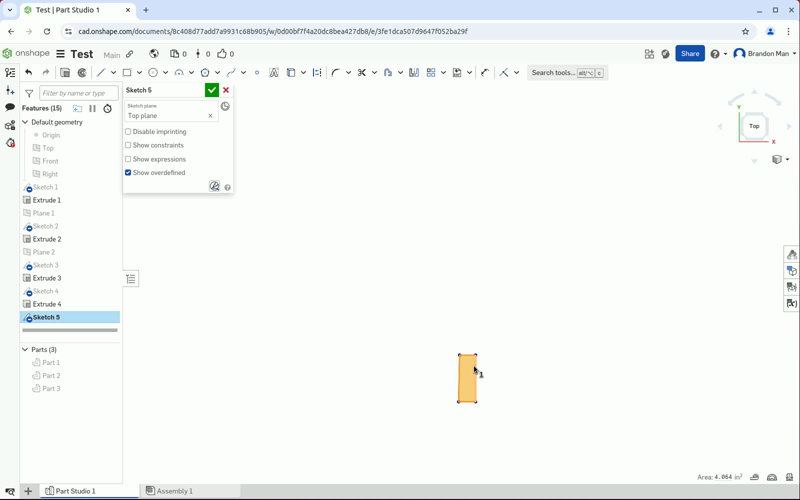
scroll(-6)
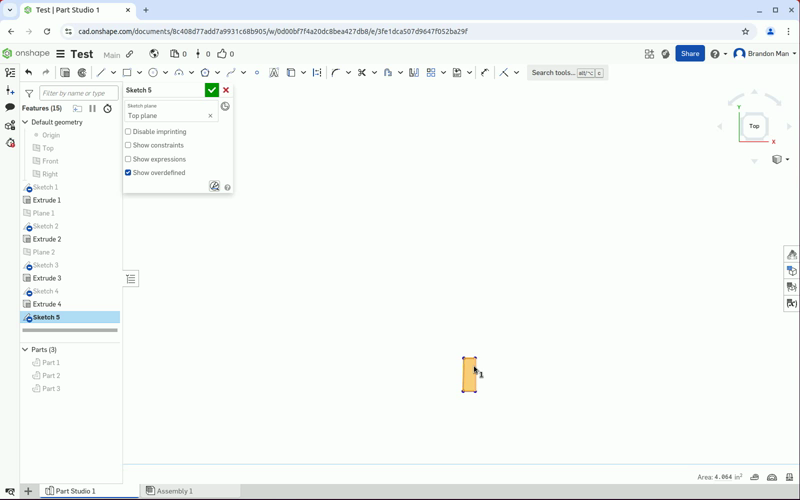
scroll(-6)
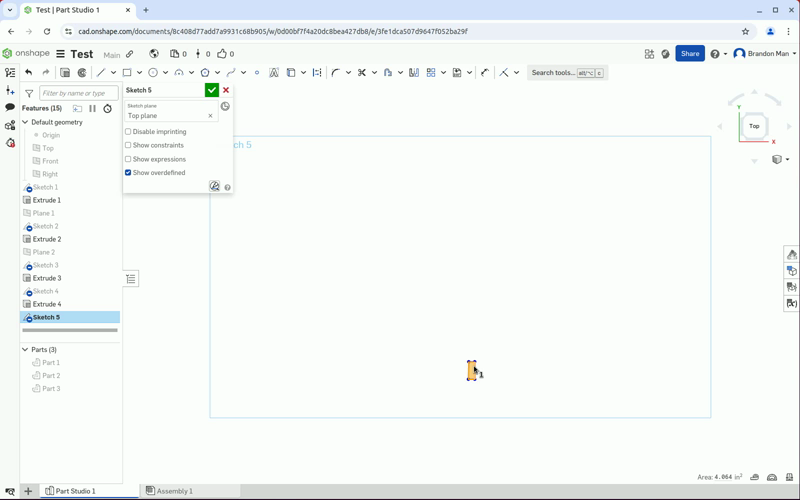
mouse_move(73, 352)
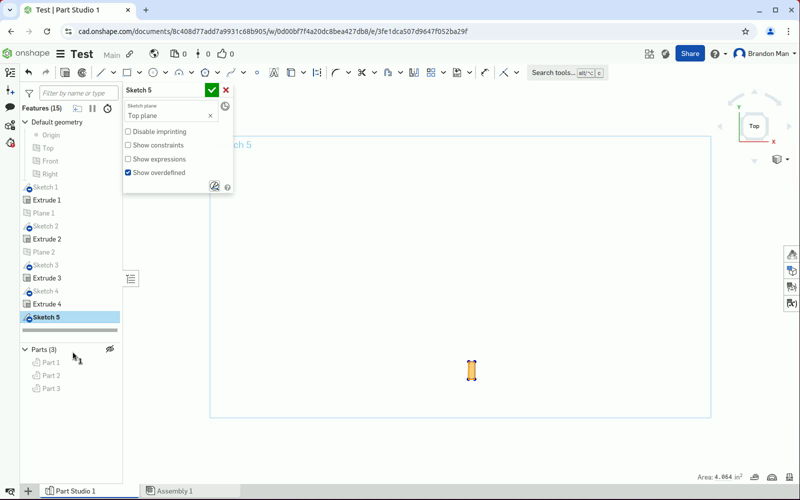
key(shift+y)
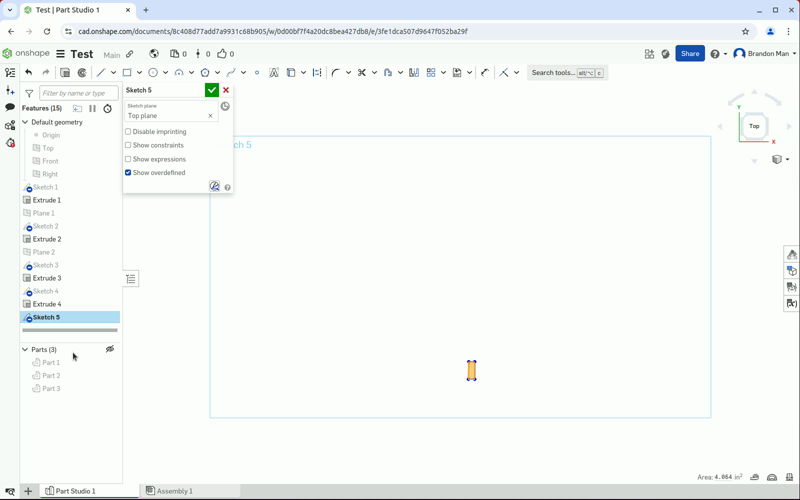
key(shift+e)
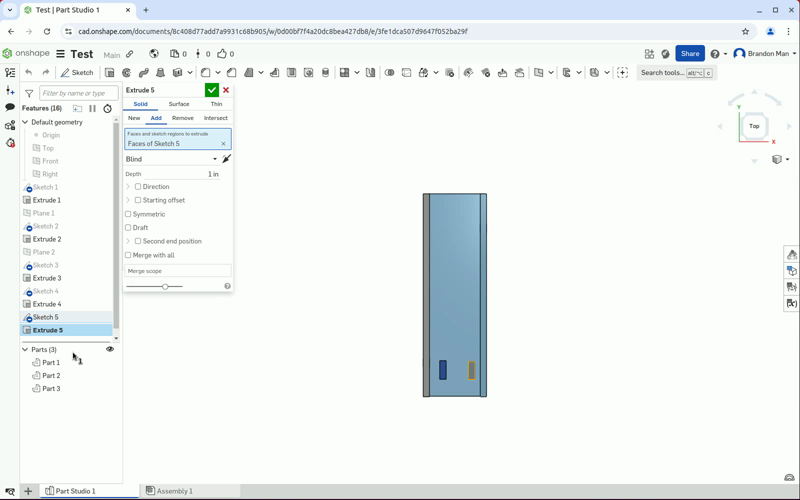
mouse_move(143, 106)
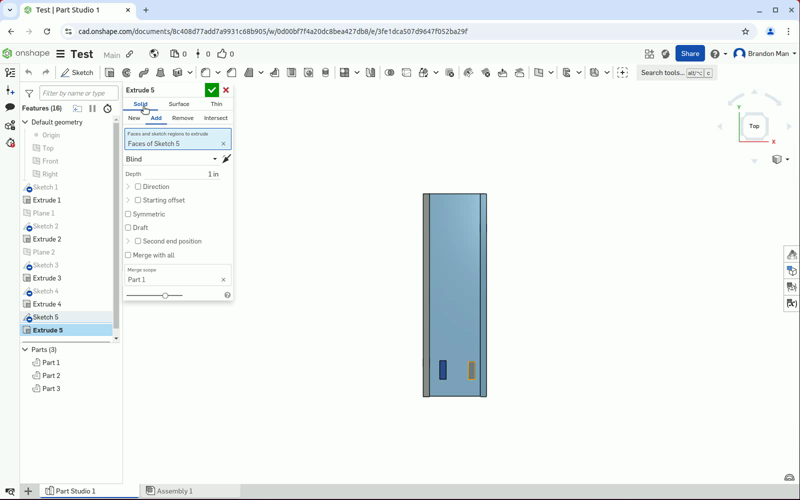
click(143, 106)
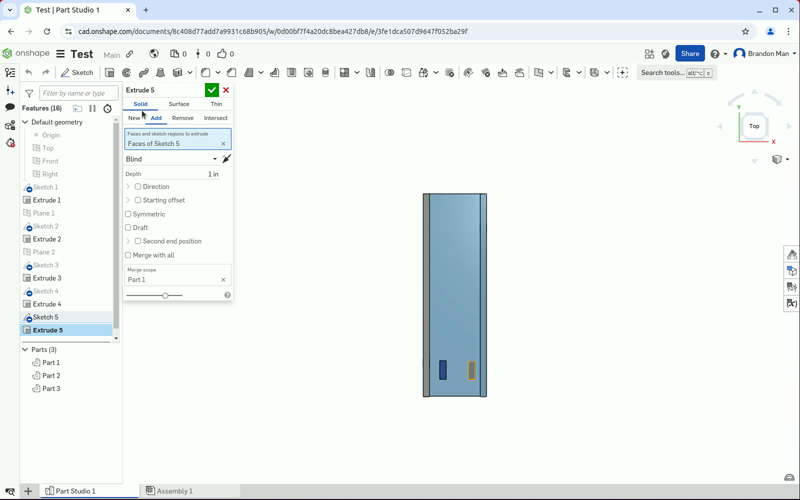
mouse_move(137, 120)
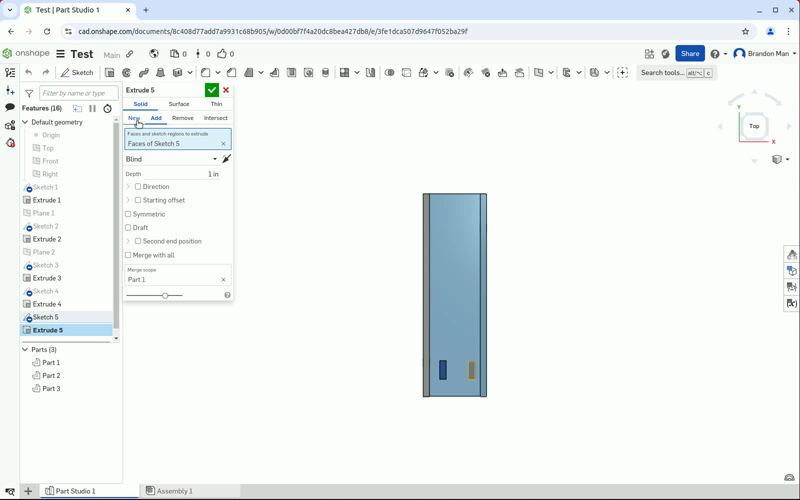
click(137, 120)
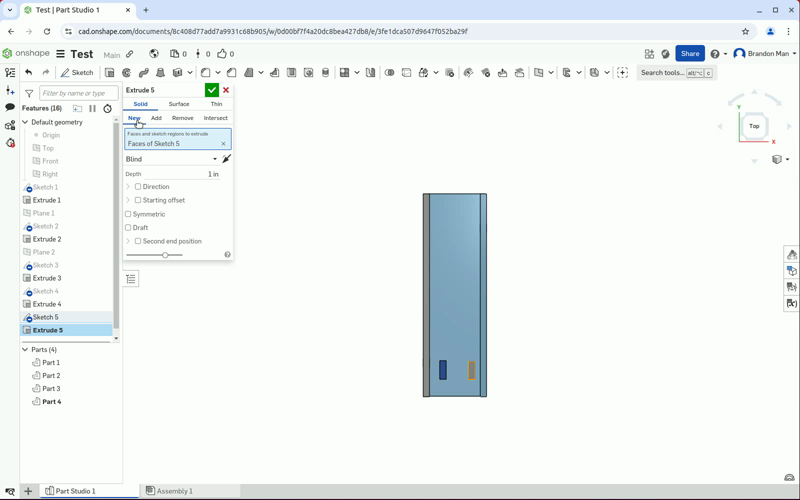
key(tab, 4)
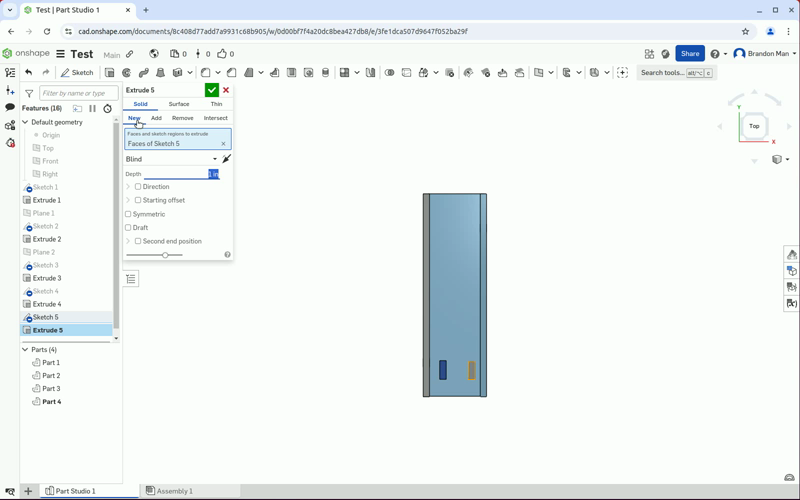
text(5.536)
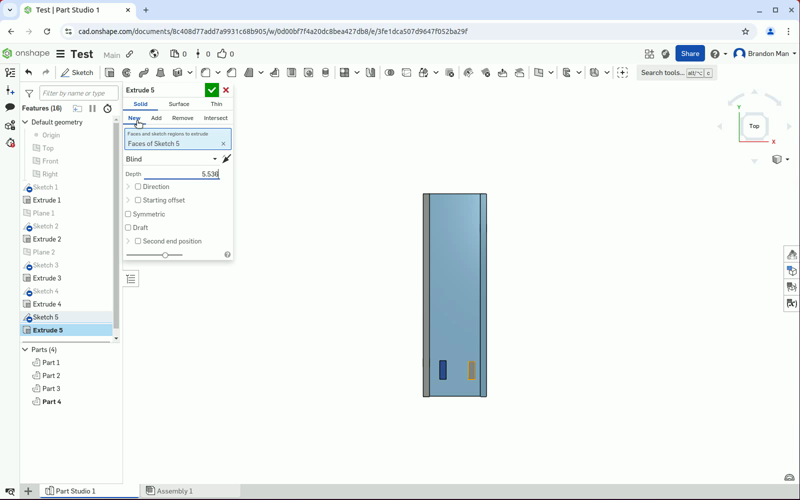
key(enter)
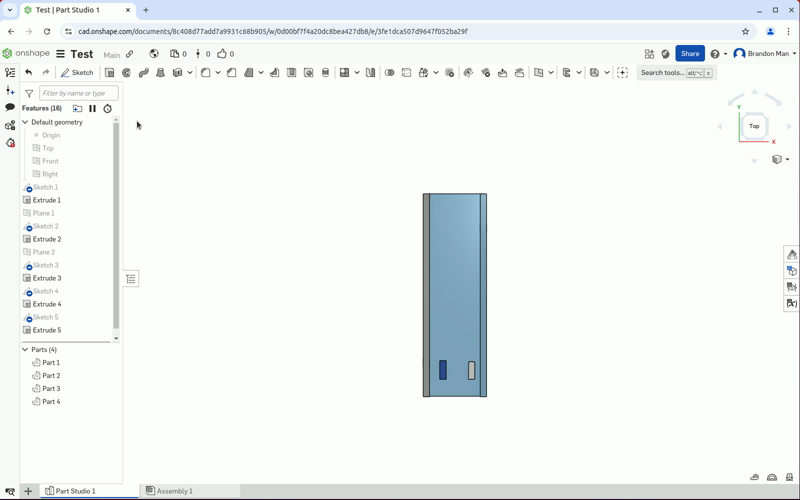
key(shift+h)
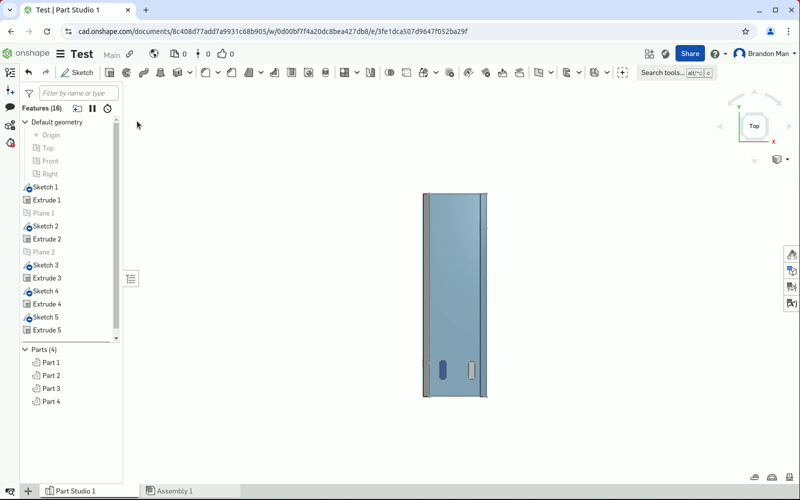
key(shift+h)
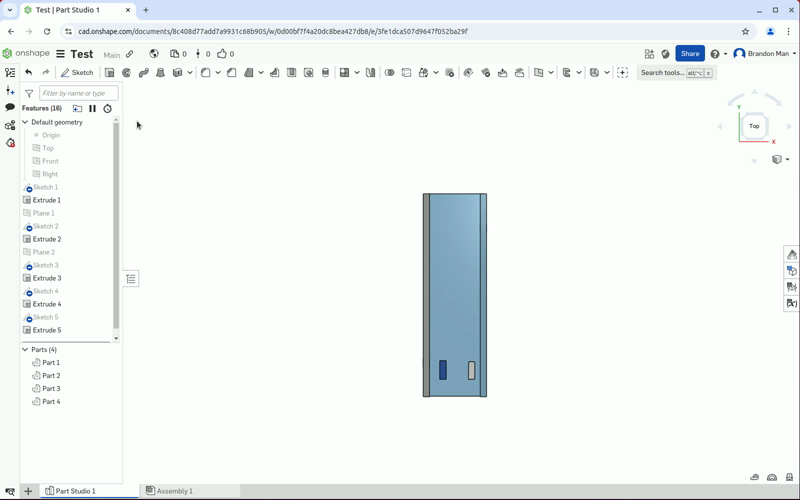
mouse_move(69, 189)
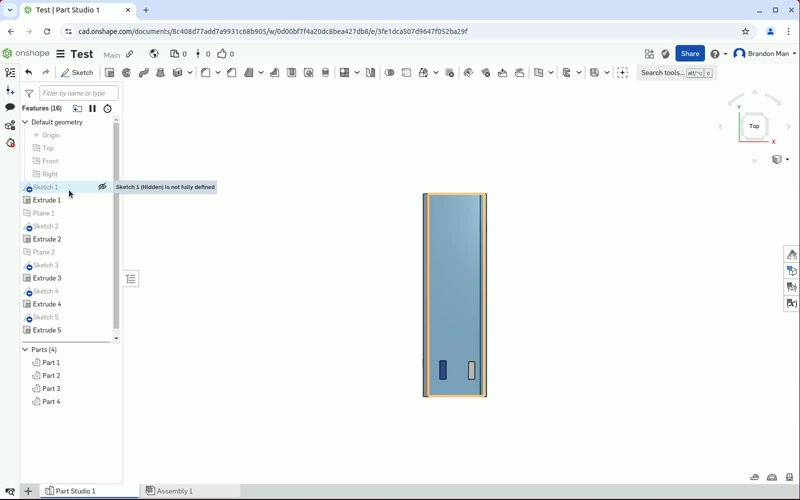
click(69, 189)
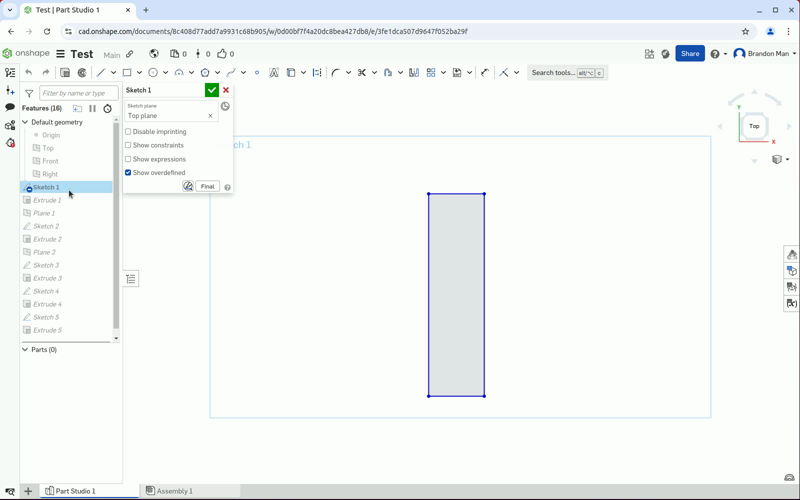
mouse_move(229, 92)
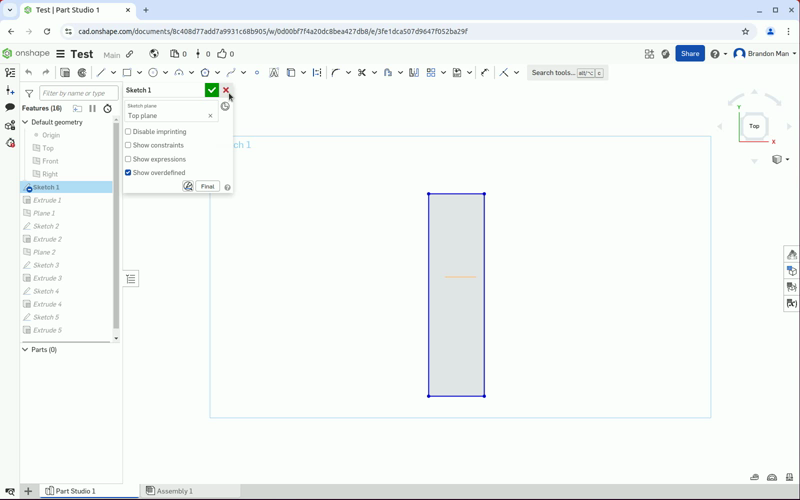
click(229, 92)
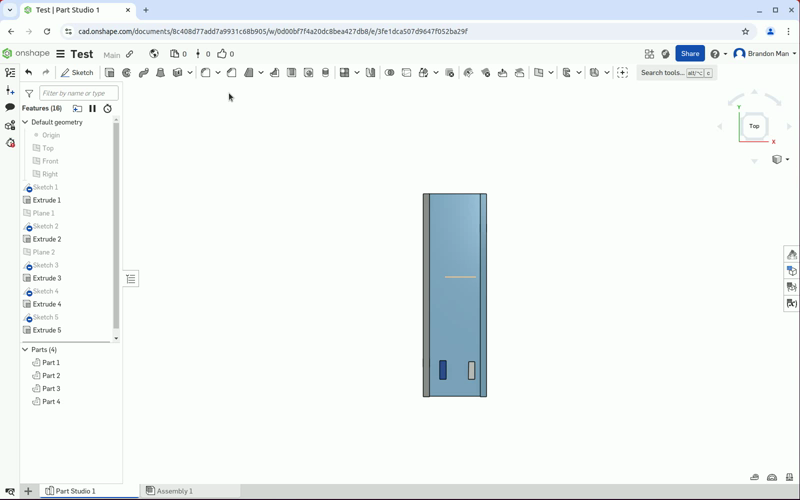
mouse_move(73, 352)
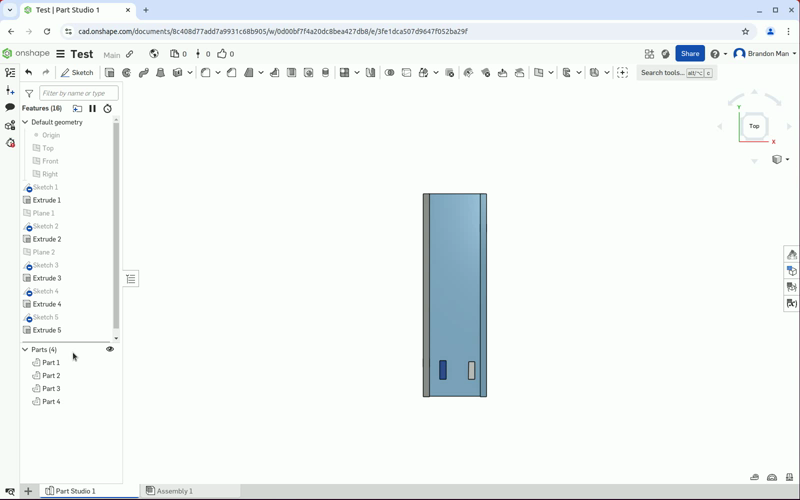
key(y)
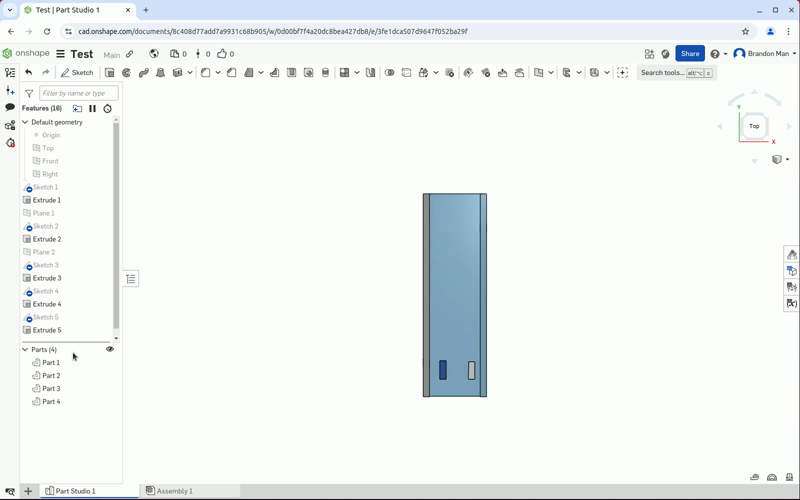
key(shift+p)
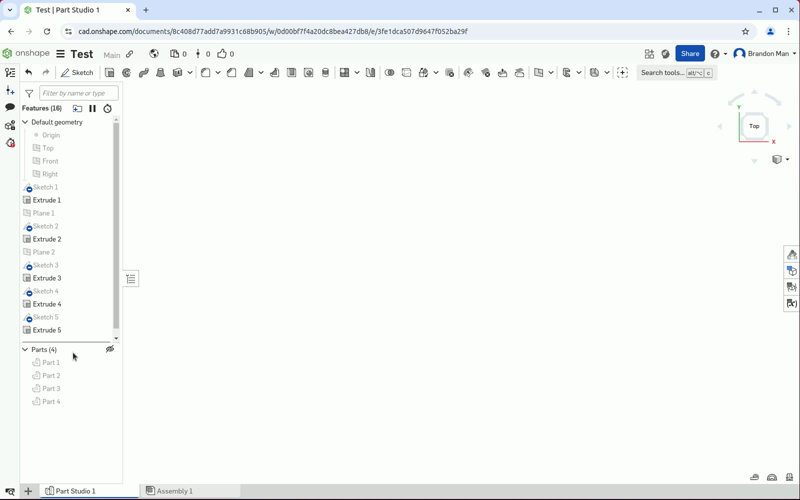
key(space)
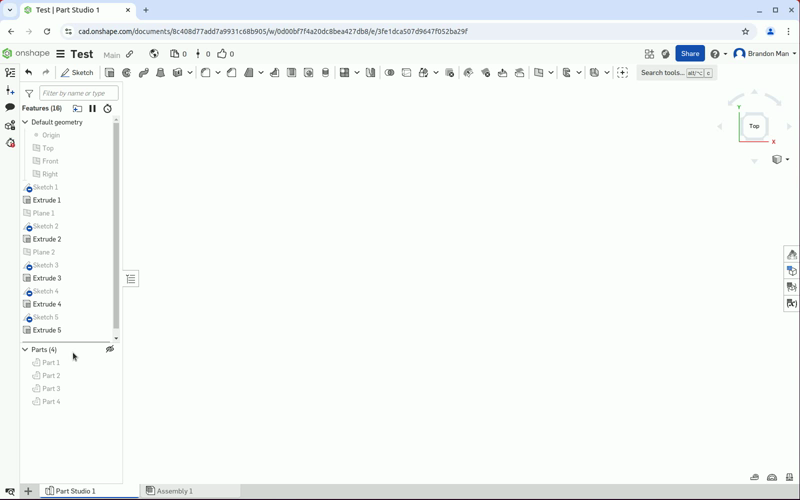
key_down(shift)
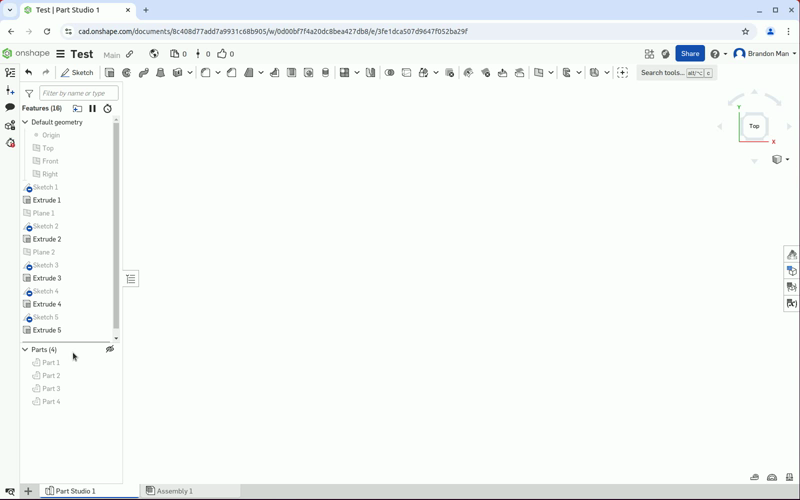
key(up)
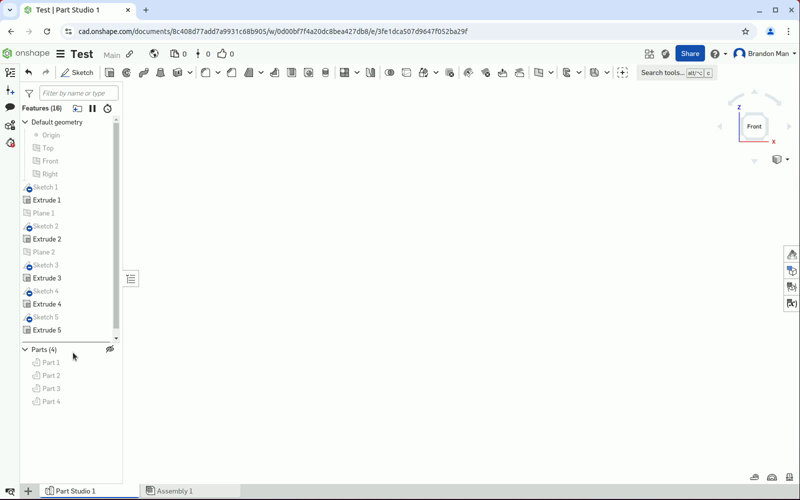
key_up(shift)
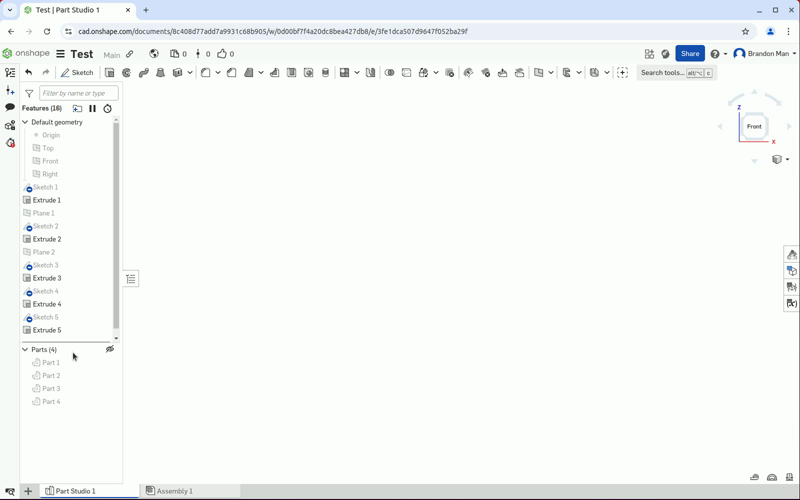
key(space)
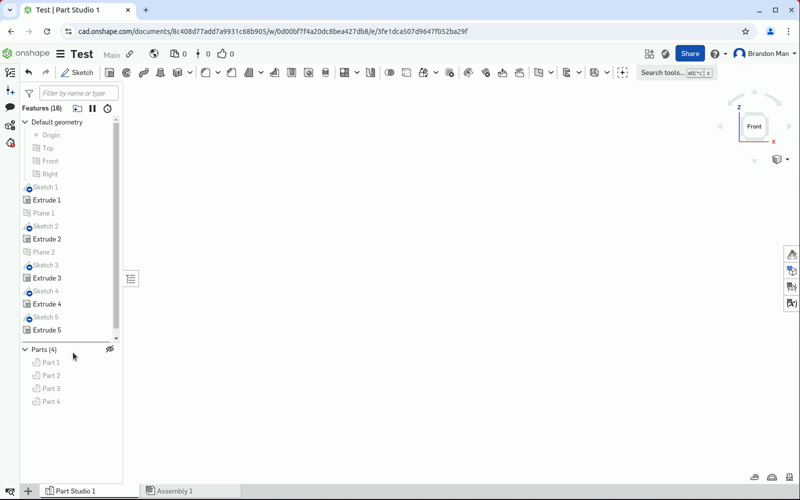
key_down(shift)
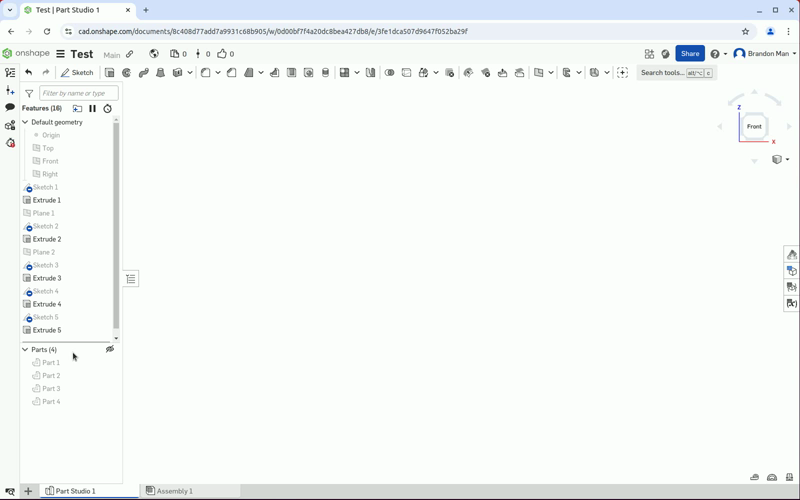
key(left)
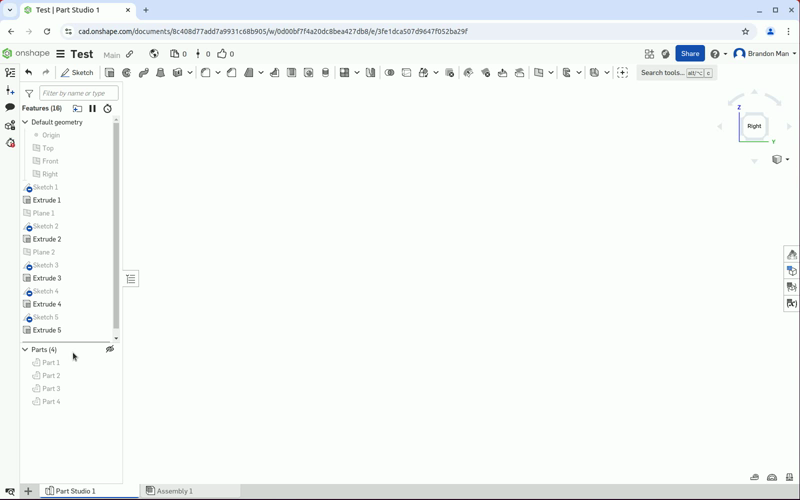
key_up(shift)
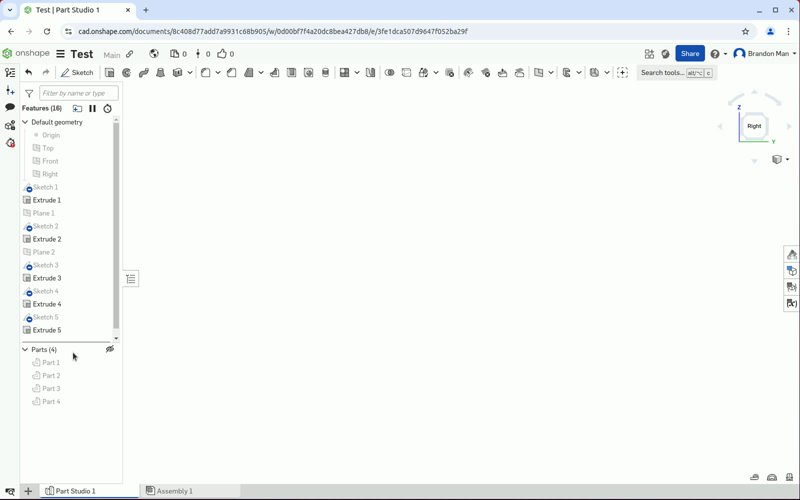
mouse_move(73, 352)
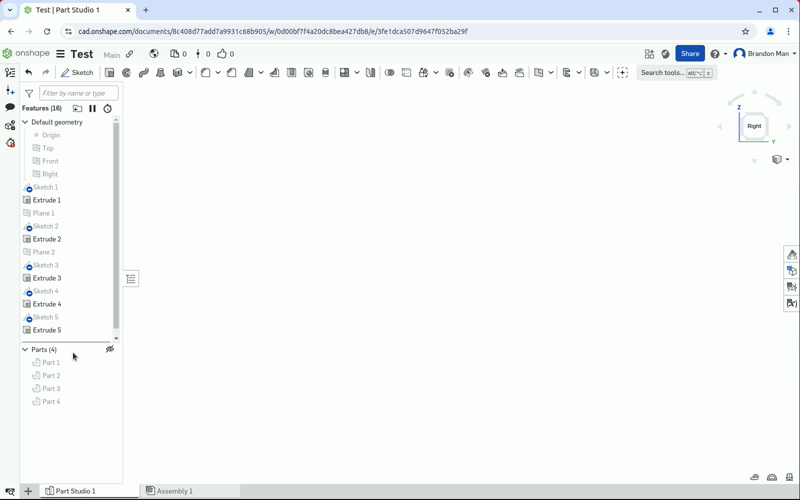
key(shift+y)
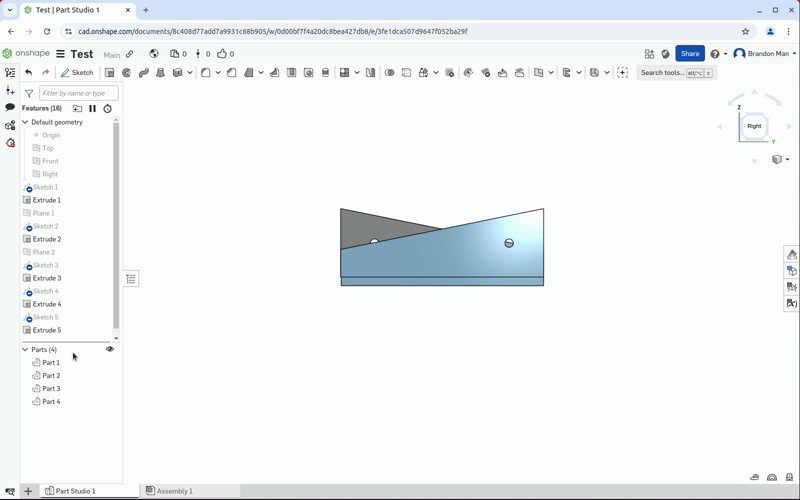
mouse_move(541, 75)
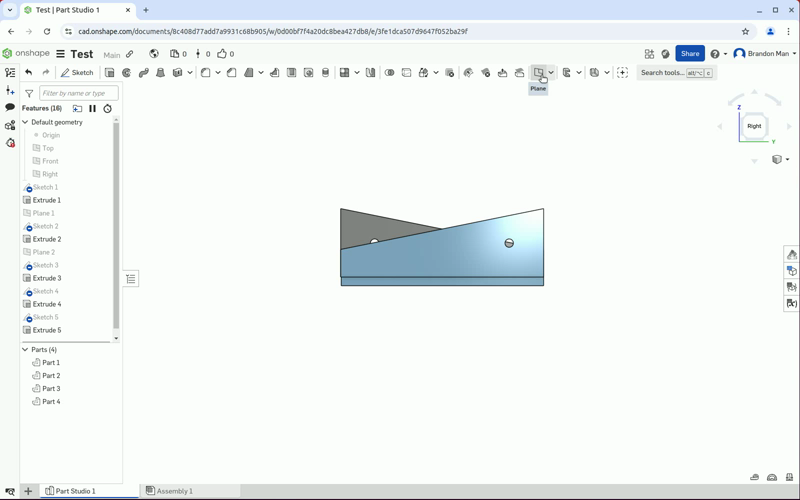
click(541, 75)
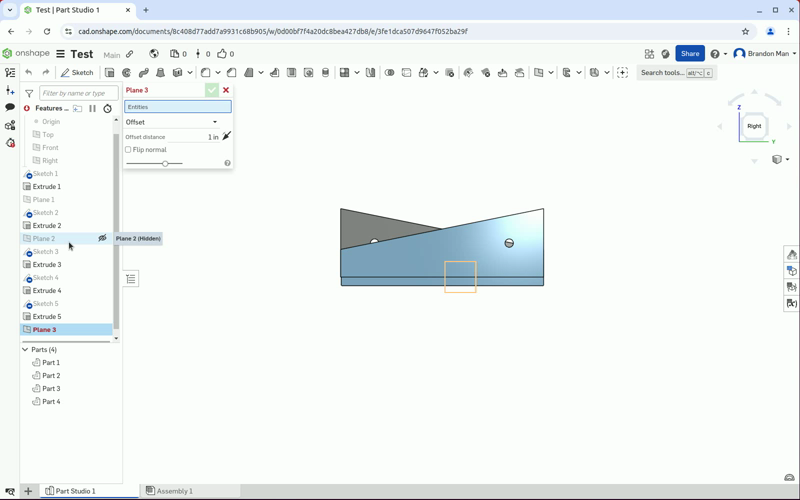
scroll(3)
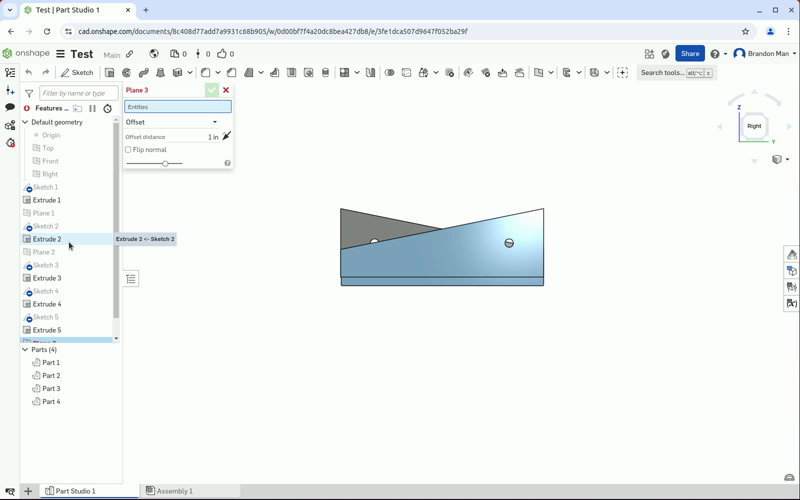
mouse_move(69, 176)
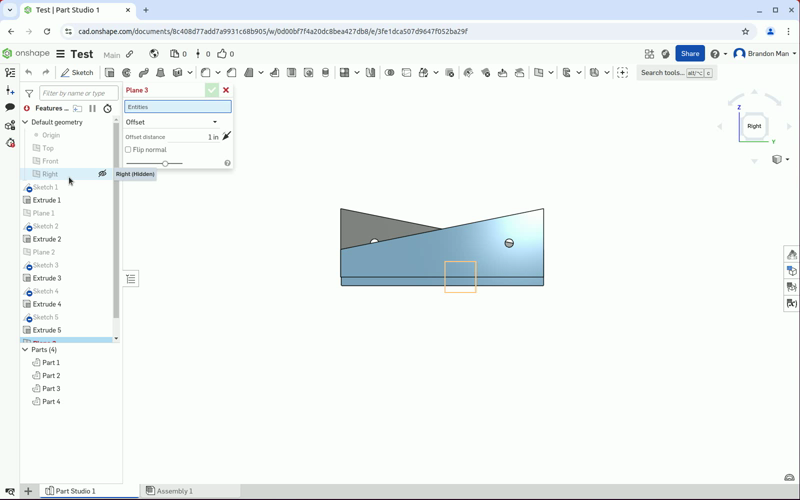
click(69, 176)
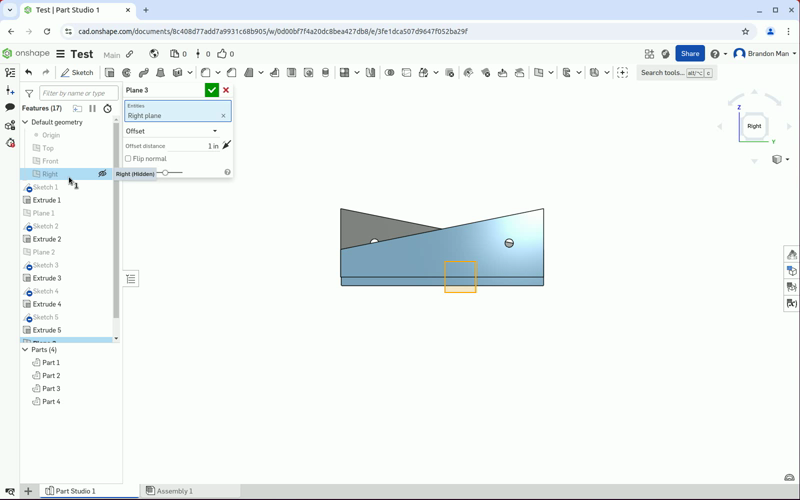
key(tab, 2)
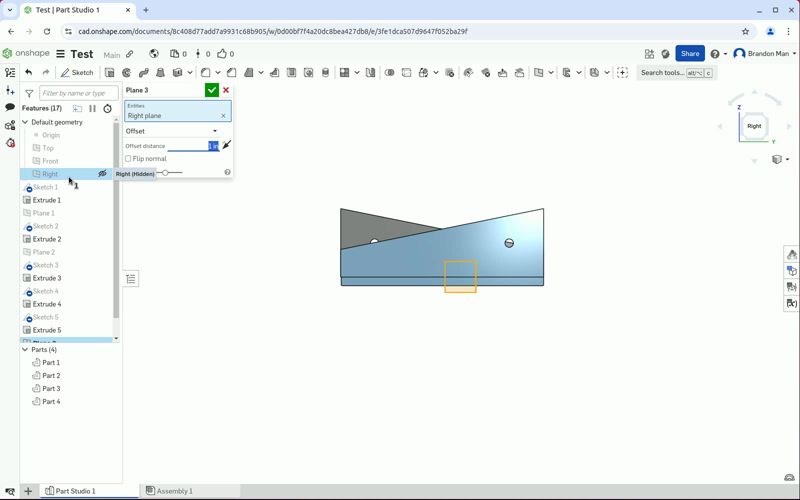
text(2.65)
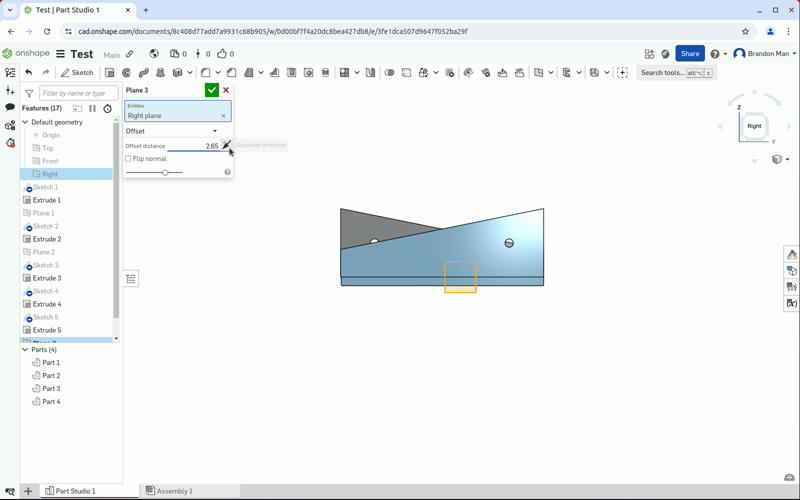
mouse_move(229, 147)
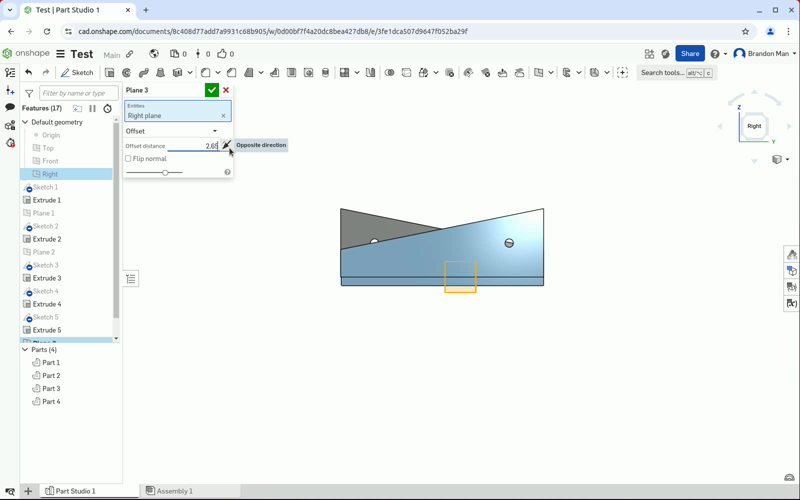
click(229, 147)
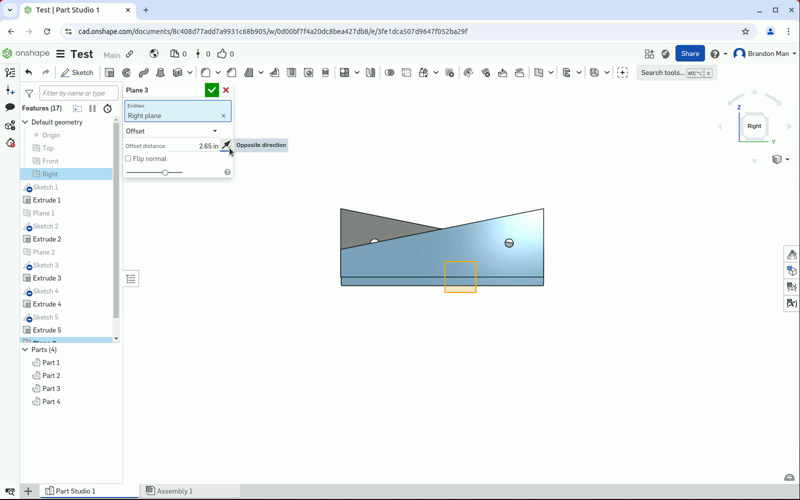
key(enter, 2)
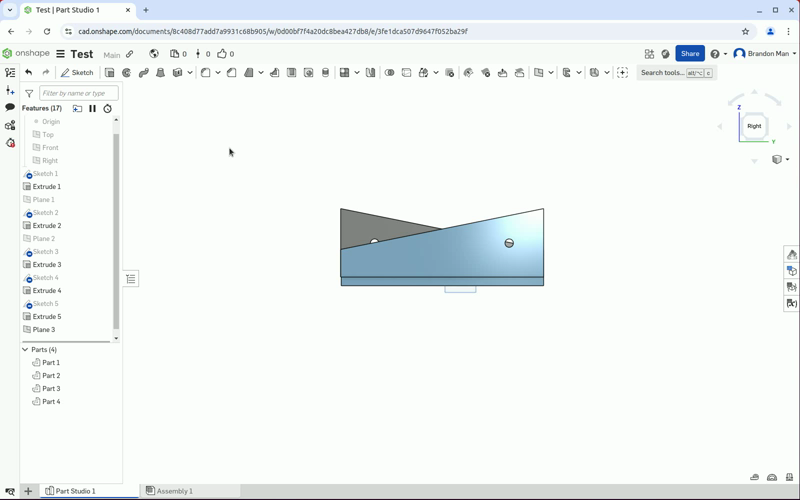
key(shift+s)
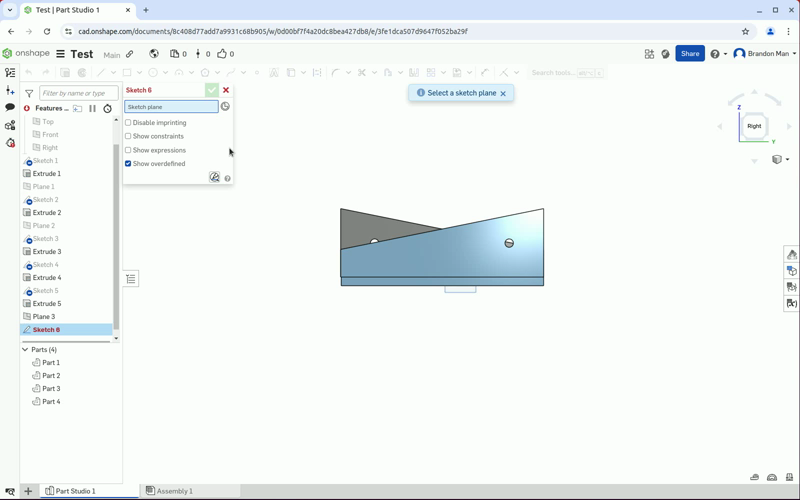
mouse_move(69, 319)
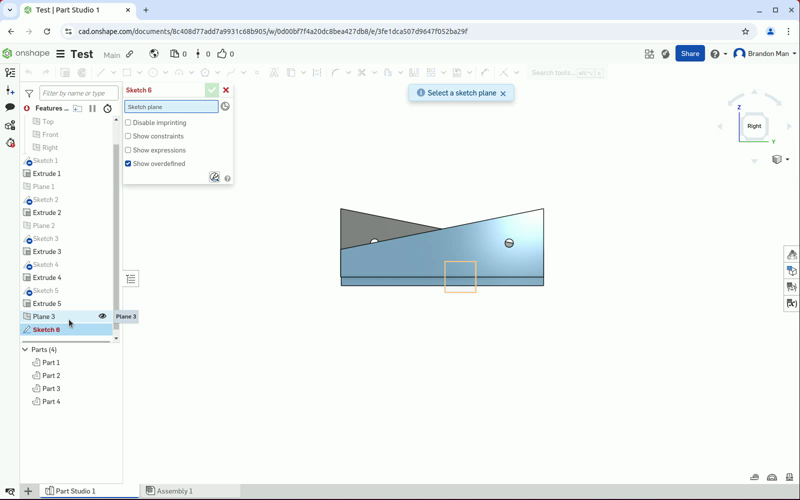
click(69, 319)
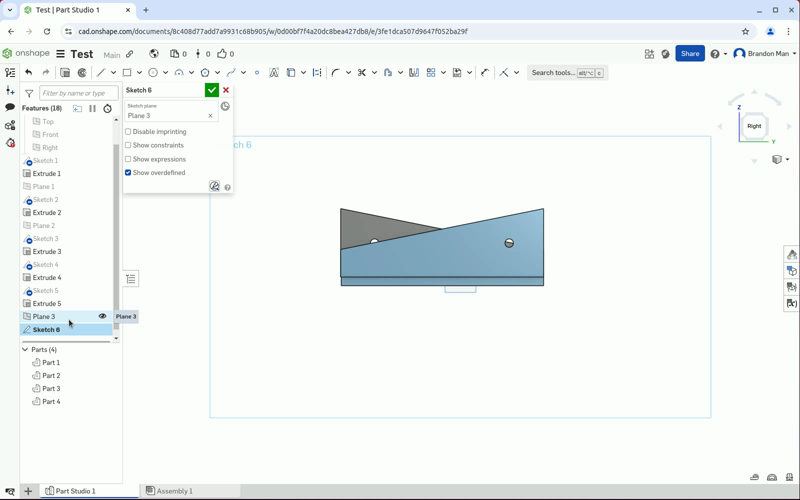
mouse_move(73, 352)
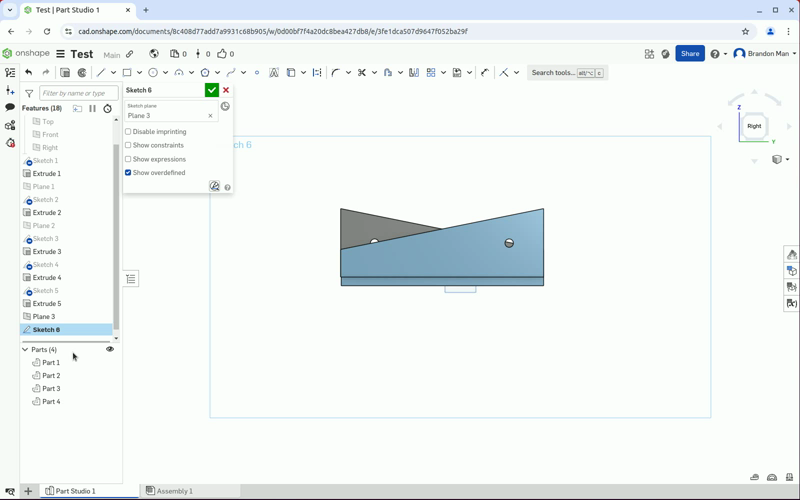
key(y)
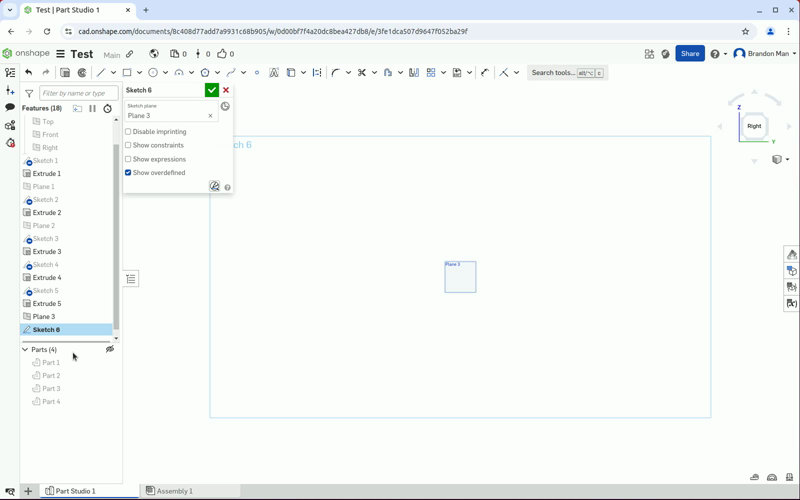
key(c)
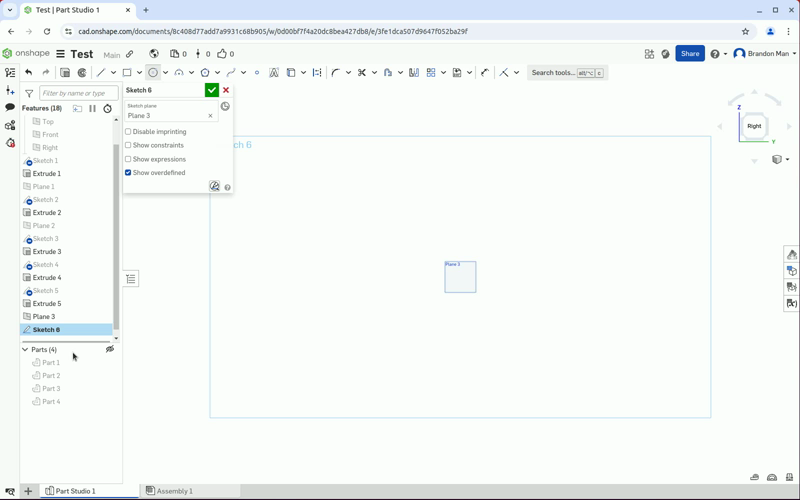
key_down(shift)
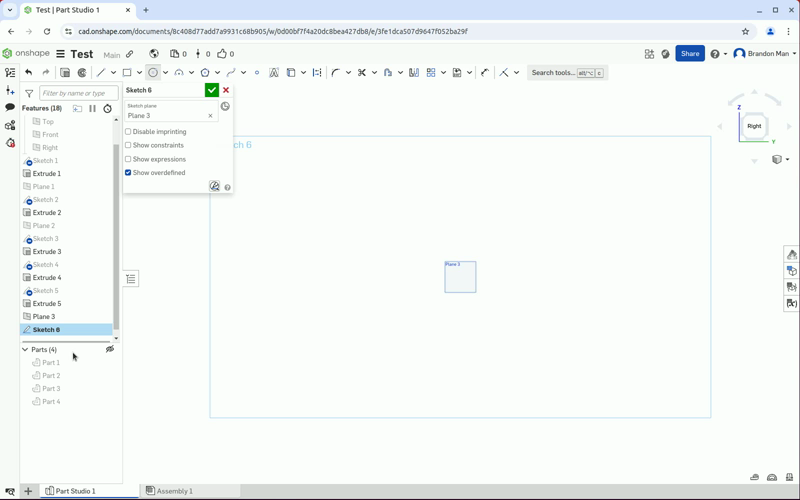
mouse_move(373, 261)
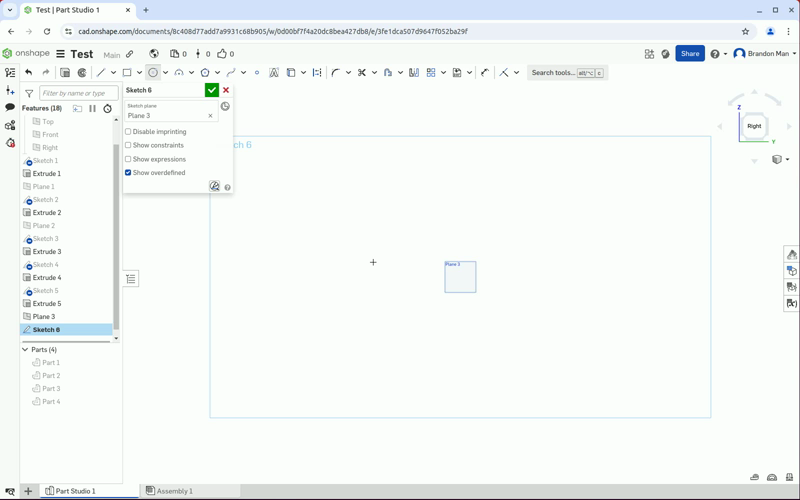
click(373, 261)
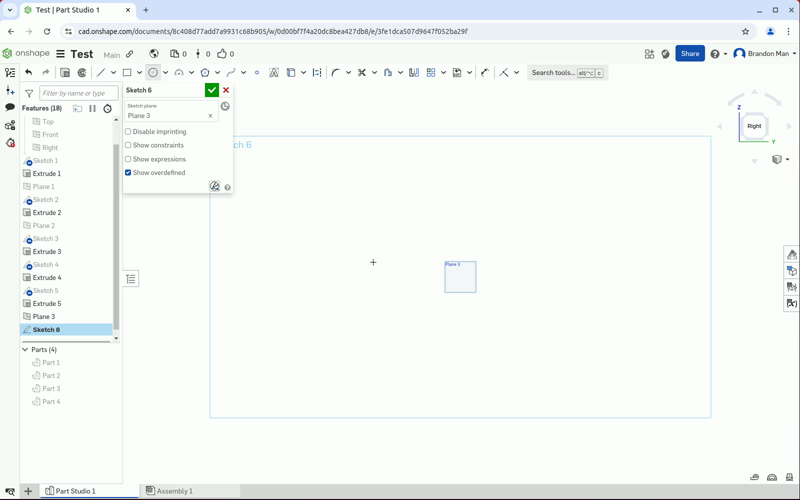
key_up(shift)
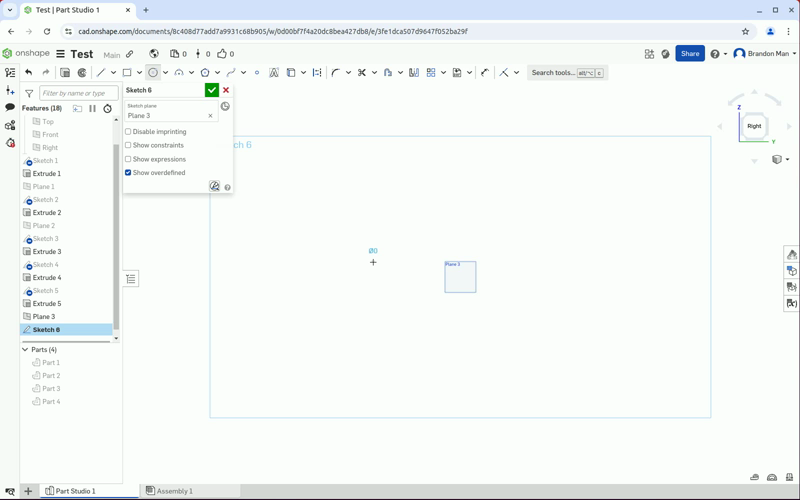
mouse_move(376, 261)
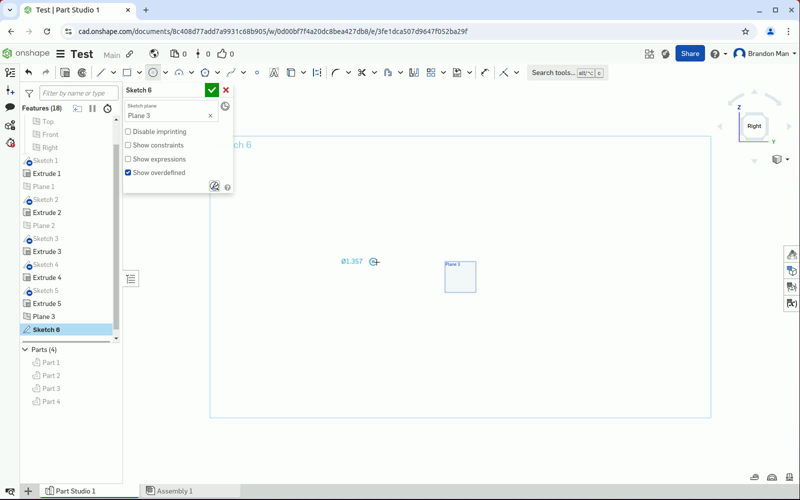
click(376, 261)
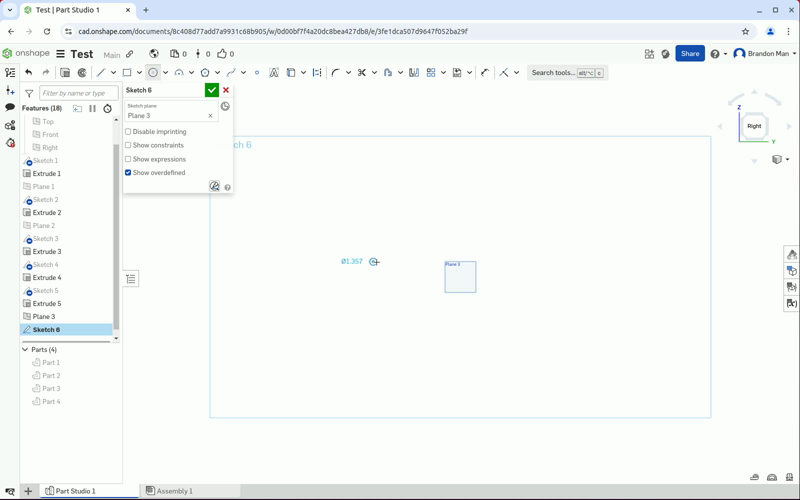
key(esc)
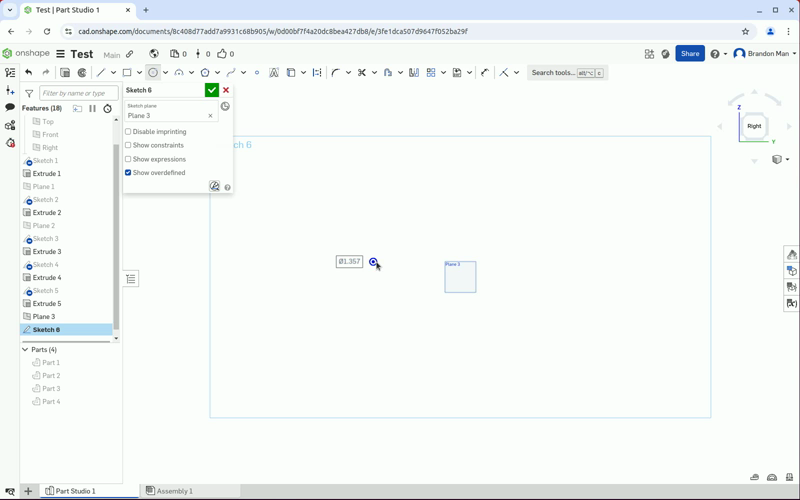
mouse_move(371, 262)
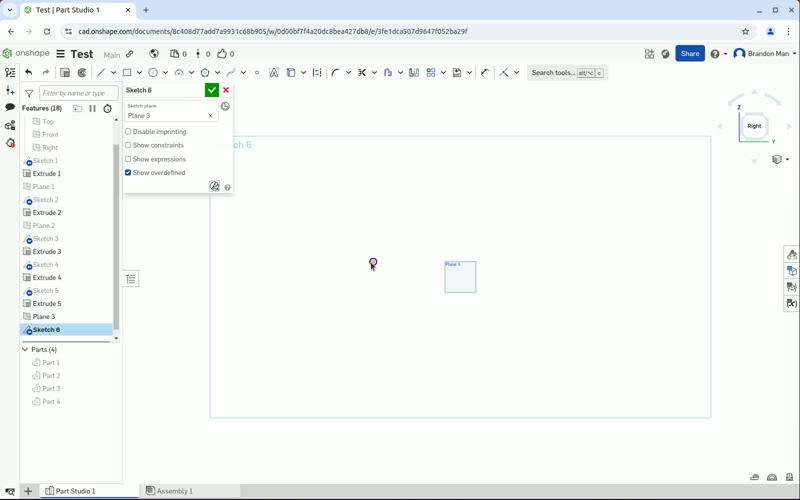
scroll(6)
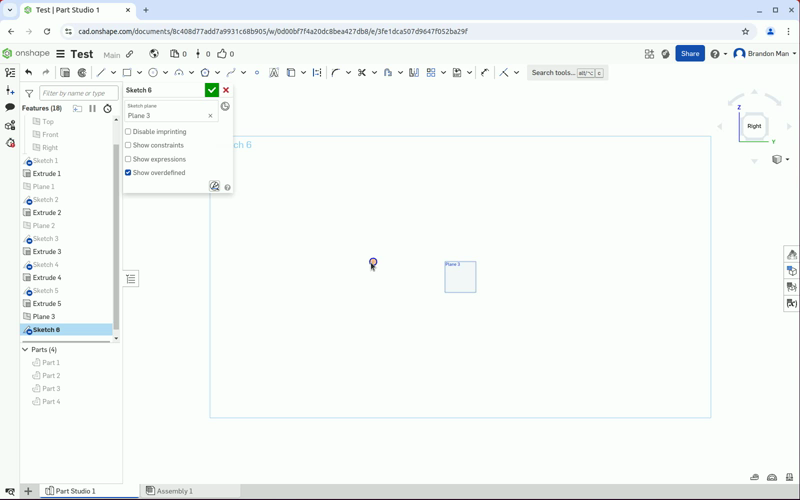
scroll(6)
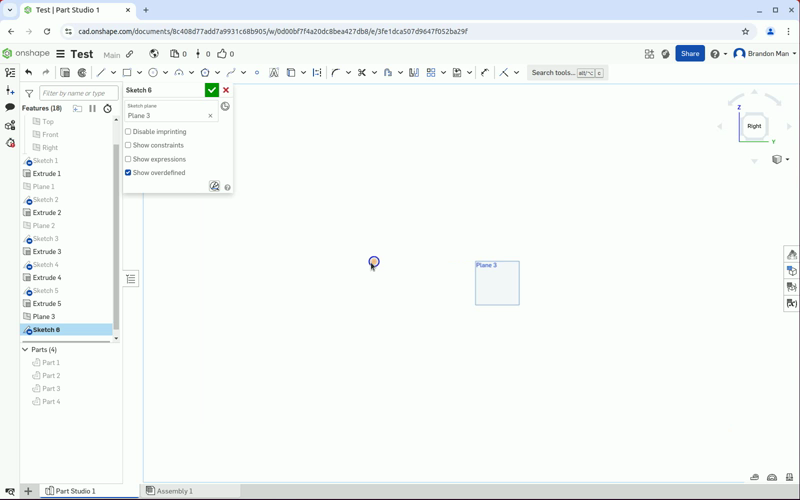
scroll(6)
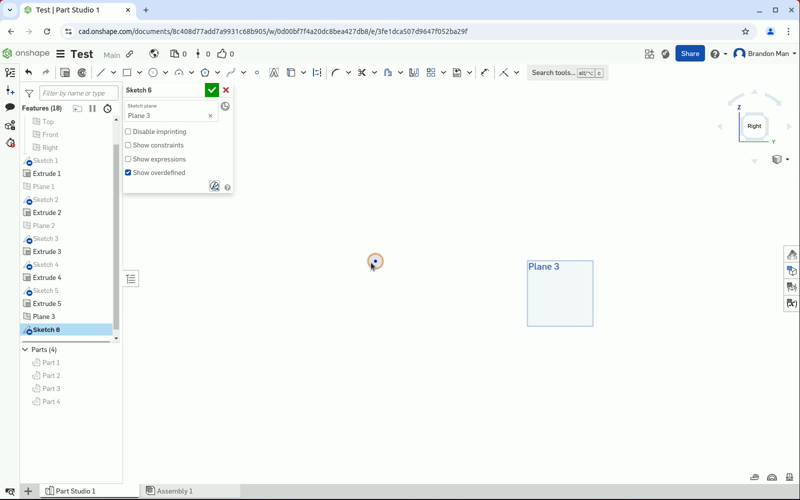
scroll(6)
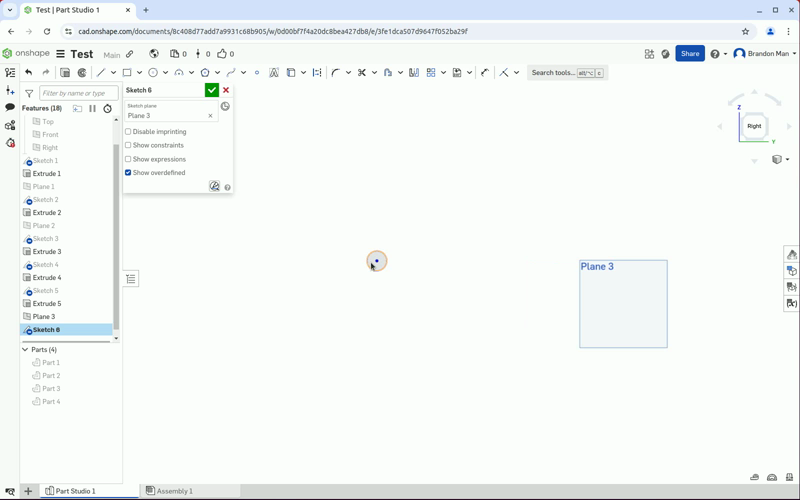
scroll(6)
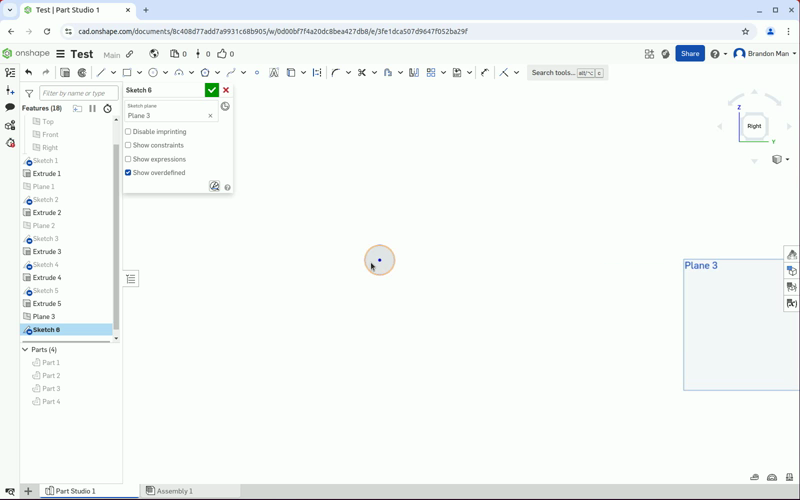
scroll(6)
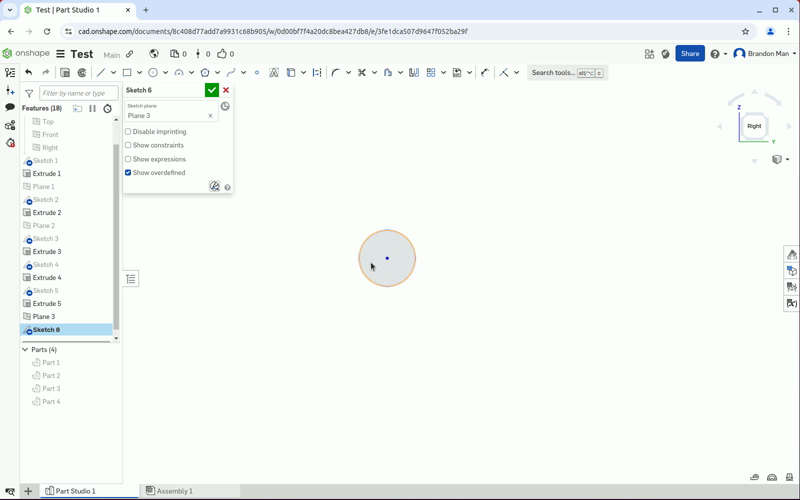
scroll(6)
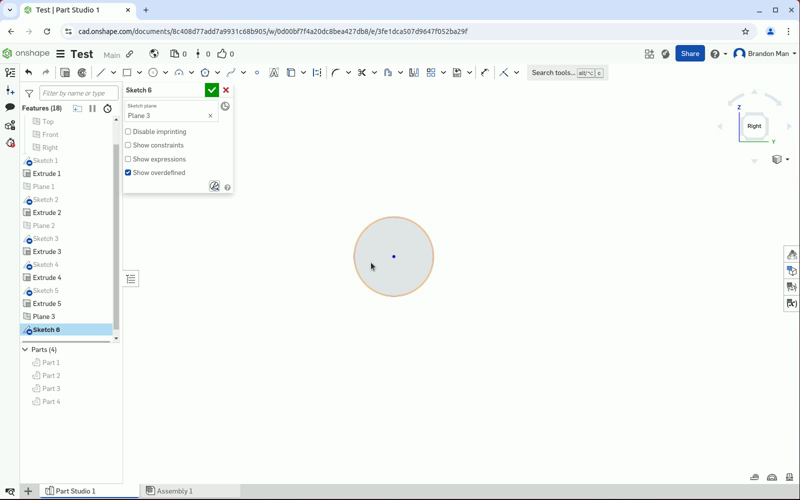
click(371, 262)
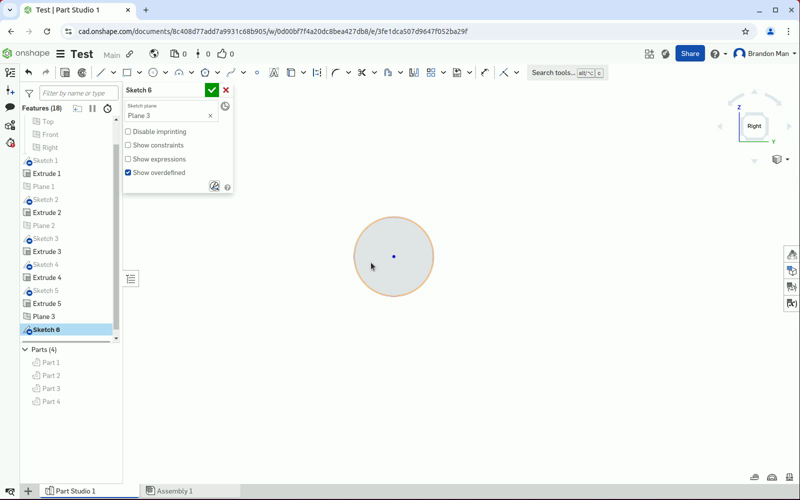
scroll(-6)
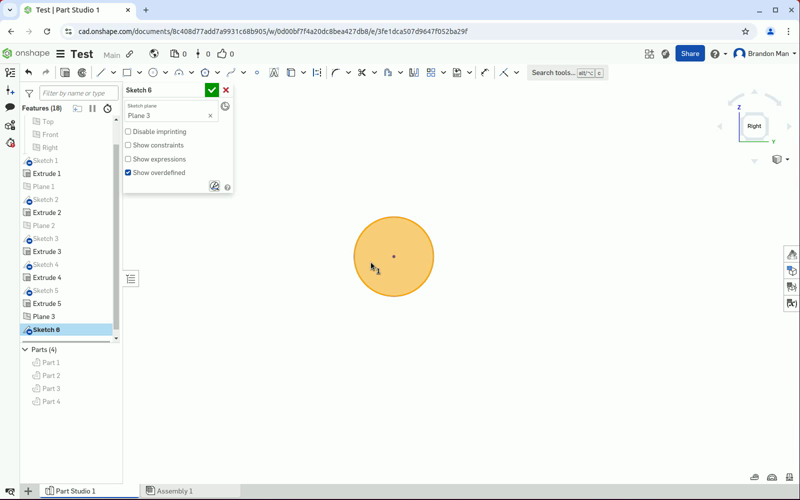
scroll(-6)
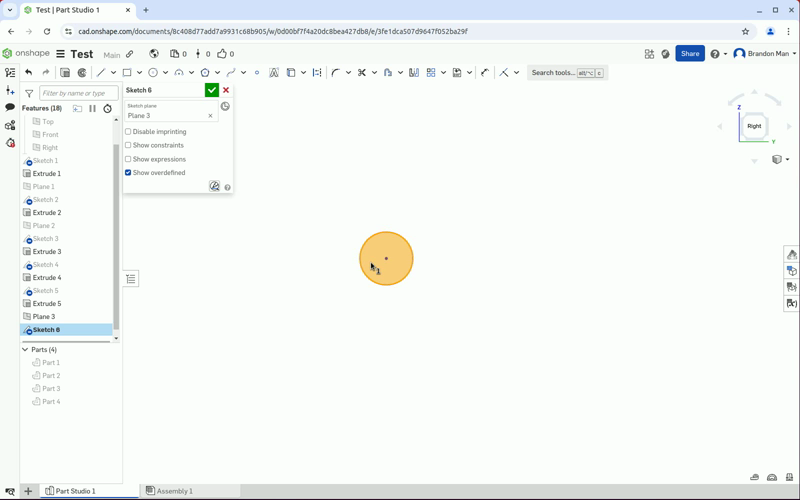
scroll(-6)
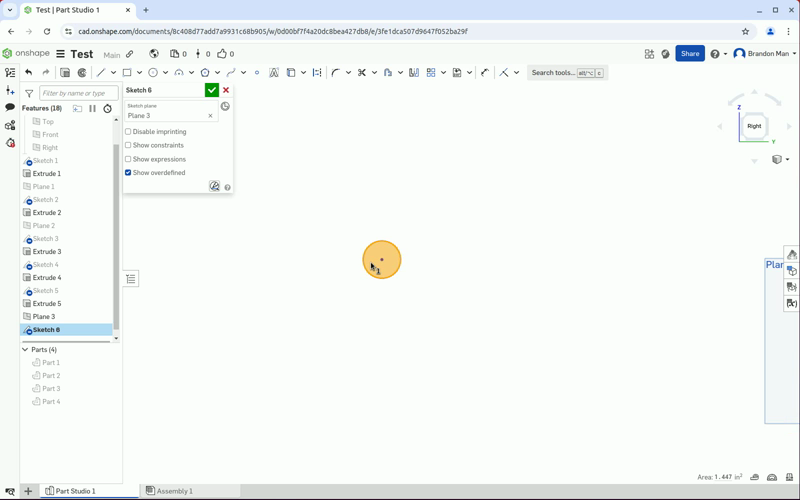
scroll(-6)
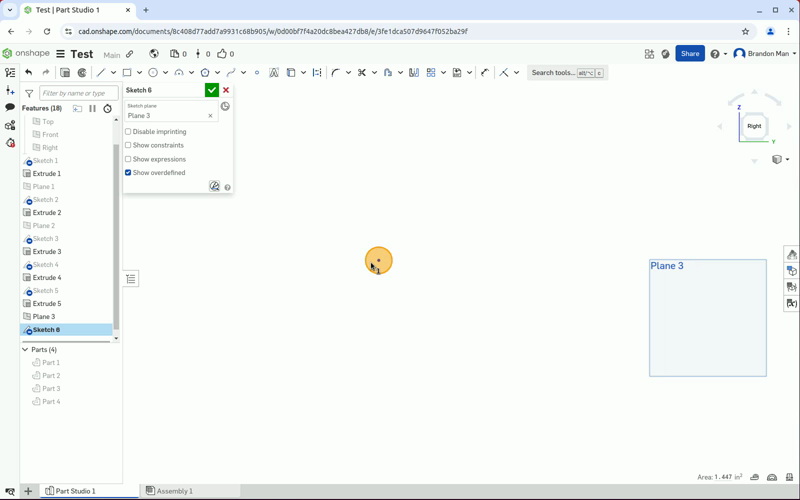
scroll(-6)
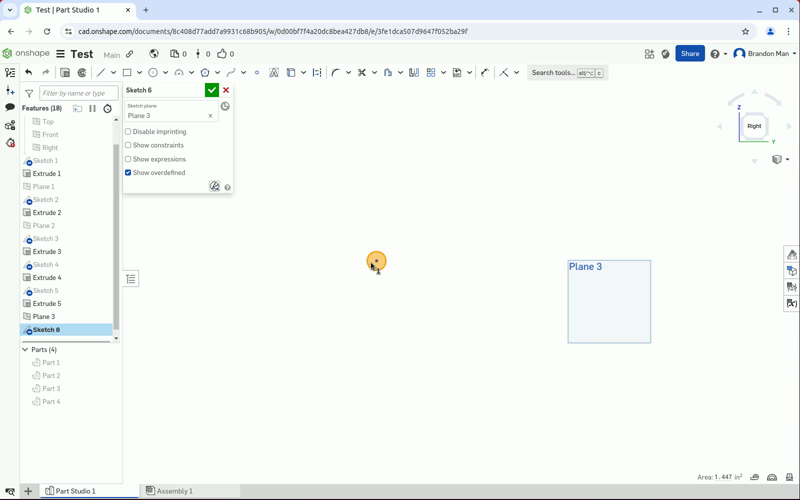
scroll(-6)
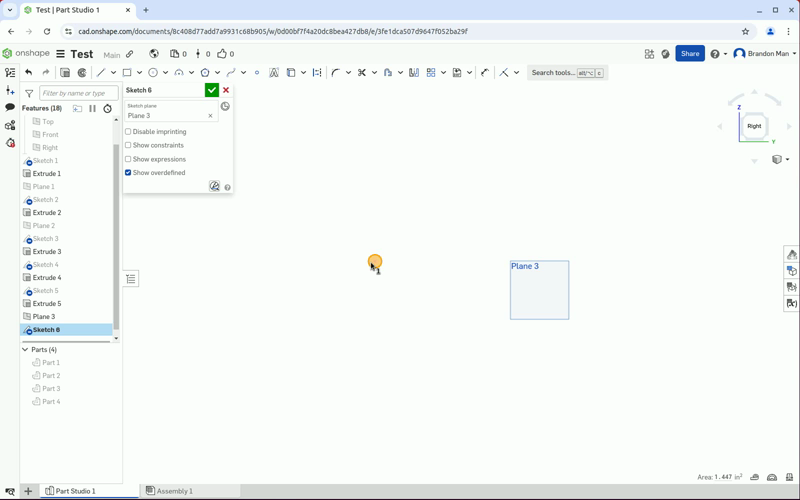
scroll(-6)
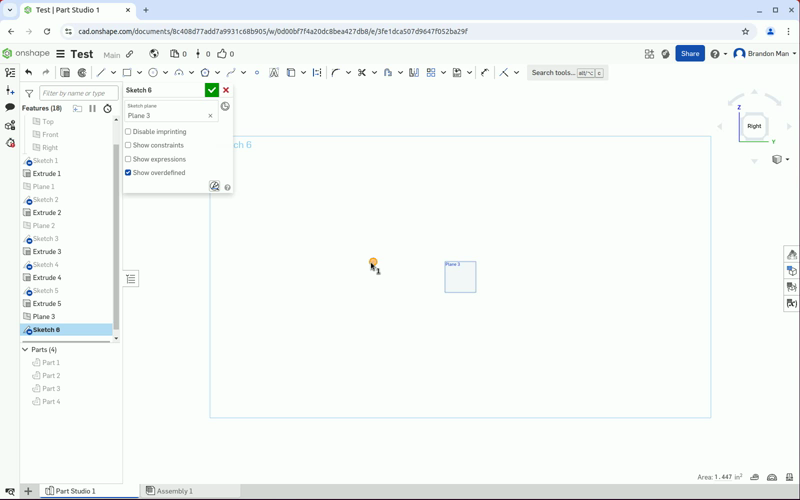
mouse_move(73, 352)
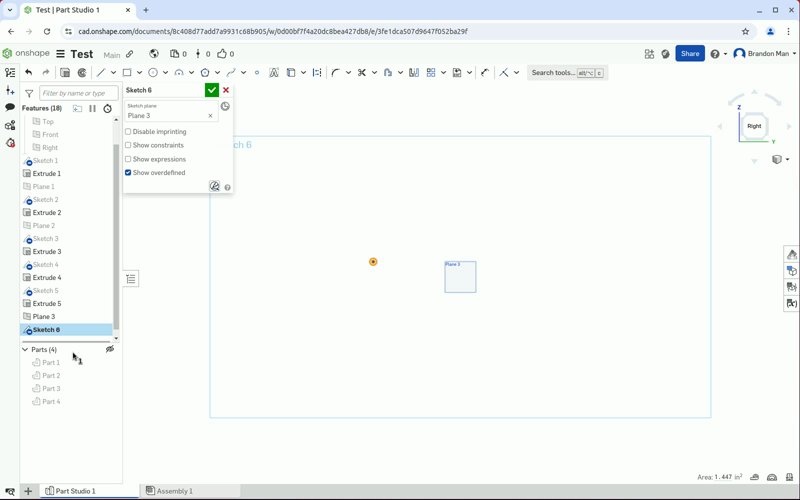
key(shift+y)
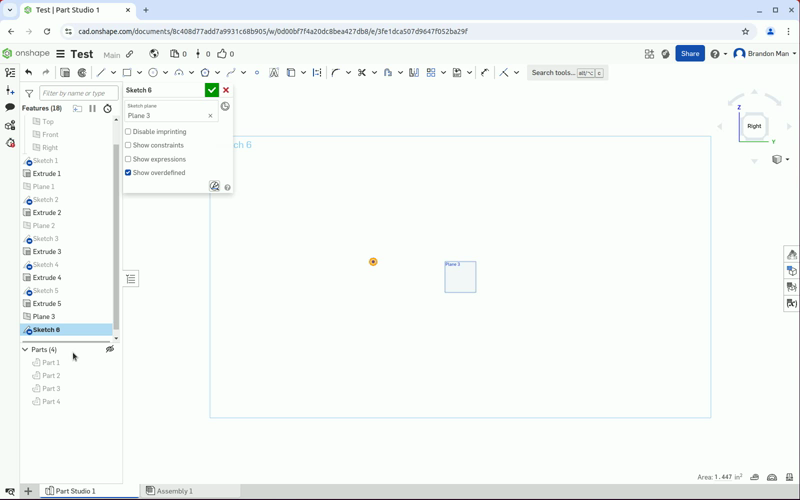
key(shift+e)
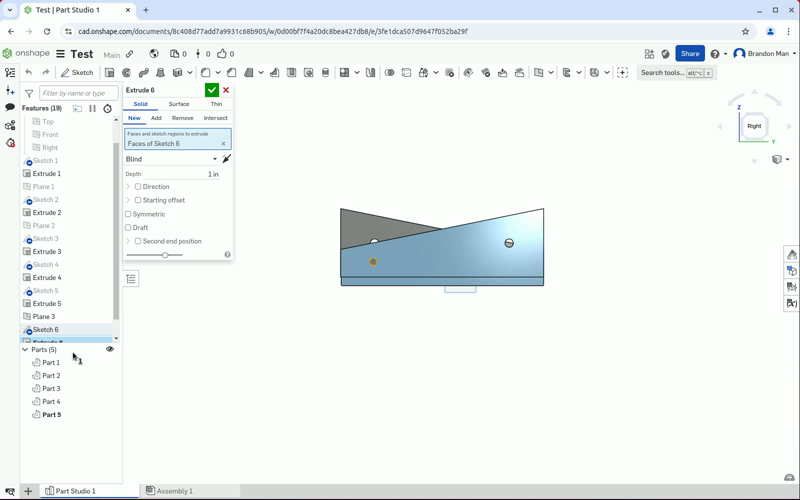
mouse_move(143, 106)
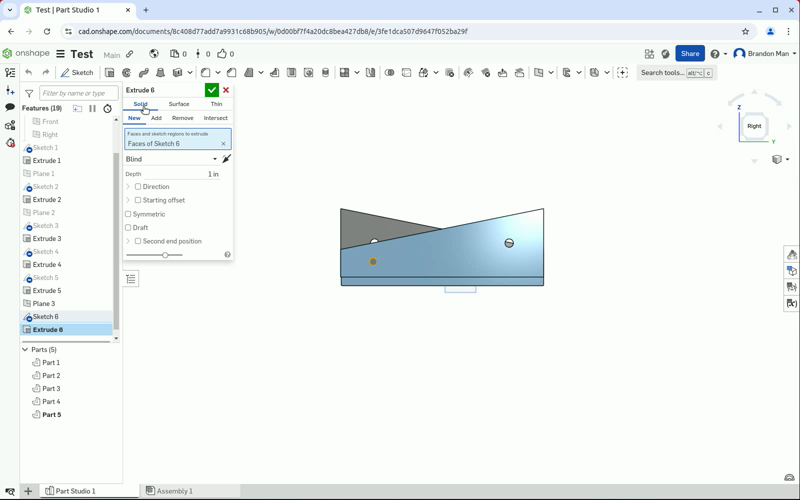
click(143, 106)
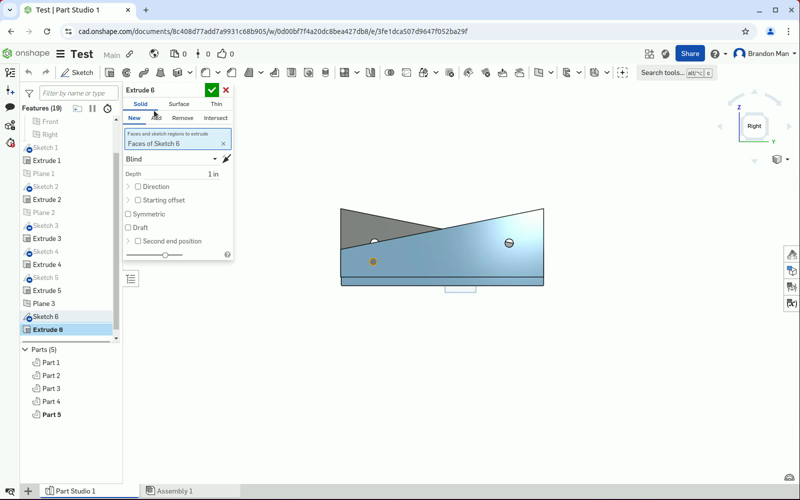
mouse_move(186, 120)
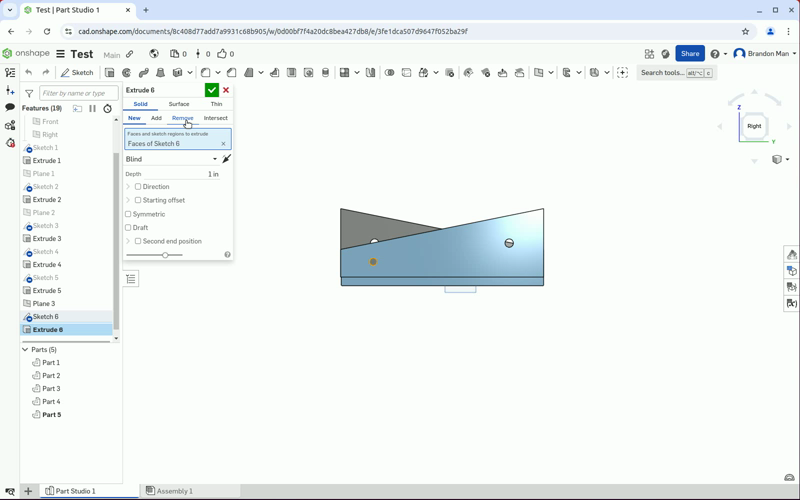
click(186, 120)
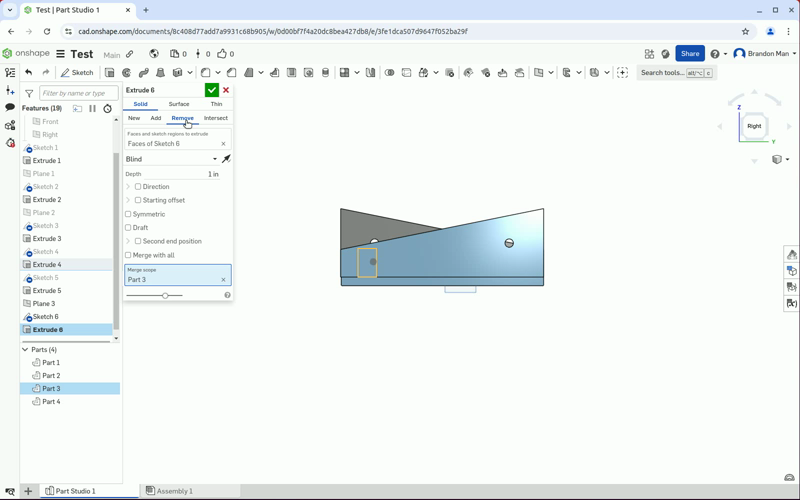
key(tab, 4)
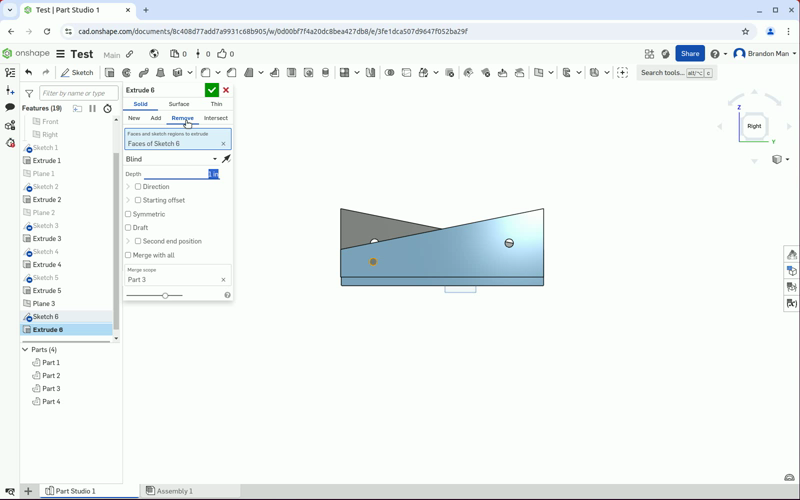
text(1.204)
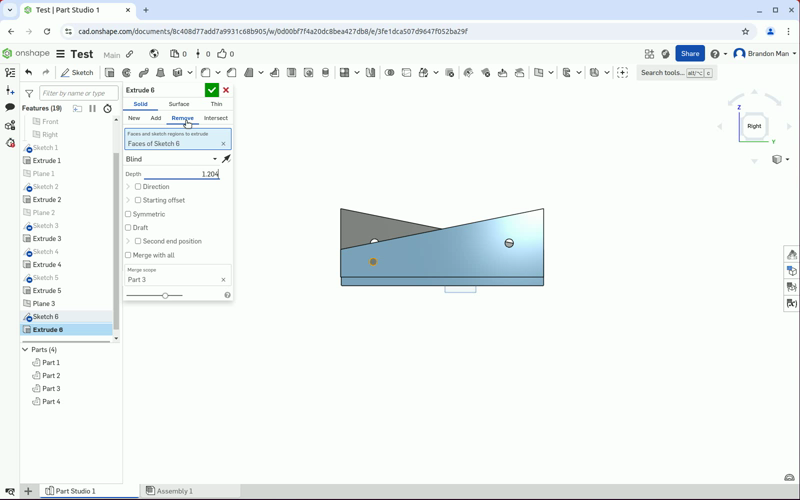
key(tab, 6)
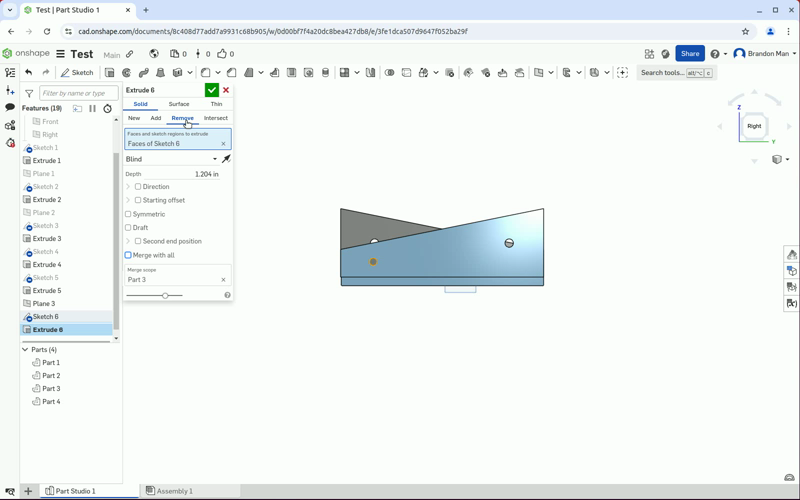
key(space)
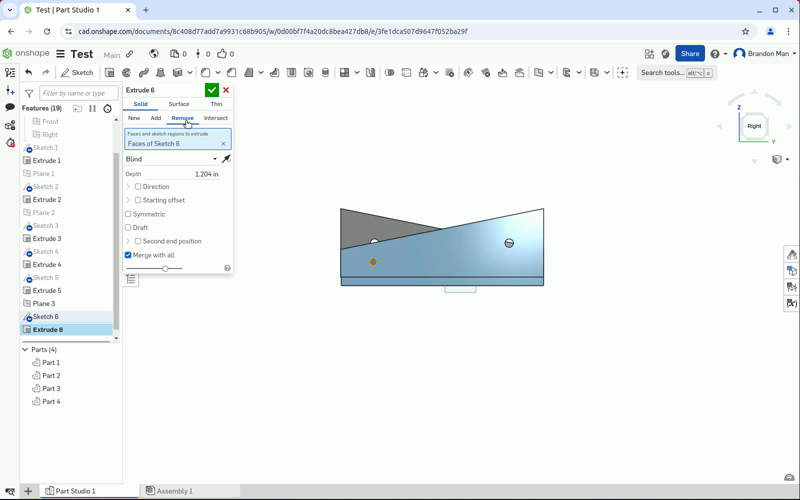
key(enter)
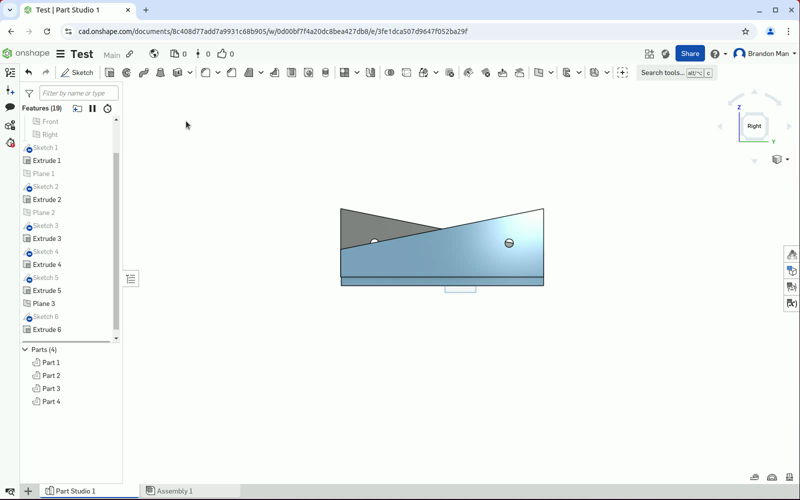
key(shift+h)
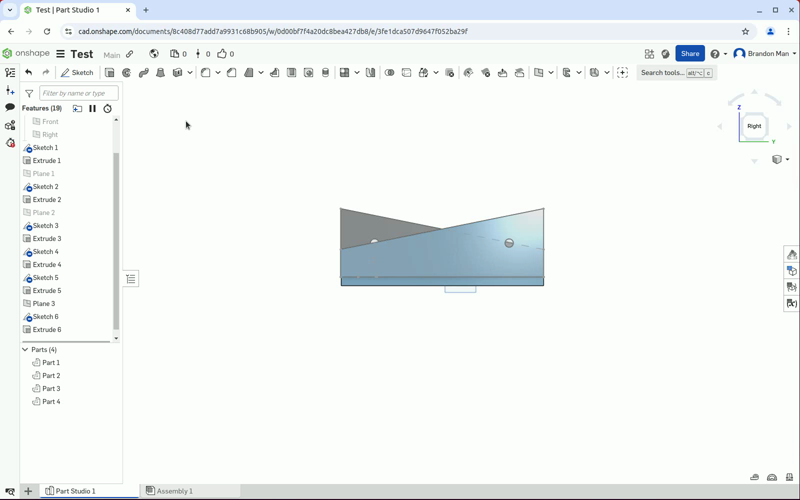
key(shift+h)
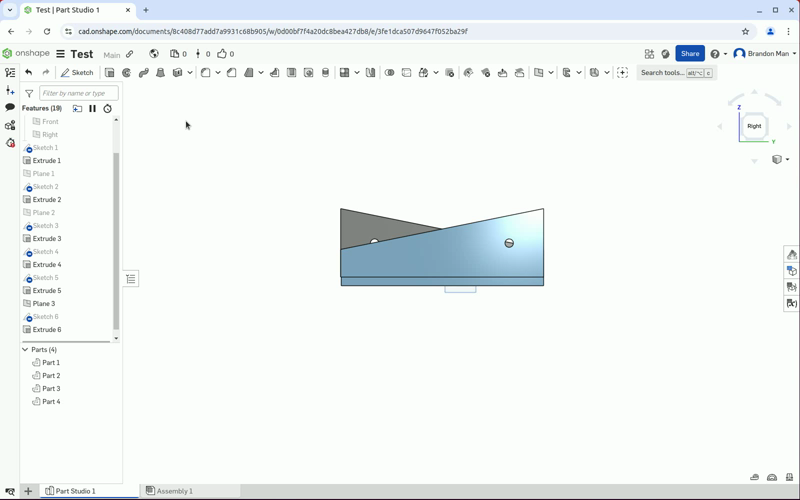
mouse_move(69, 150)
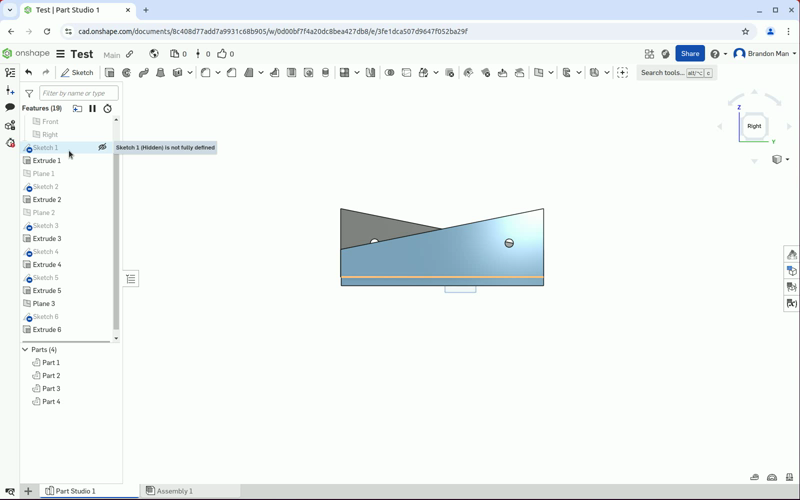
click(69, 150)
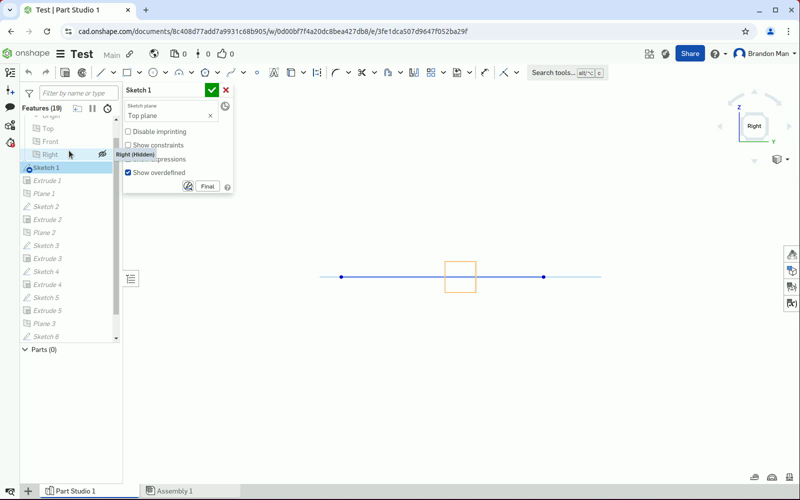
mouse_move(229, 92)
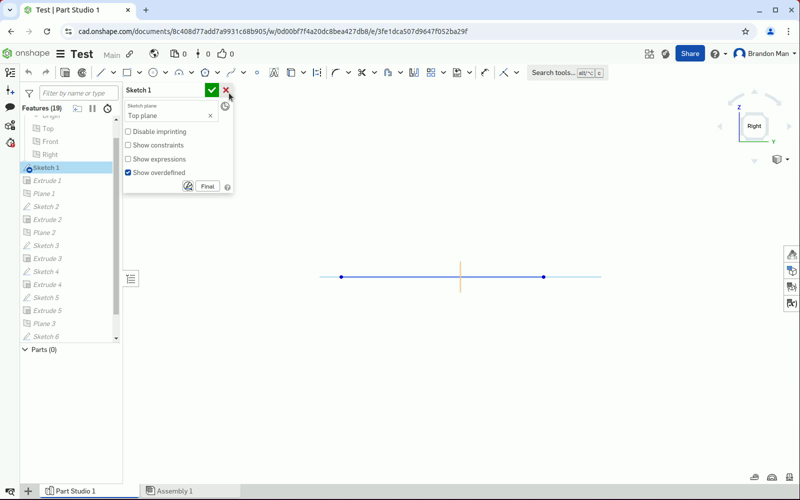
click(229, 92)
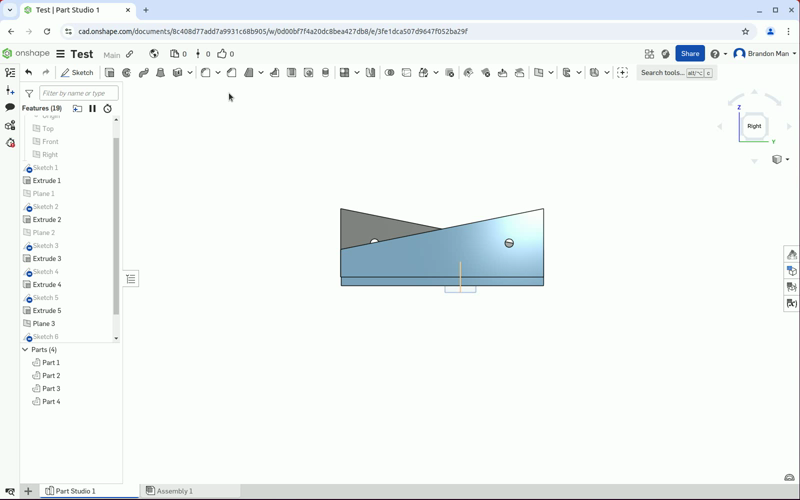
mouse_move(541, 75)
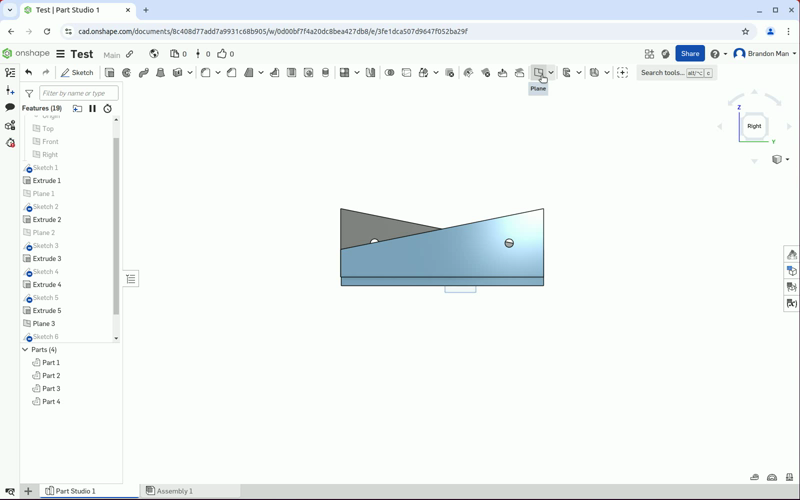
click(541, 75)
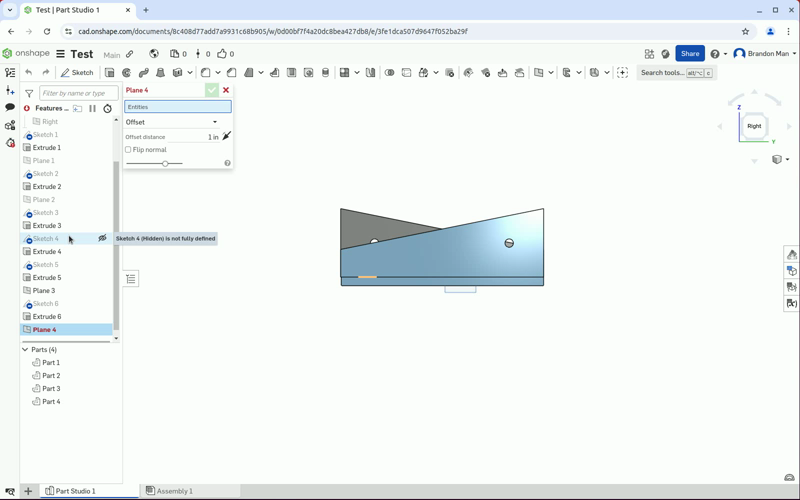
scroll(3)
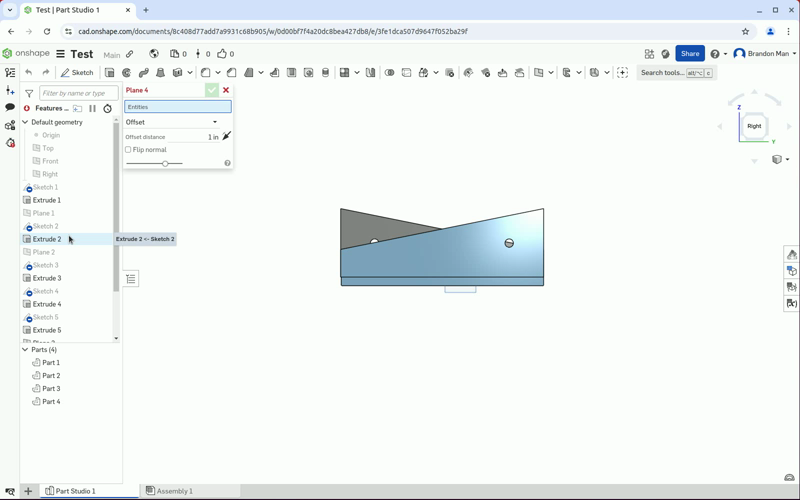
mouse_move(69, 176)
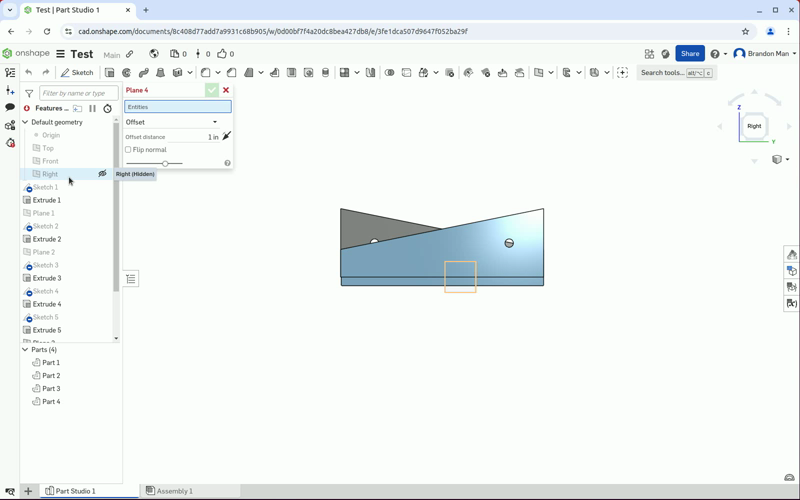
click(69, 176)
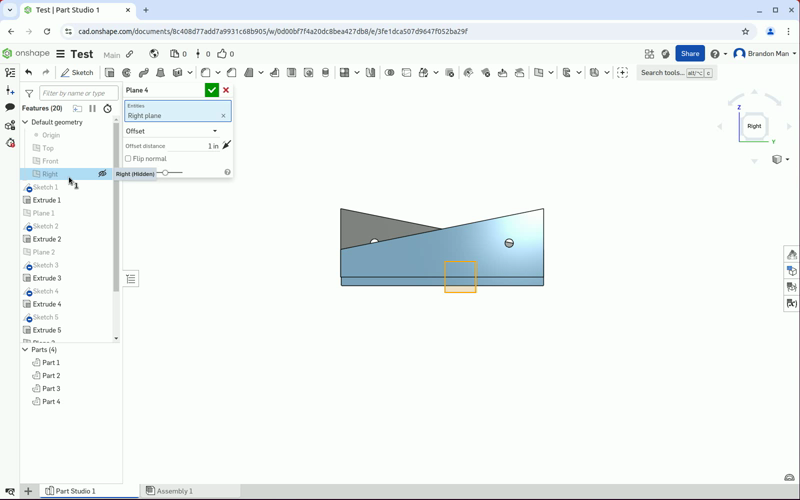
key(tab, 2)
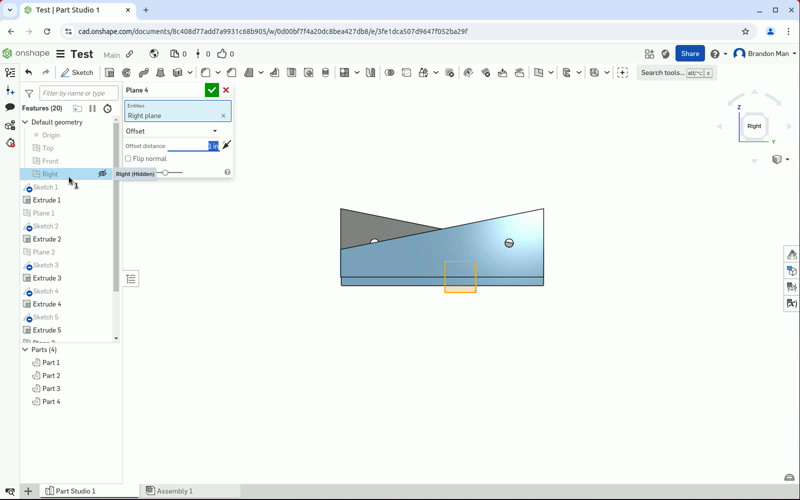
text(1.695)
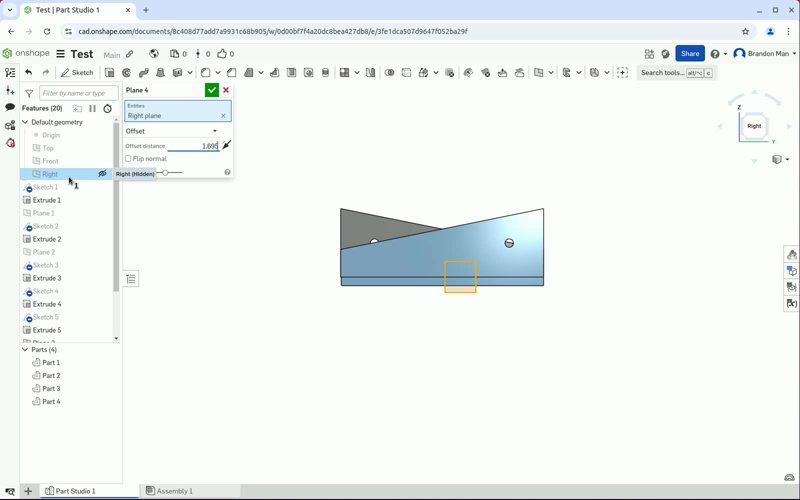
key(enter, 2)
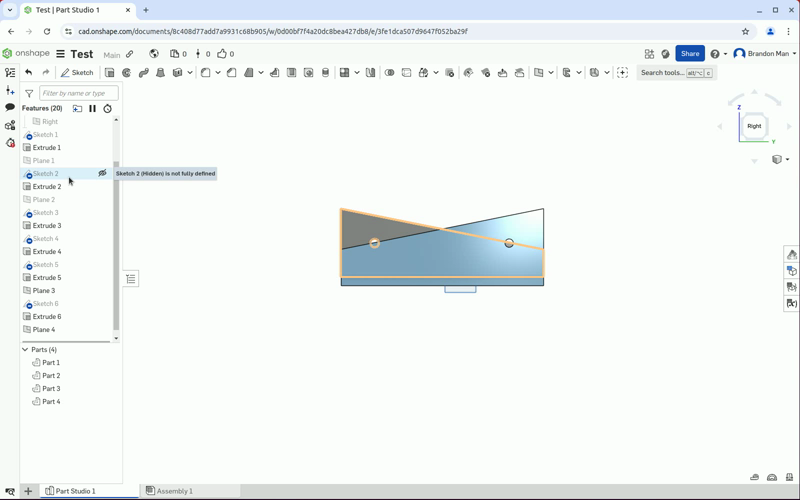
key(shift+s)
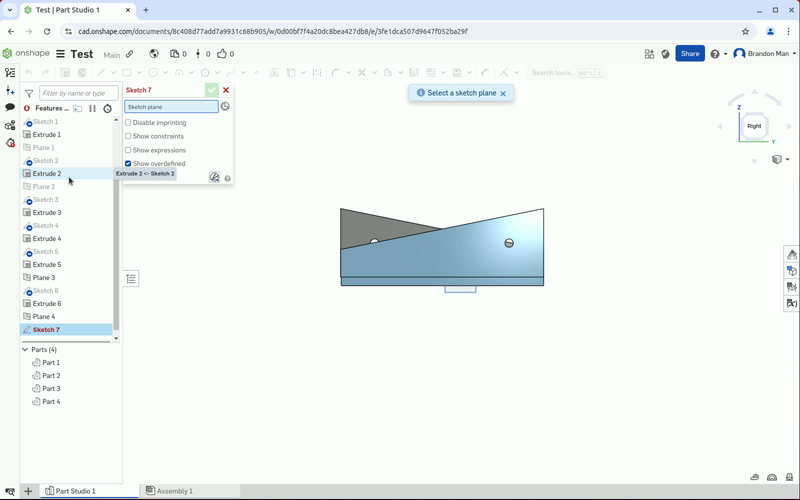
mouse_move(69, 319)
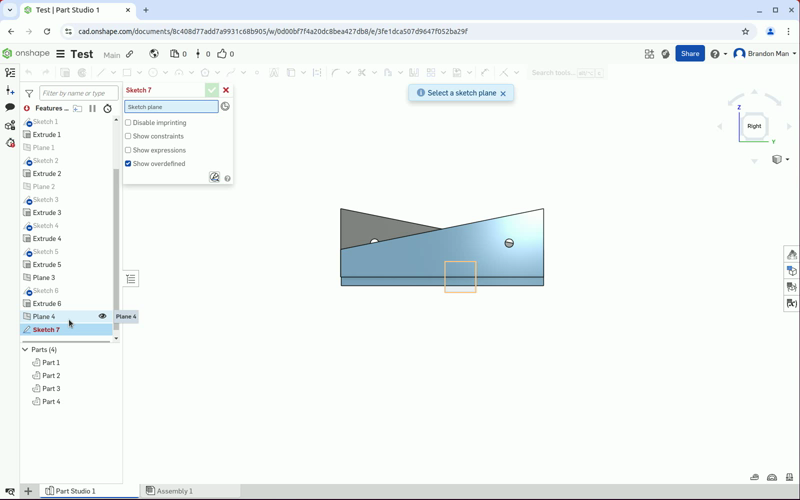
click(69, 319)
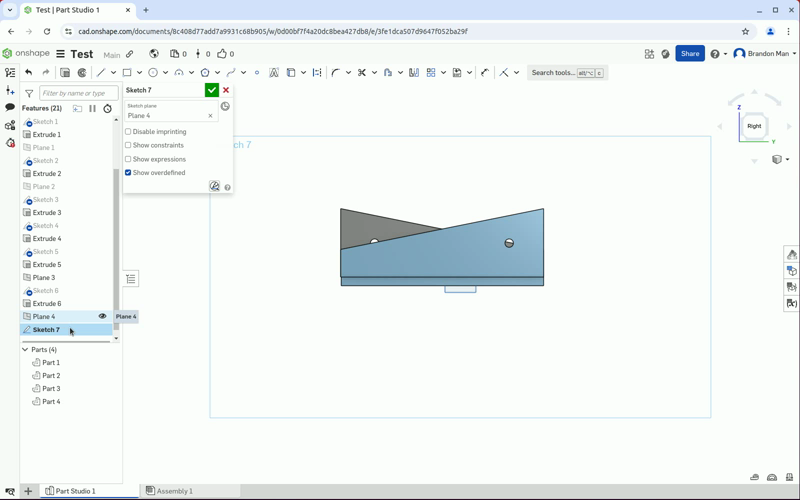
mouse_move(73, 352)
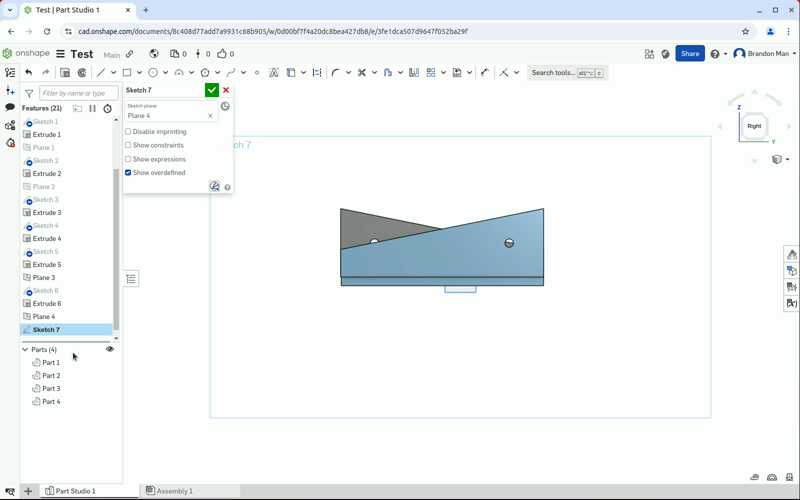
key(y)
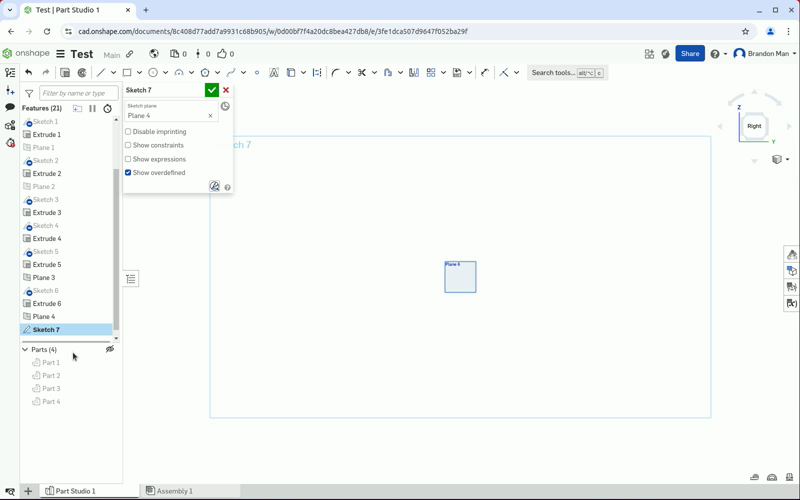
key(c)
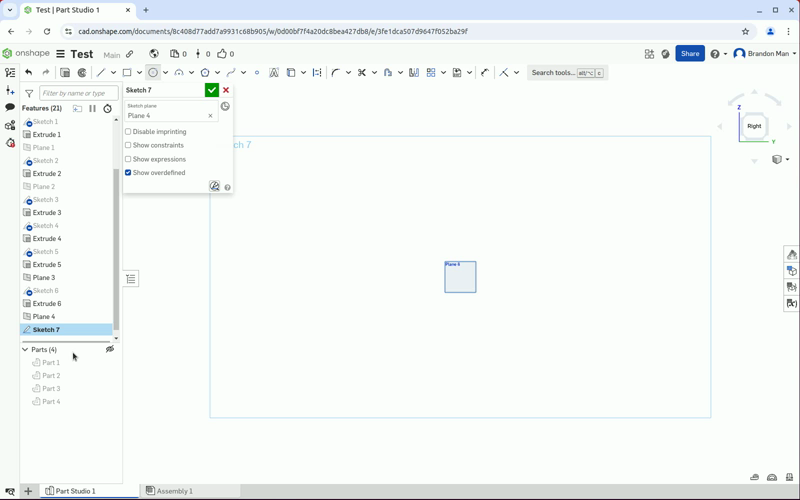
key_down(shift)
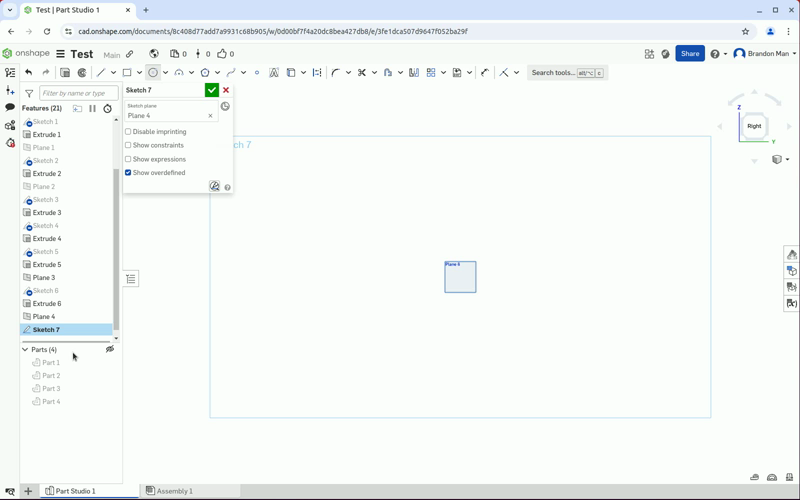
mouse_move(373, 261)
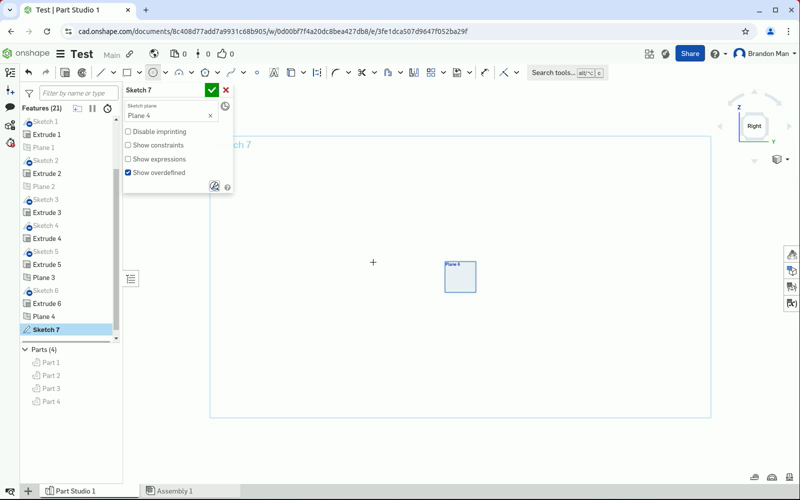
click(373, 261)
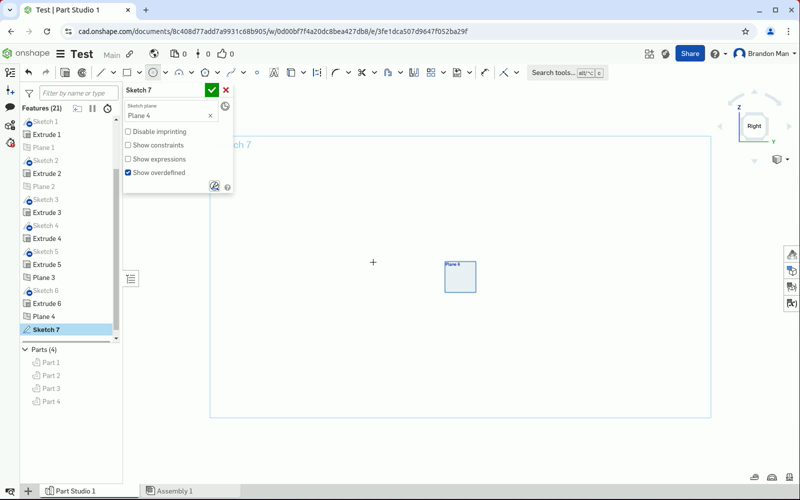
key_up(shift)
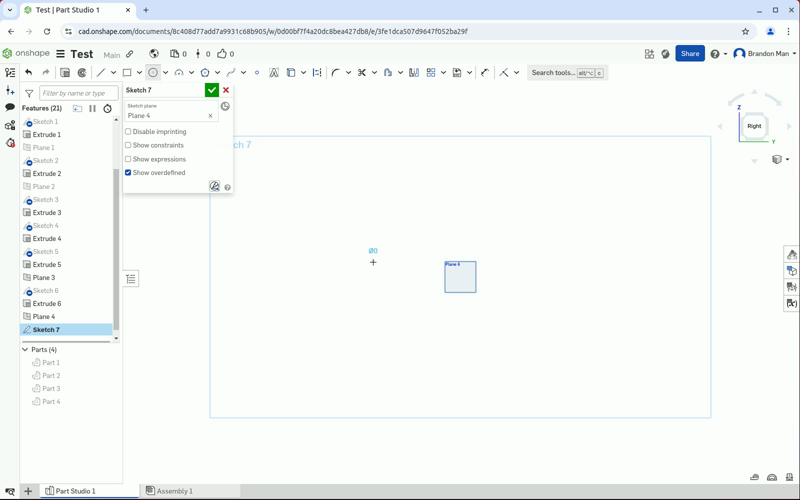
mouse_move(376, 261)
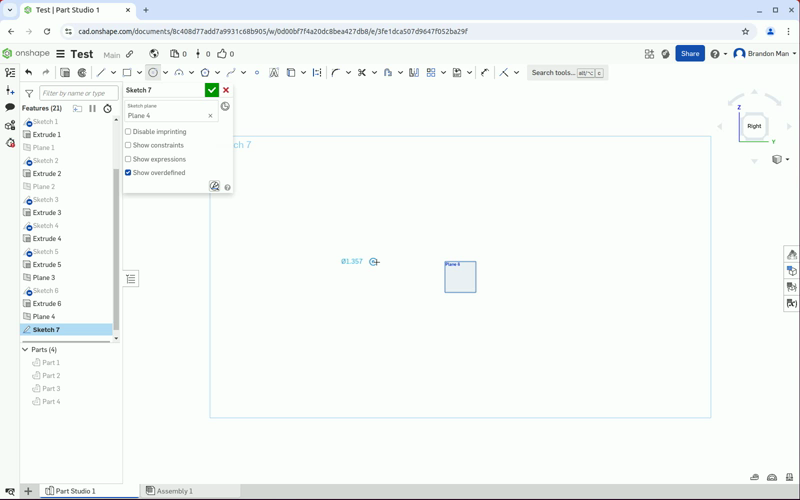
click(376, 261)
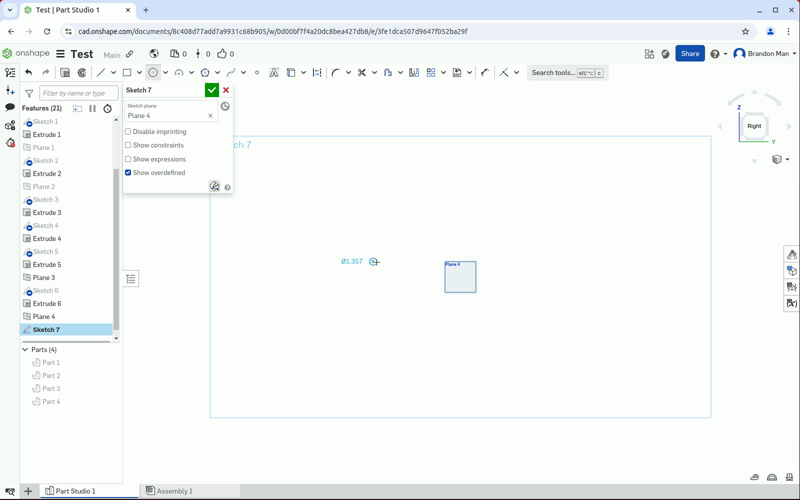
key(esc)
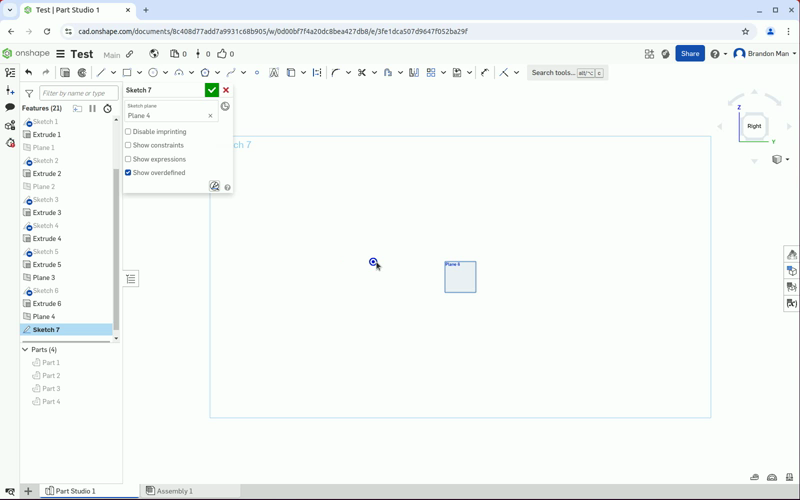
mouse_move(374, 260)
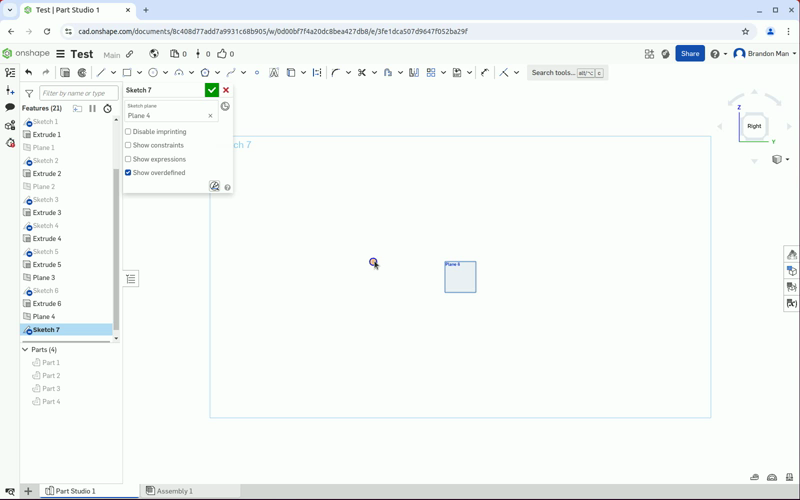
scroll(6)
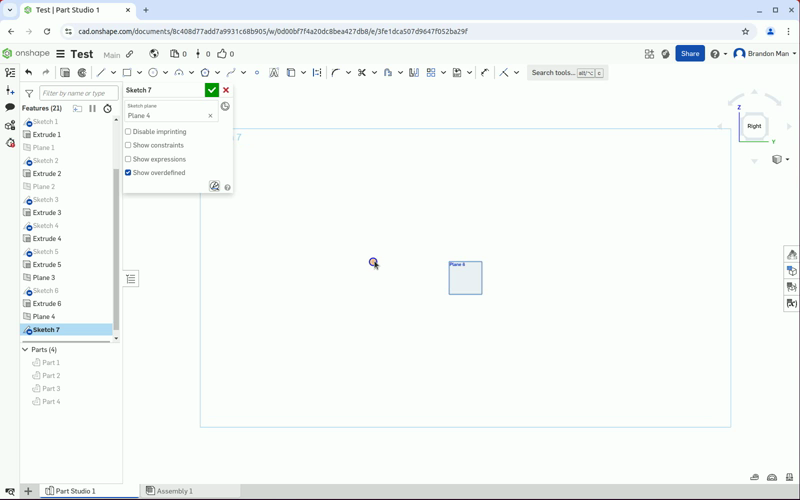
scroll(6)
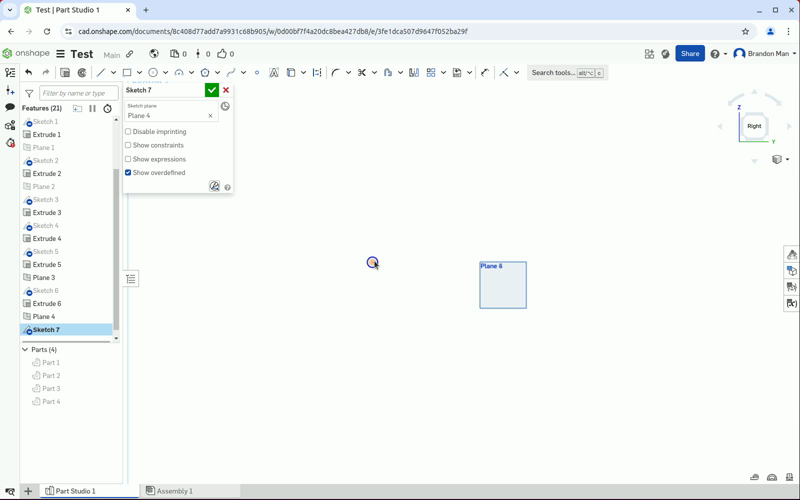
scroll(6)
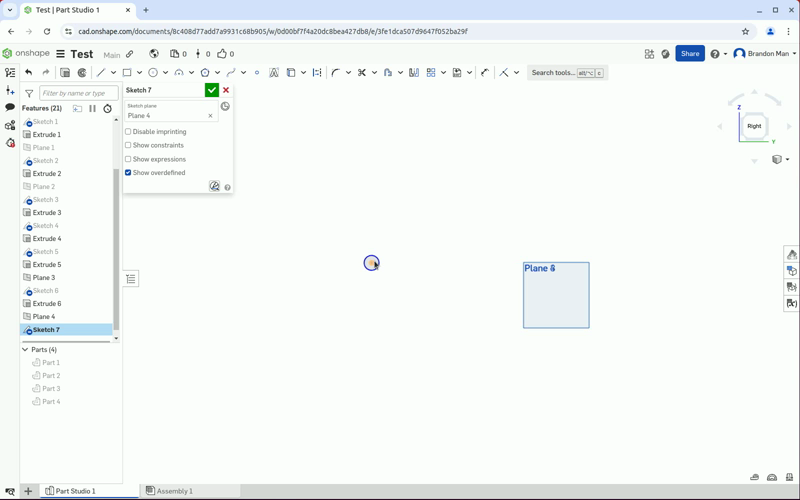
scroll(6)
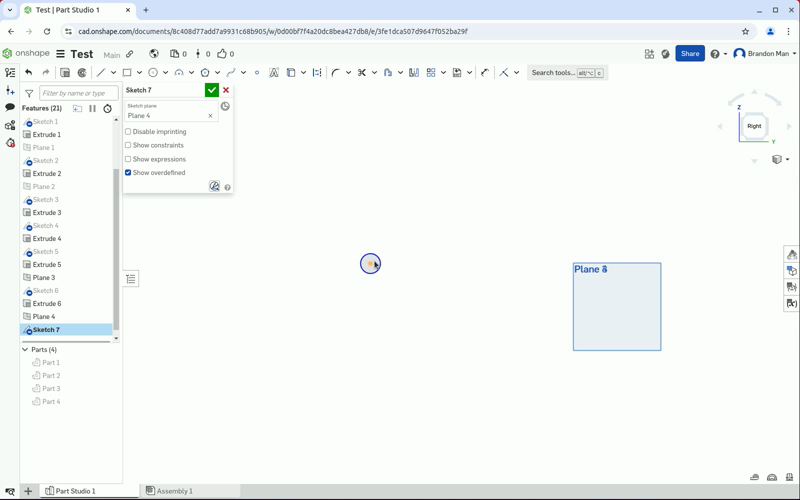
scroll(6)
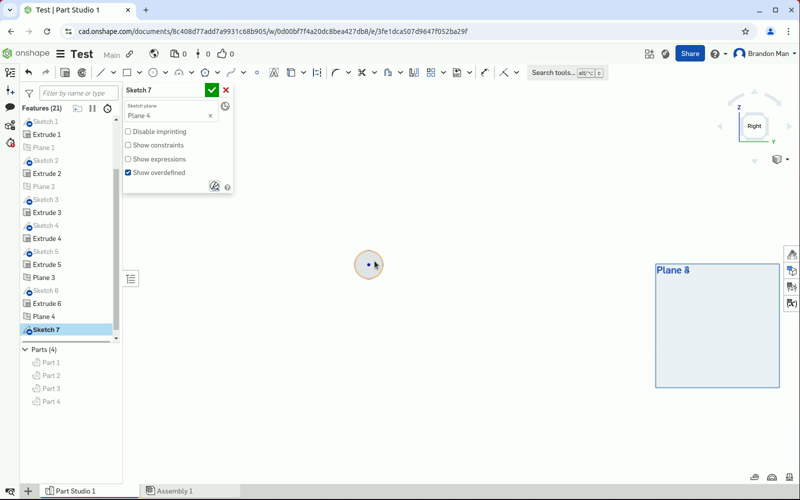
scroll(6)
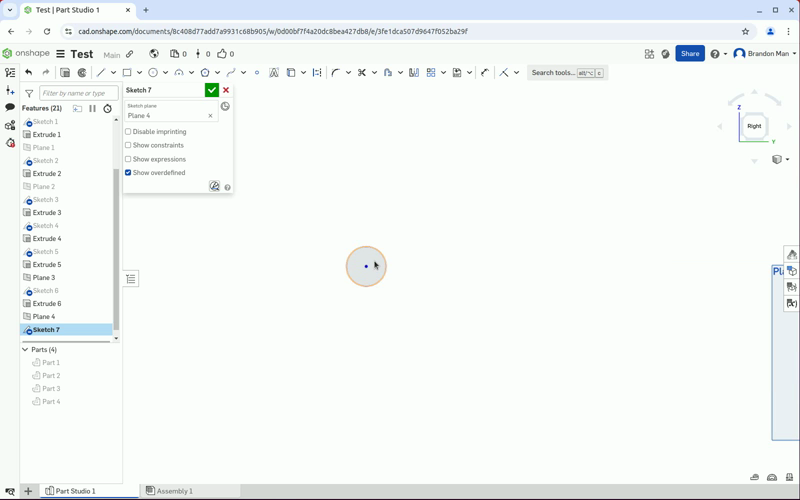
scroll(6)
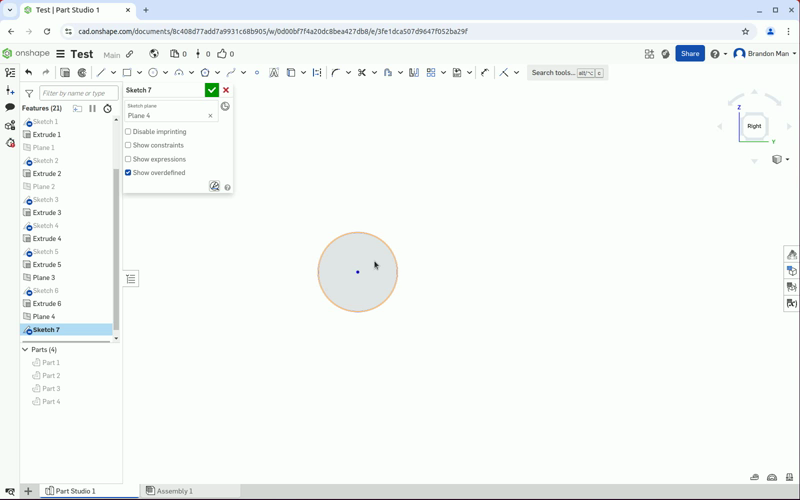
click(374, 260)
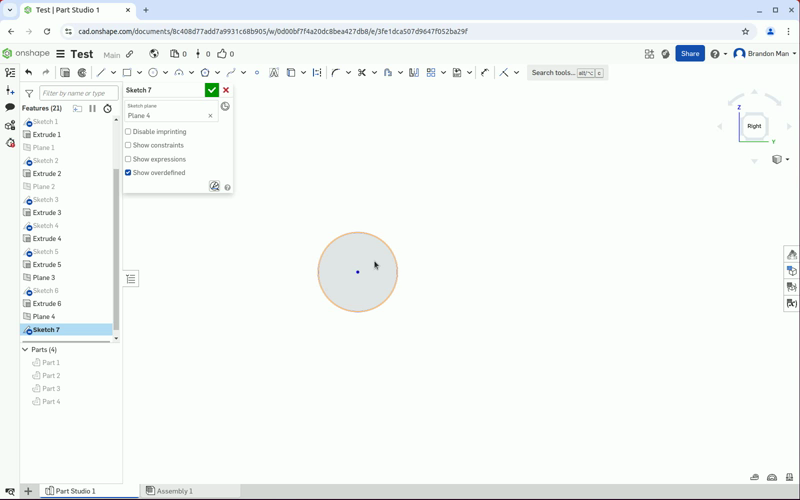
scroll(-6)
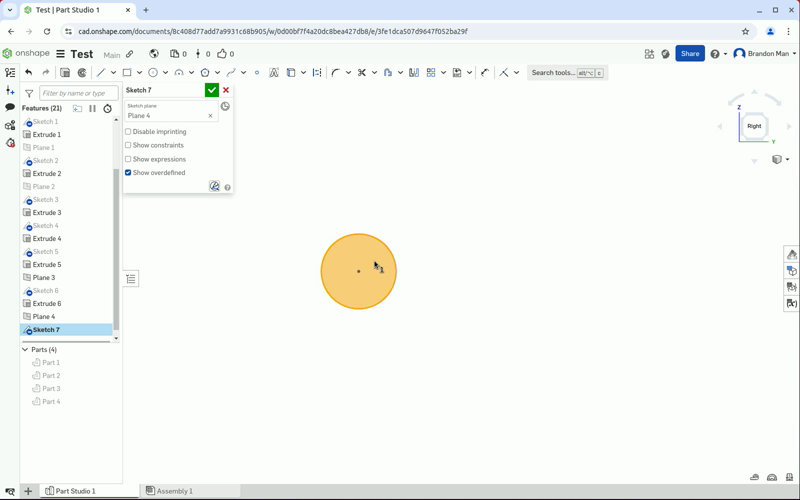
scroll(-6)
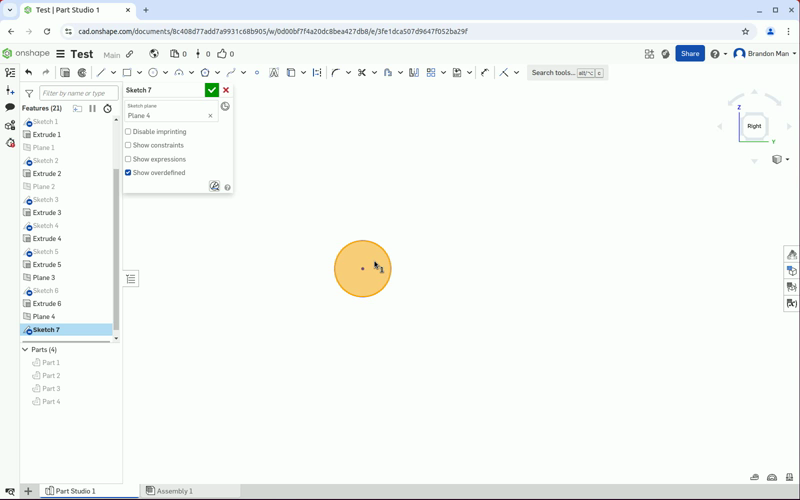
scroll(-6)
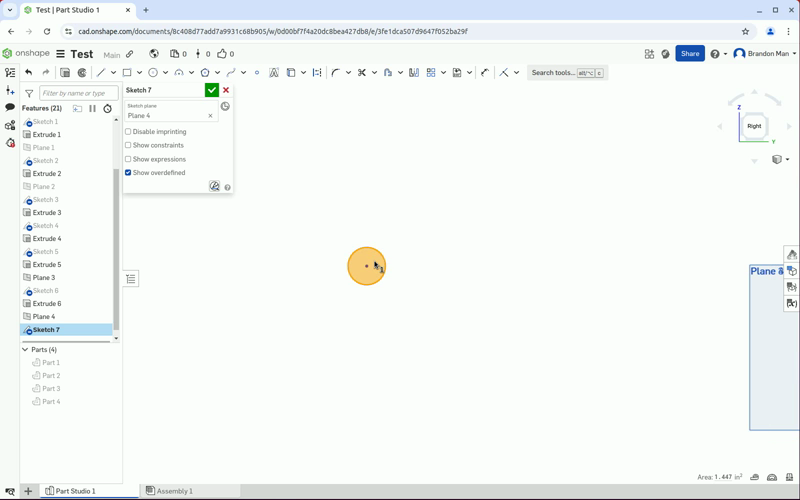
scroll(-6)
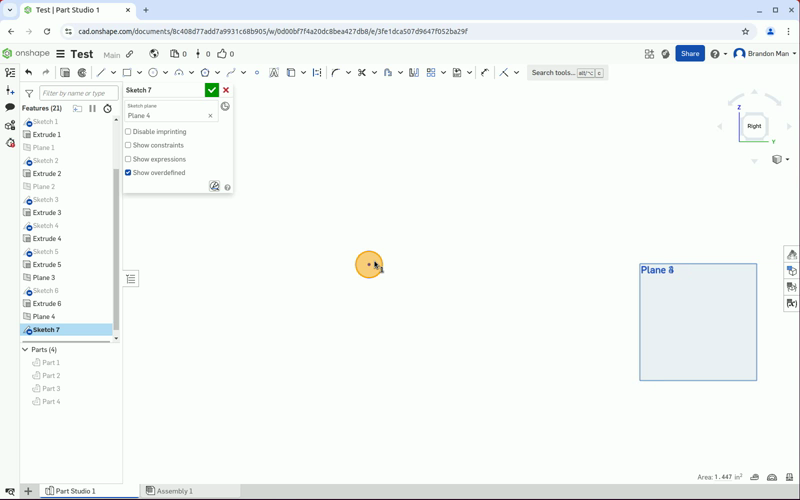
scroll(-6)
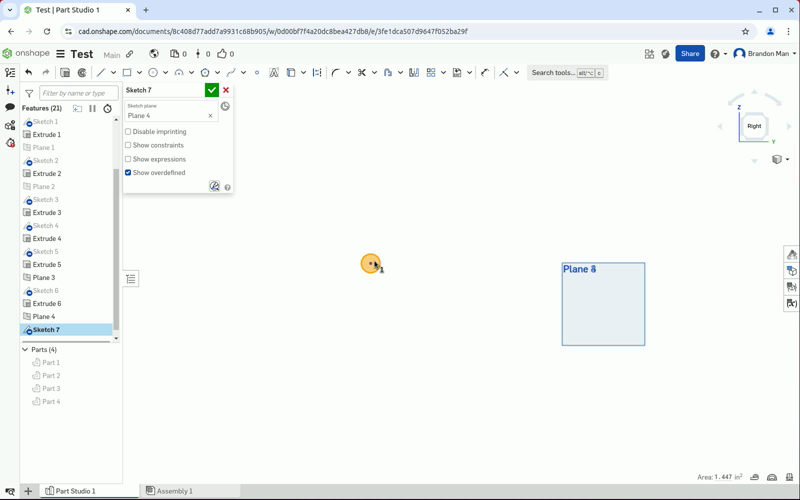
scroll(-6)
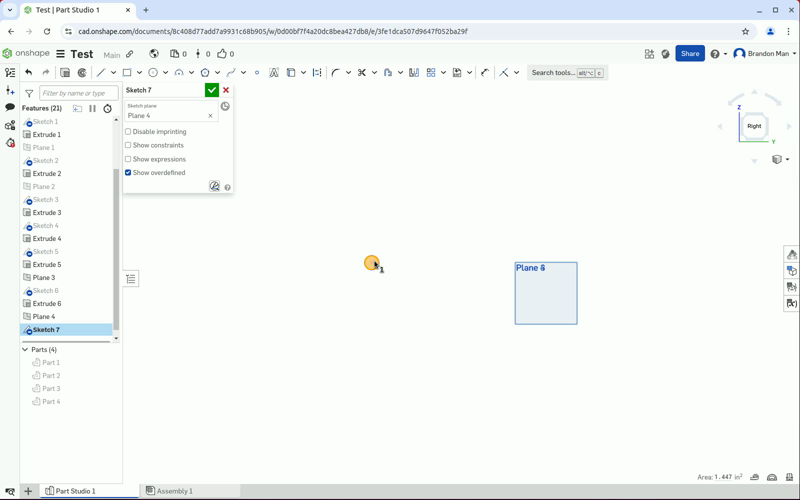
scroll(-6)
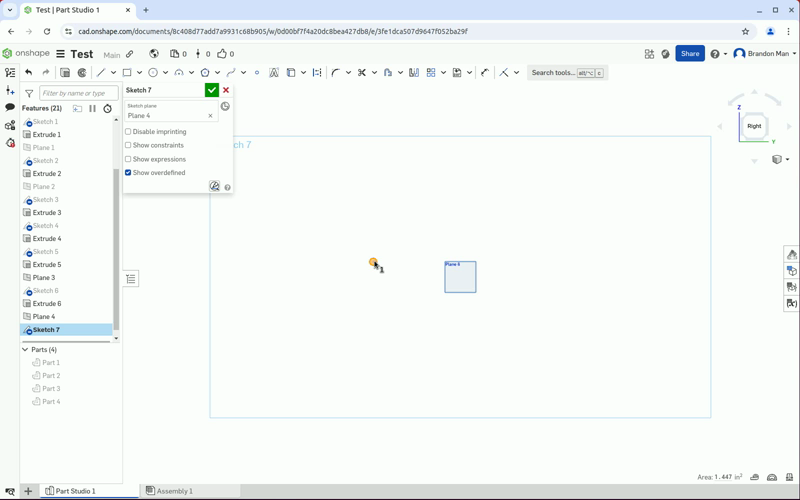
mouse_move(73, 352)
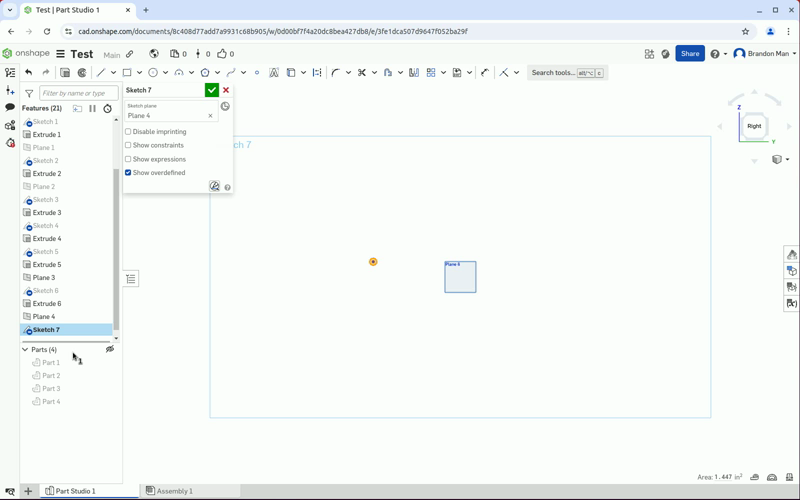
key(shift+y)
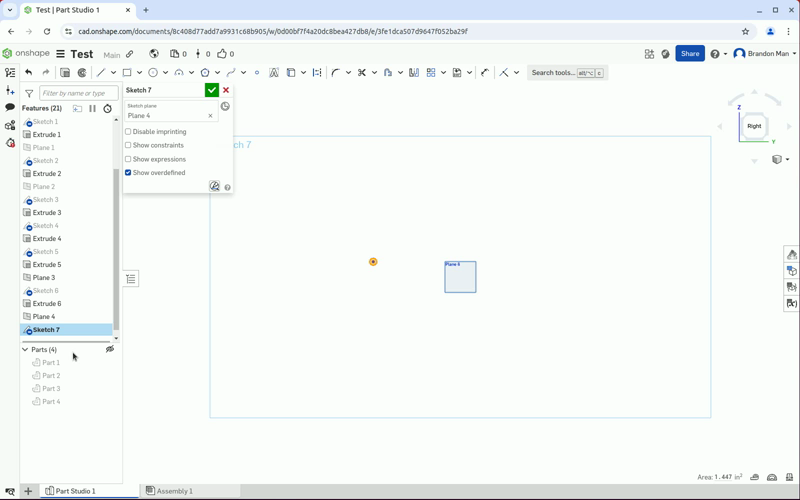
key(shift+e)
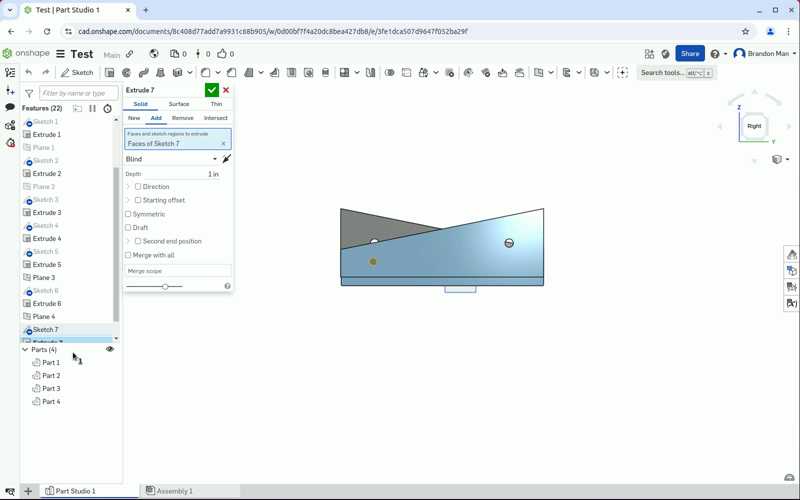
mouse_move(143, 106)
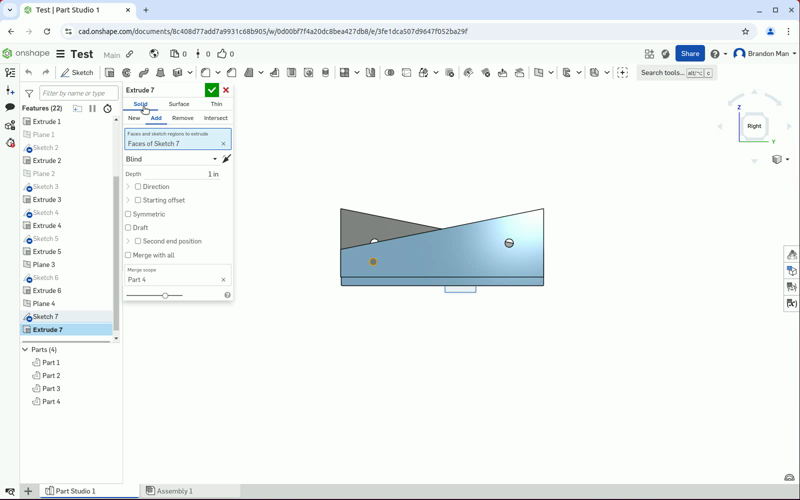
click(143, 106)
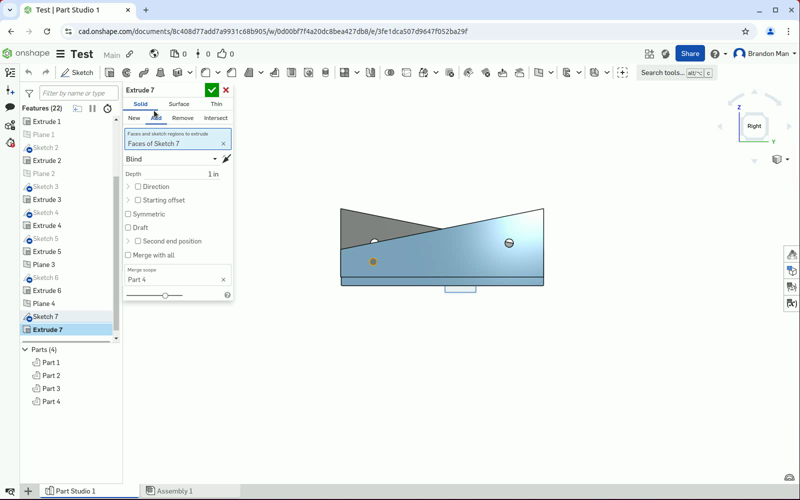
mouse_move(186, 120)
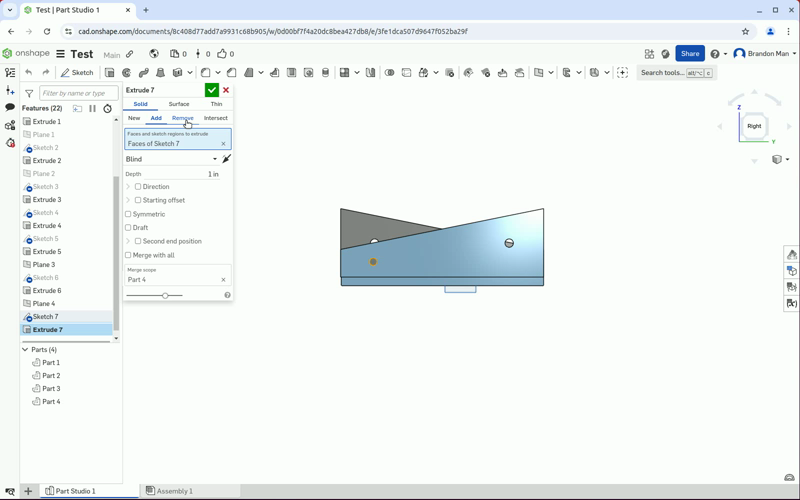
click(186, 120)
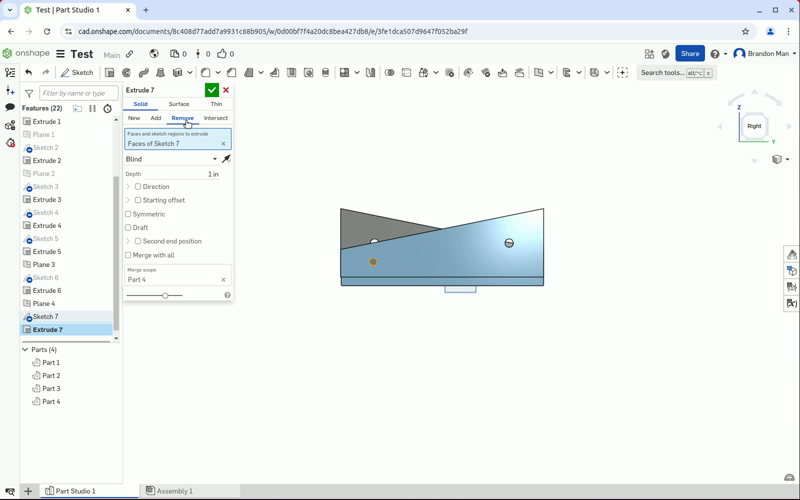
key(tab, 4)
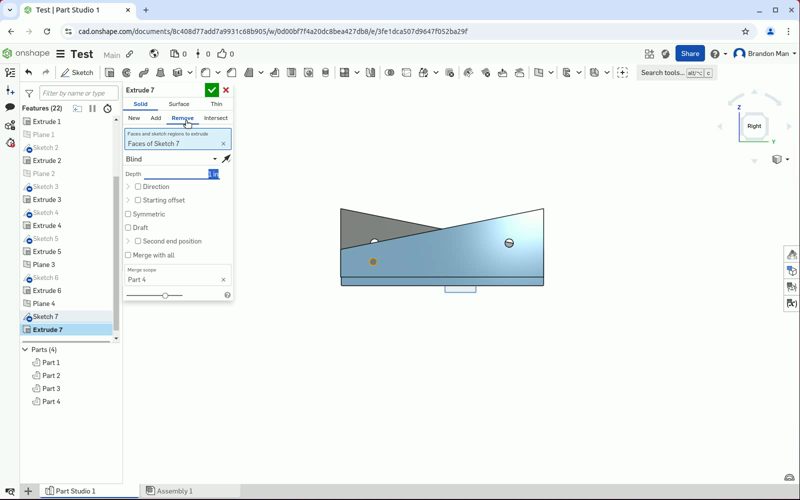
text(1.204)
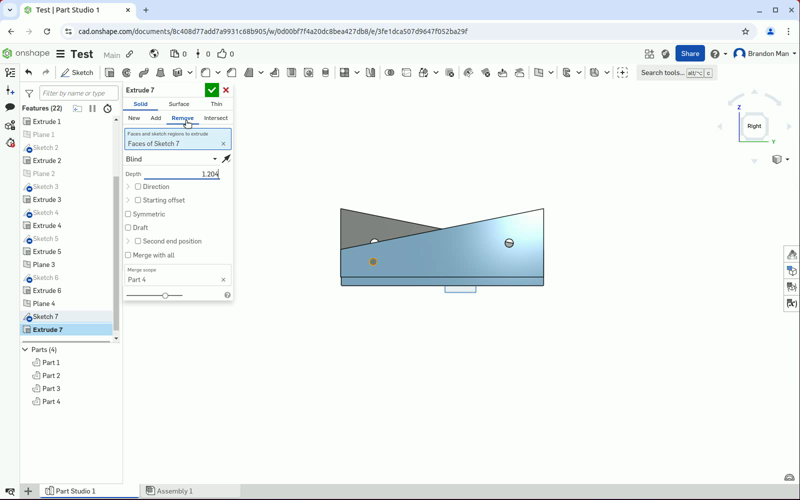
key(tab, 6)
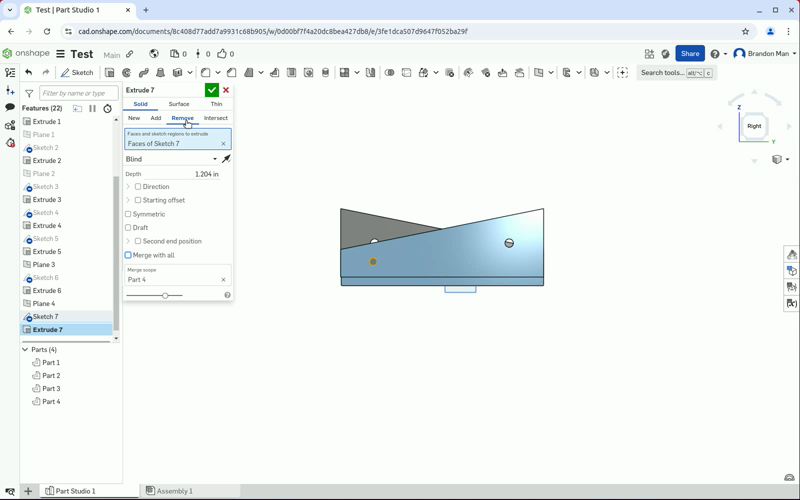
key(space)
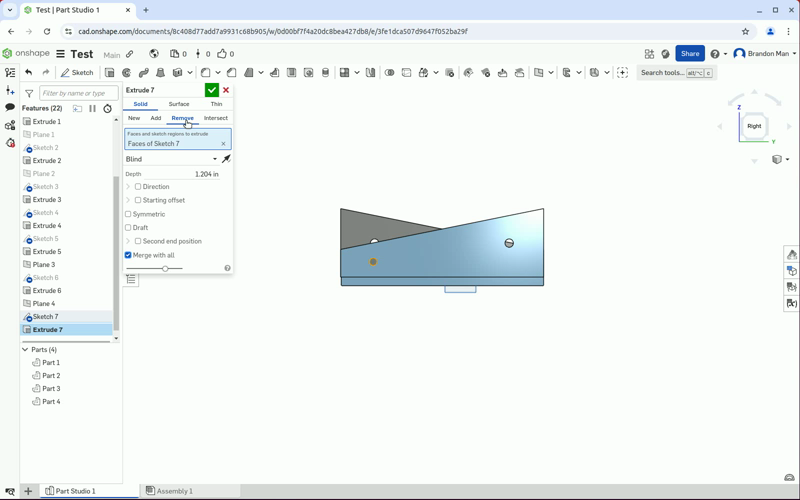
key(enter)
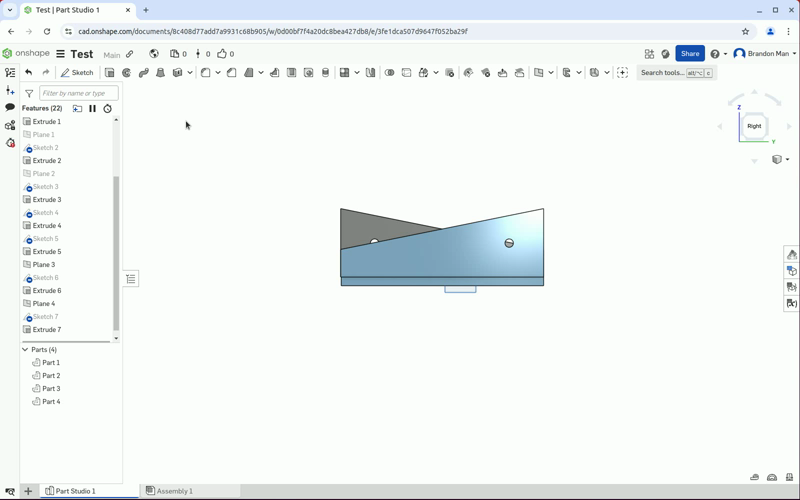
key(shift+h)
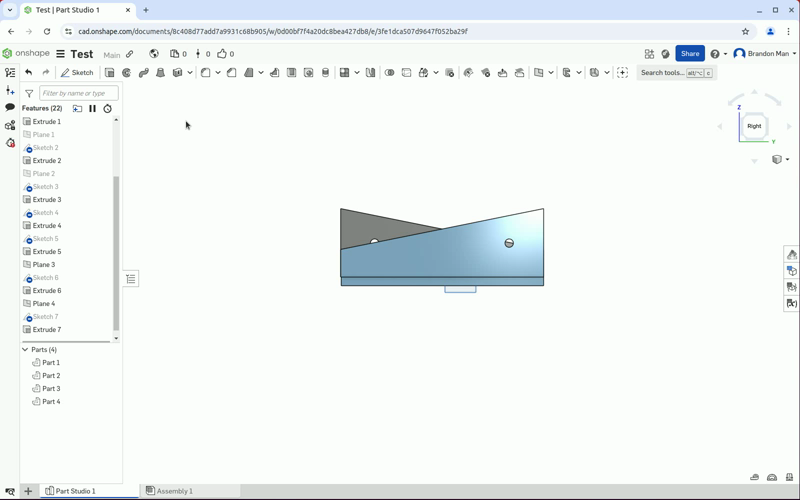
key(shift+h)
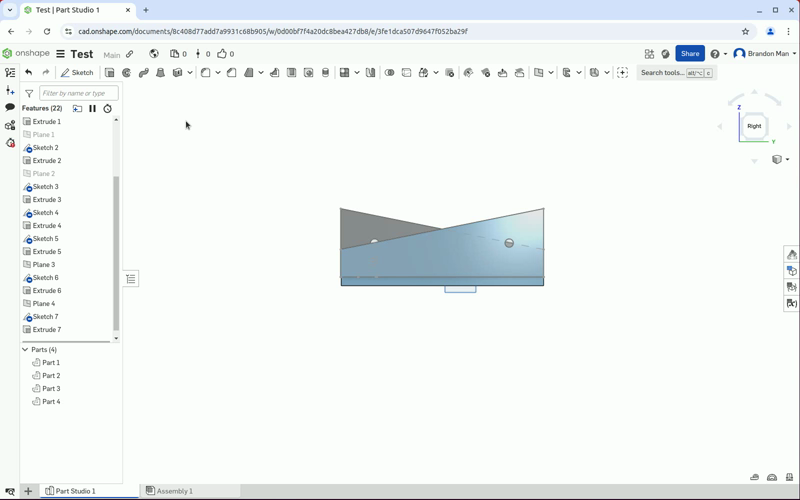
key(shift+7)
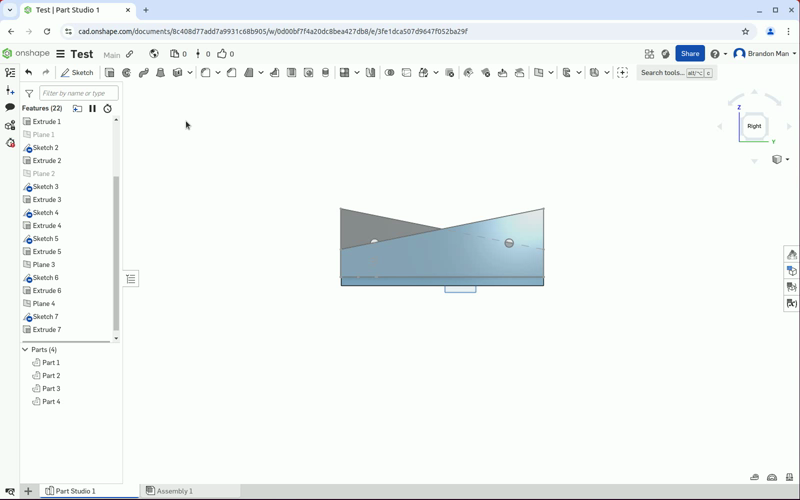
key(right, 2)
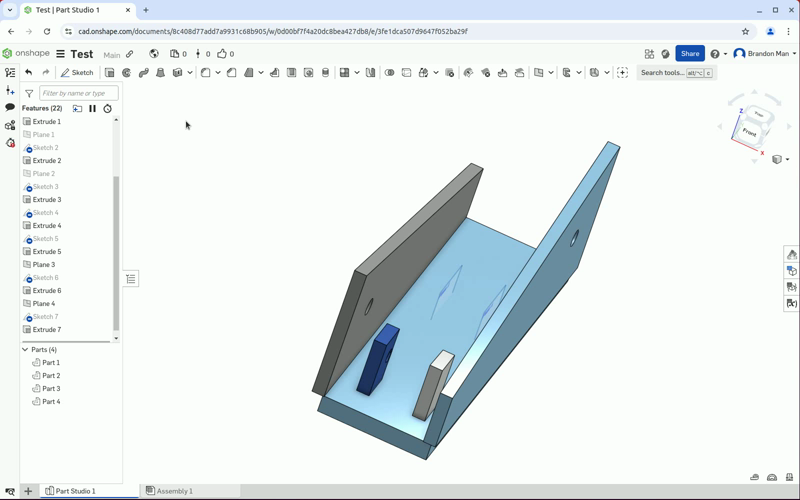
key(down, 2)
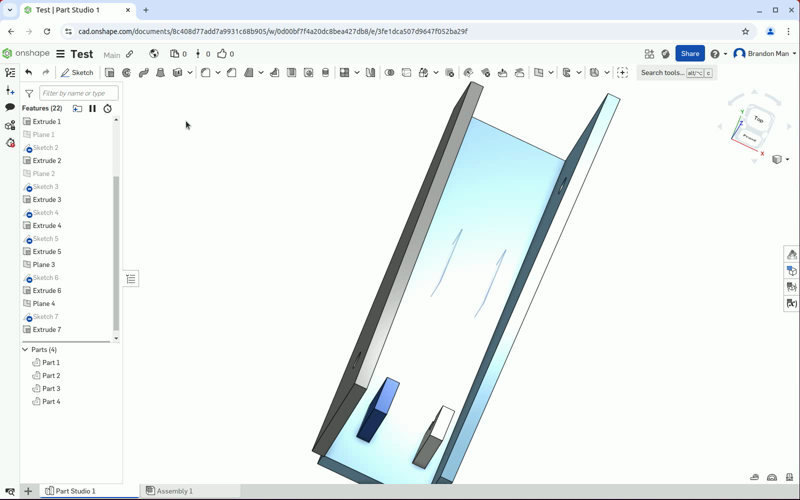
key(up, 2)
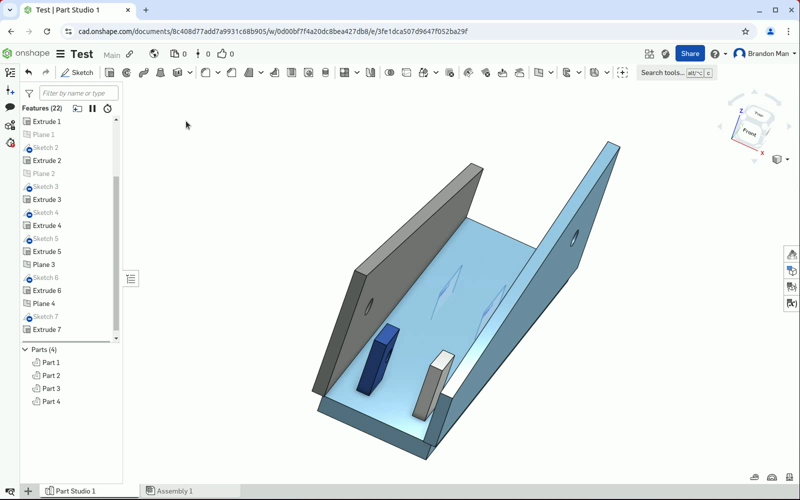
key(left, 2)
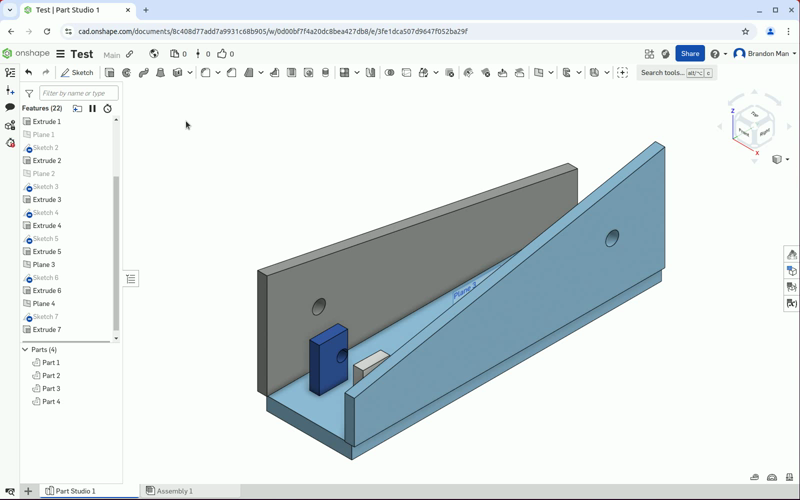
mouse_move(69, 111)
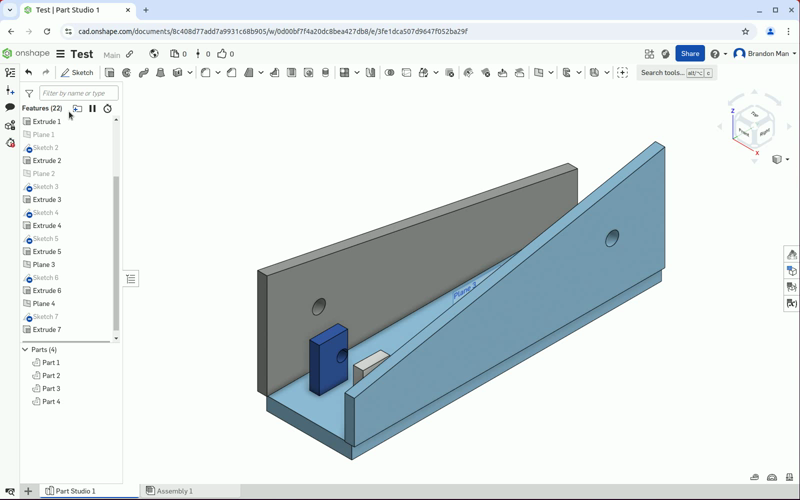
click(69, 111)